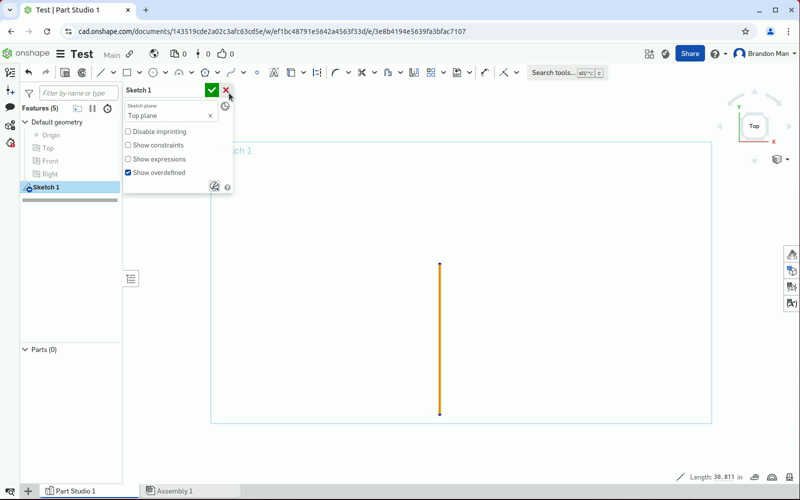
key(shift+h)
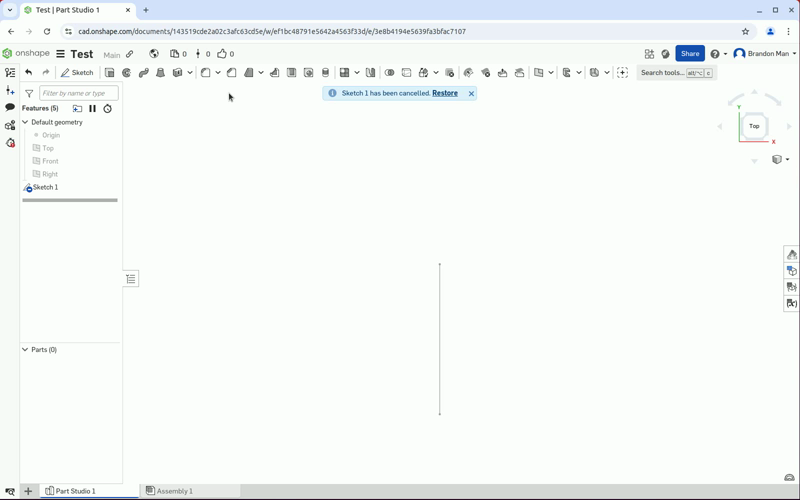
mouse_move(73, 352)
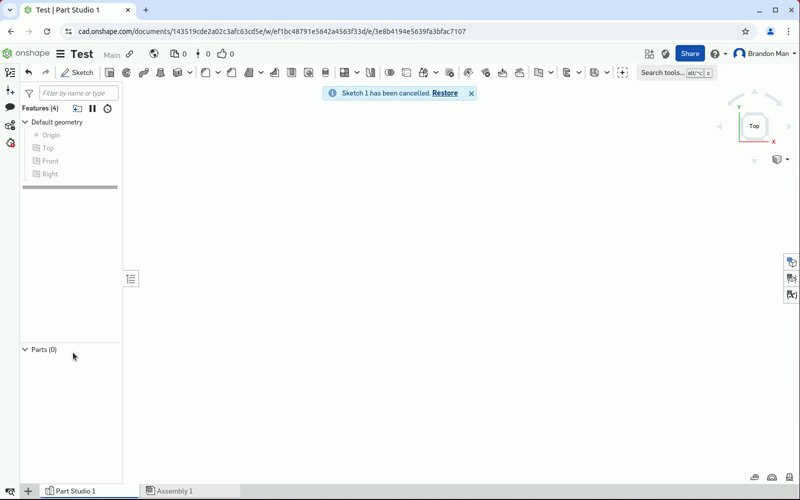
key(y)
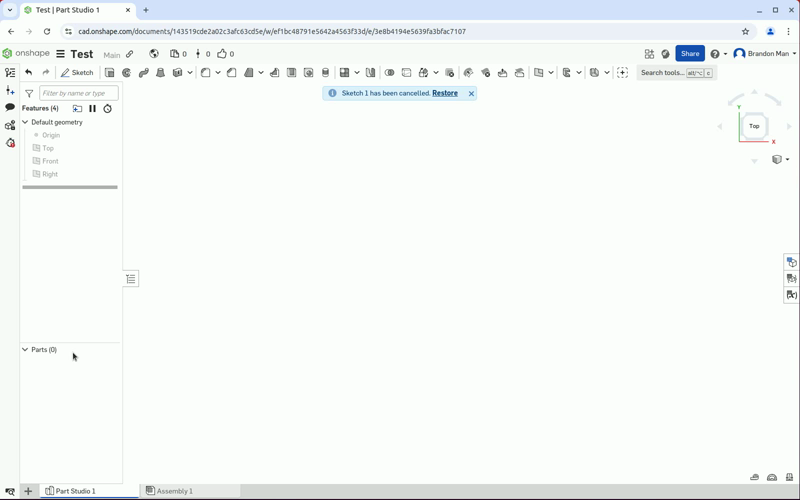
key(shift+p)
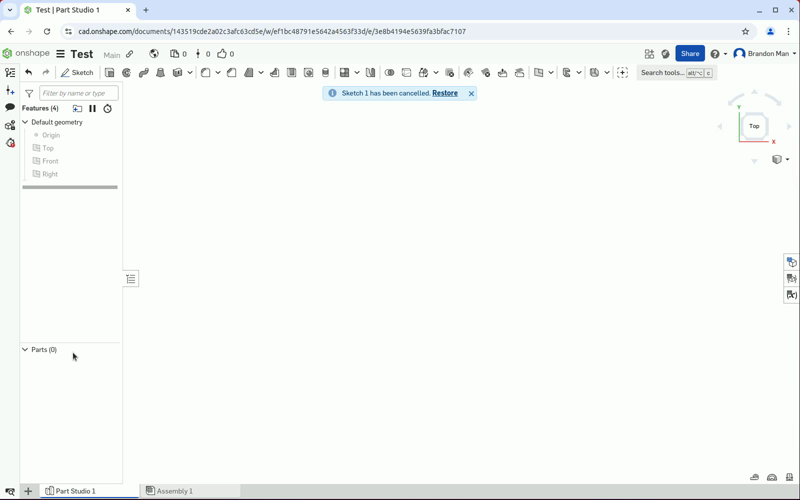
key(space)
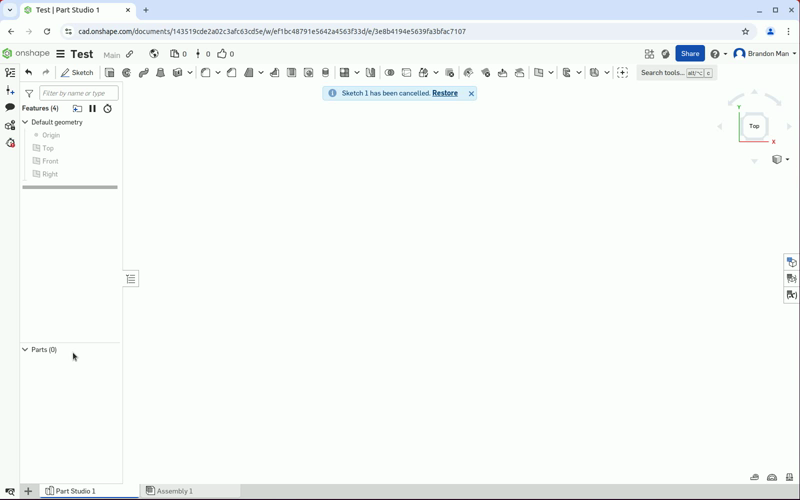
key_down(shift)
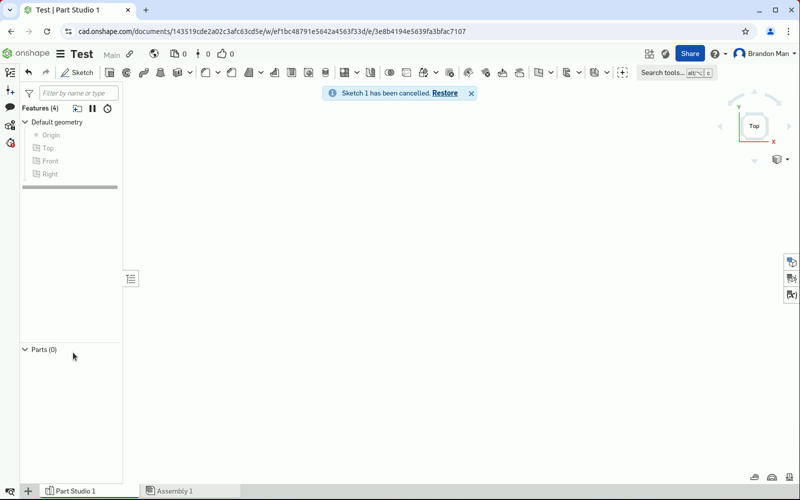
key(up)
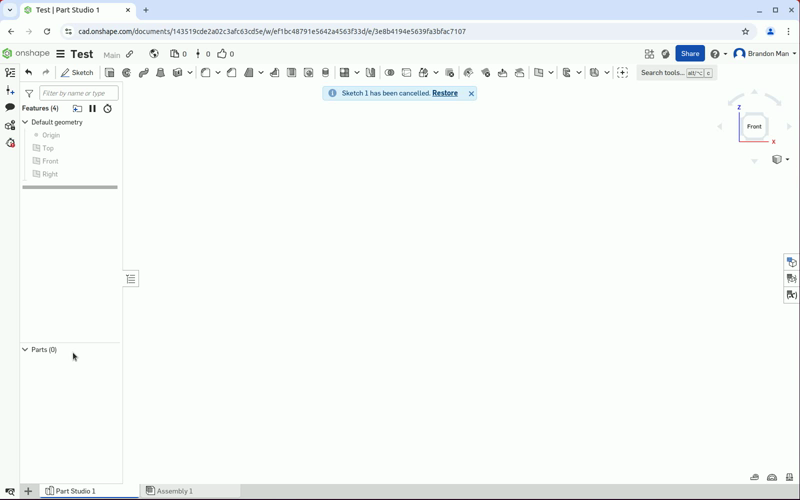
key_up(shift)
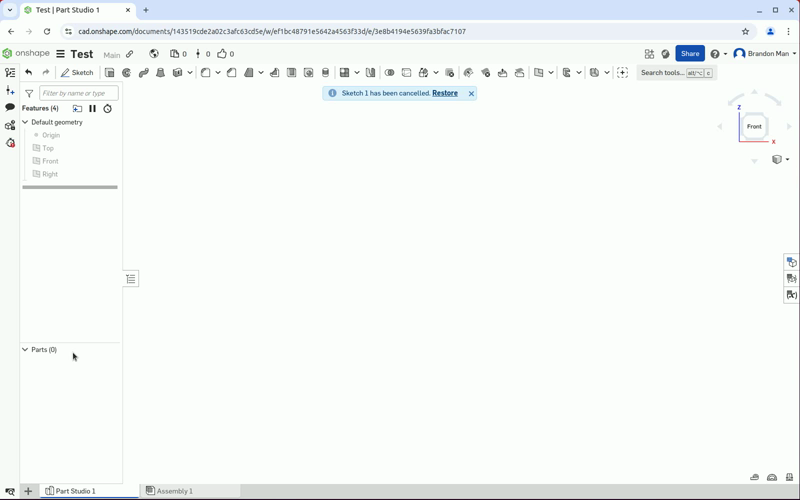
mouse_move(73, 352)
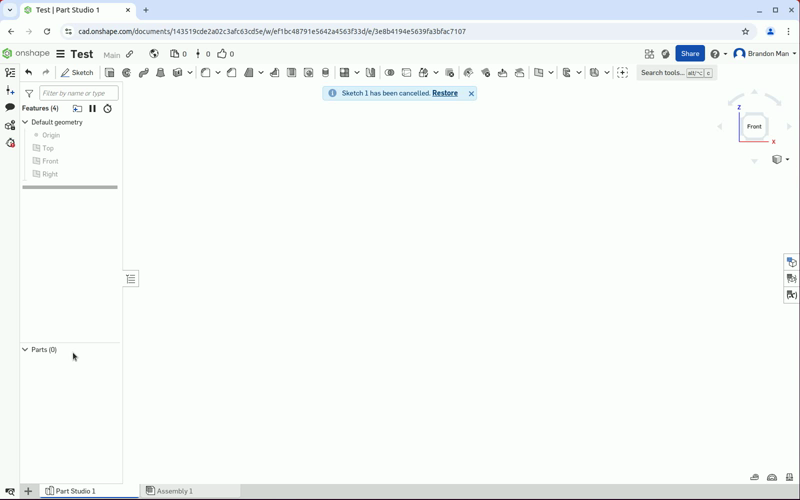
key(shift+y)
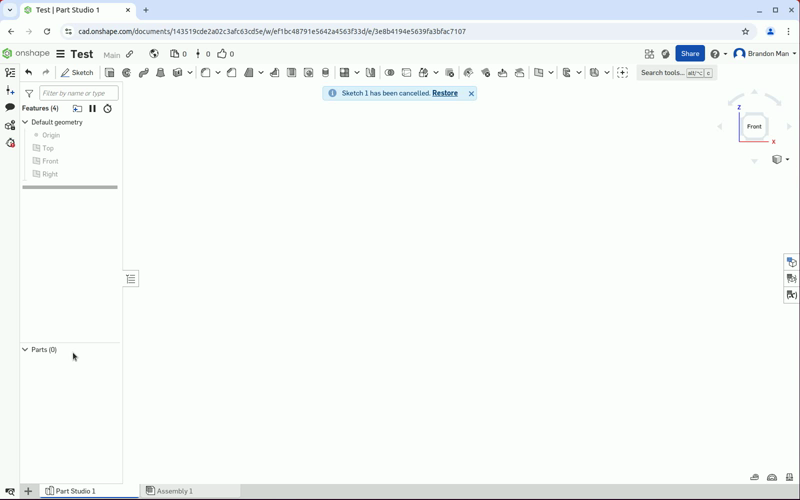
key(shift+s)
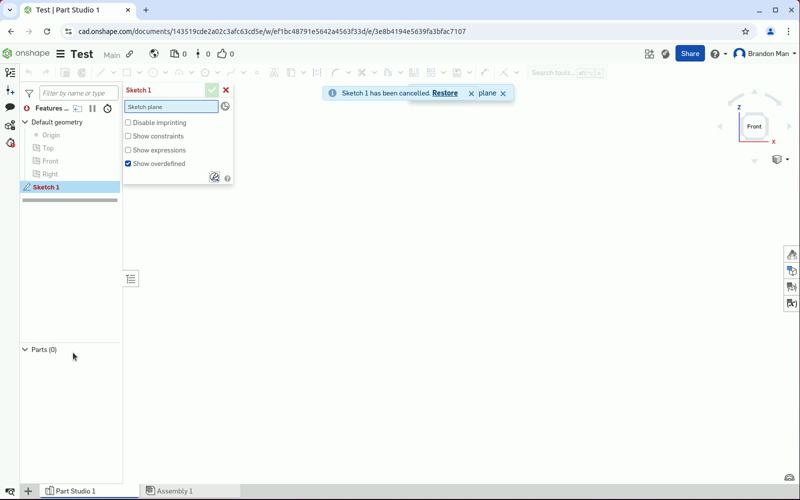
mouse_move(73, 163)
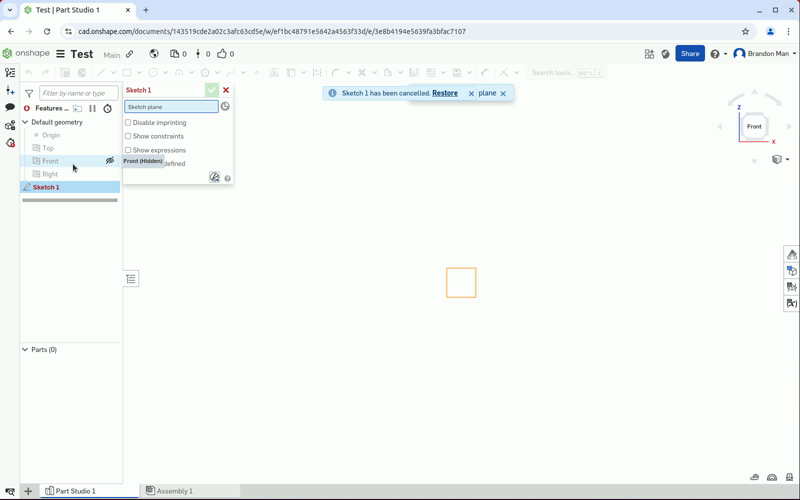
click(73, 163)
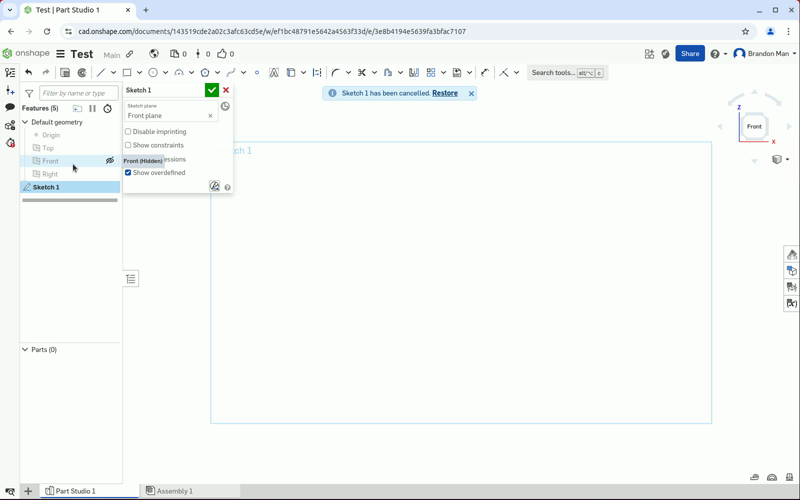
mouse_move(73, 352)
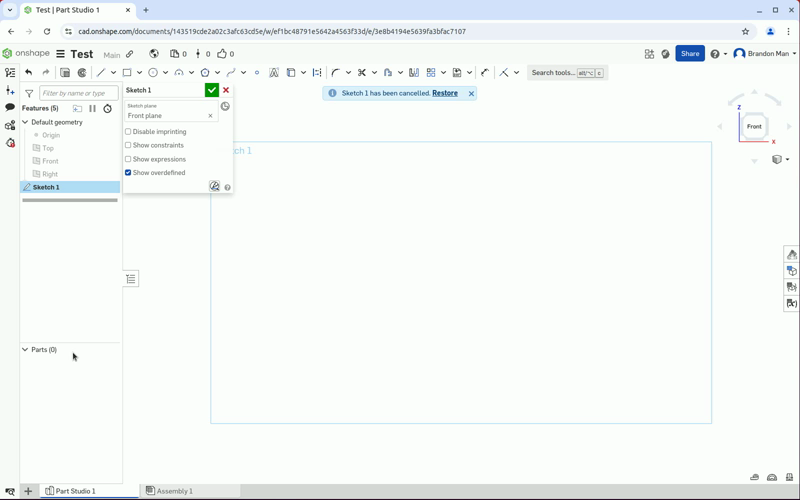
key(y)
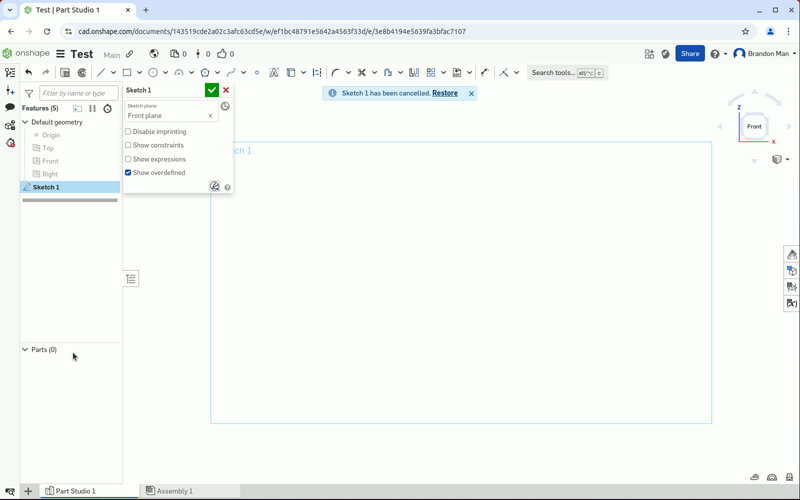
key(a)
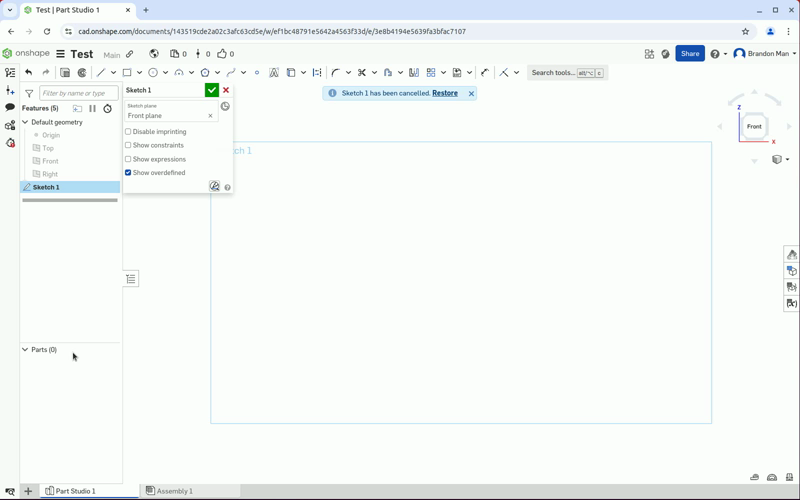
key_down(shift)
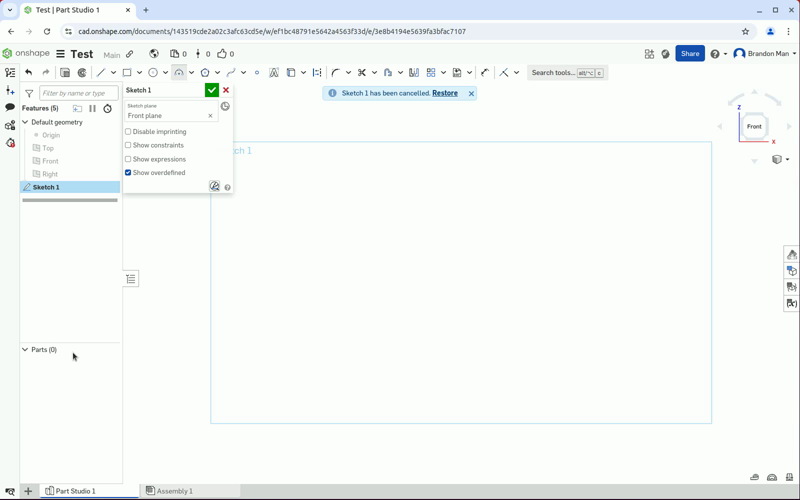
mouse_move(460, 368)
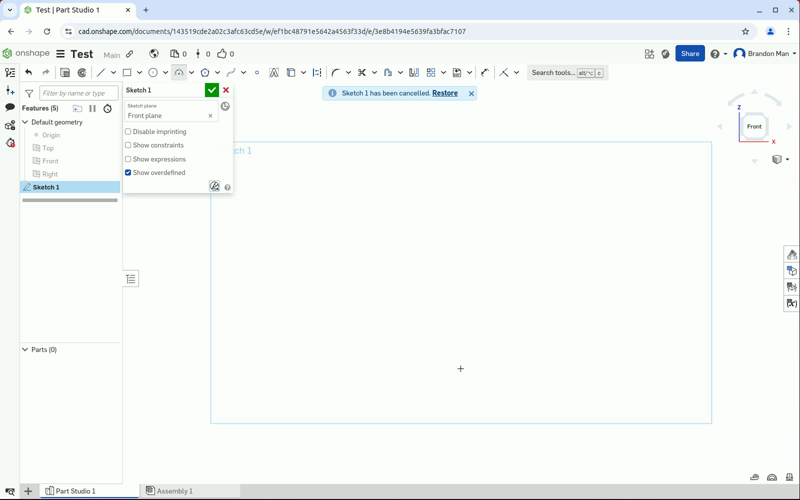
click(460, 368)
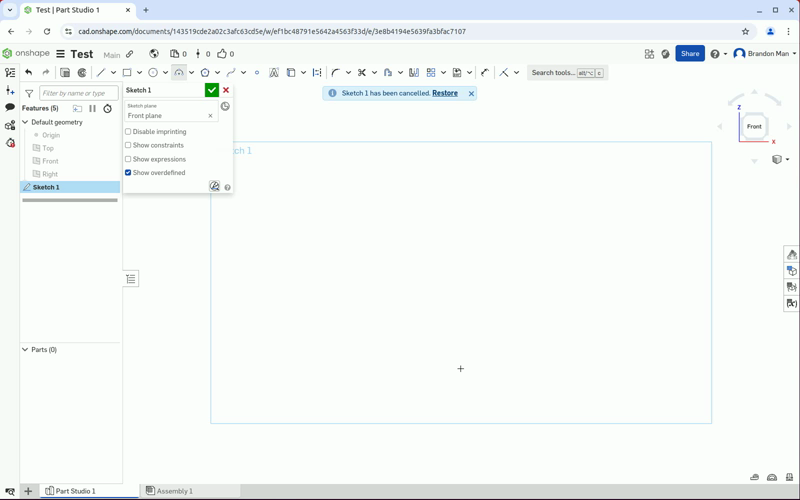
key_up(shift)
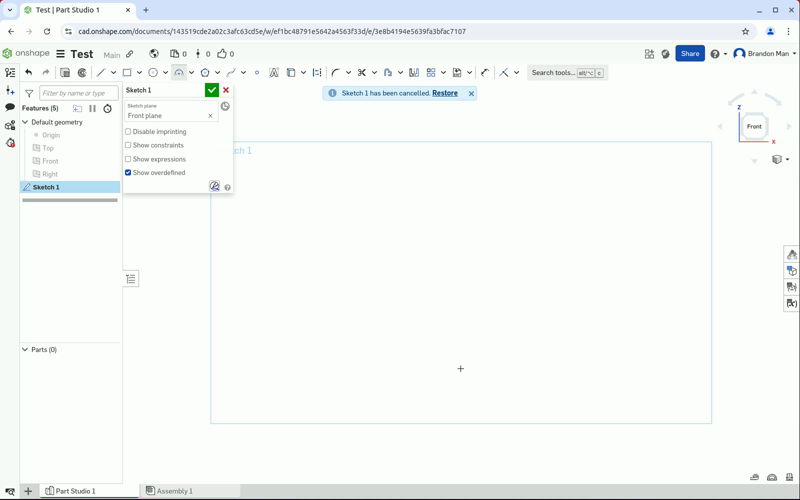
key_down(shift)
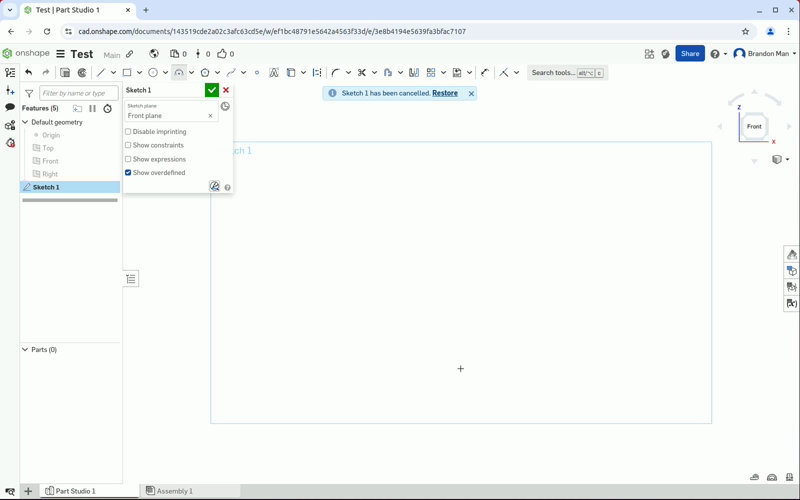
mouse_move(467, 375)
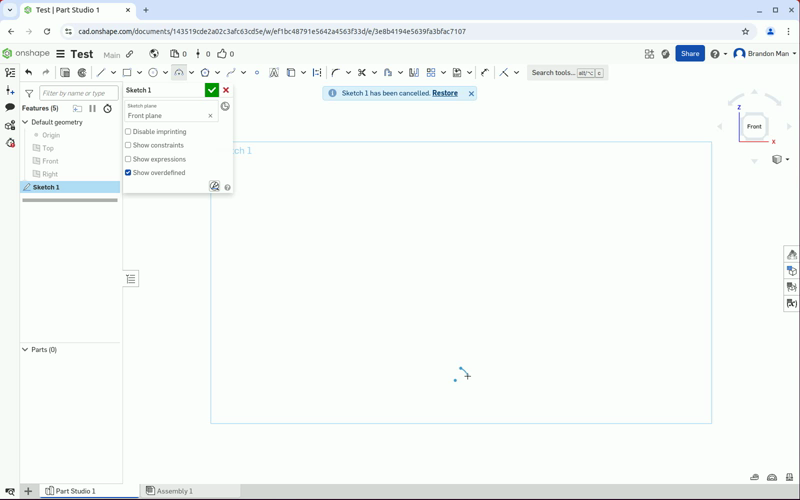
click(467, 375)
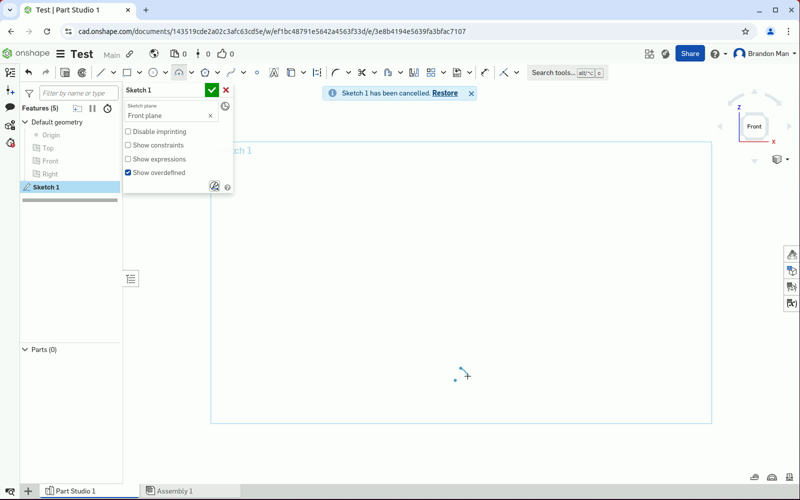
mouse_move(462, 373)
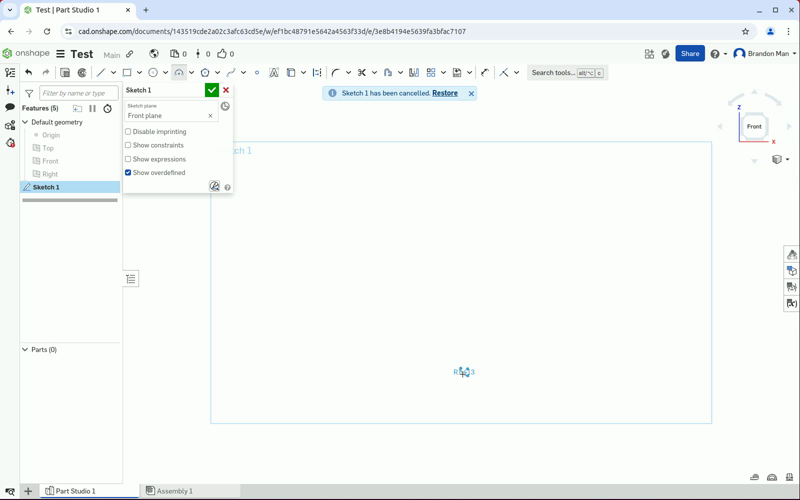
click(462, 373)
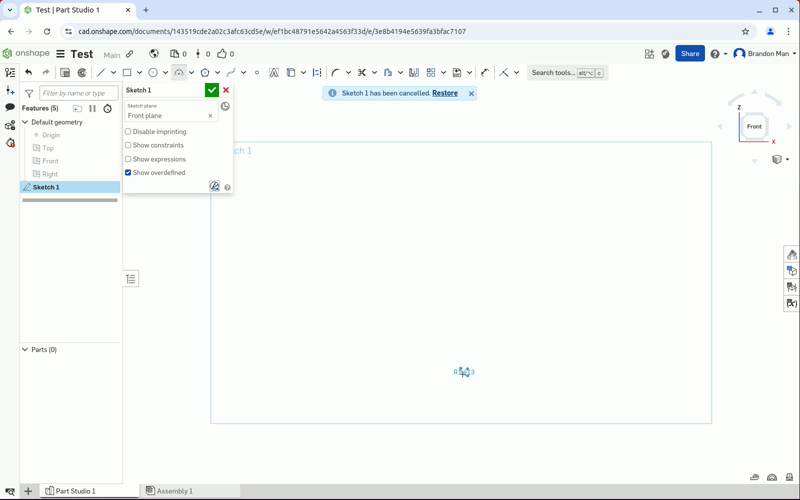
key_up(shift)
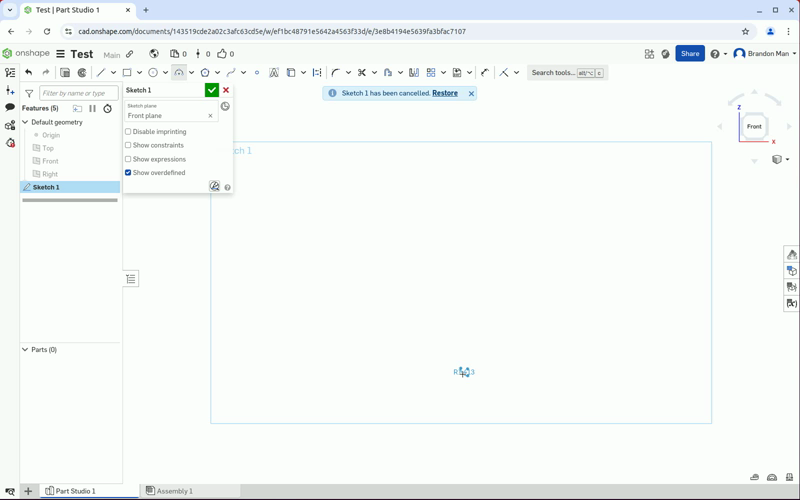
key(esc)
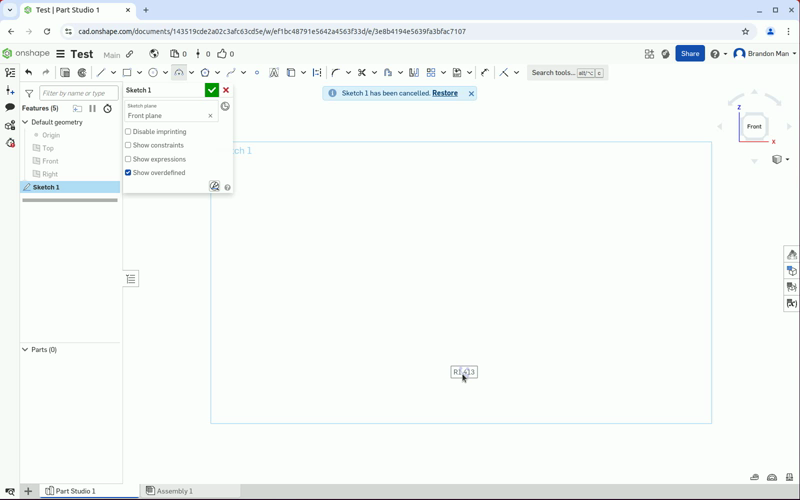
key(l)
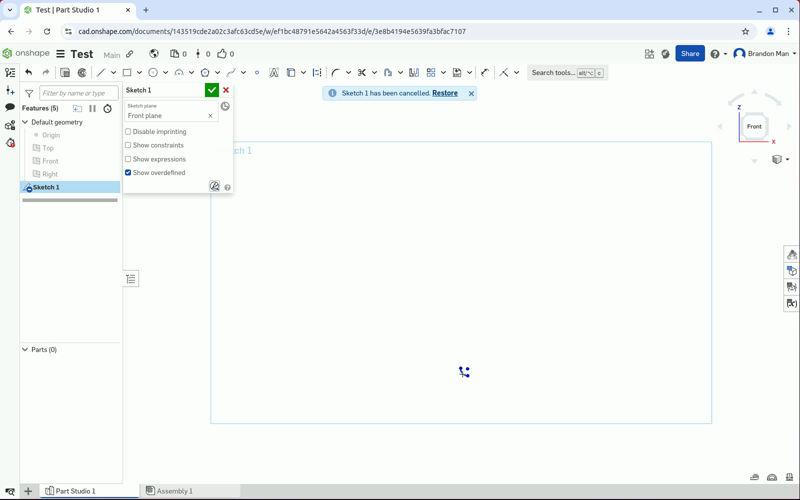
mouse_move(467, 375)
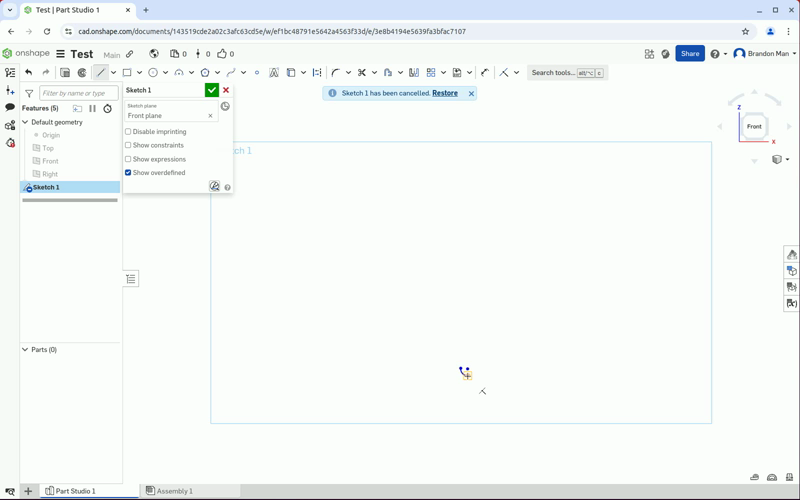
click(467, 375)
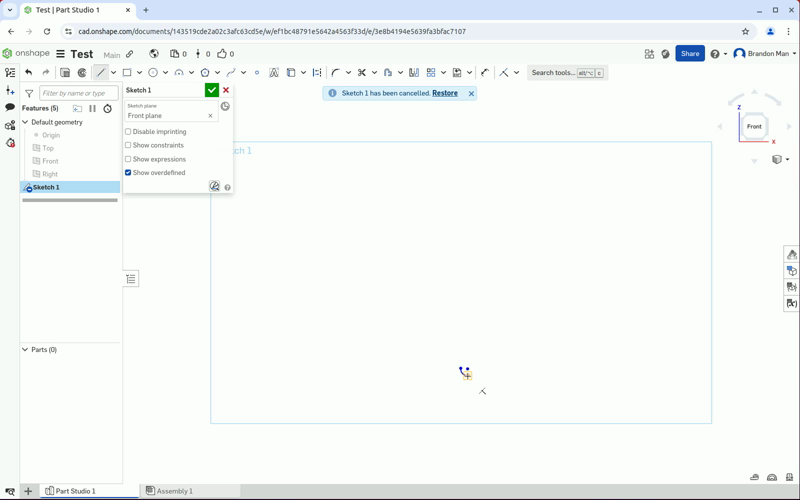
key_down(shift)
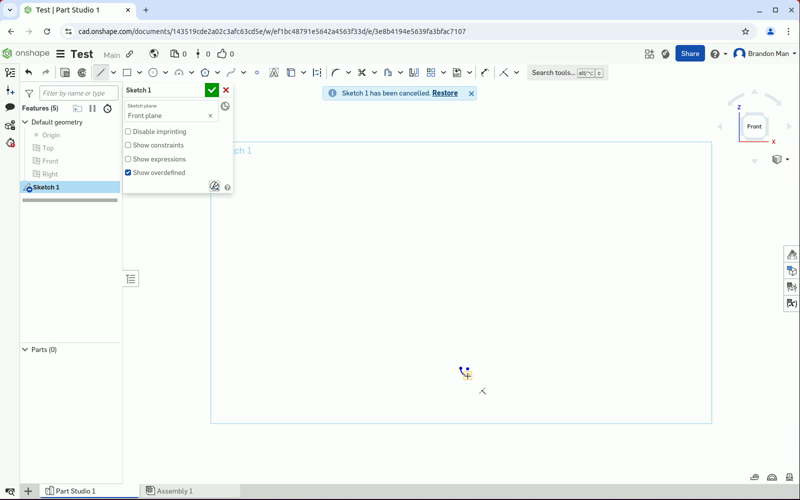
mouse_move(566, 375)
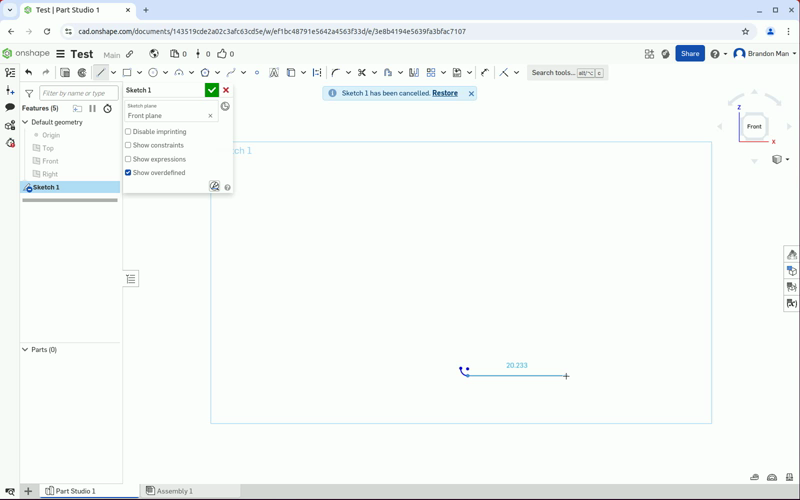
click(566, 375)
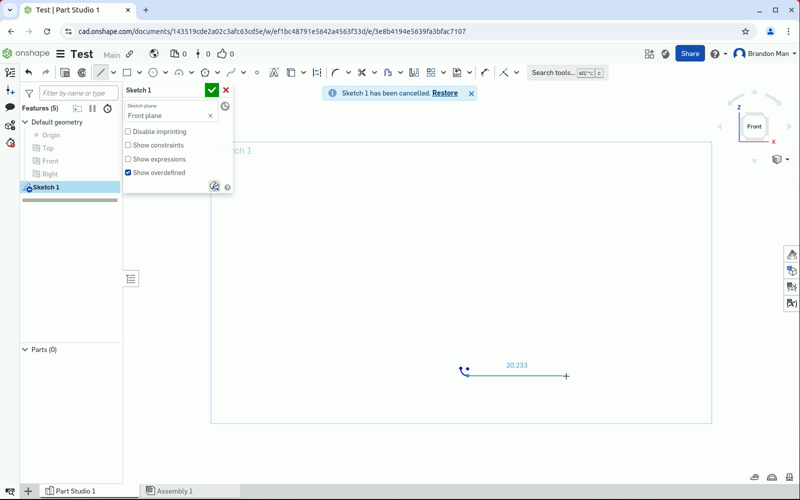
key_up(shift)
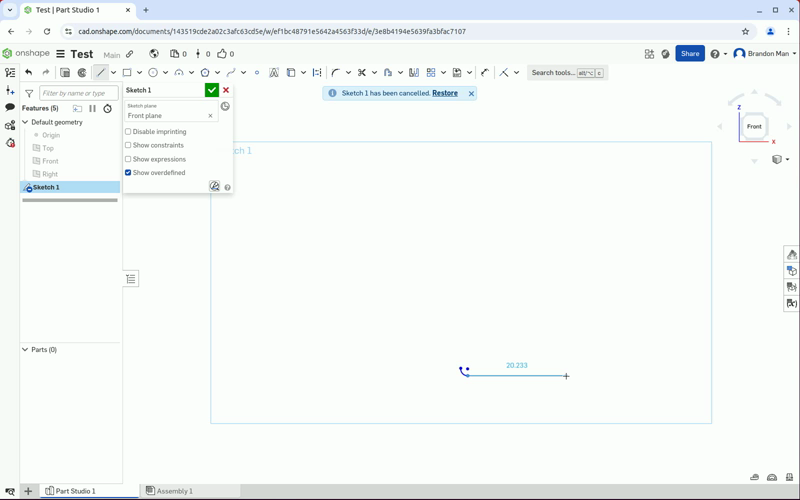
key(esc)
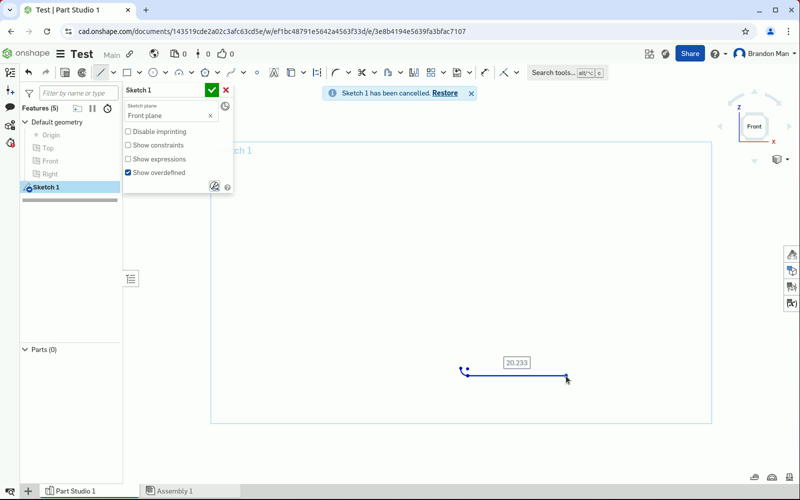
key(a)
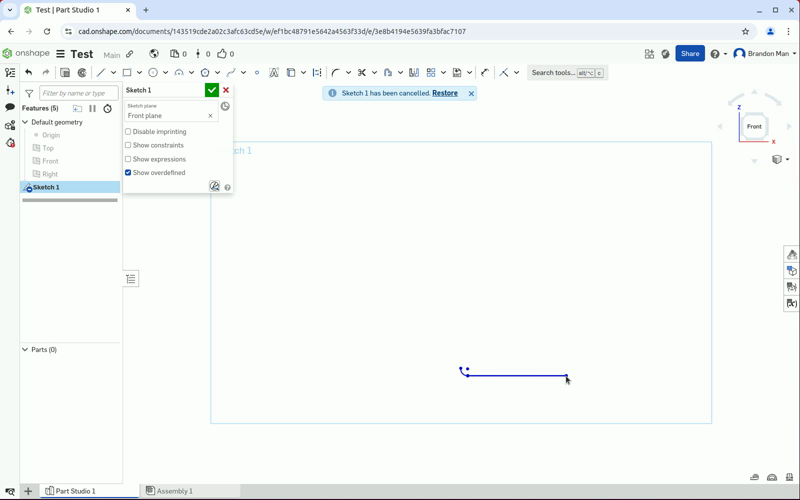
mouse_move(566, 375)
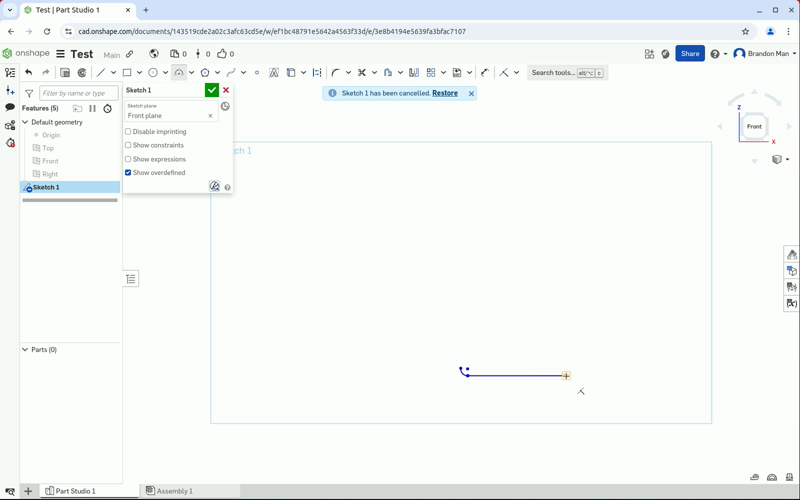
click(566, 375)
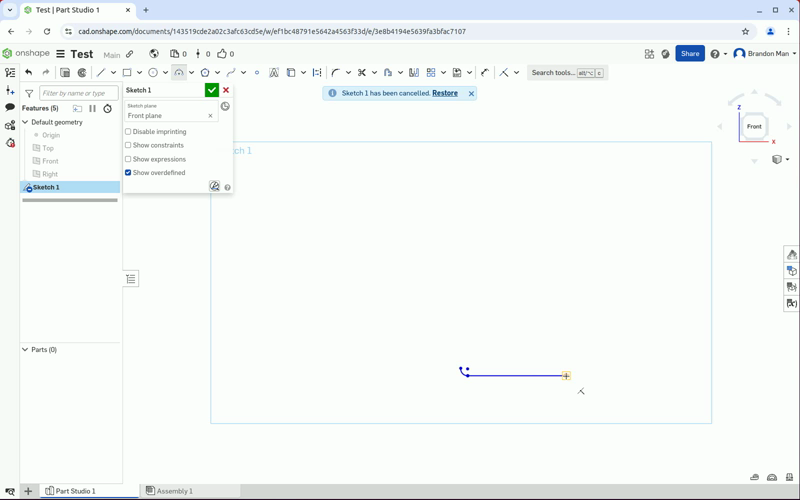
key_down(shift)
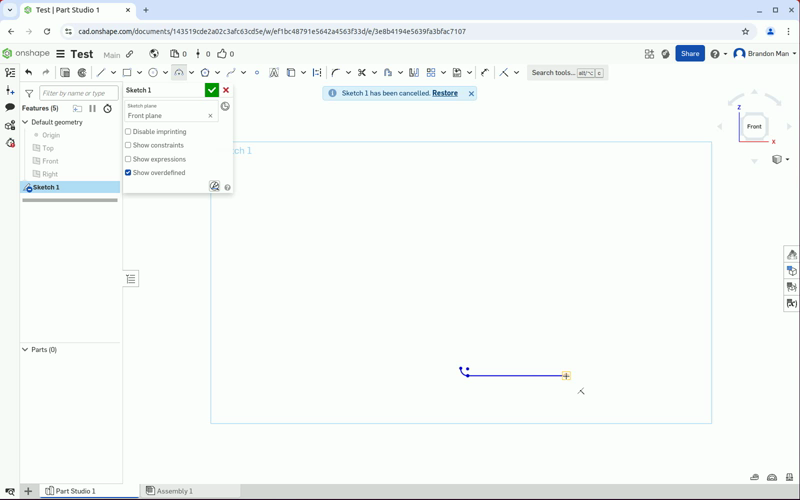
mouse_move(573, 368)
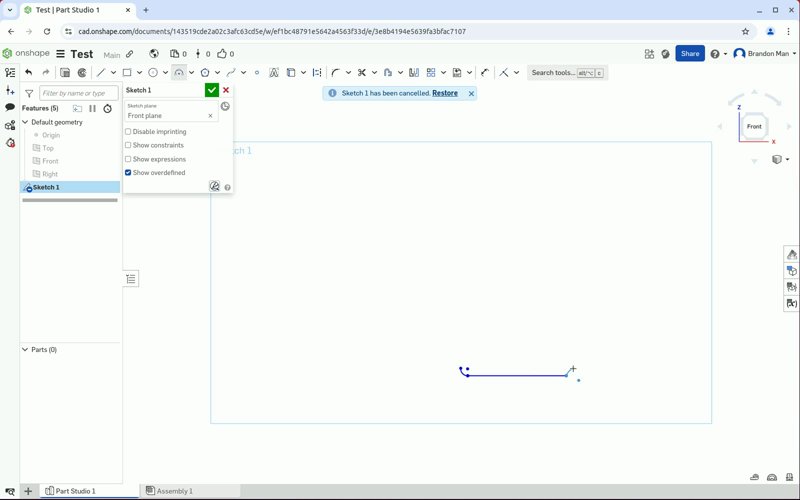
click(573, 368)
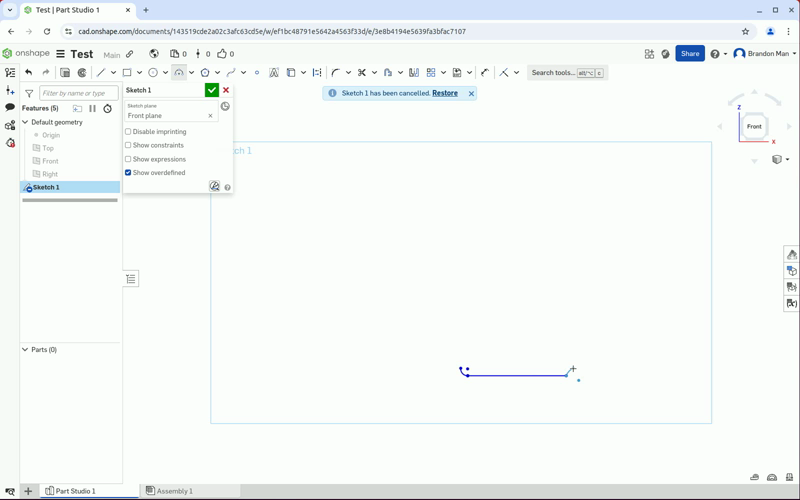
mouse_move(571, 373)
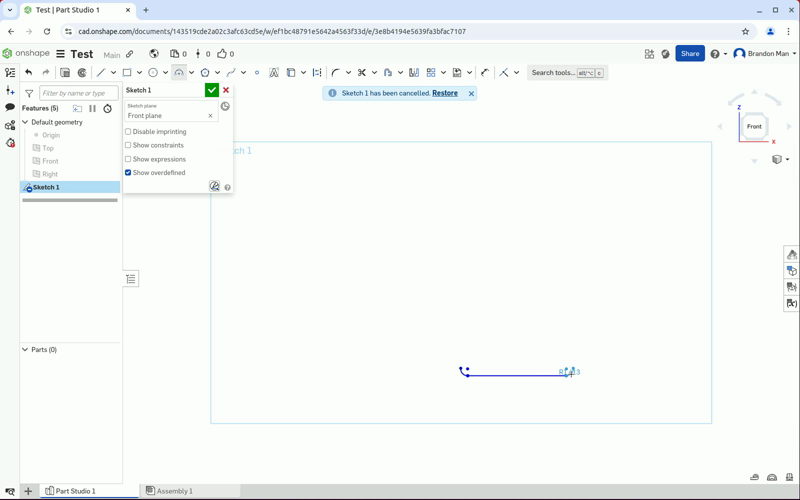
click(571, 373)
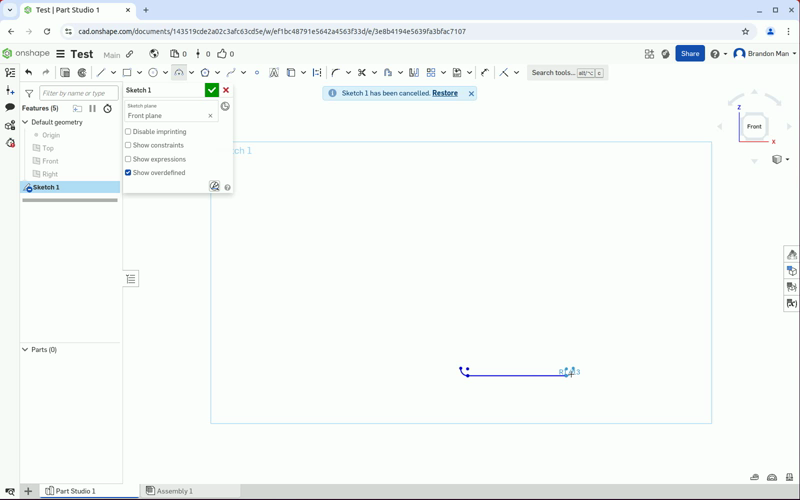
key_up(shift)
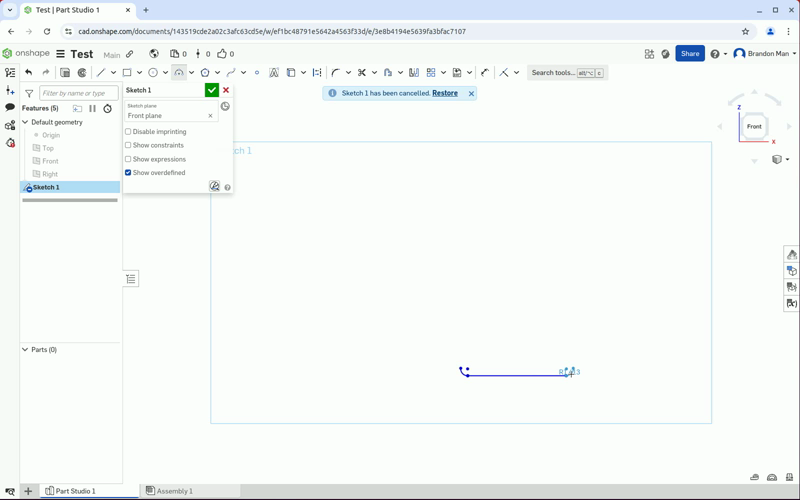
key(esc)
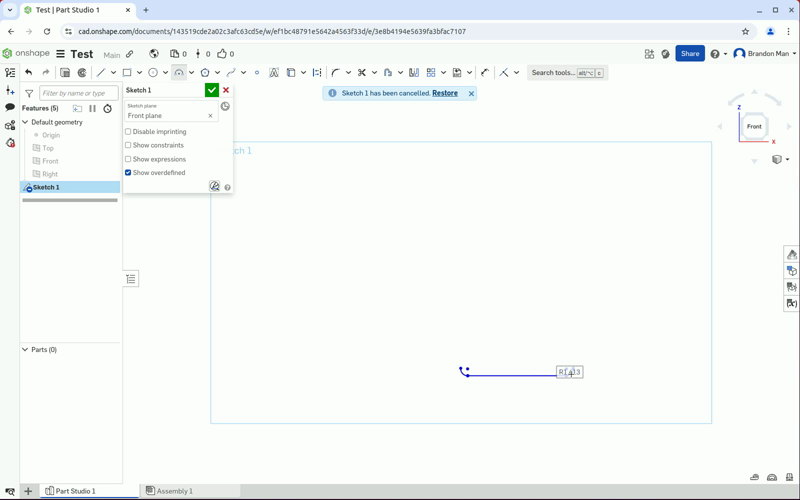
key(l)
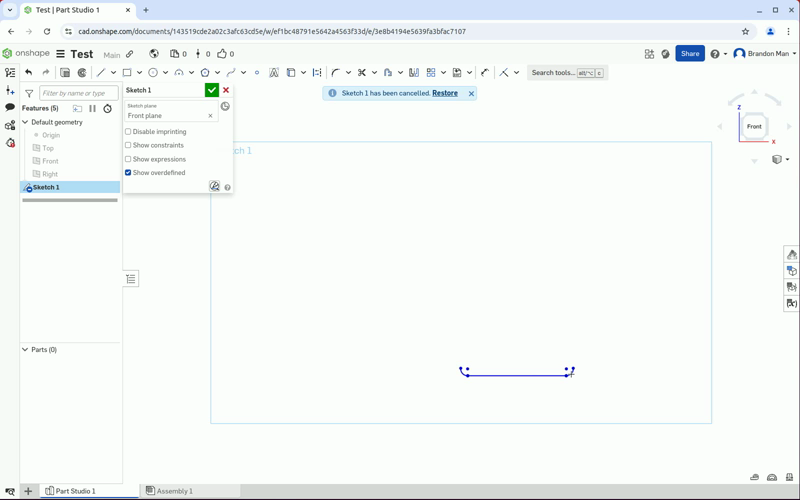
mouse_move(573, 368)
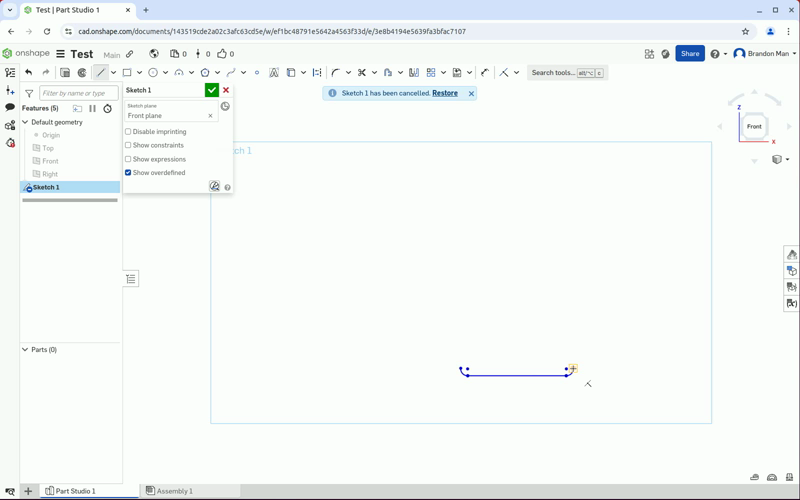
click(573, 368)
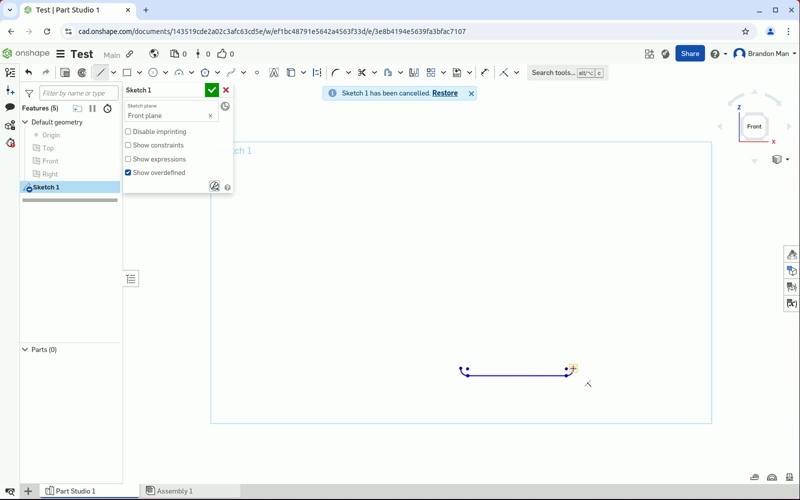
key_down(shift)
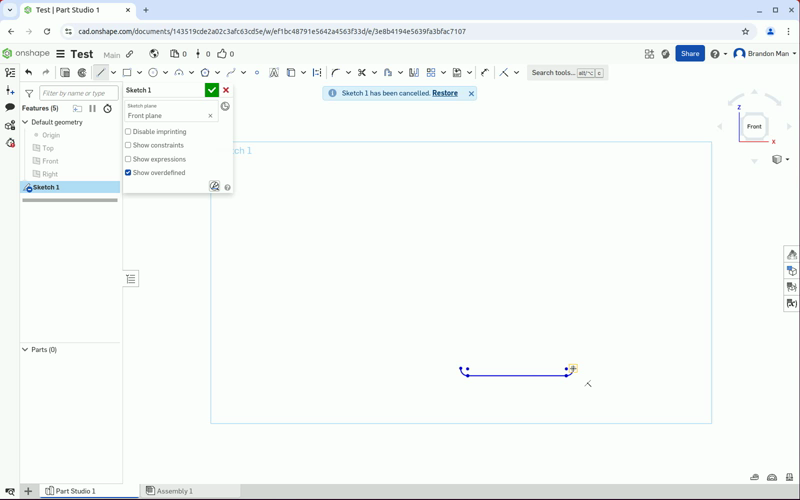
mouse_move(573, 290)
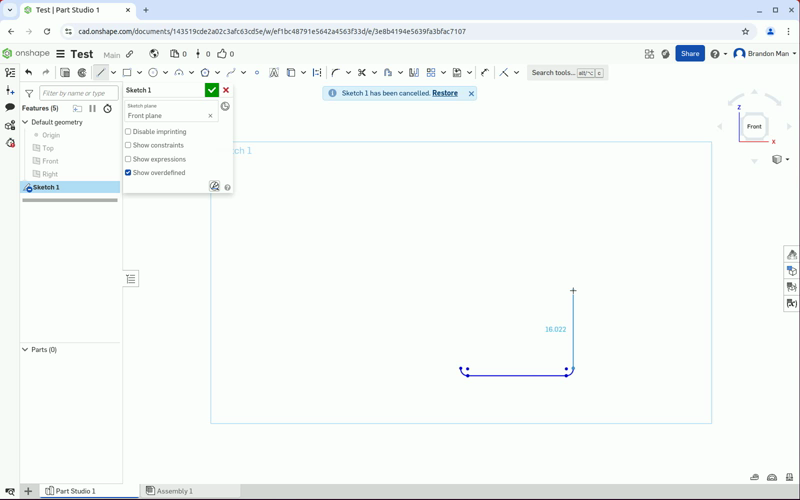
click(573, 290)
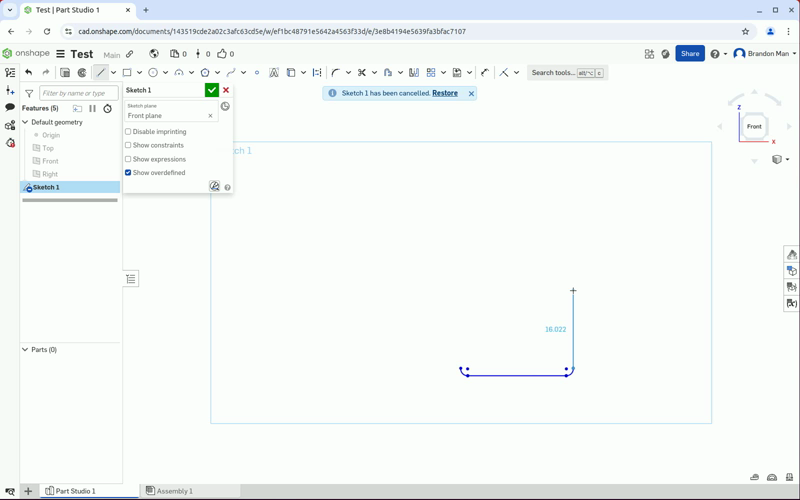
key_up(shift)
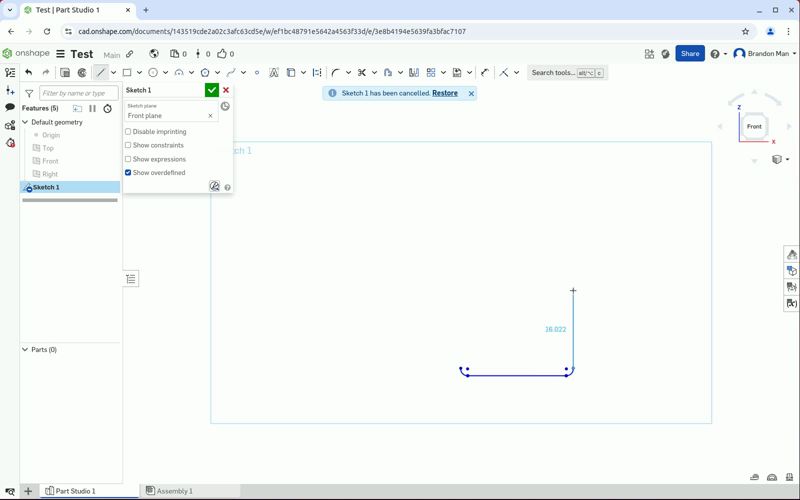
key(esc)
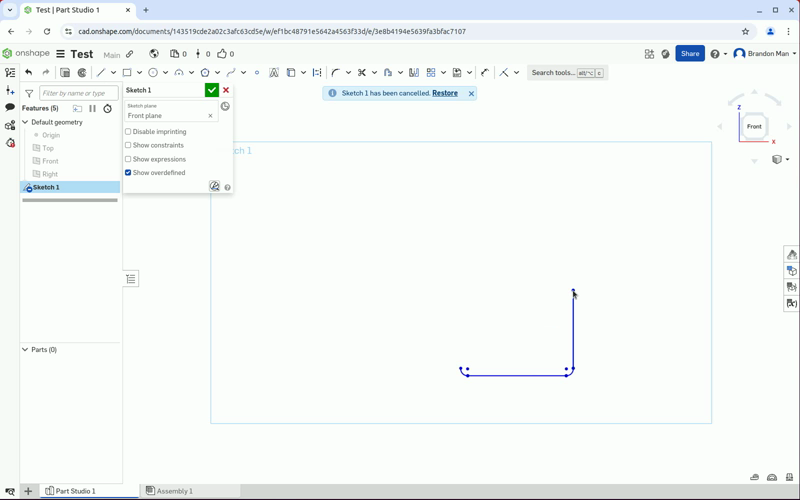
key(a)
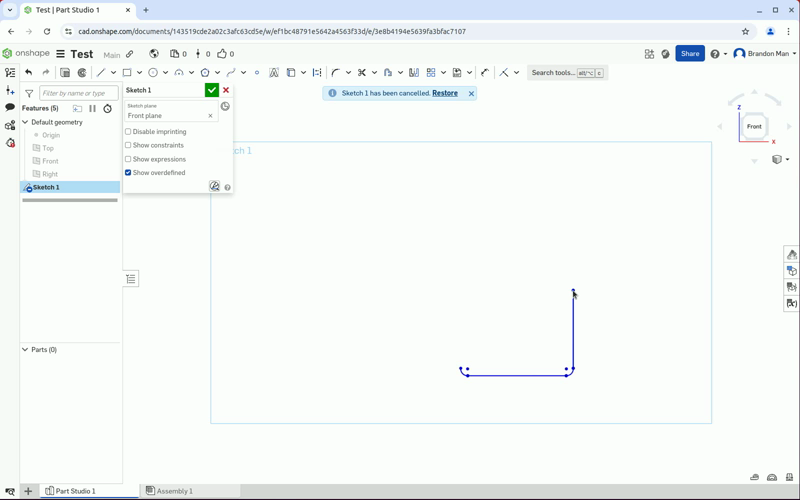
mouse_move(573, 290)
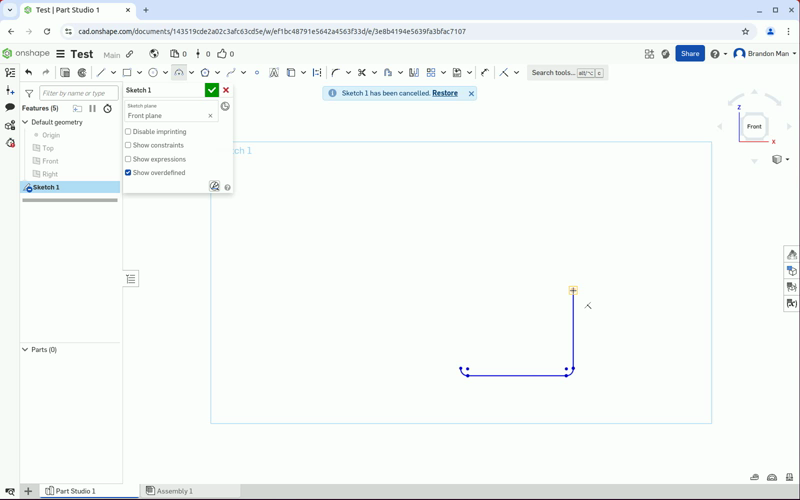
click(573, 290)
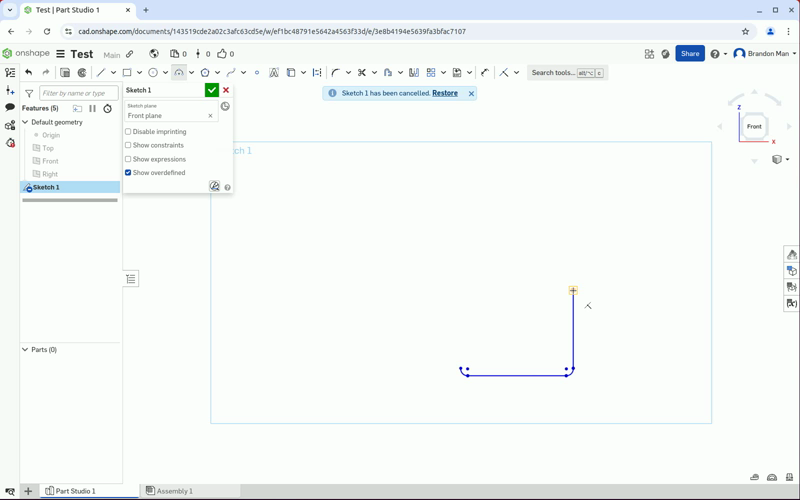
key_down(shift)
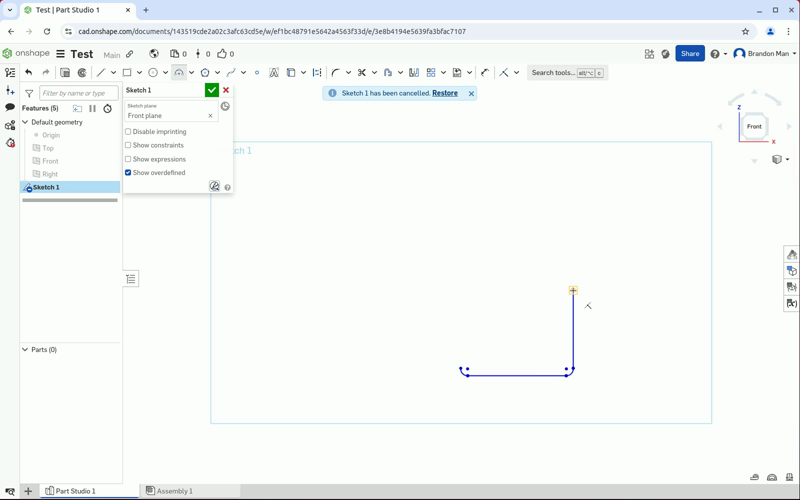
mouse_move(566, 283)
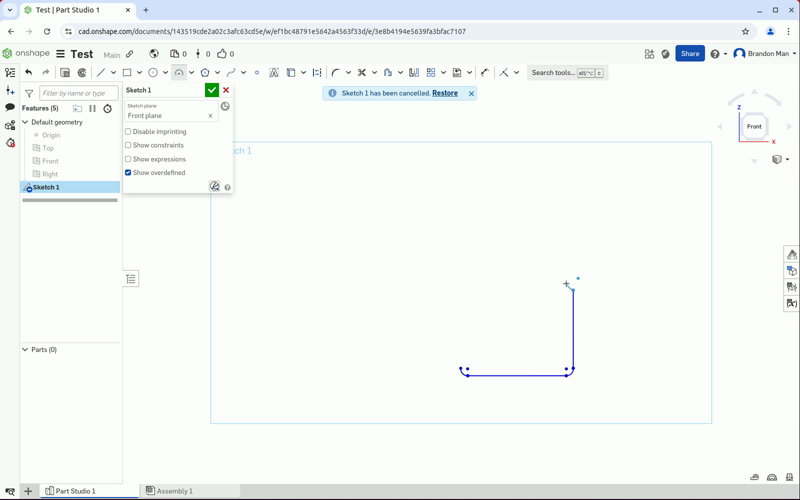
click(566, 283)
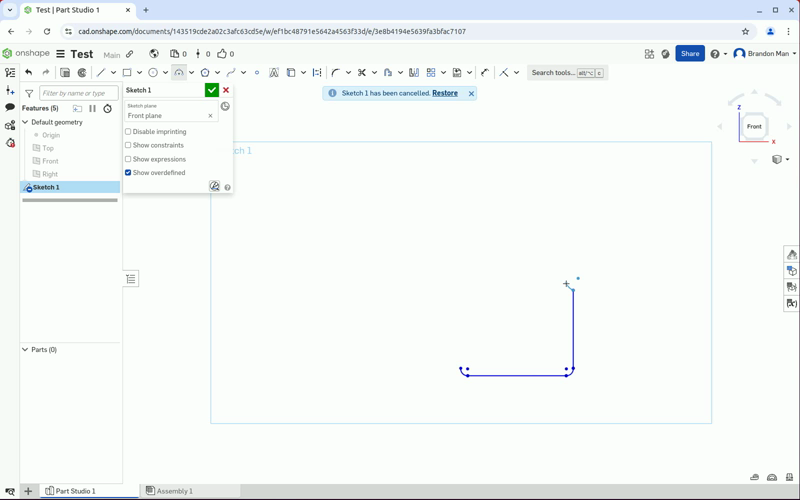
mouse_move(571, 285)
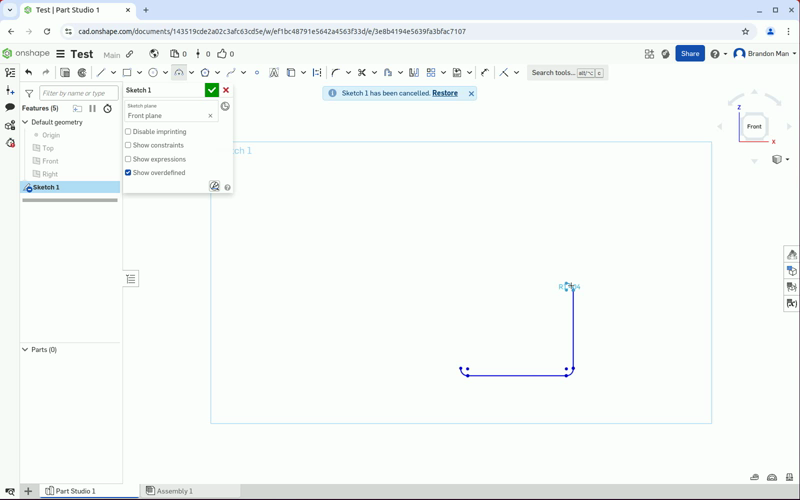
click(571, 285)
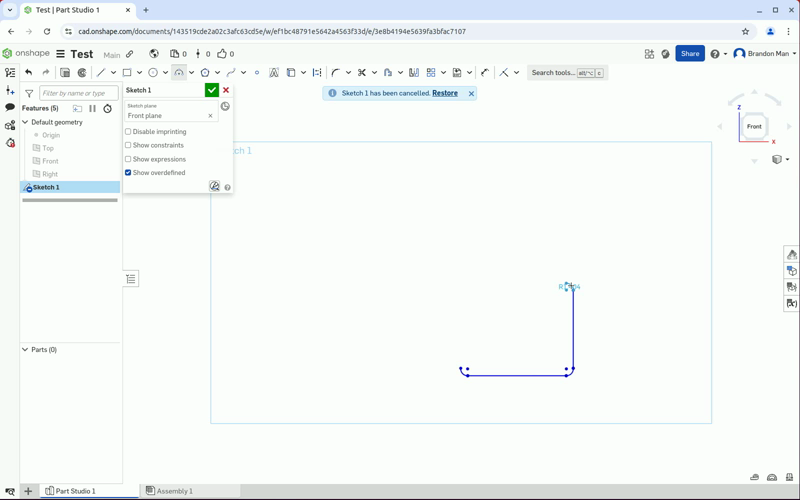
key_up(shift)
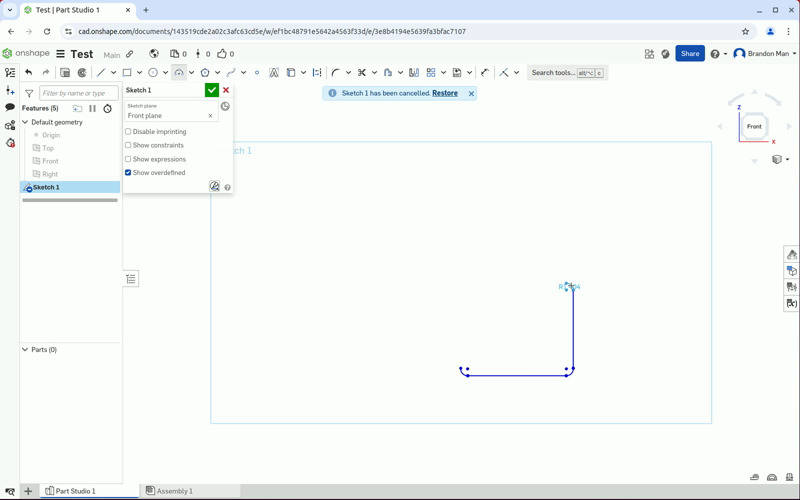
key(esc)
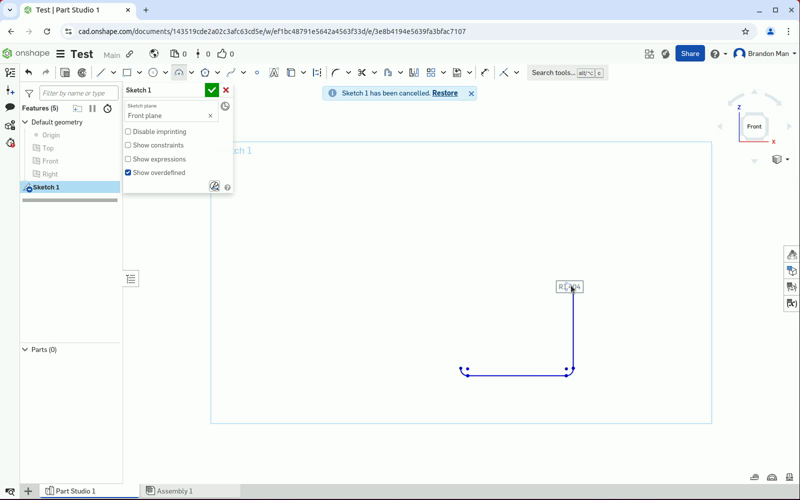
key(l)
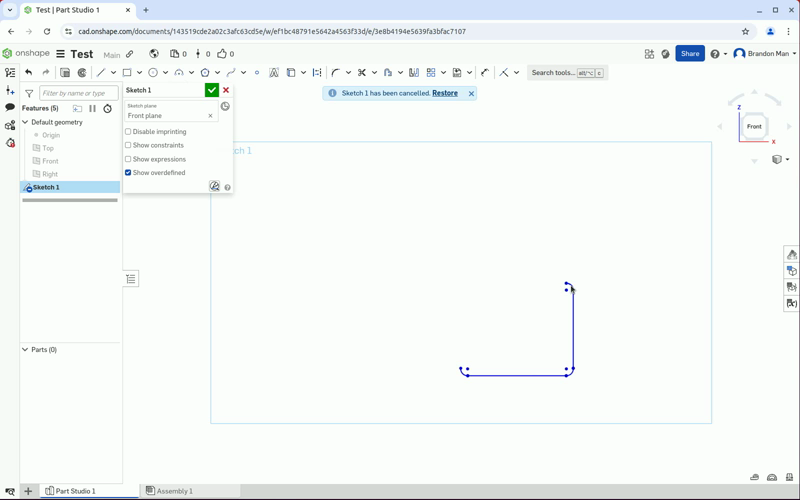
mouse_move(566, 283)
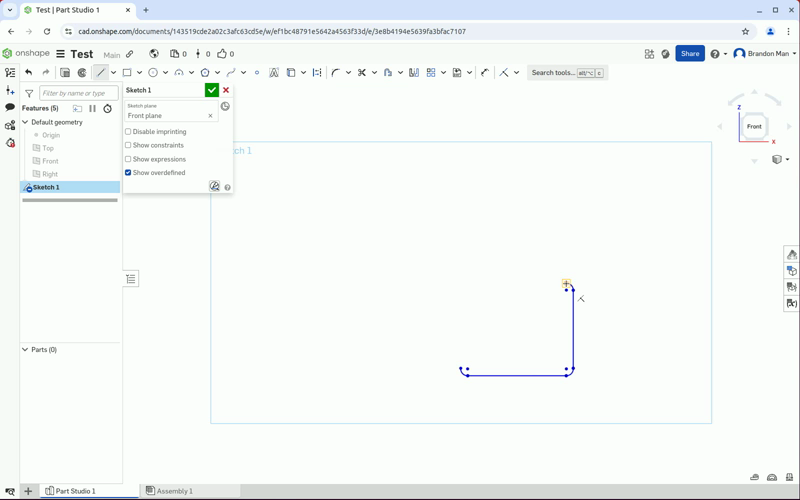
click(566, 283)
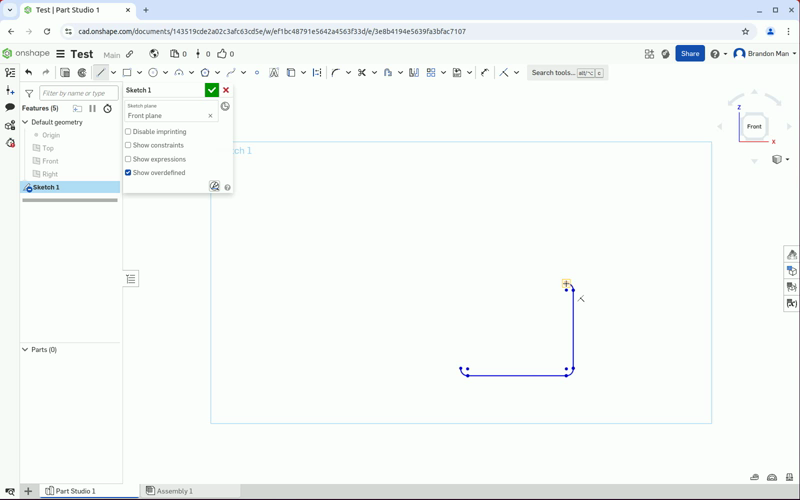
key_down(shift)
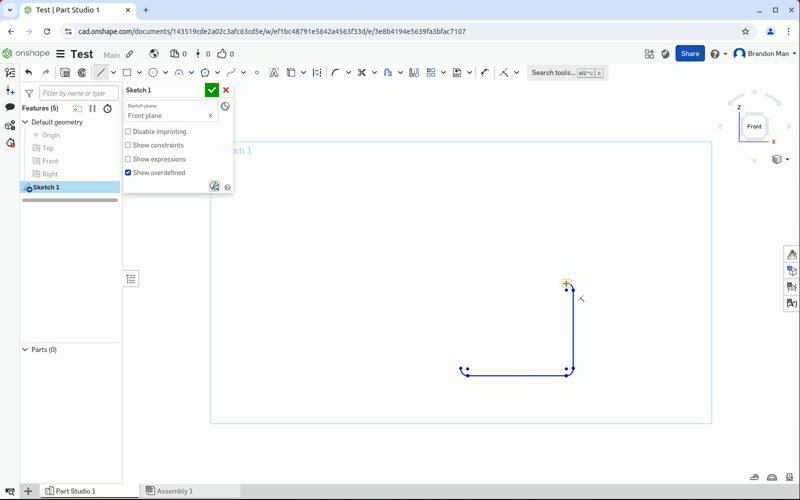
mouse_move(467, 283)
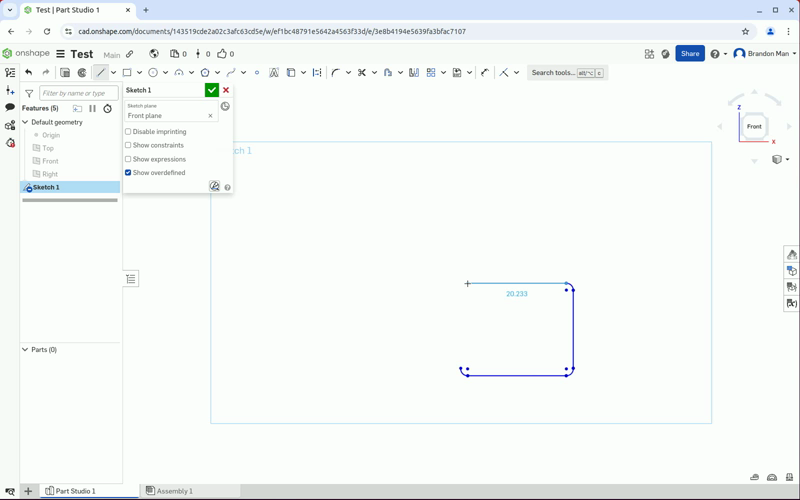
click(467, 283)
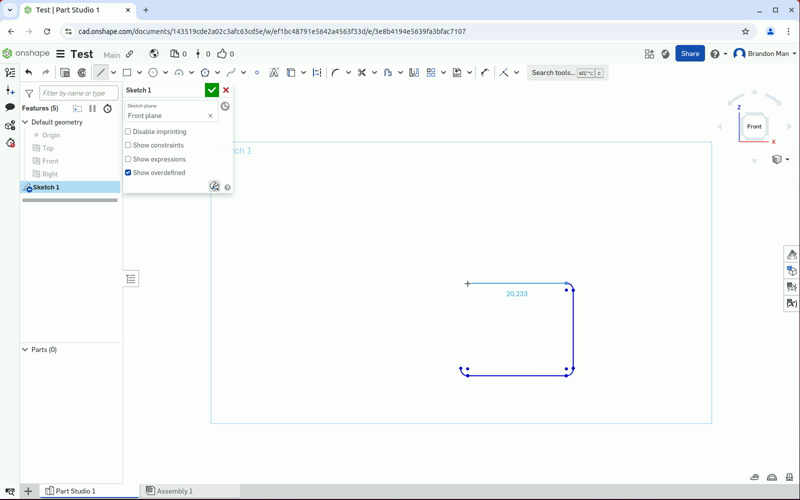
key_up(shift)
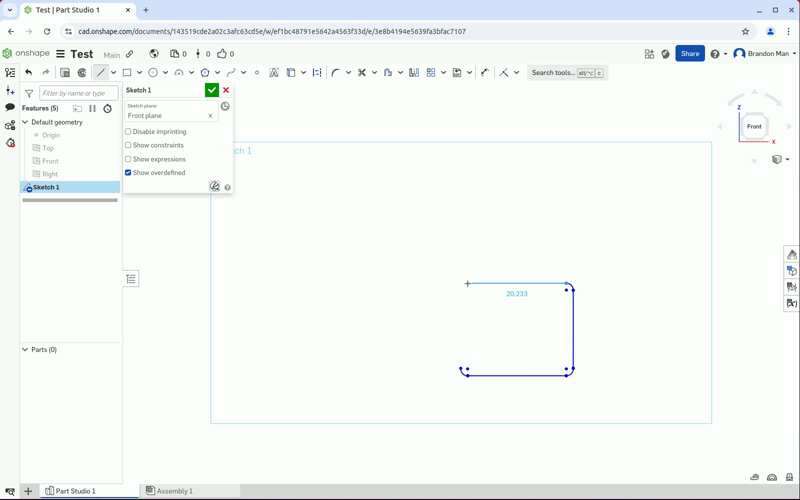
key(esc)
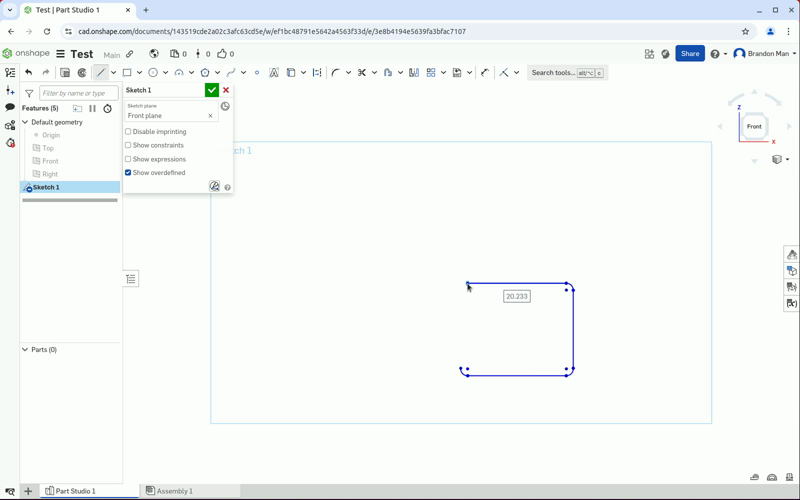
key(a)
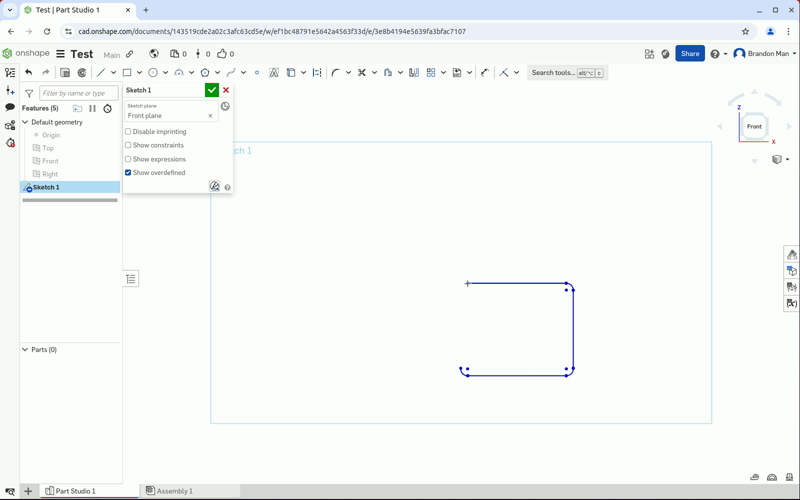
mouse_move(467, 283)
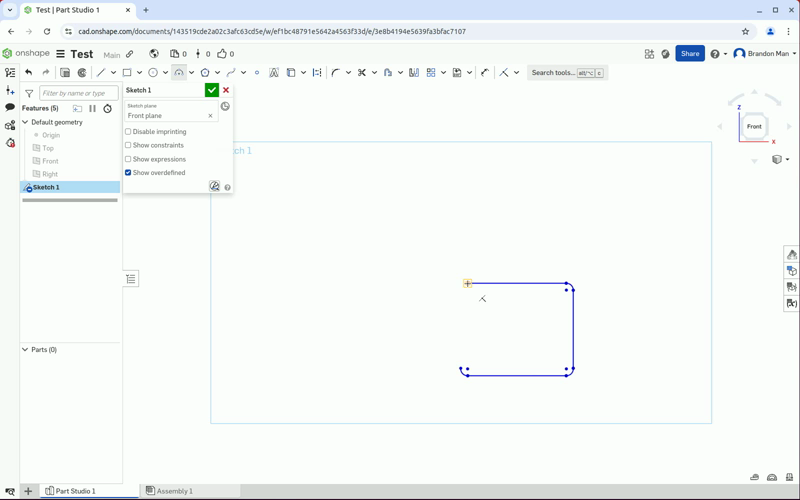
click(467, 283)
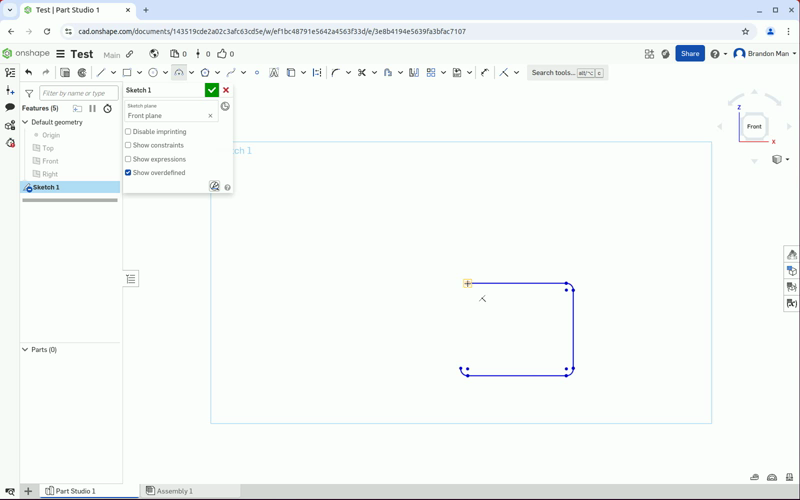
key_down(shift)
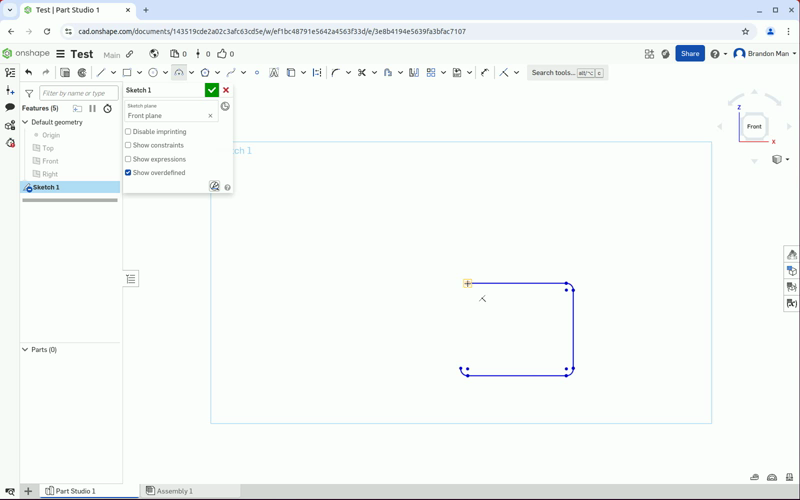
mouse_move(460, 290)
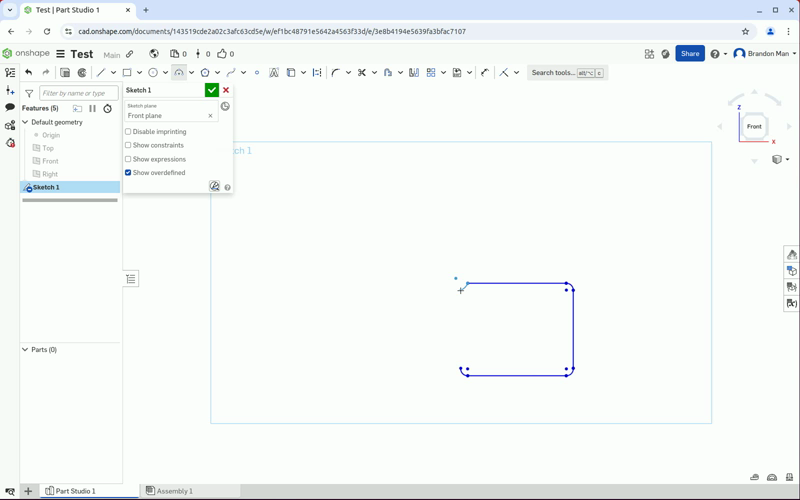
click(460, 290)
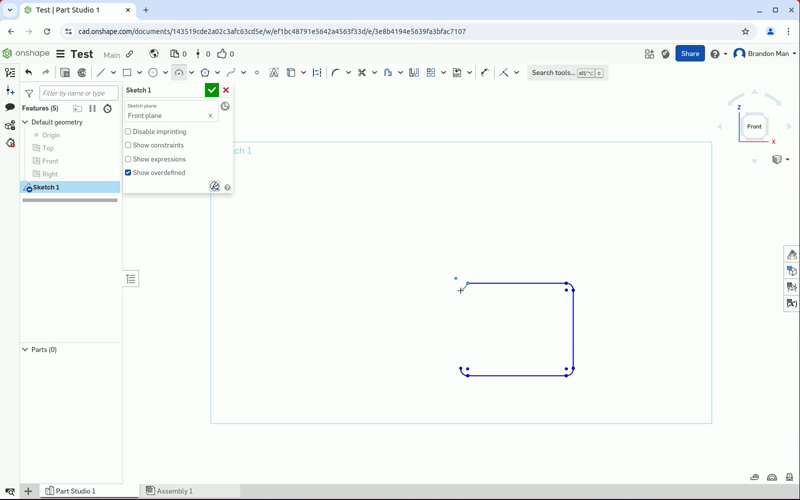
mouse_move(462, 285)
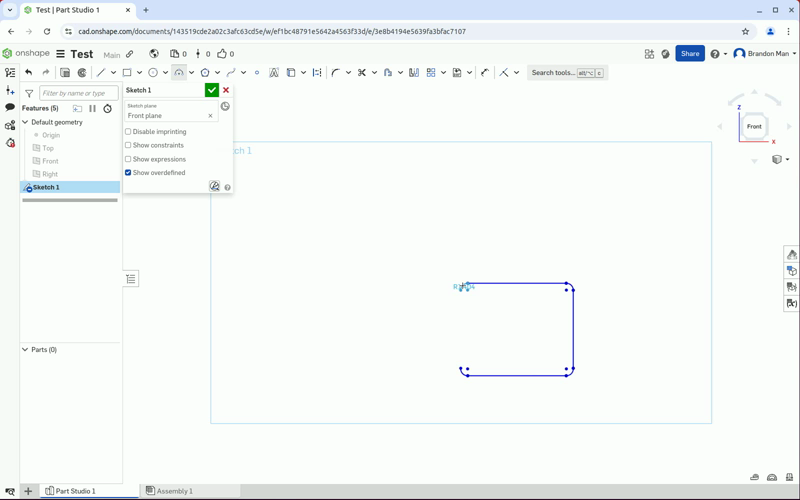
click(462, 285)
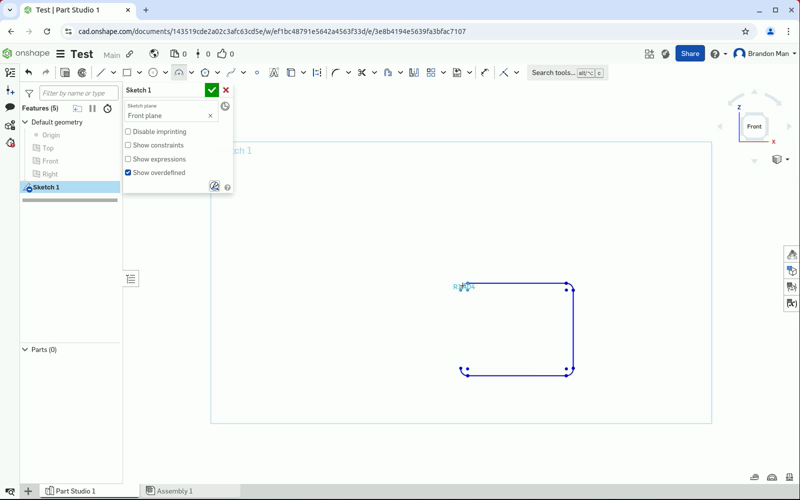
key_up(shift)
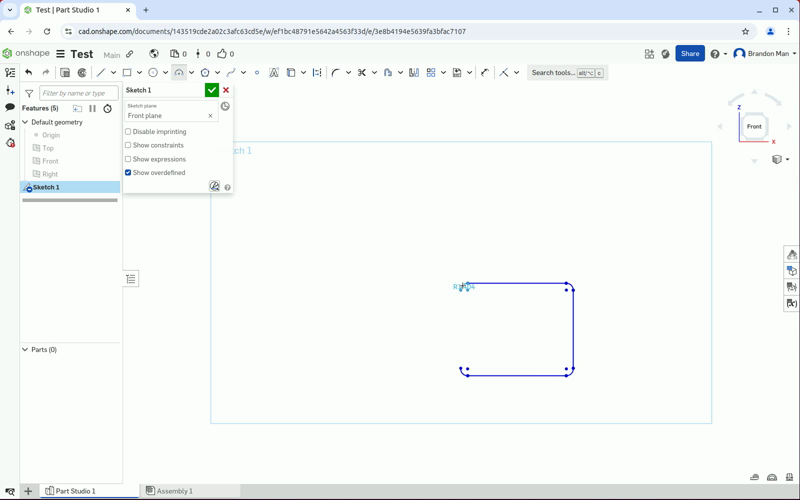
key(esc)
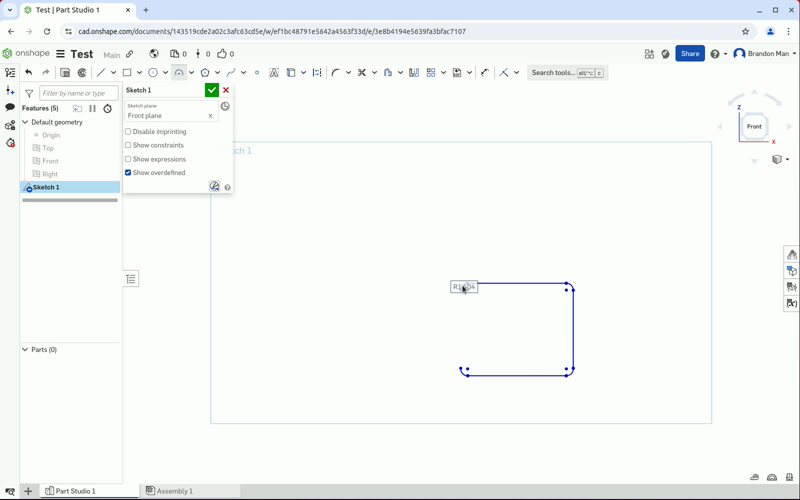
key(l)
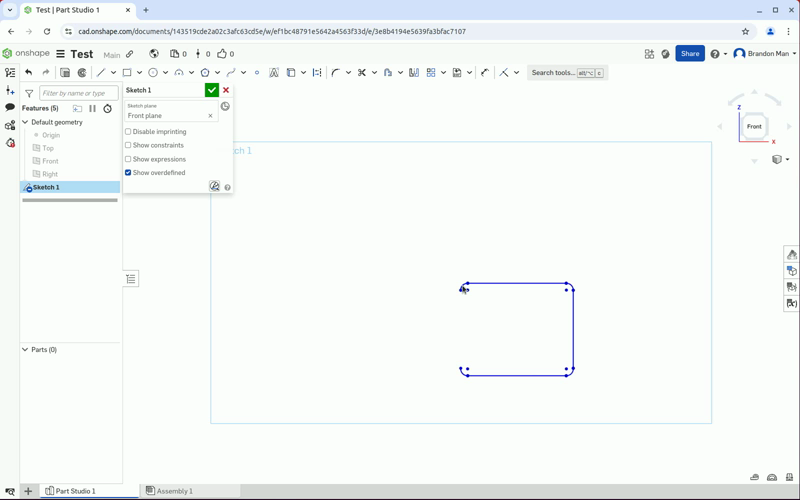
mouse_move(460, 290)
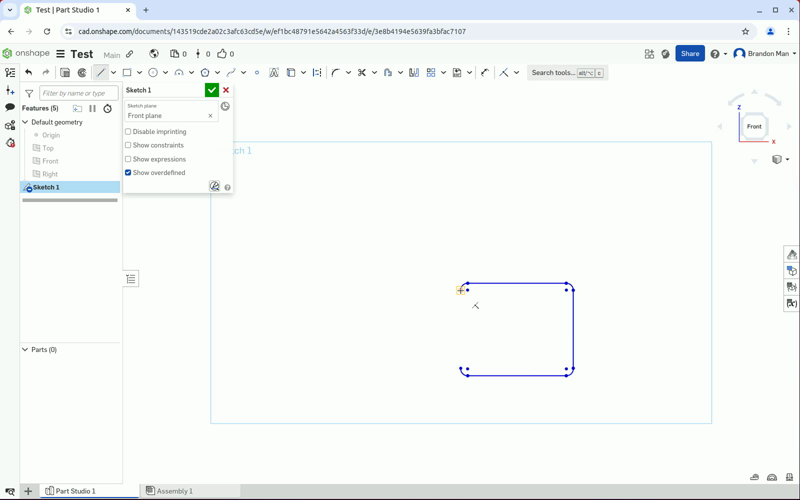
click(460, 290)
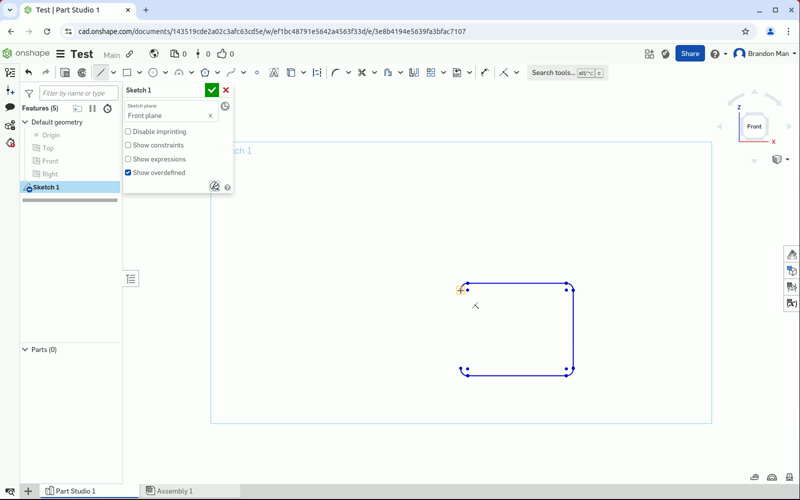
key_down(shift)
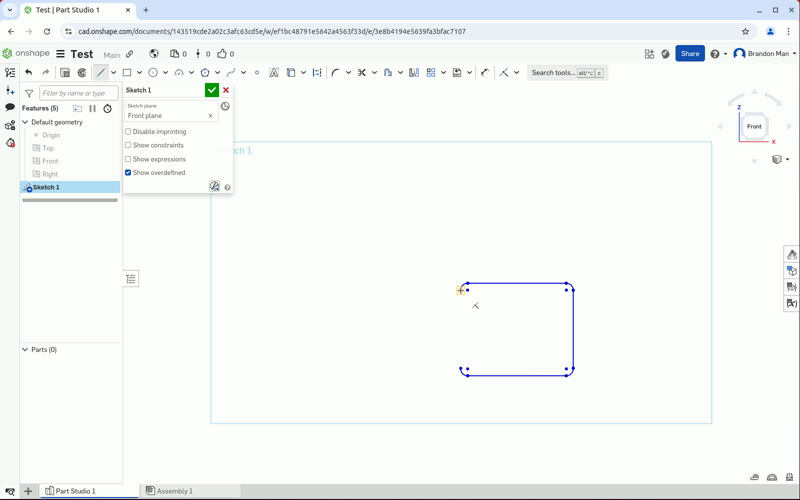
mouse_move(460, 368)
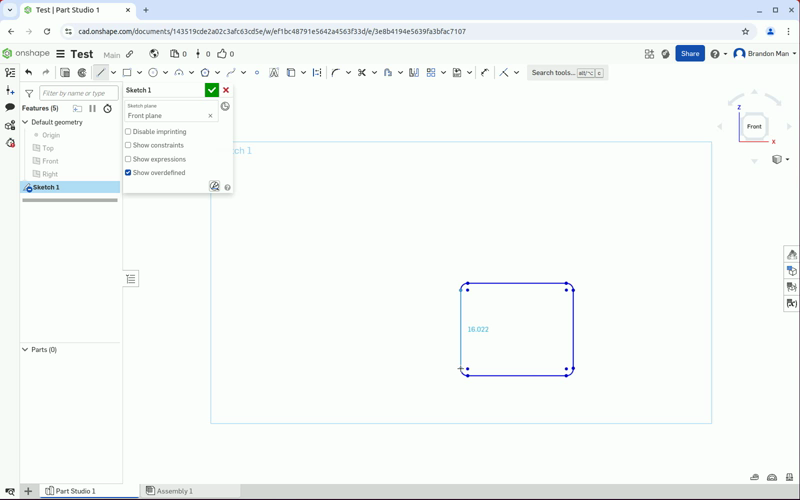
key_up(shift)
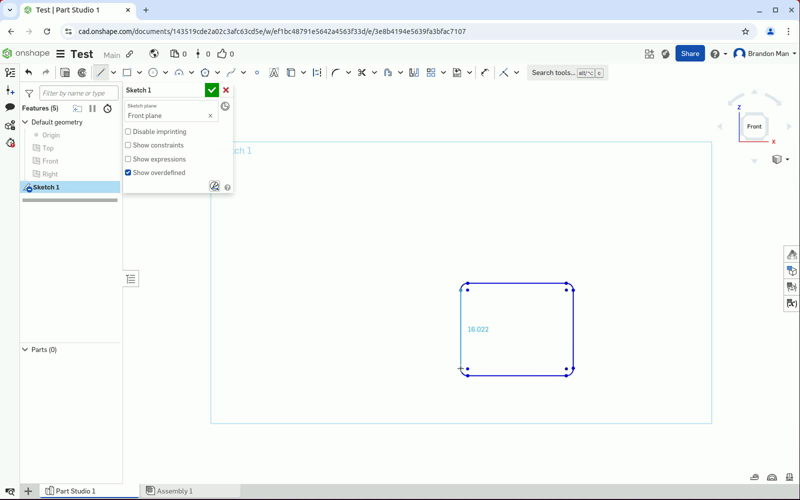
click(460, 368)
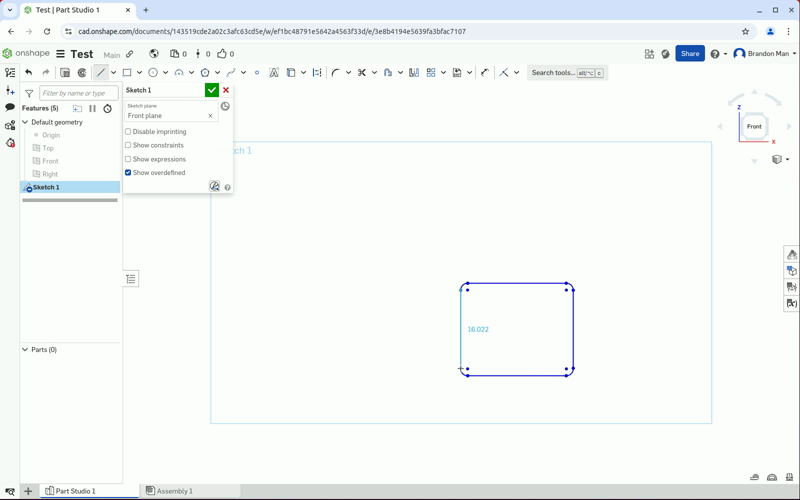
key(esc)
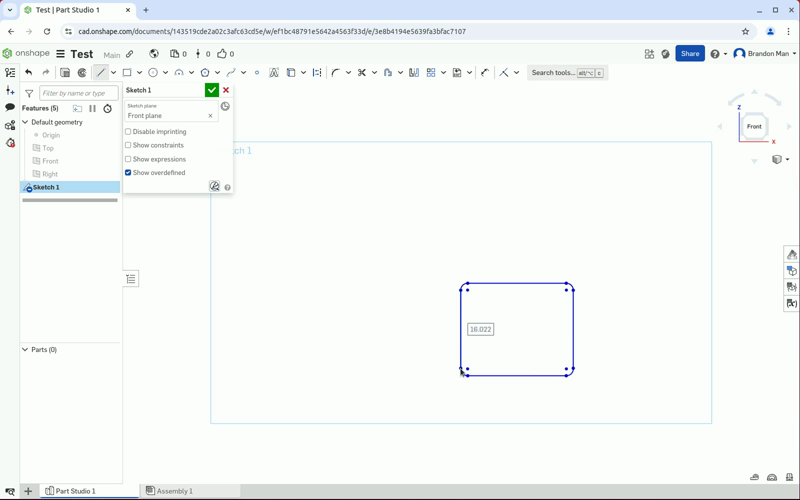
key(c)
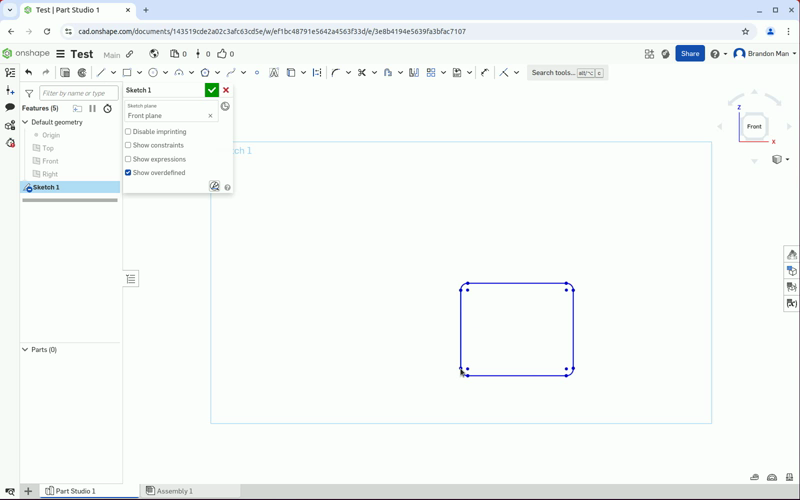
key_down(shift)
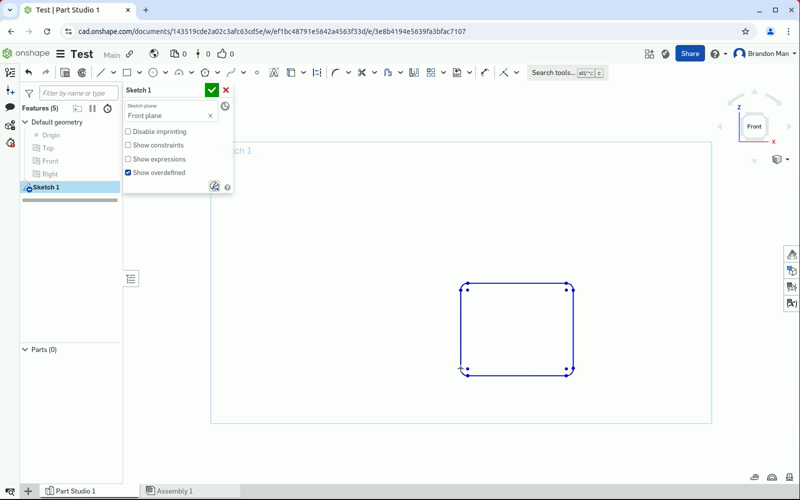
mouse_move(467, 366)
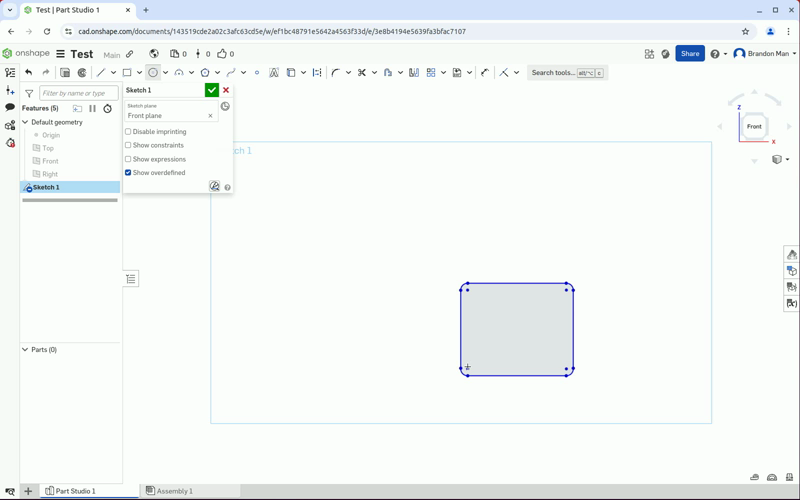
scroll(6)
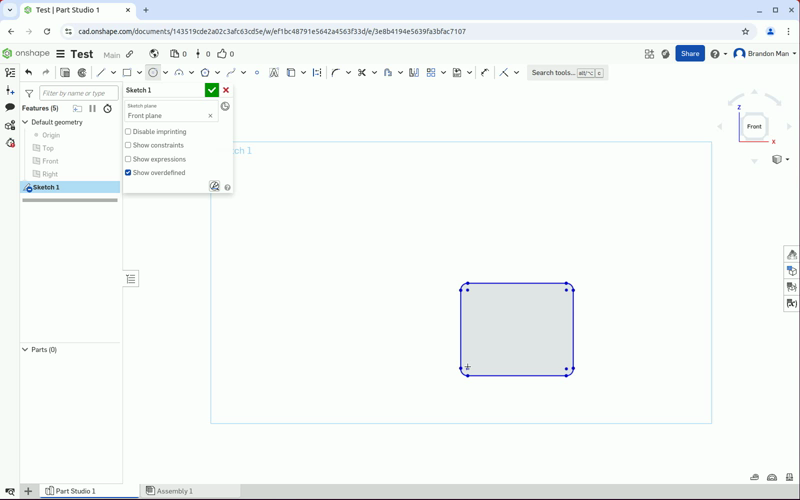
scroll(6)
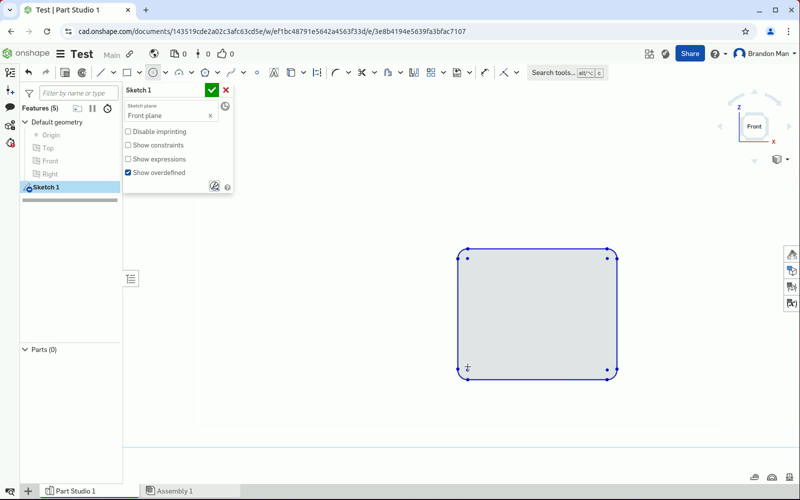
scroll(6)
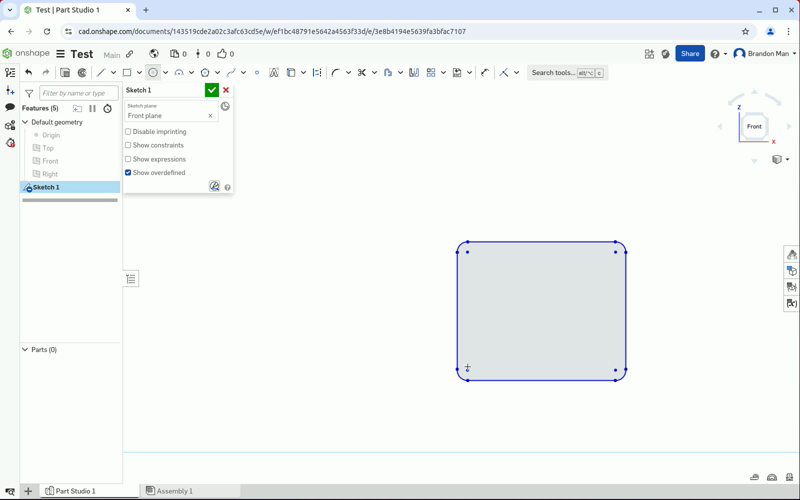
scroll(6)
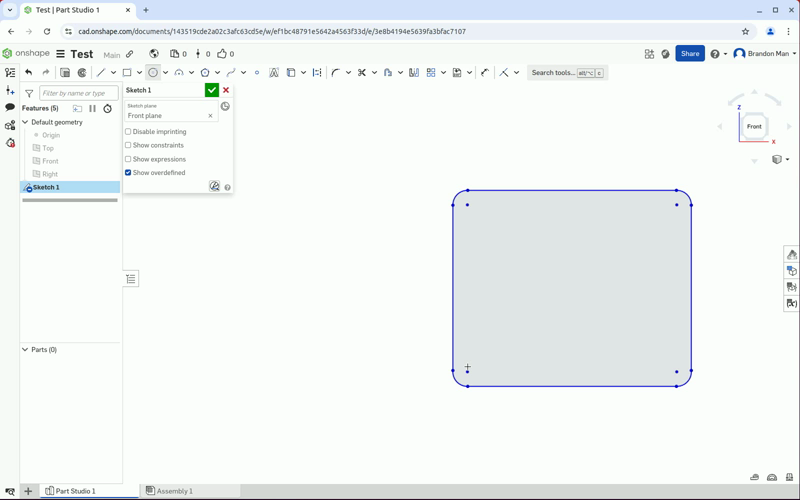
scroll(6)
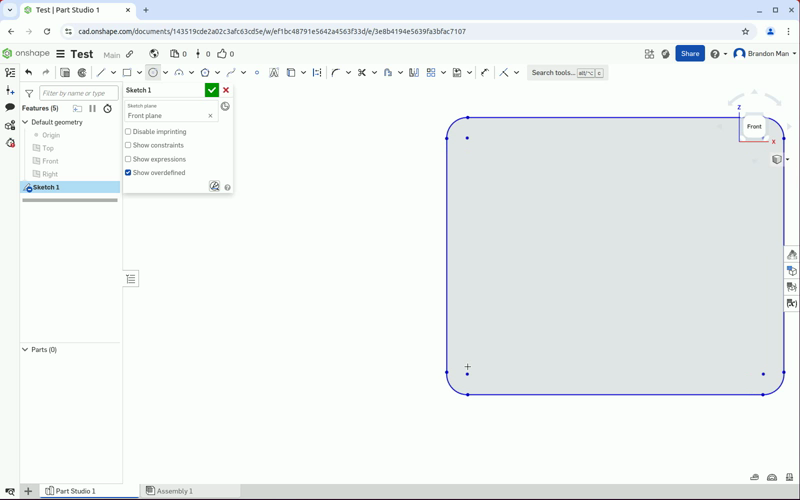
scroll(6)
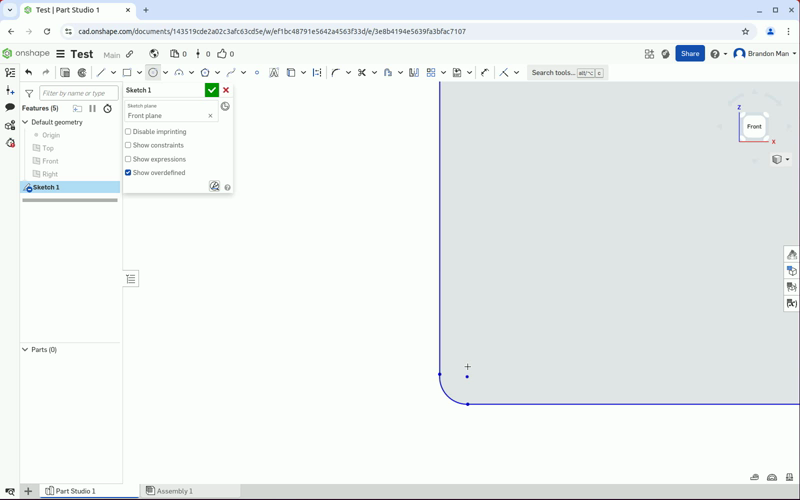
scroll(6)
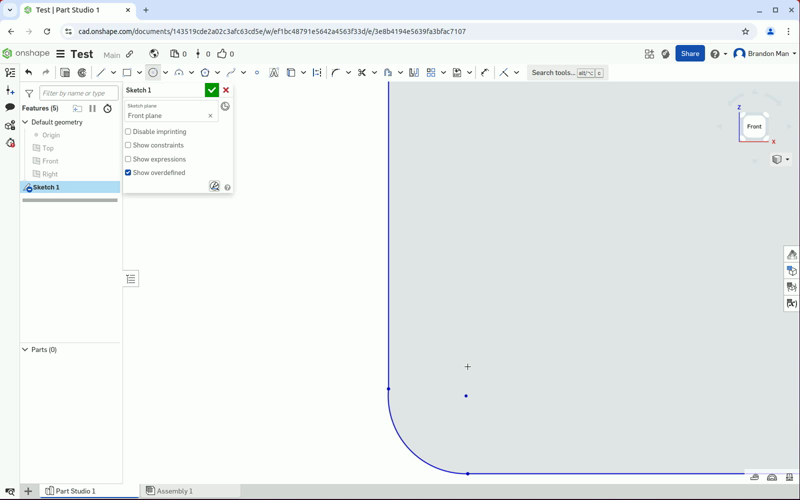
click(467, 366)
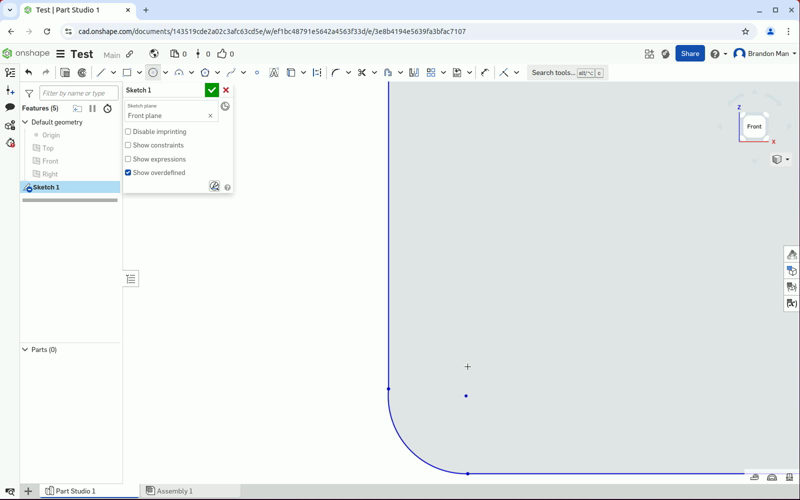
scroll(-6)
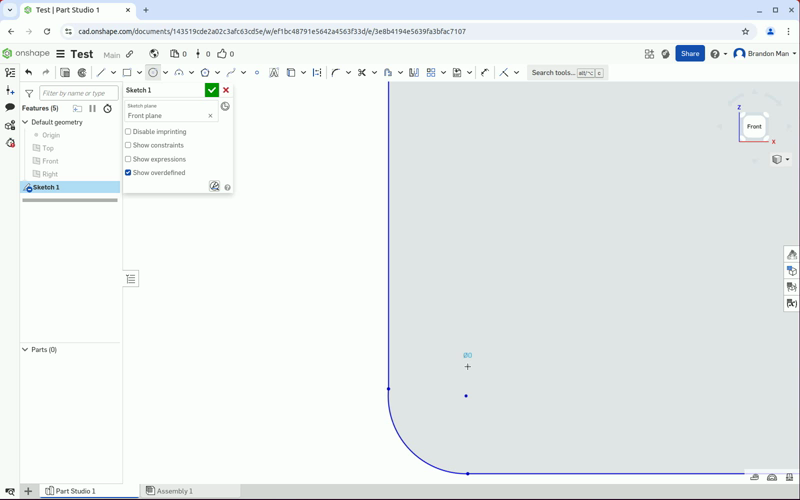
scroll(-6)
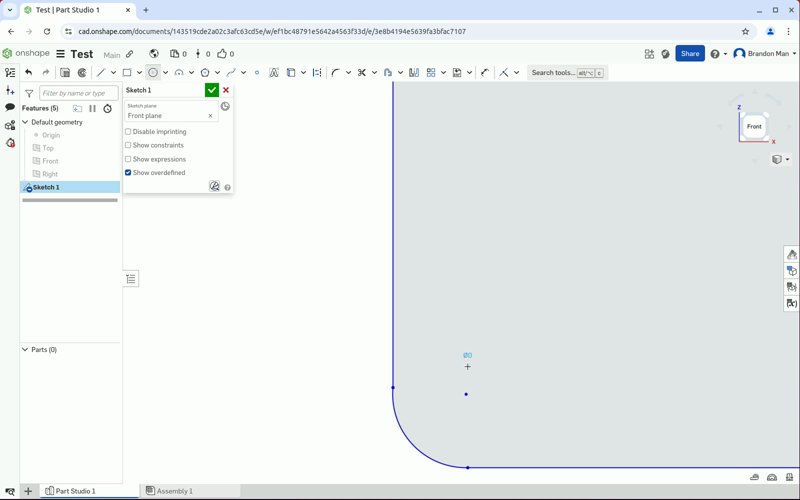
scroll(-6)
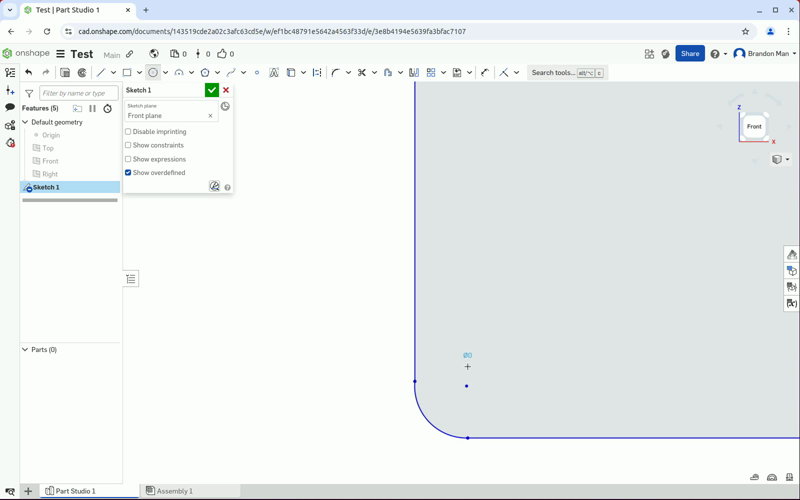
scroll(-6)
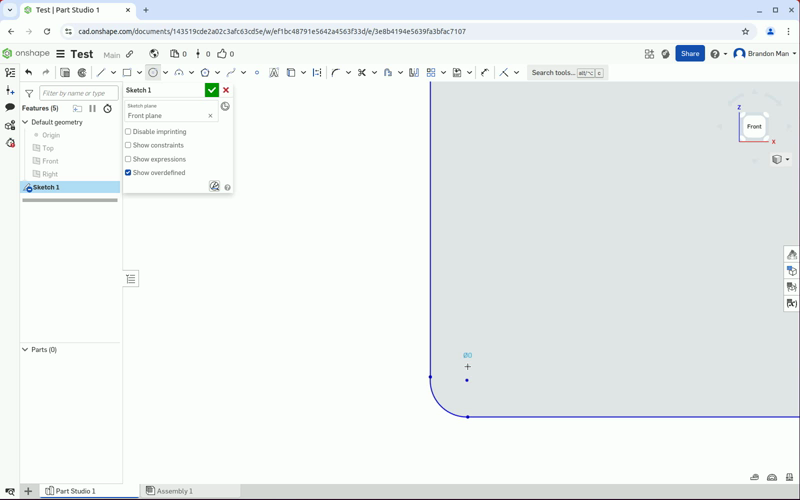
scroll(-6)
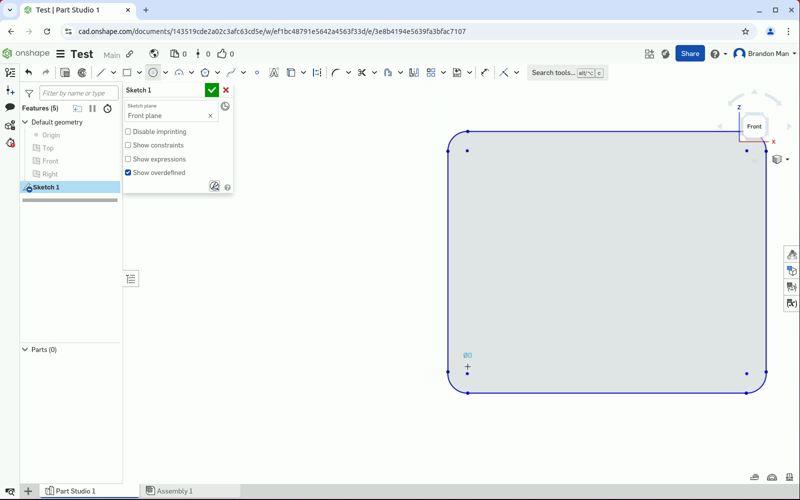
scroll(-6)
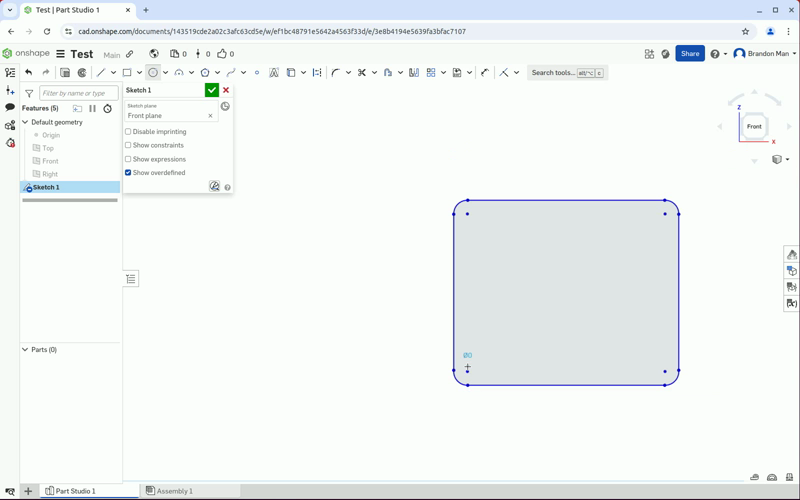
scroll(-6)
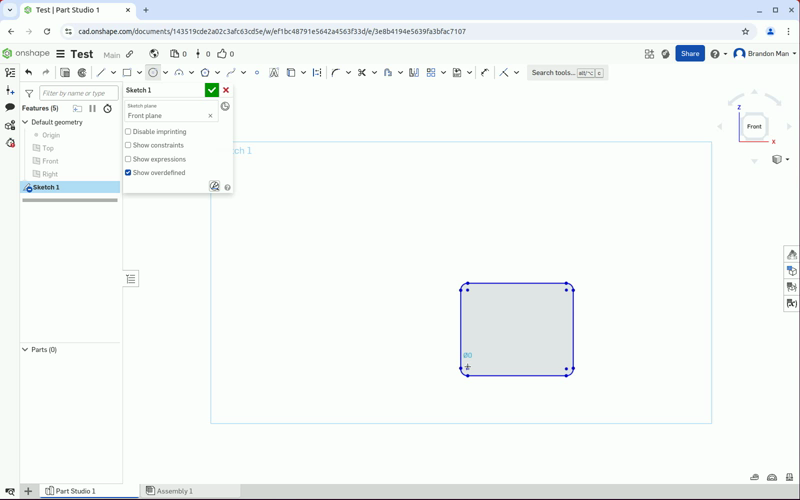
key_up(shift)
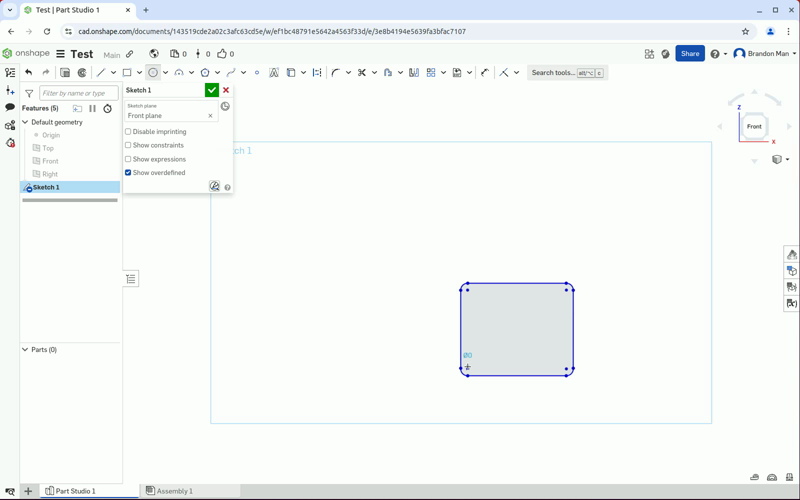
mouse_move(471, 366)
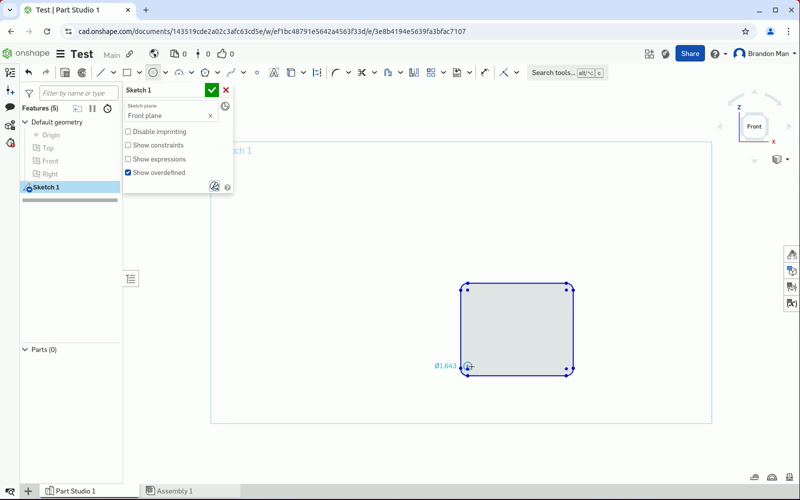
scroll(6)
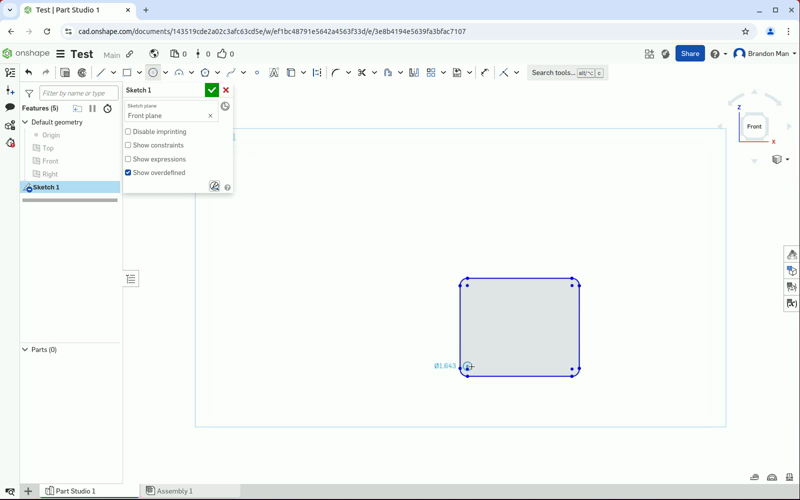
scroll(6)
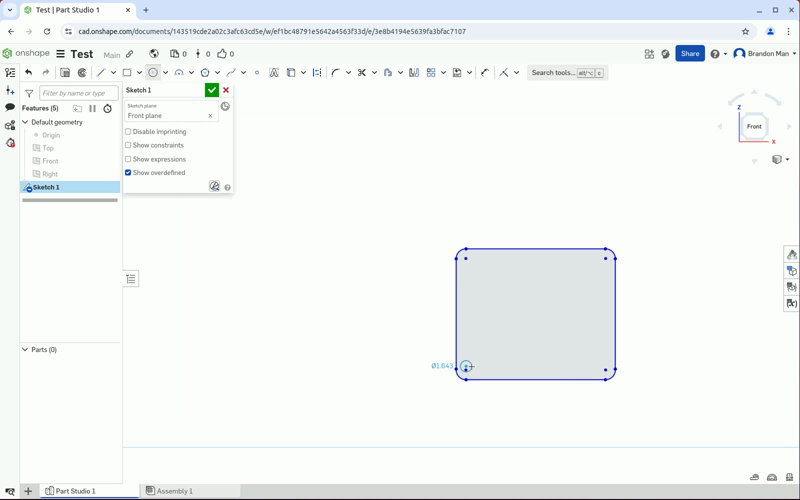
scroll(6)
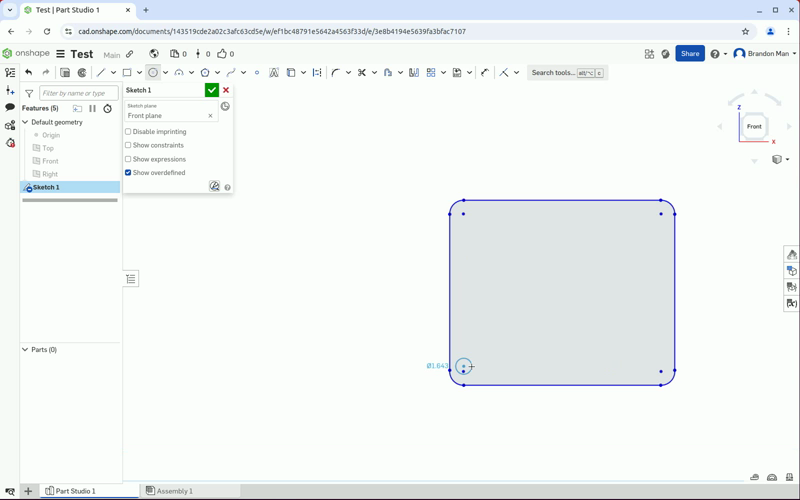
scroll(6)
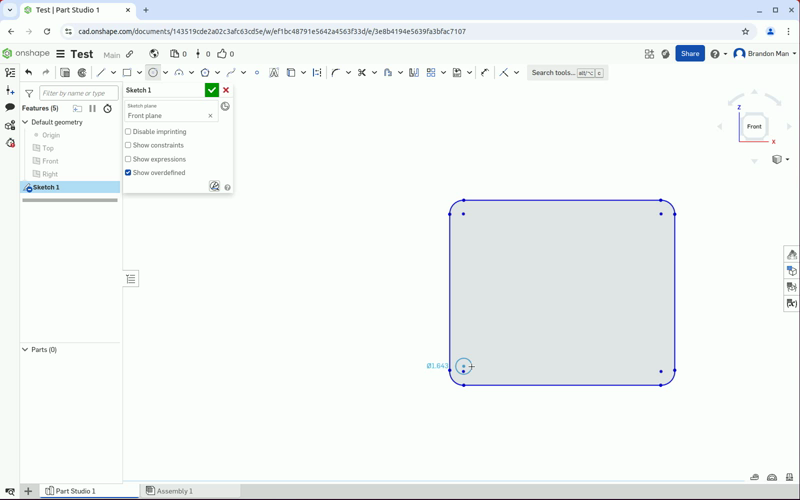
scroll(6)
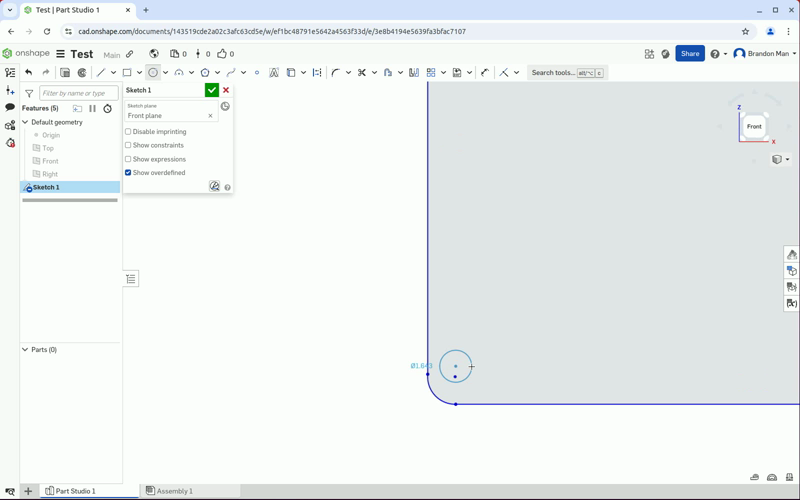
scroll(6)
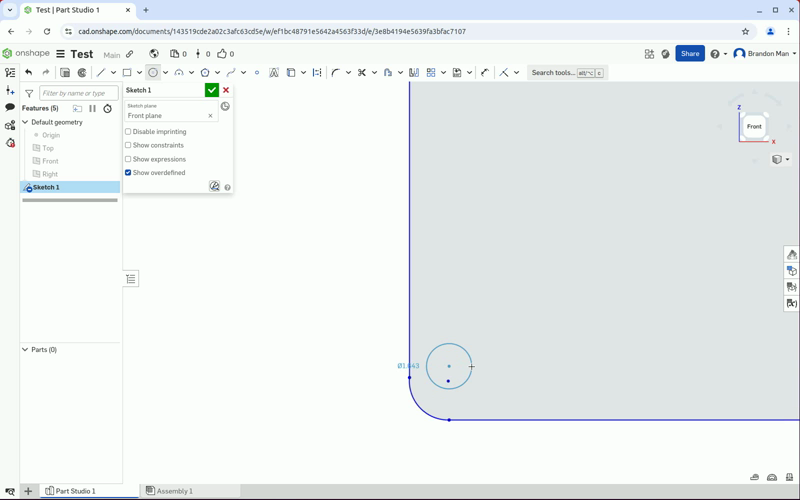
scroll(6)
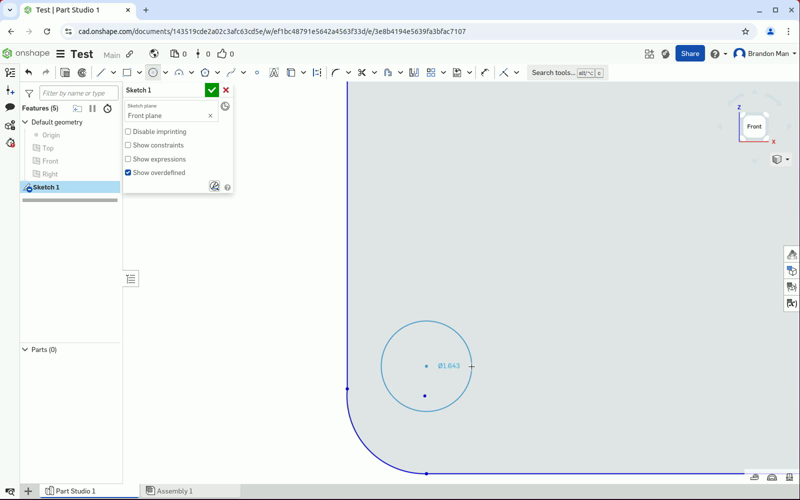
click(471, 366)
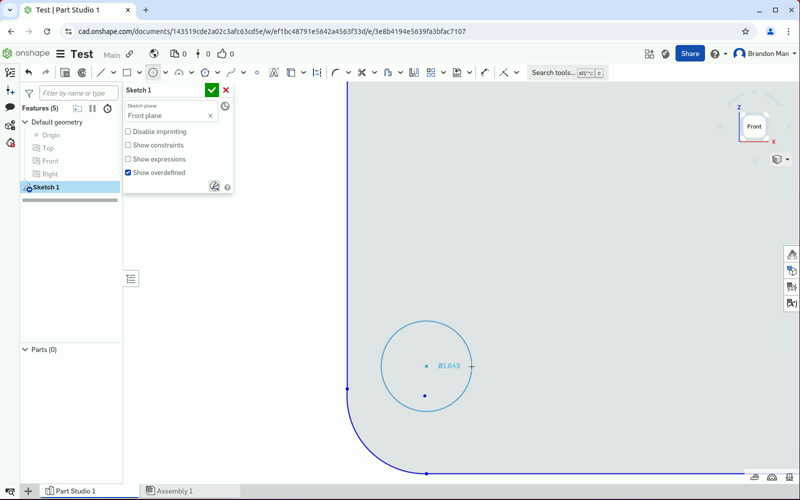
scroll(-6)
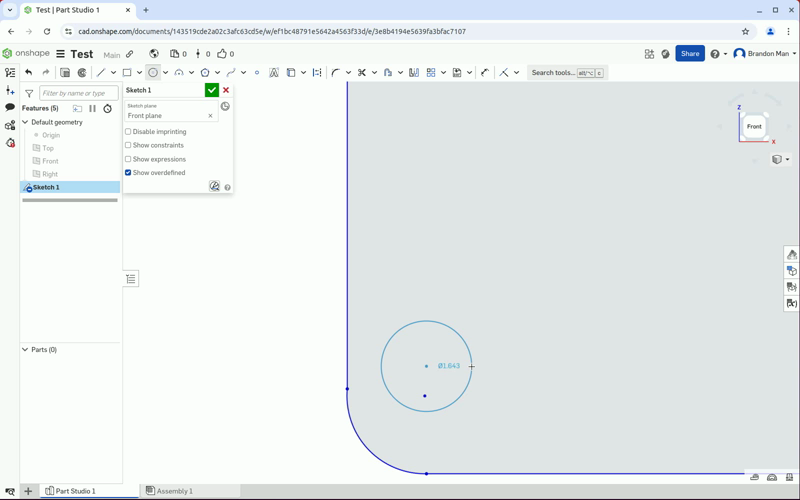
scroll(-6)
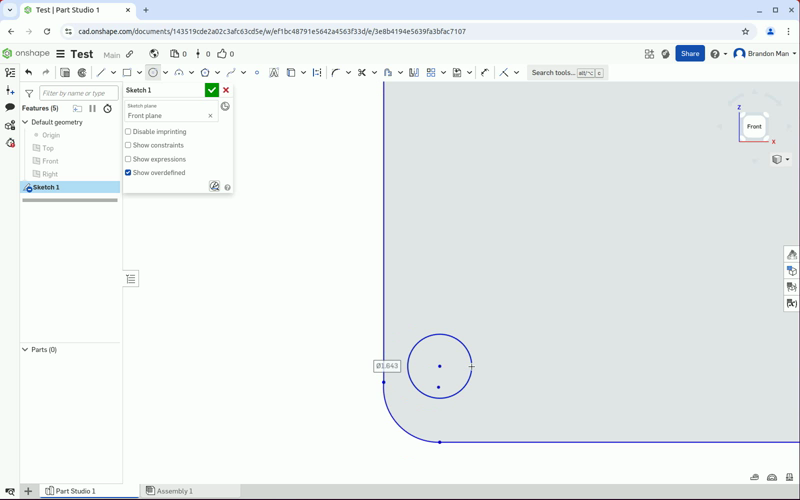
scroll(-6)
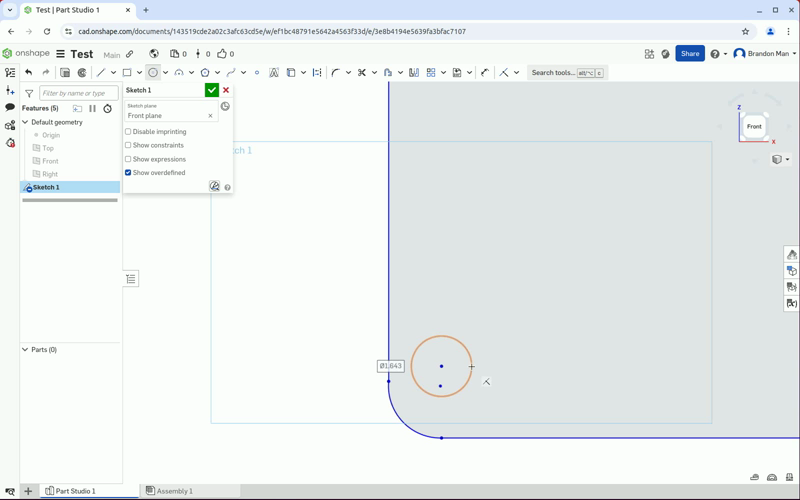
scroll(-6)
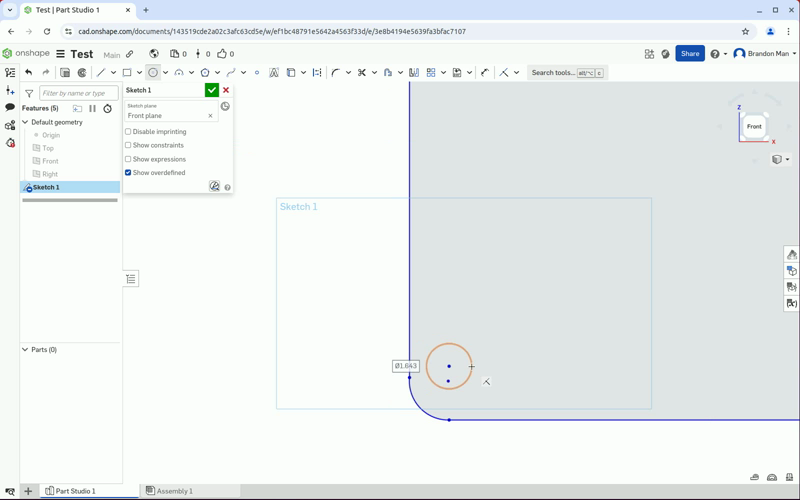
scroll(-6)
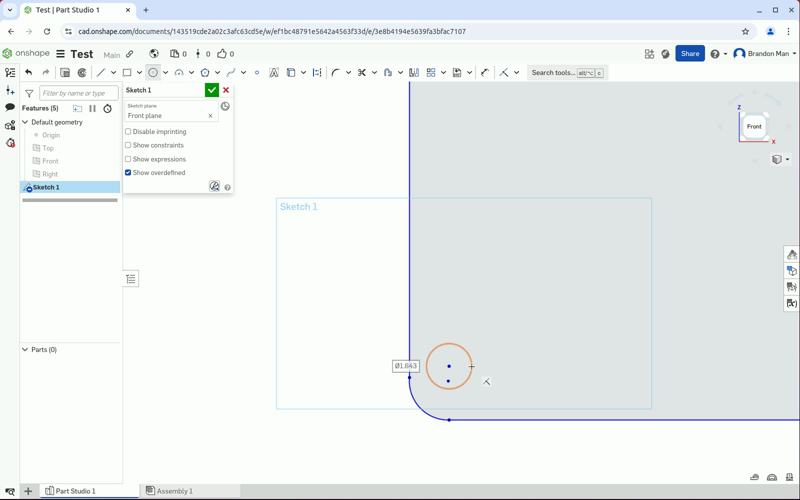
scroll(-6)
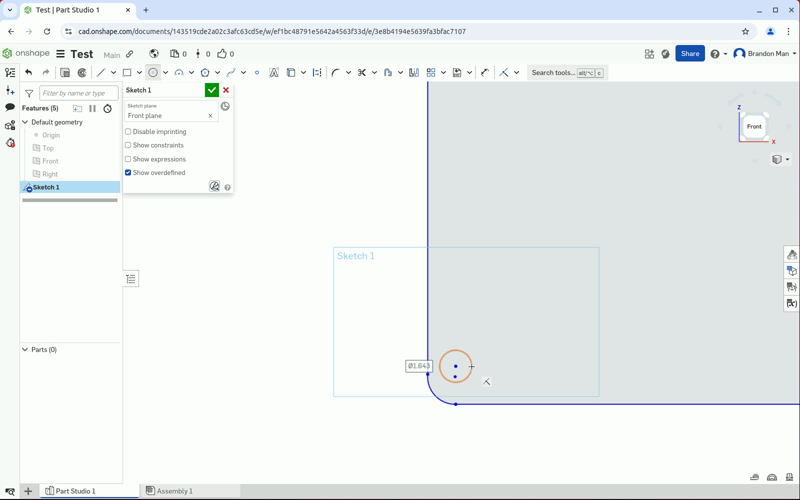
scroll(-6)
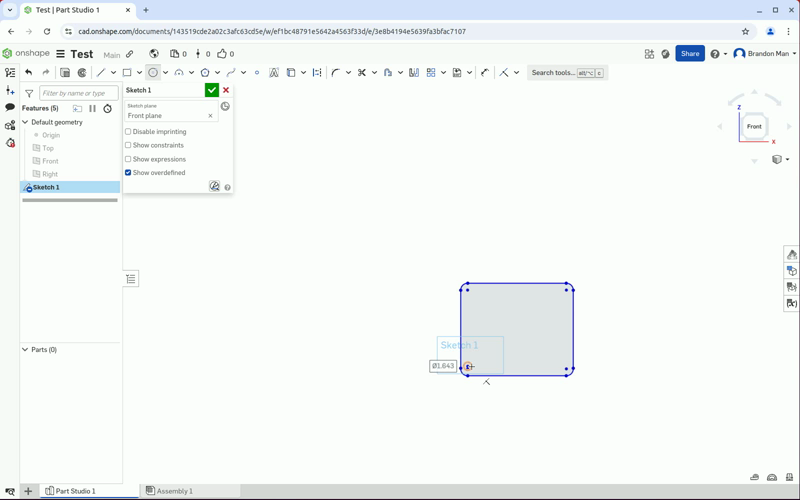
key(esc)
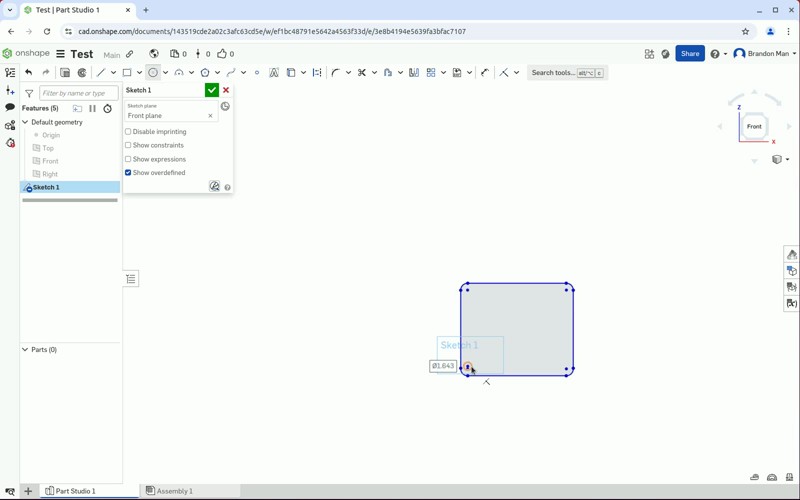
key(c)
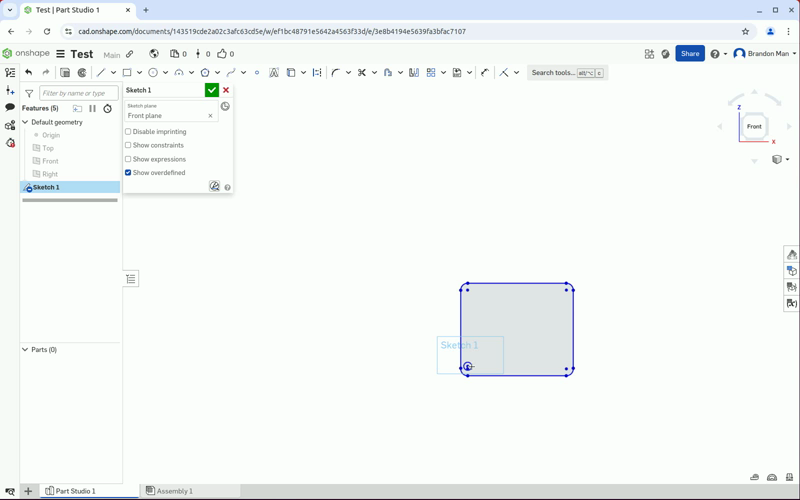
key_down(shift)
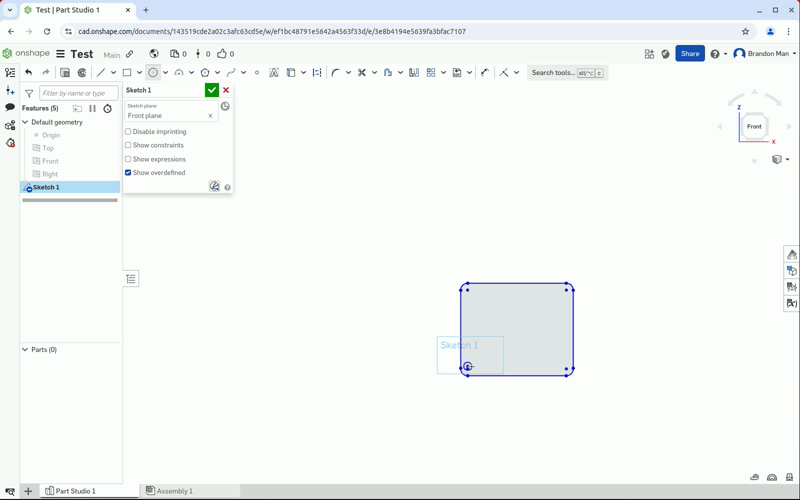
mouse_move(467, 290)
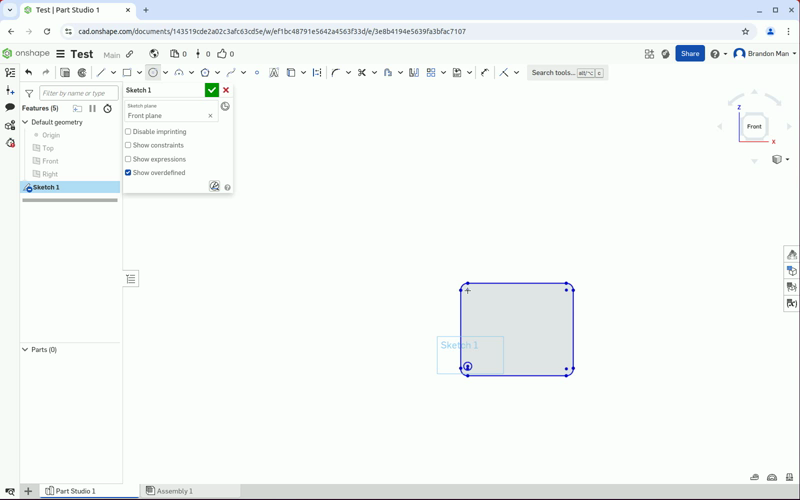
click(467, 290)
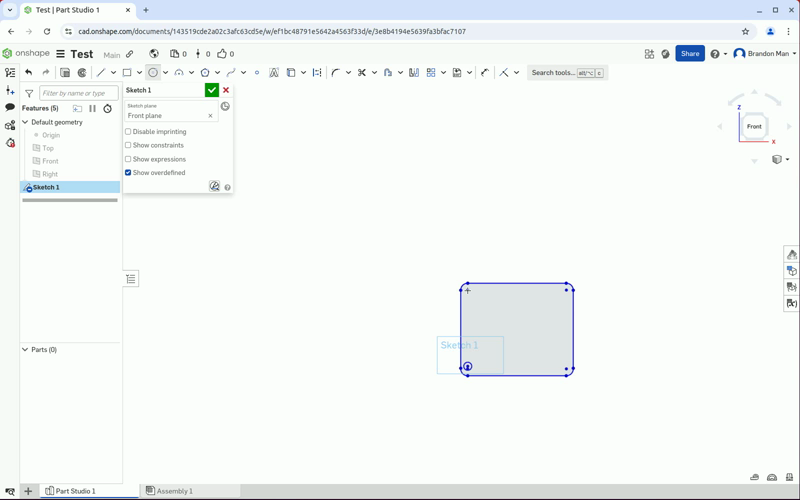
key_up(shift)
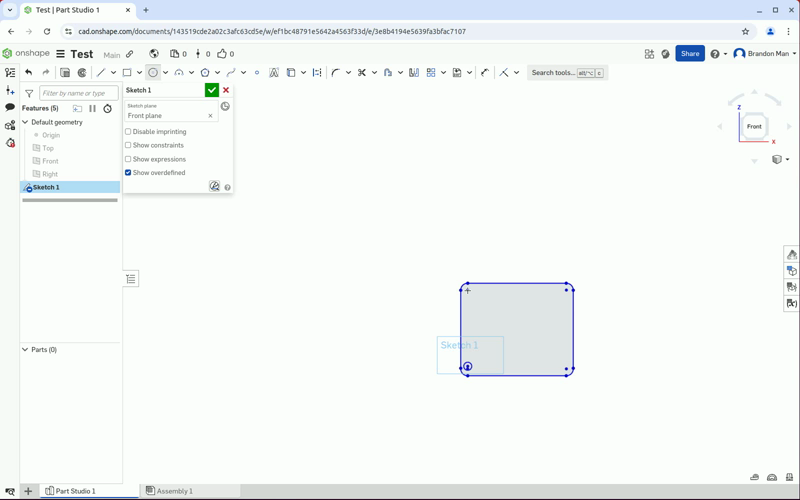
mouse_move(471, 290)
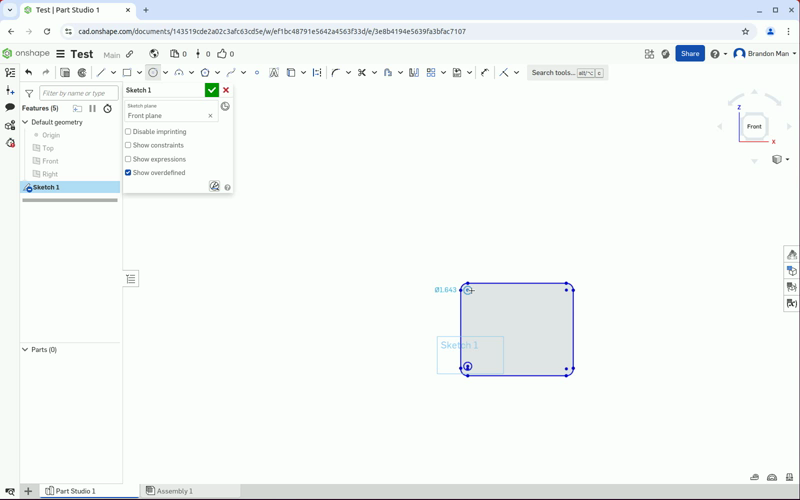
scroll(6)
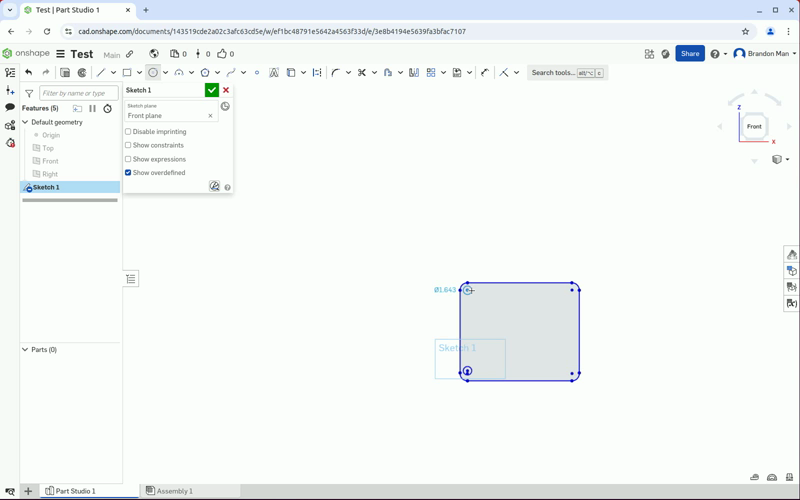
scroll(6)
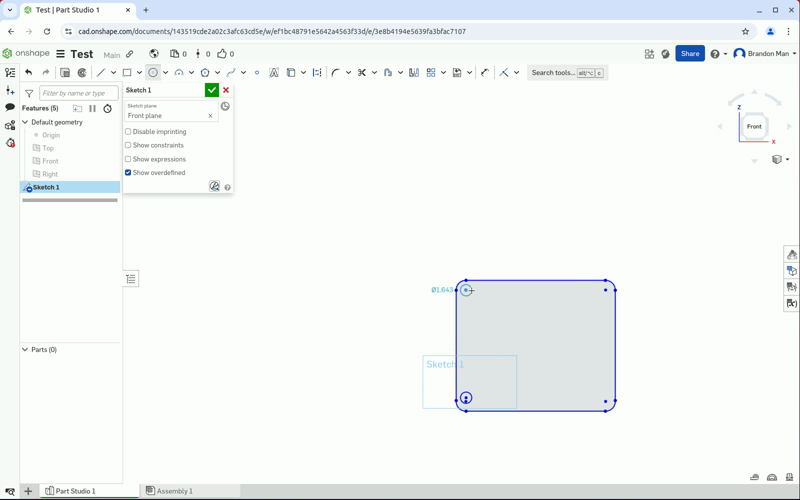
scroll(6)
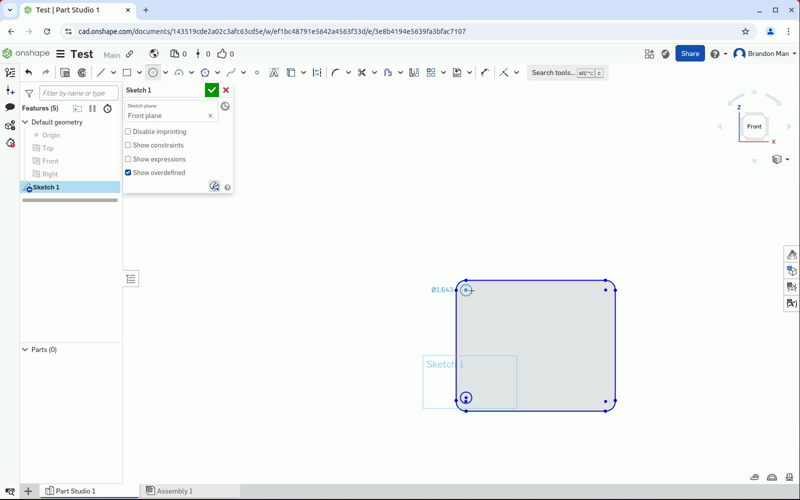
scroll(6)
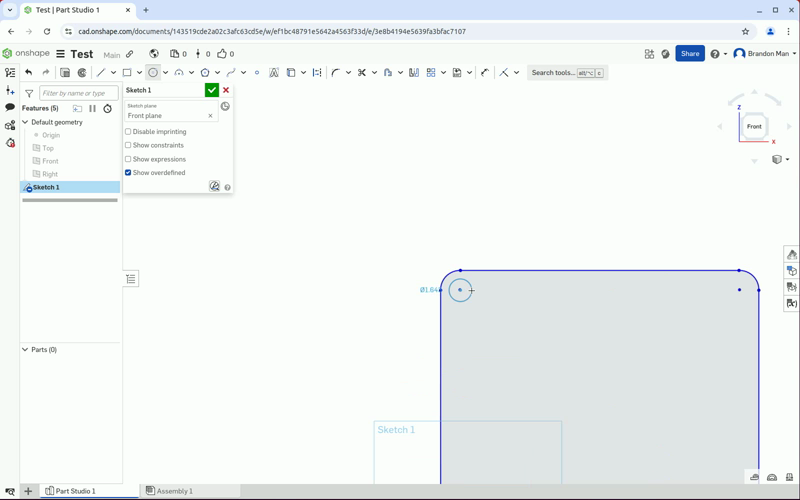
scroll(6)
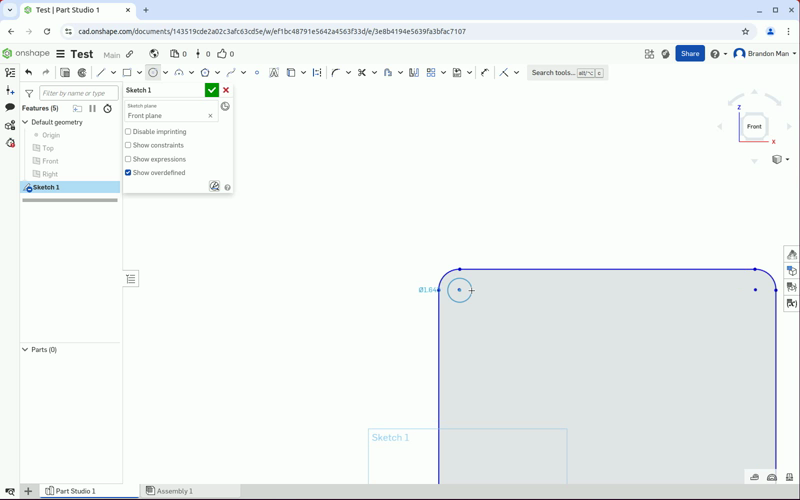
scroll(6)
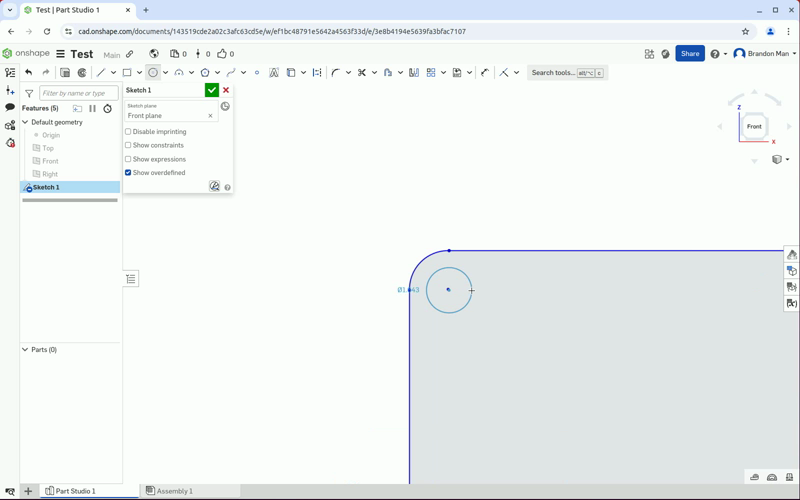
scroll(6)
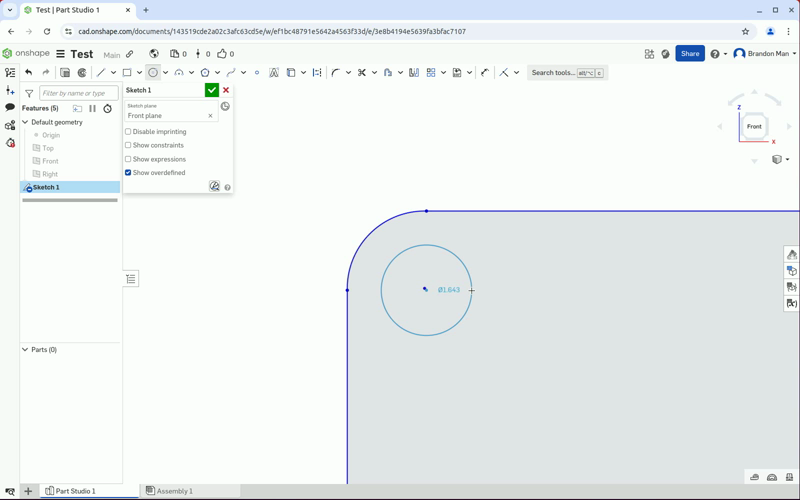
click(471, 290)
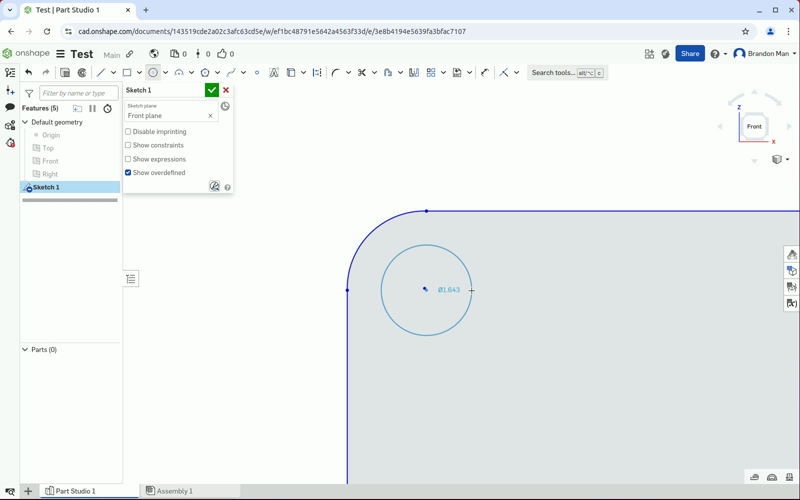
scroll(-6)
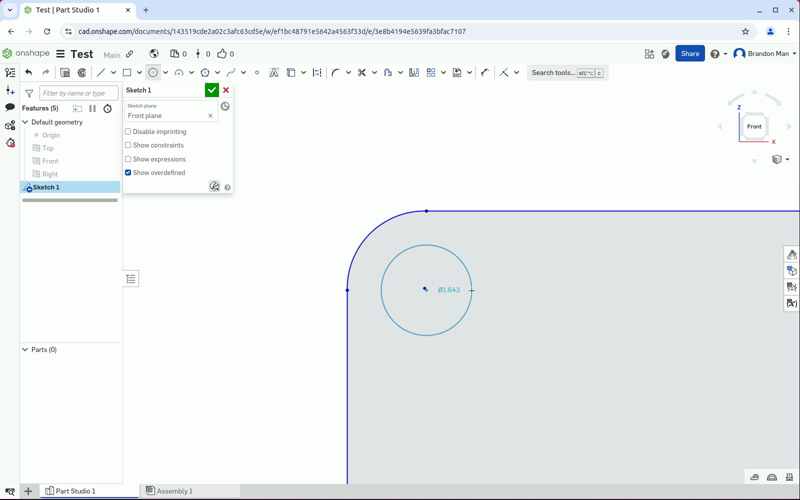
scroll(-6)
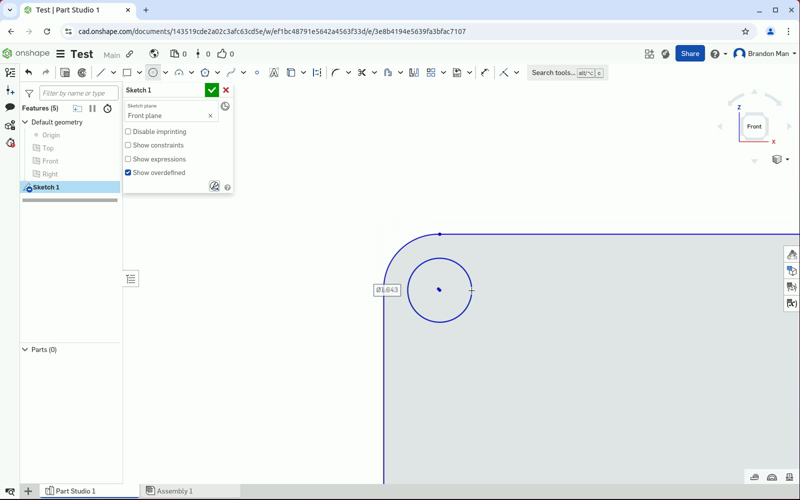
scroll(-6)
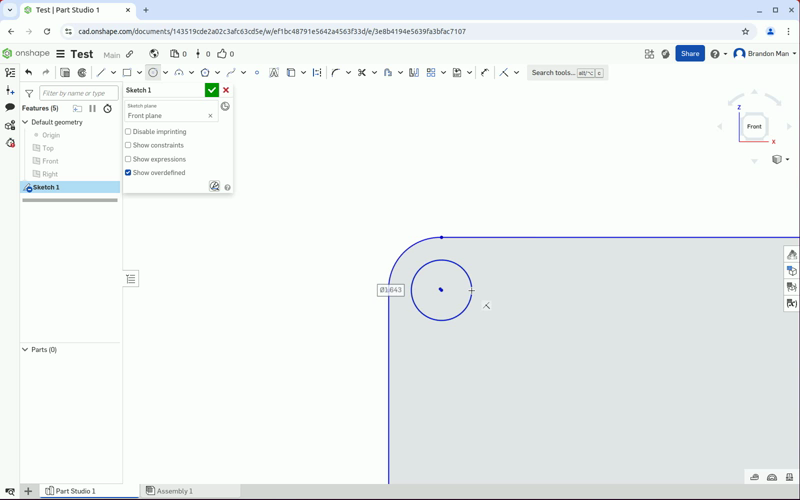
scroll(-6)
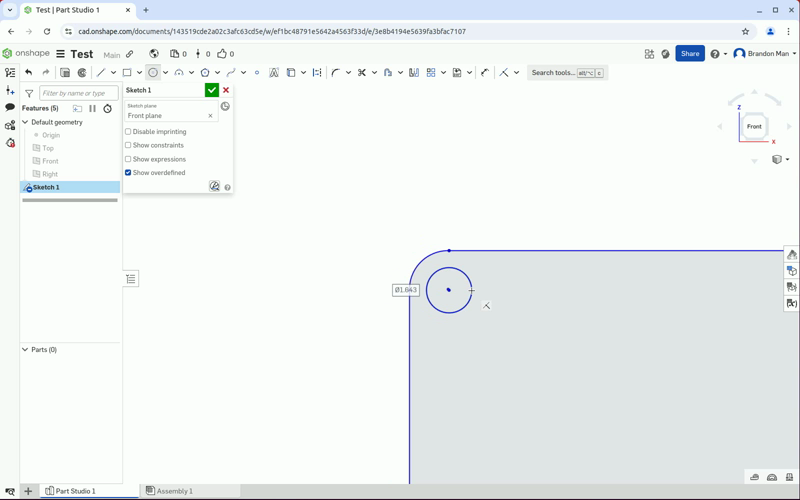
scroll(-6)
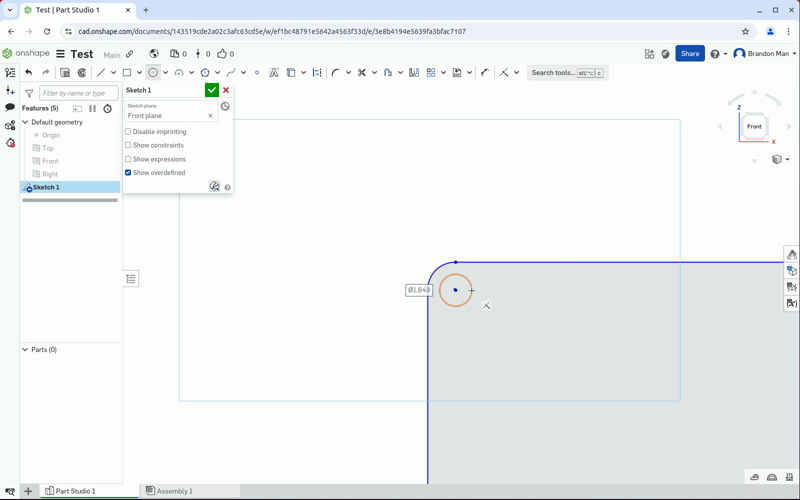
scroll(-6)
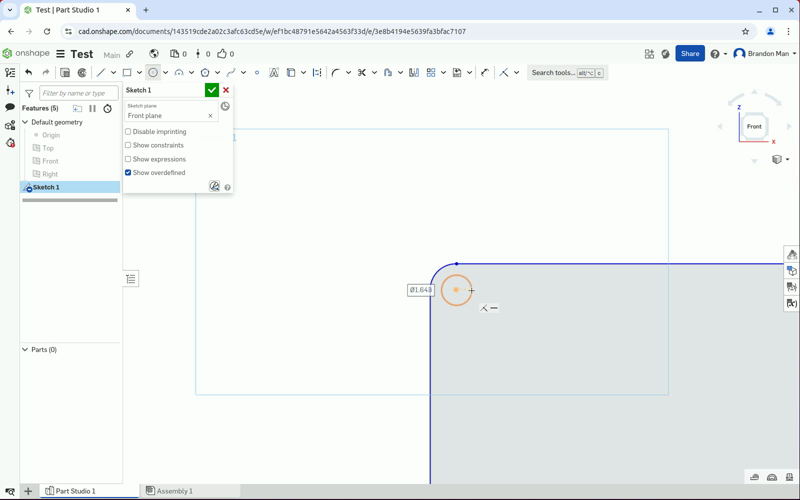
scroll(-6)
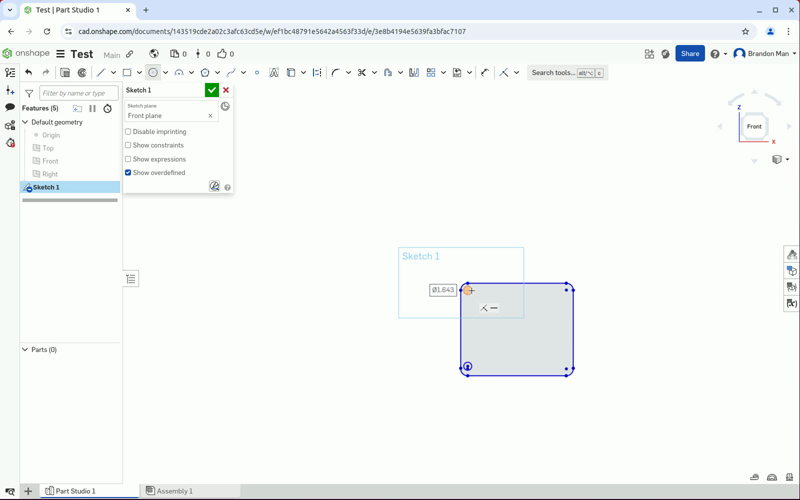
key(esc)
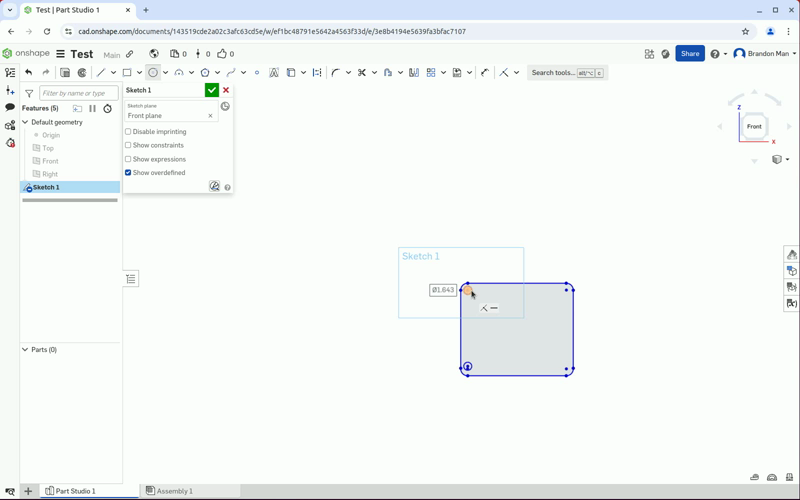
key(c)
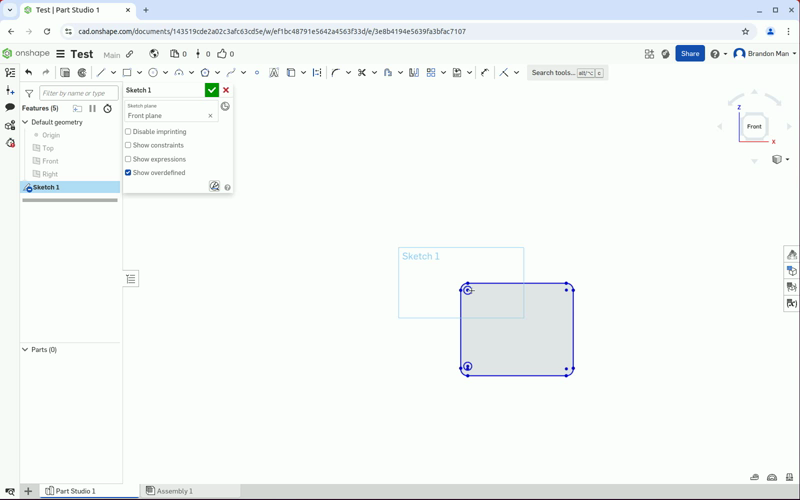
key_down(shift)
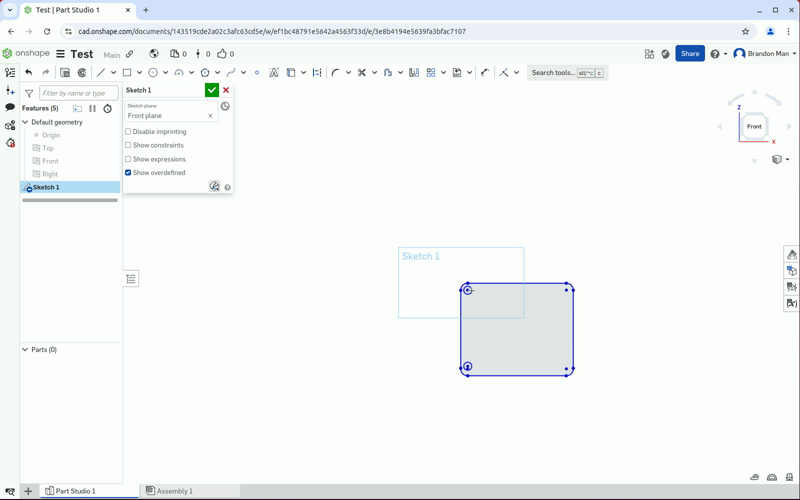
mouse_move(566, 368)
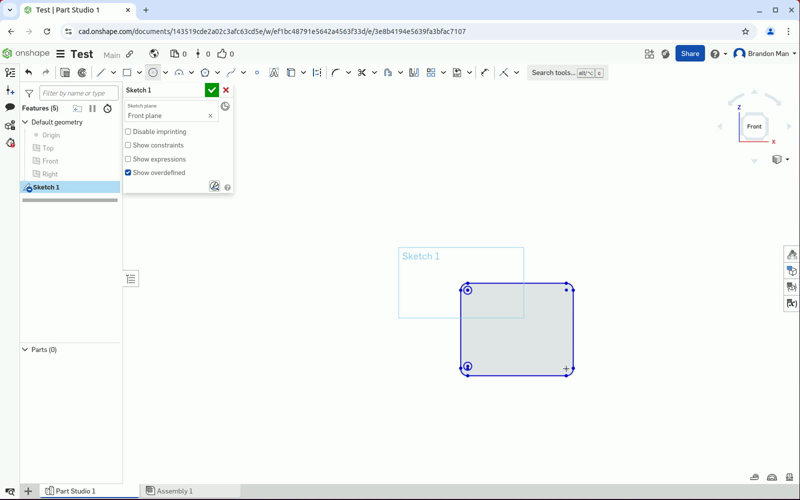
click(566, 368)
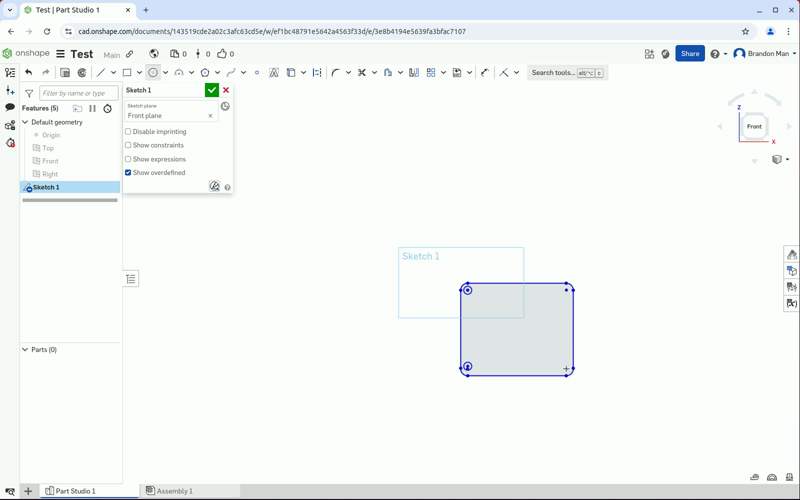
key_up(shift)
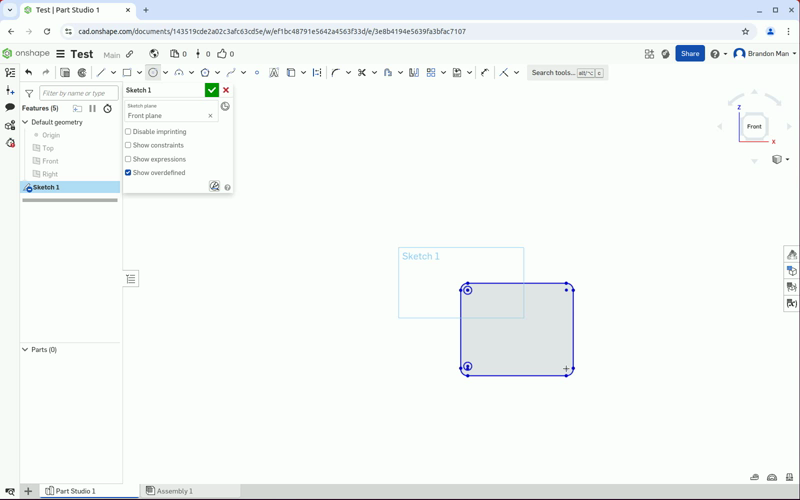
mouse_move(569, 368)
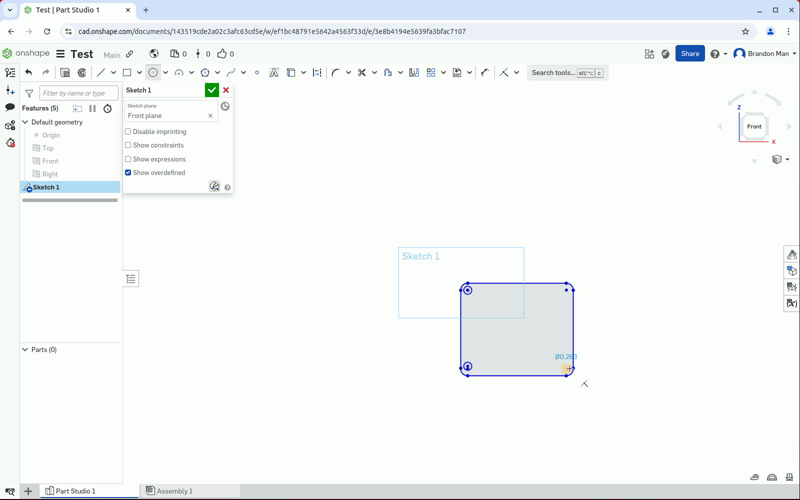
scroll(6)
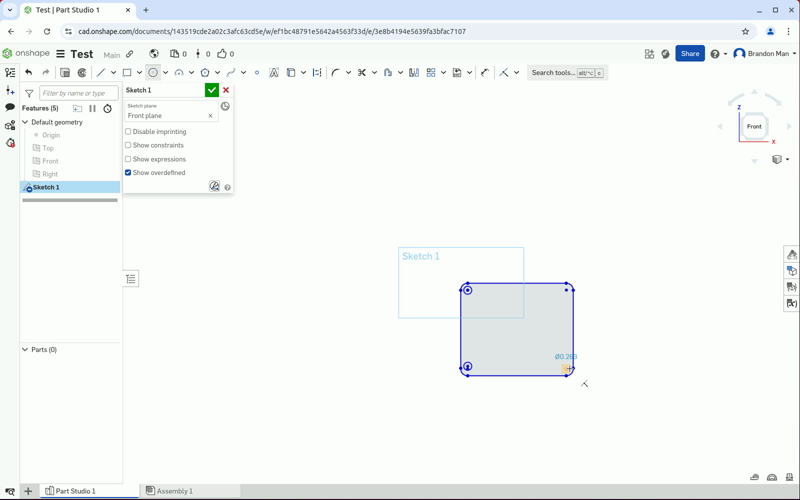
scroll(6)
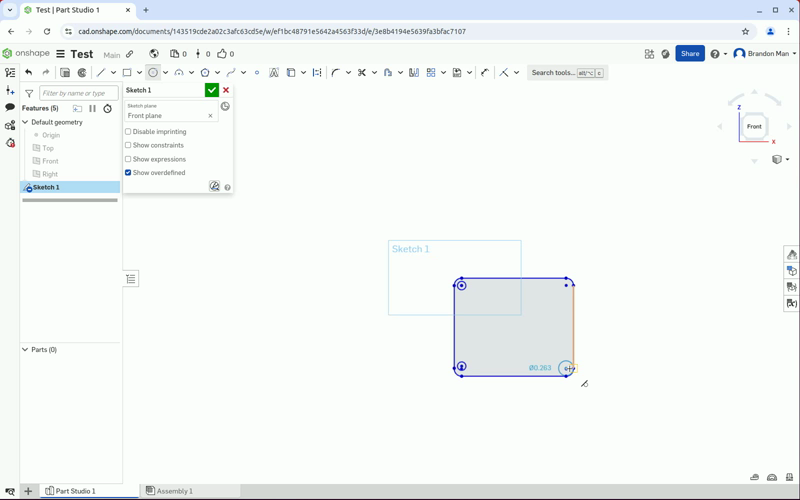
scroll(6)
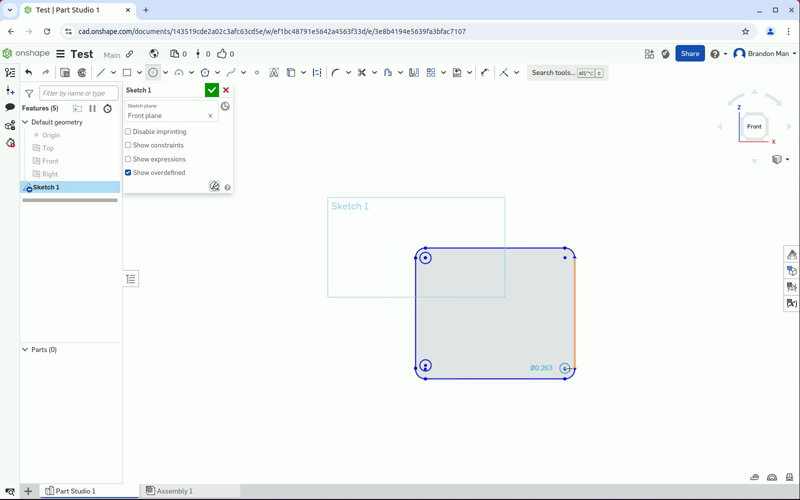
scroll(6)
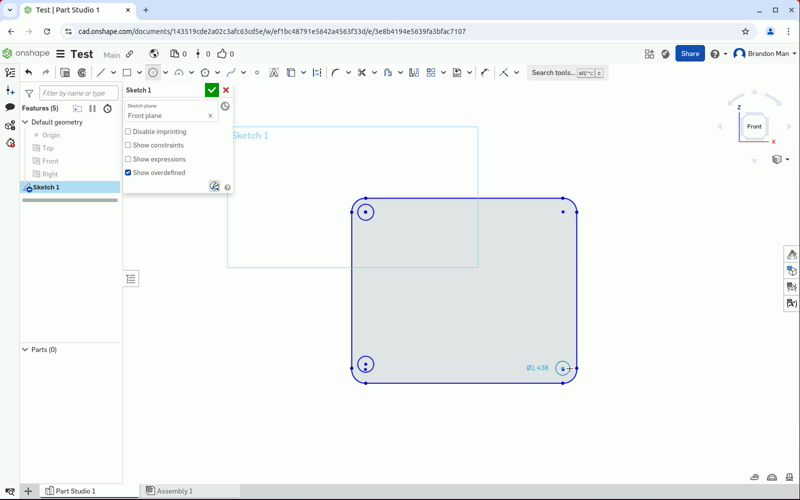
scroll(6)
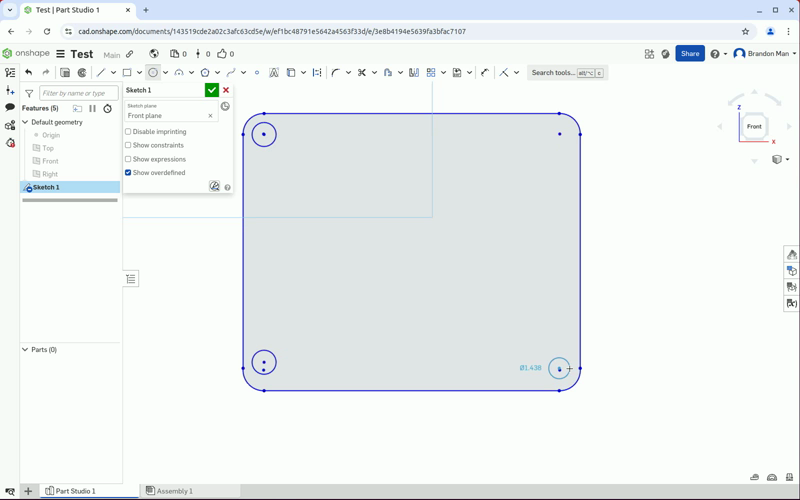
scroll(6)
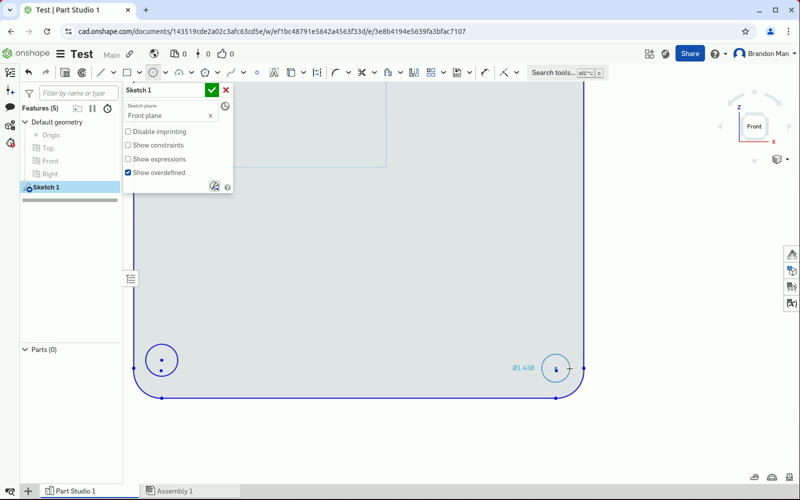
scroll(6)
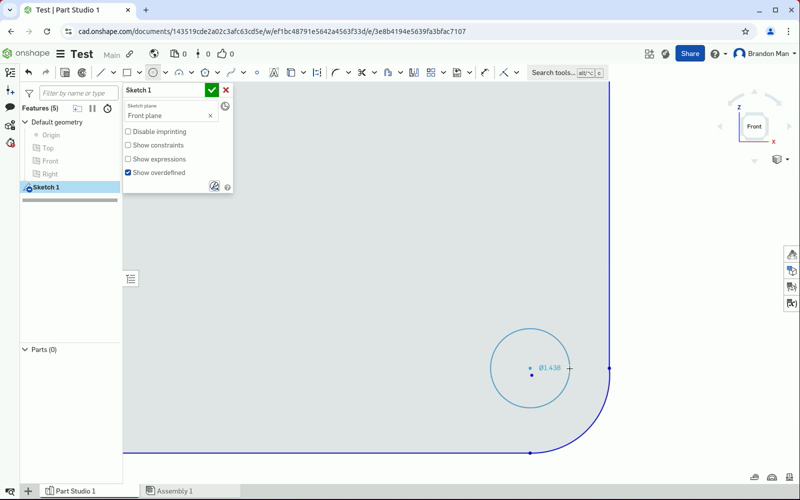
click(569, 368)
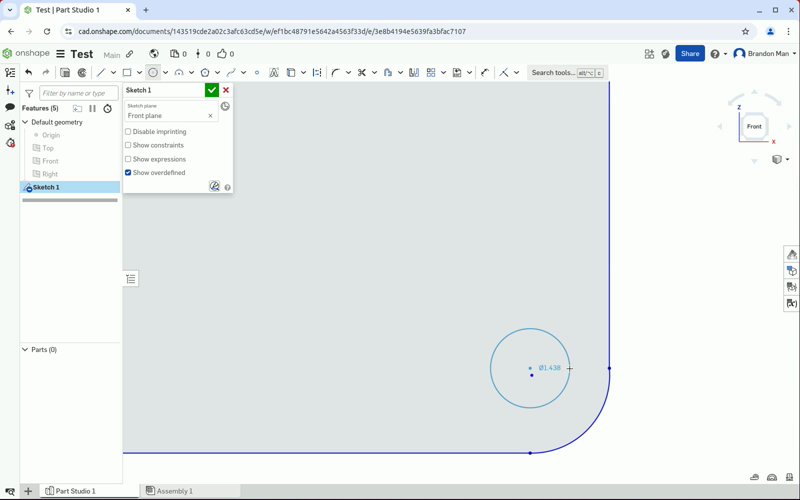
scroll(-6)
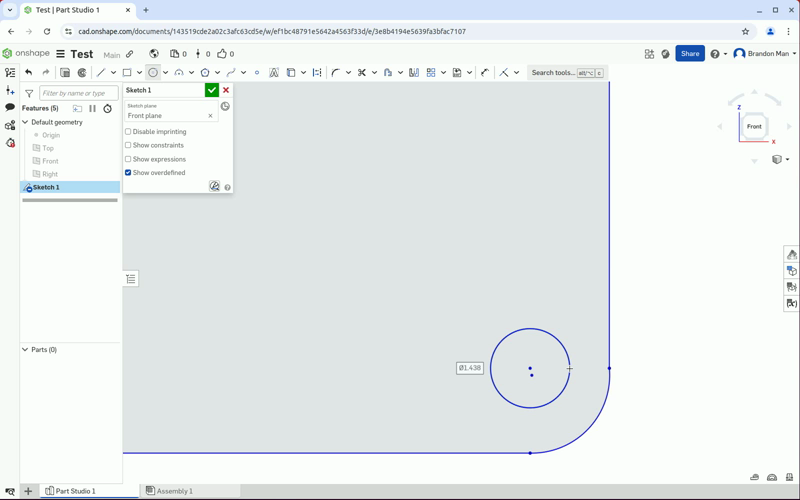
scroll(-6)
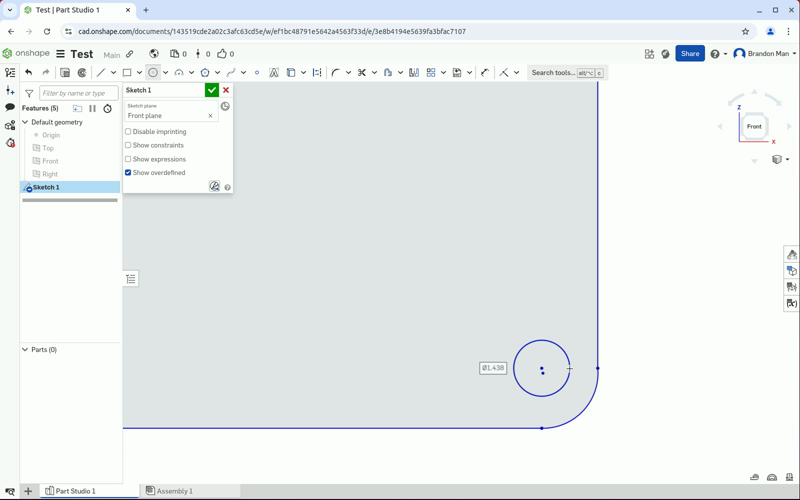
scroll(-6)
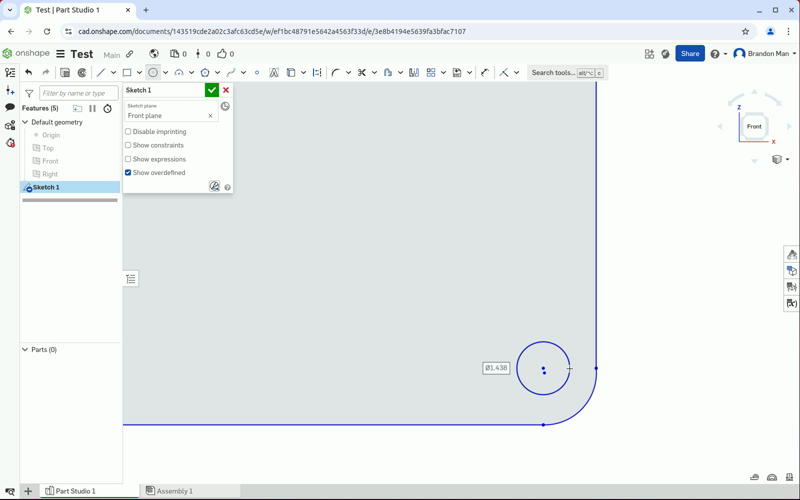
scroll(-6)
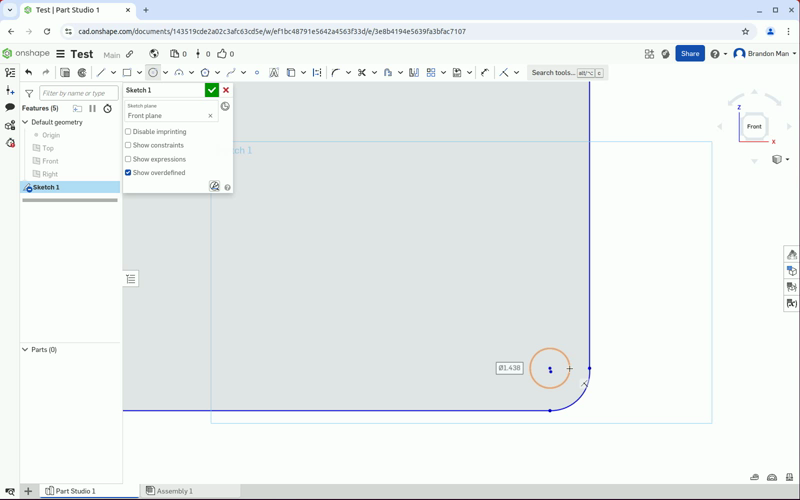
scroll(-6)
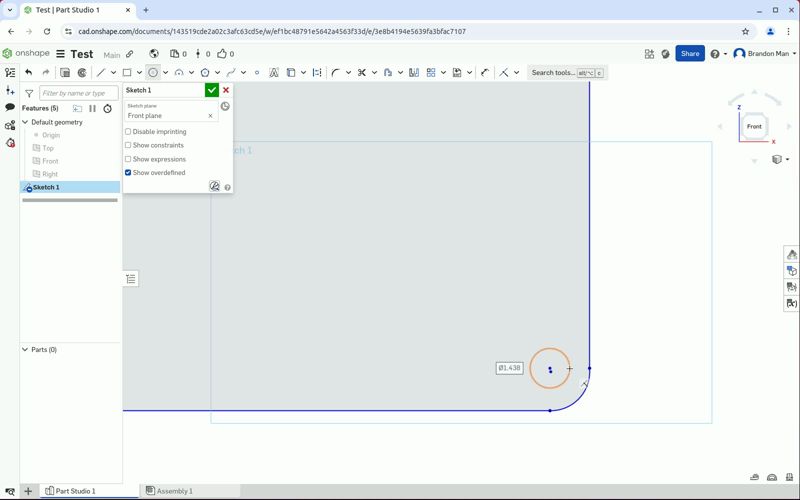
scroll(-6)
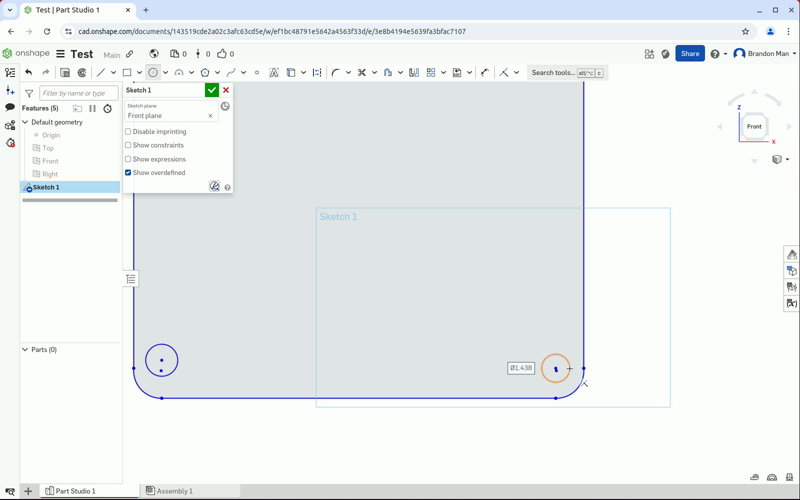
scroll(-6)
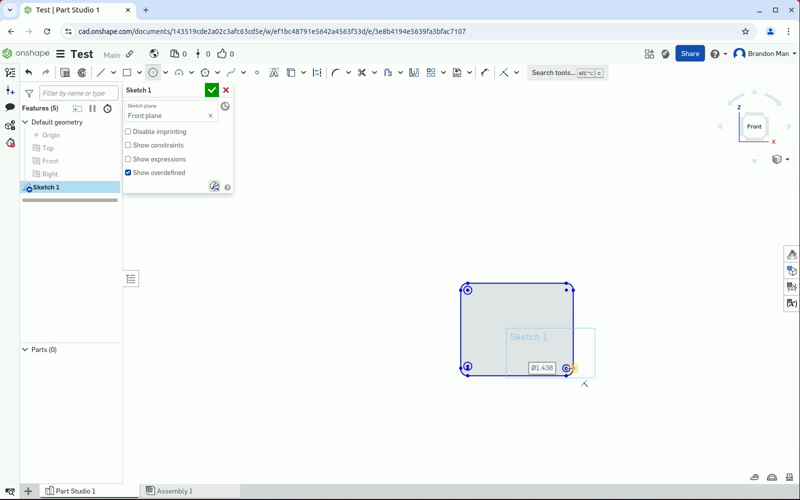
key(esc)
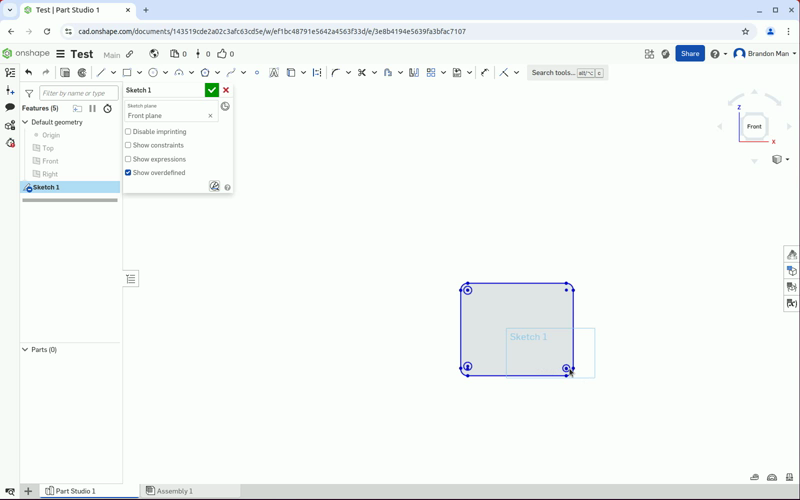
key(c)
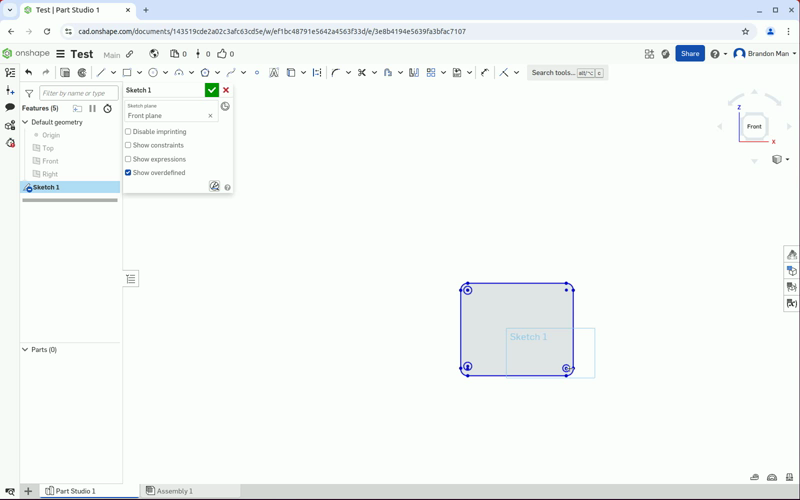
key_down(shift)
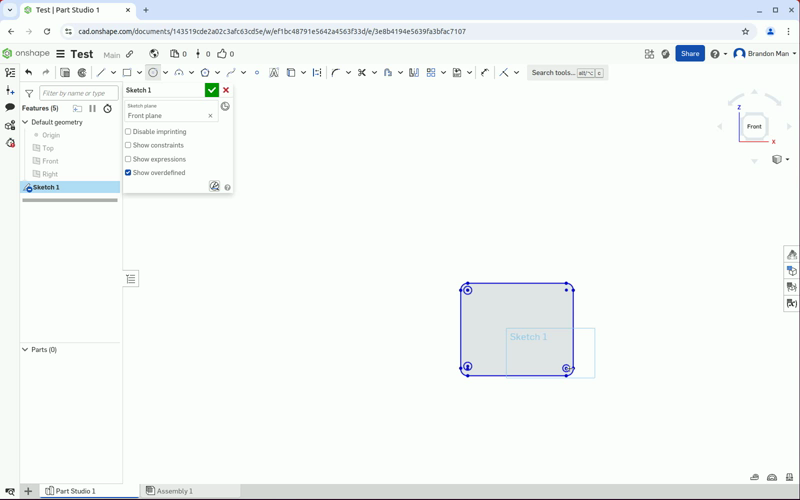
mouse_move(566, 290)
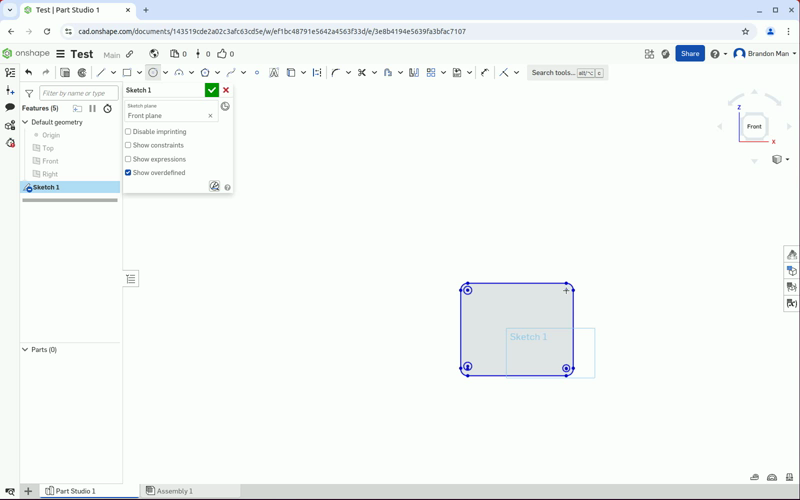
click(566, 290)
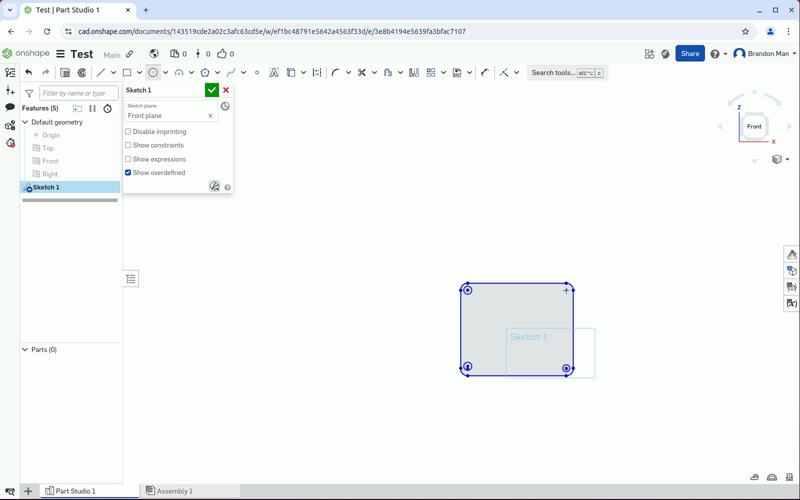
key_up(shift)
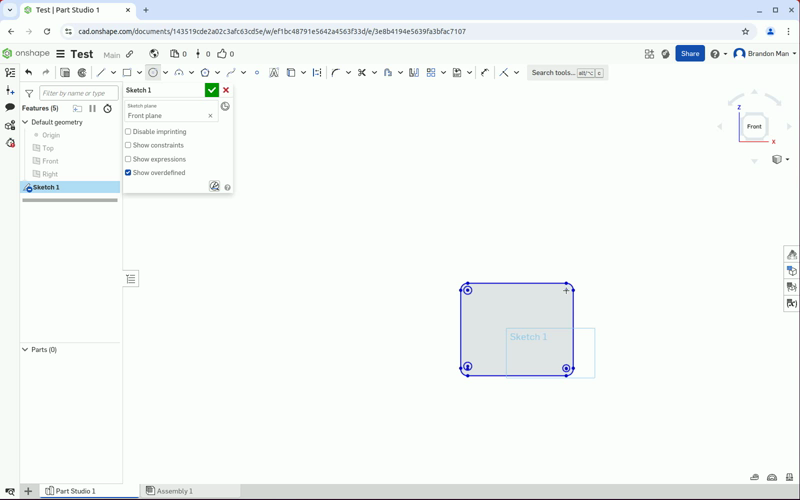
mouse_move(569, 290)
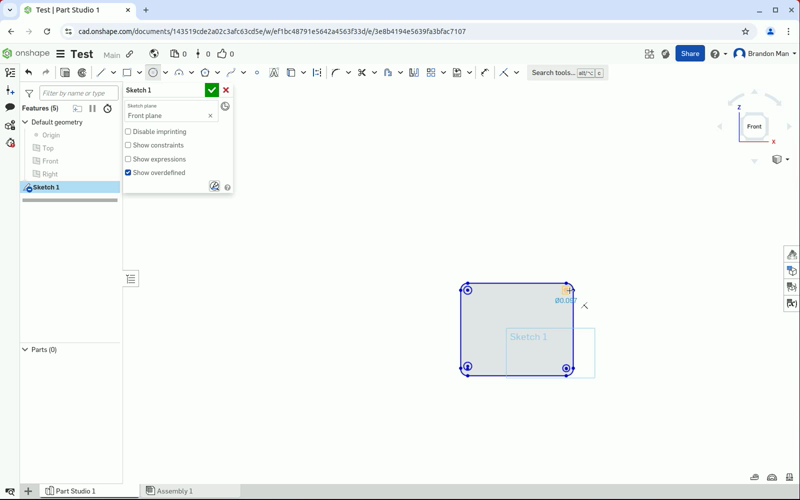
scroll(6)
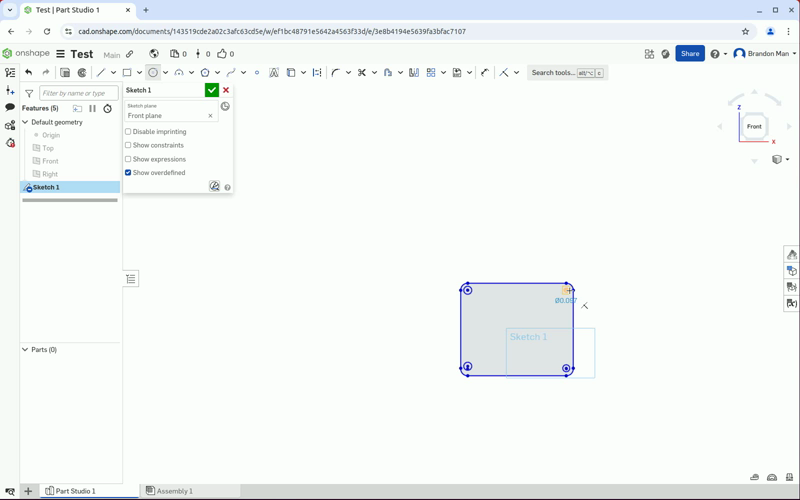
scroll(6)
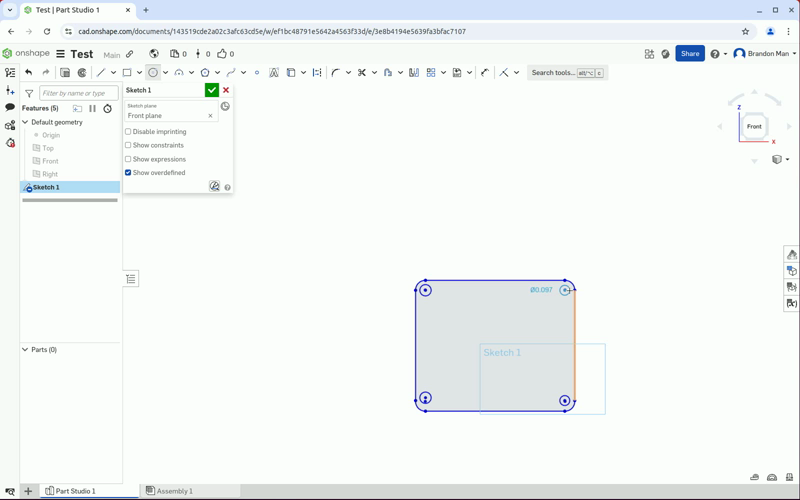
scroll(6)
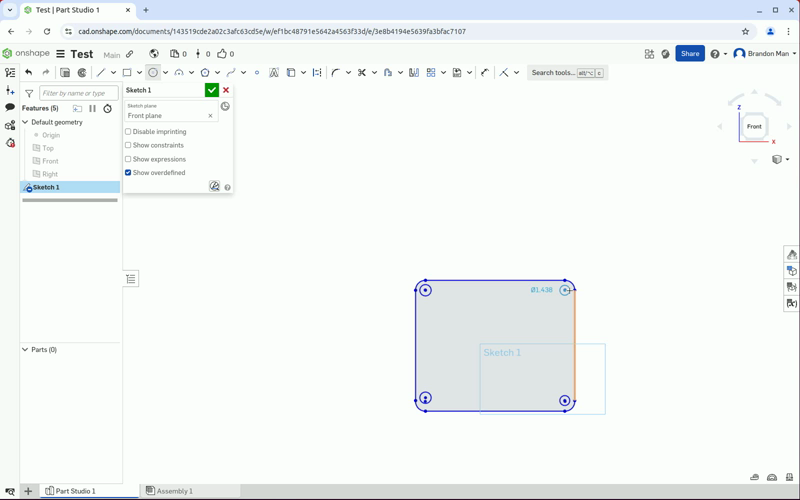
scroll(6)
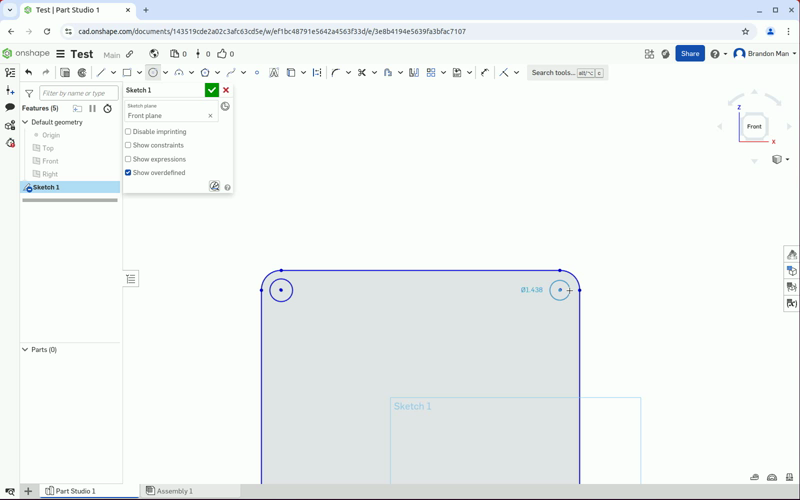
scroll(6)
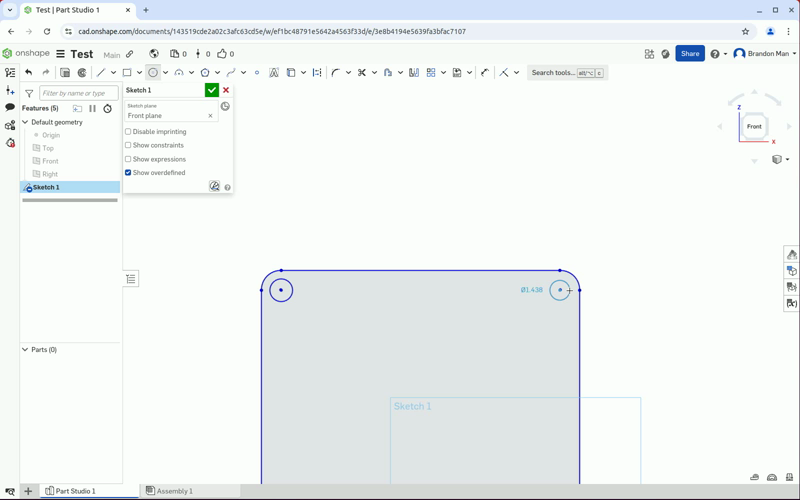
scroll(6)
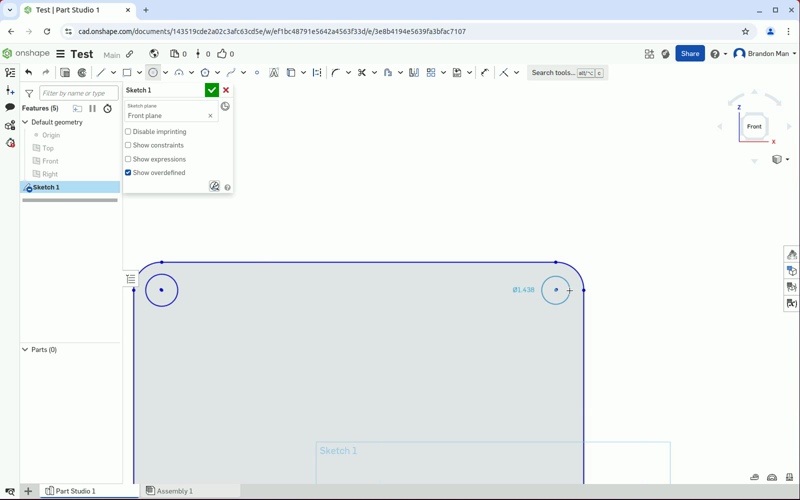
scroll(6)
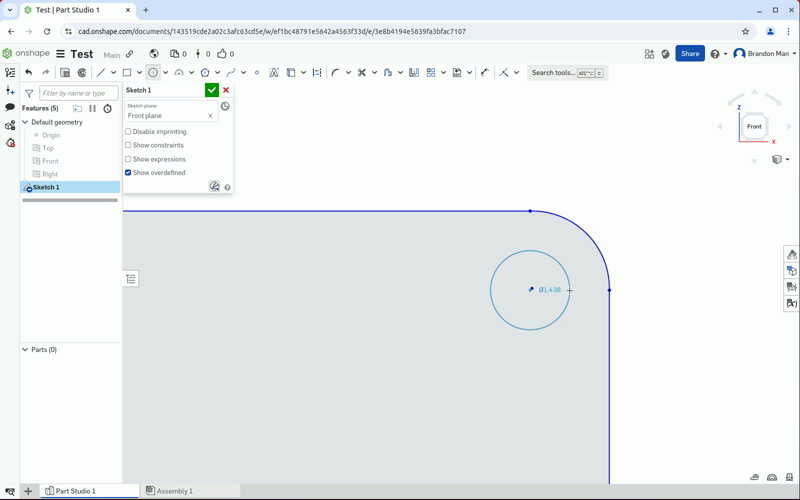
click(569, 290)
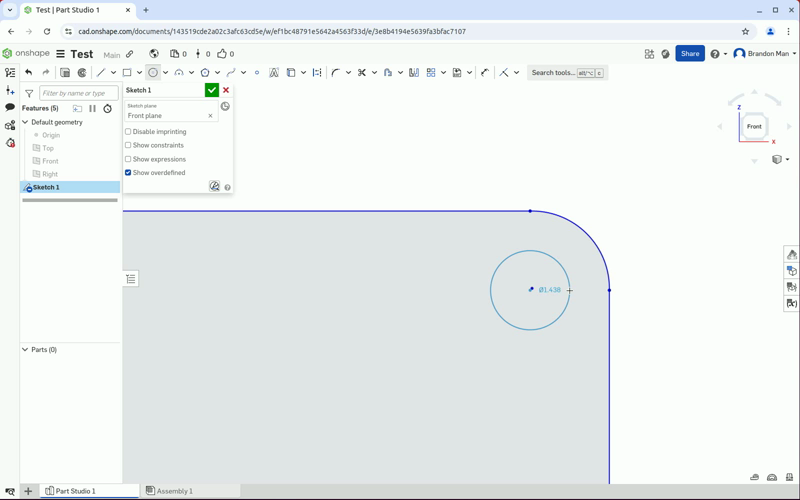
scroll(-6)
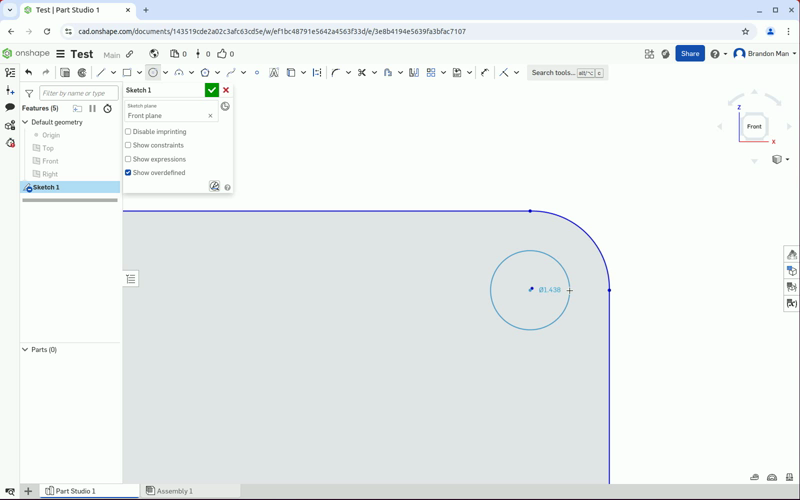
scroll(-6)
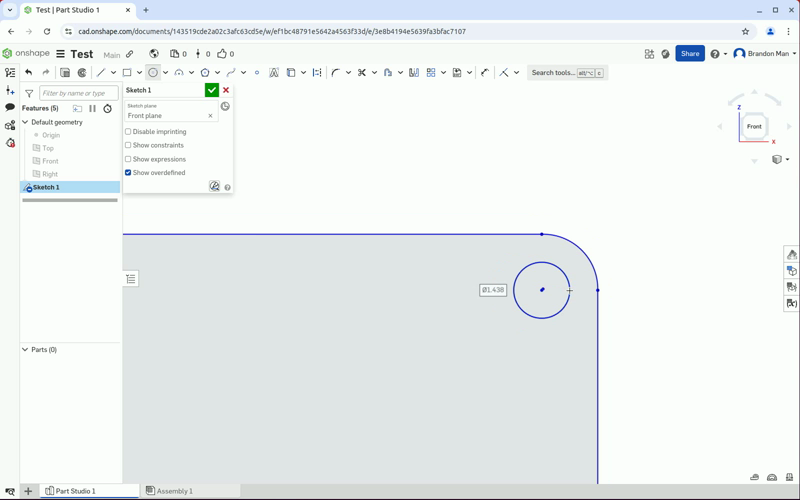
scroll(-6)
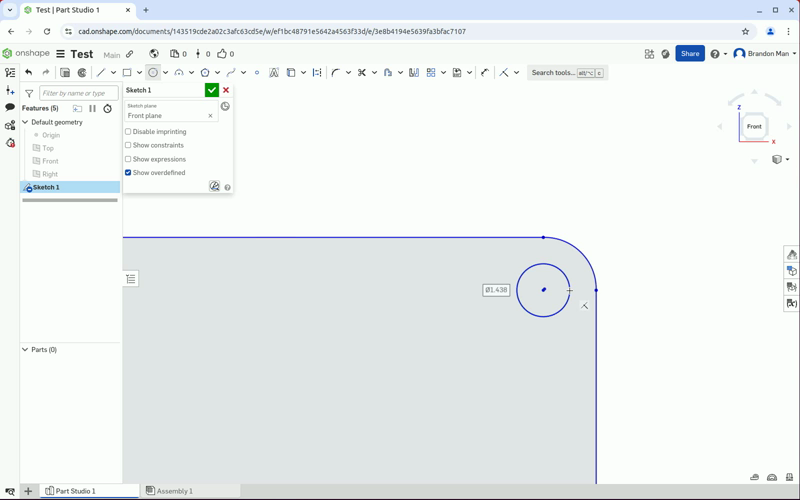
scroll(-6)
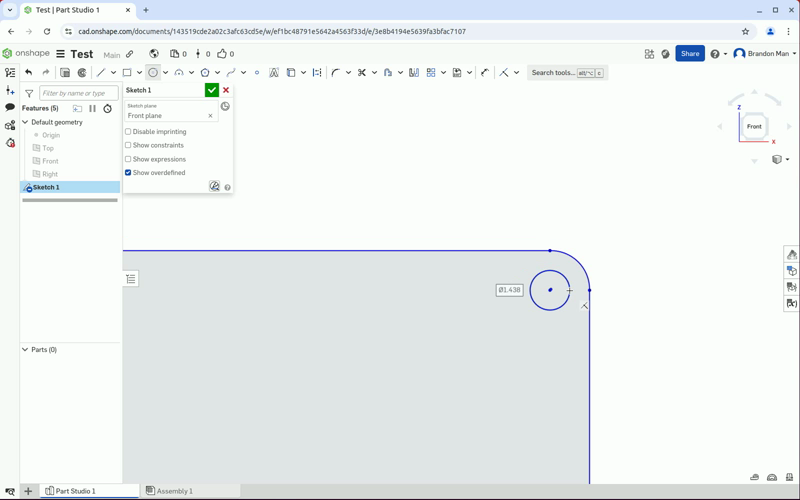
scroll(-6)
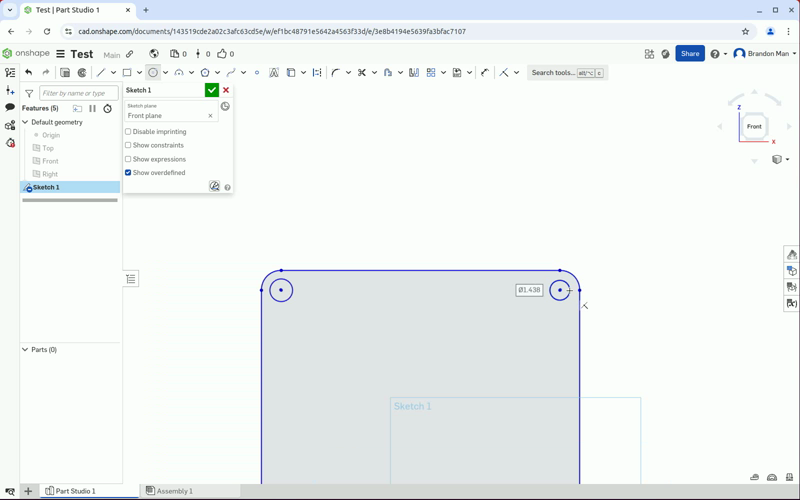
scroll(-6)
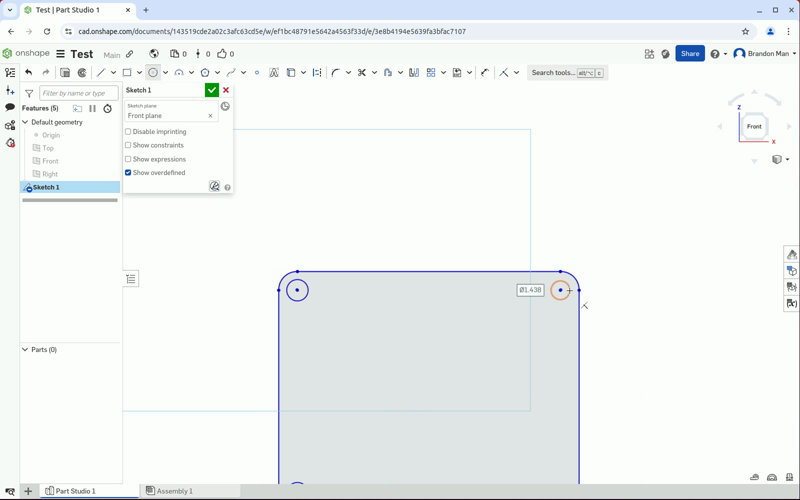
scroll(-6)
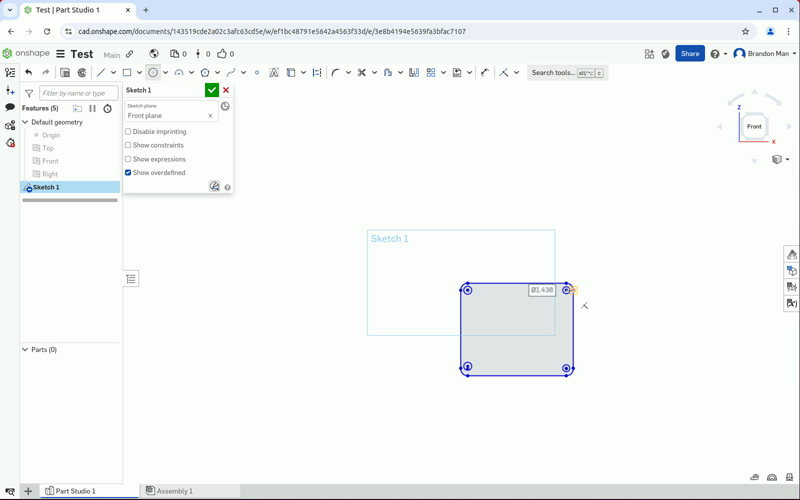
key(esc)
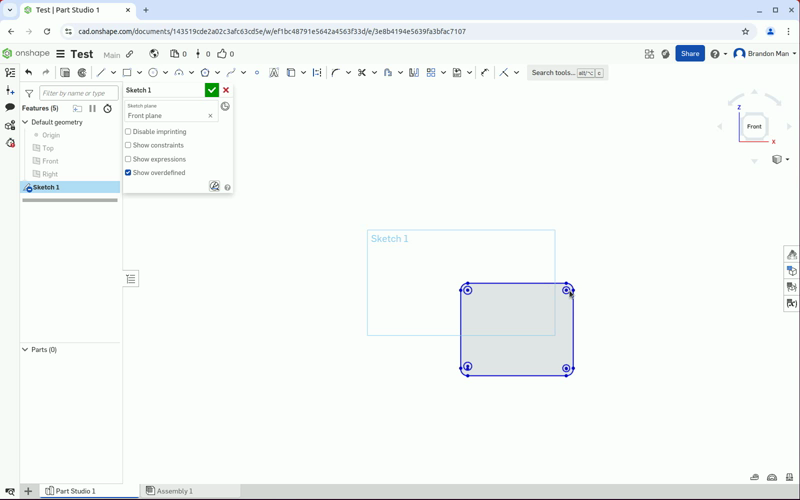
mouse_move(554, 311)
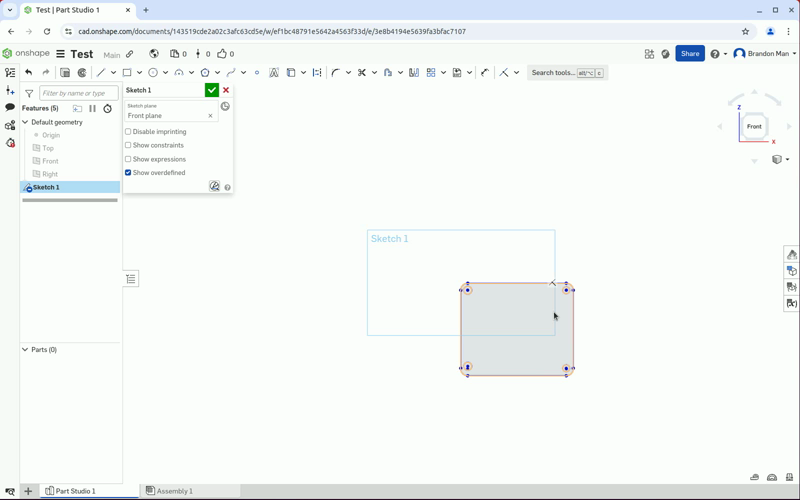
click(554, 311)
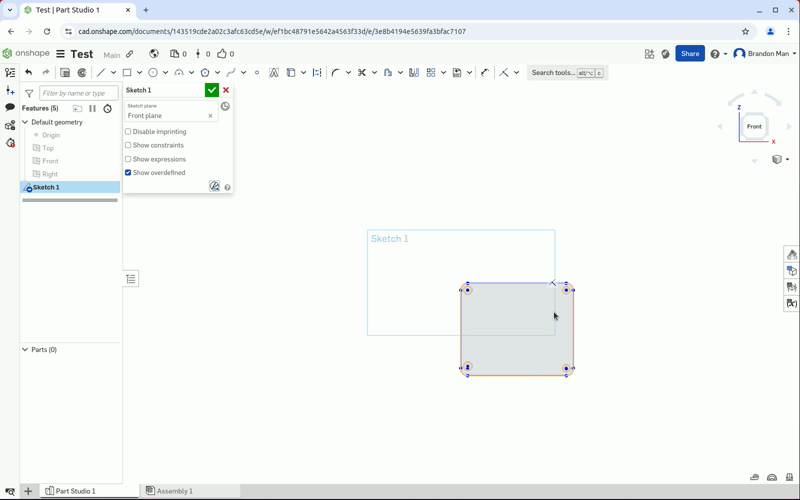
mouse_move(73, 352)
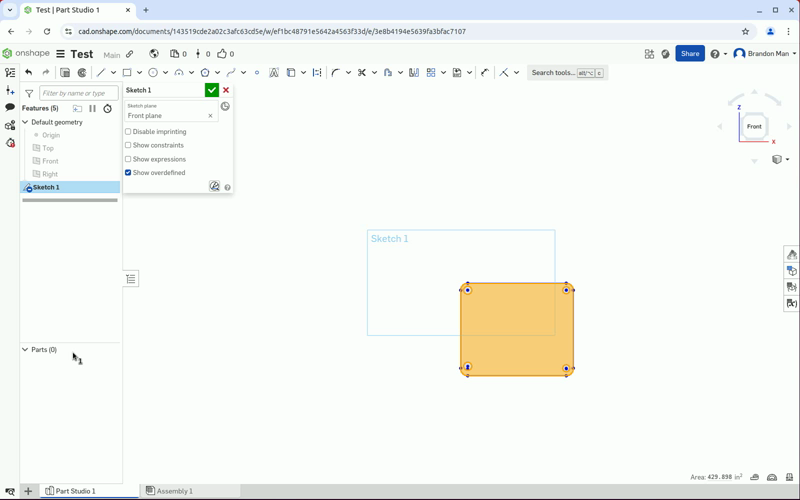
key(shift+y)
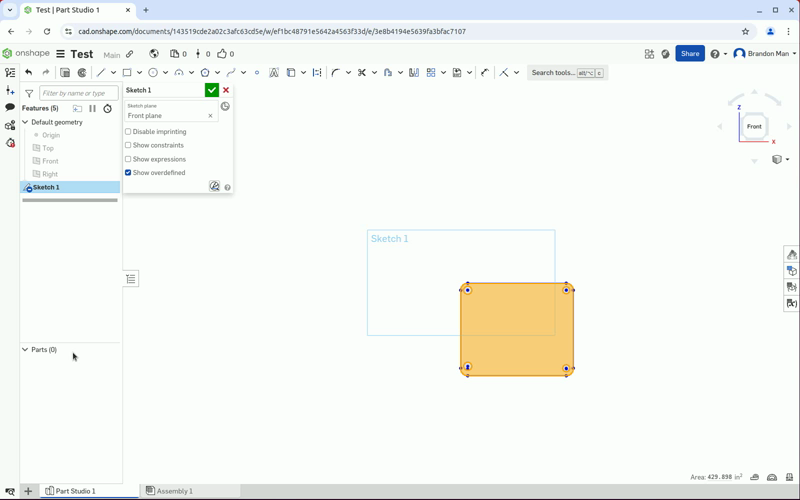
key(shift+e)
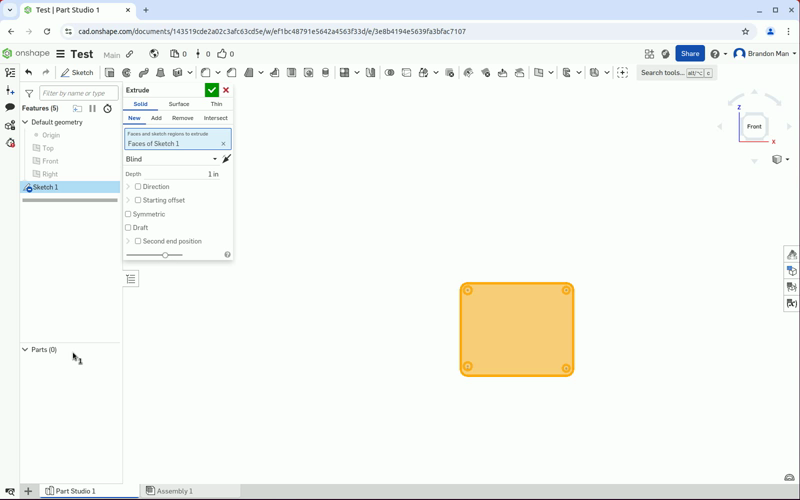
mouse_move(143, 106)
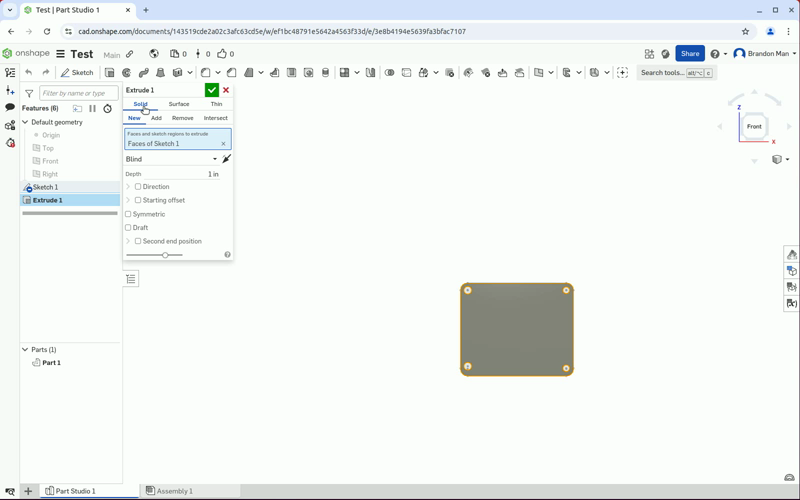
click(143, 106)
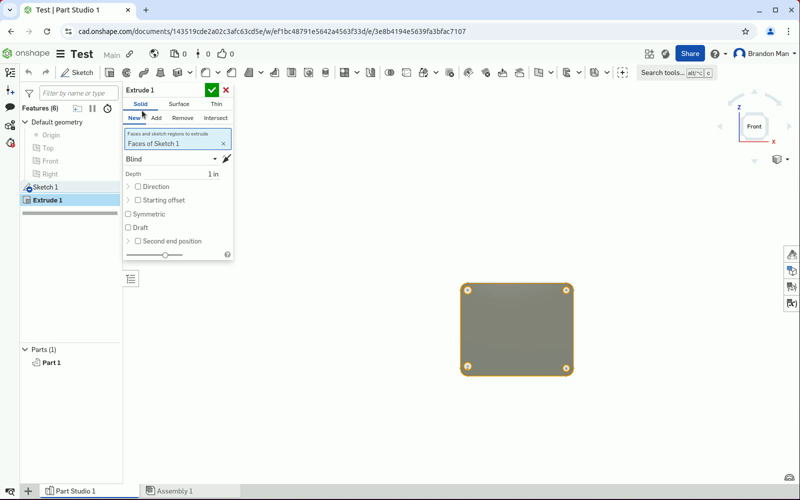
mouse_move(137, 120)
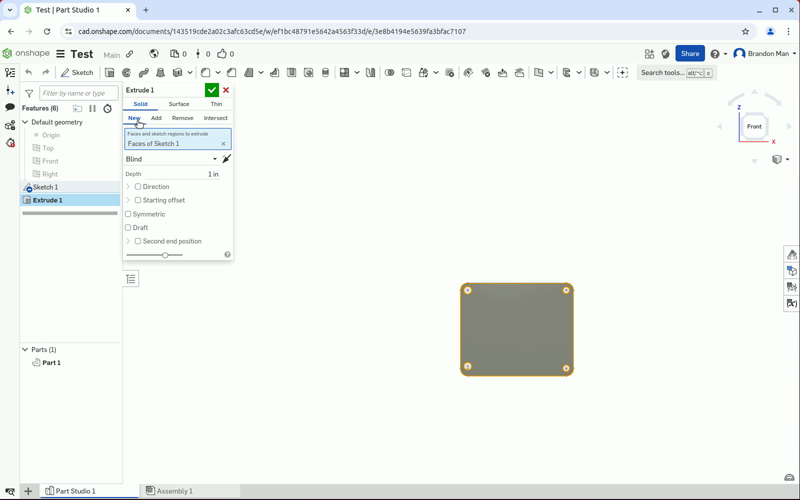
click(137, 120)
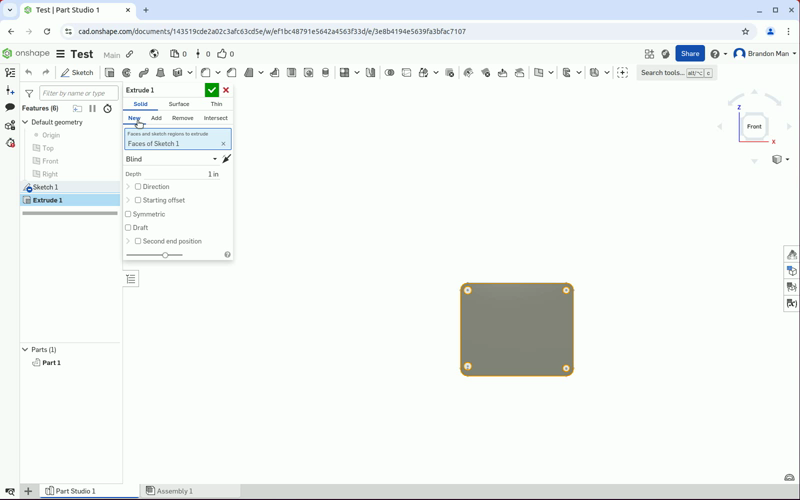
key(tab, 4)
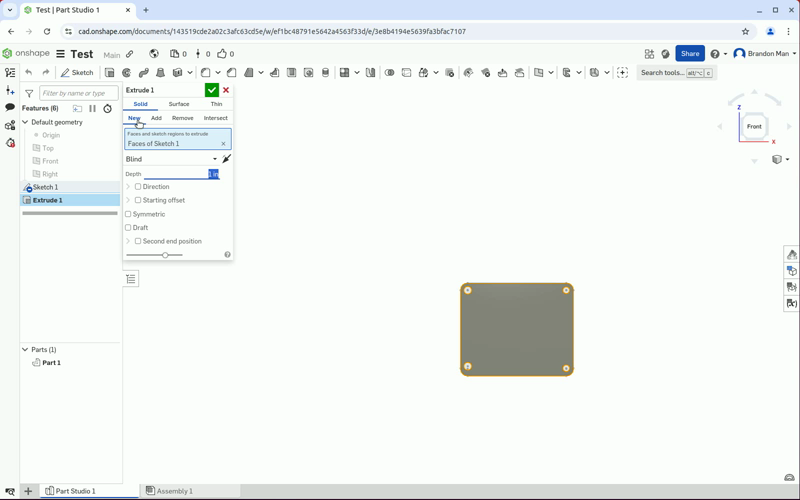
text(16.368)
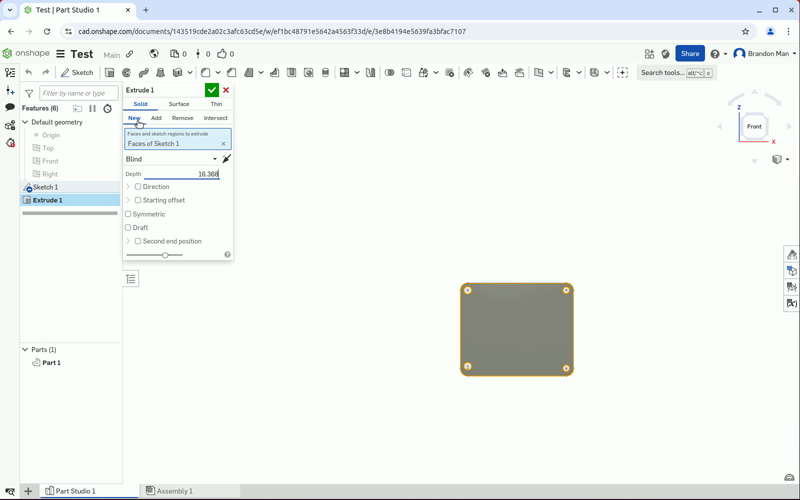
key(enter)
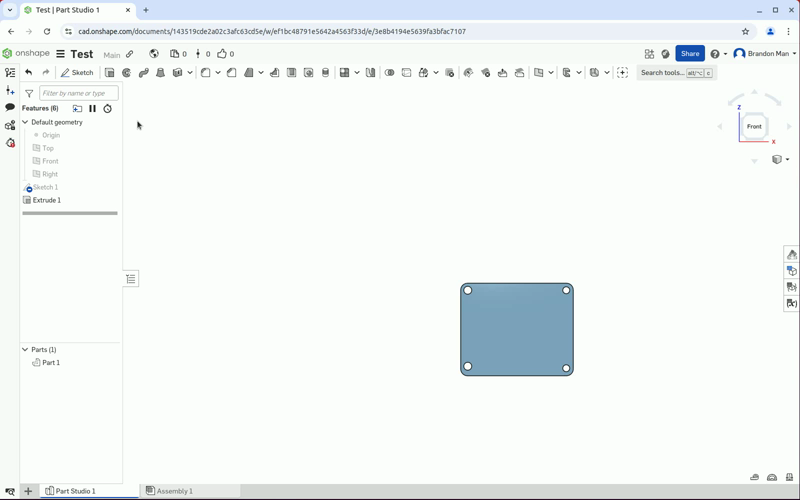
key(shift+h)
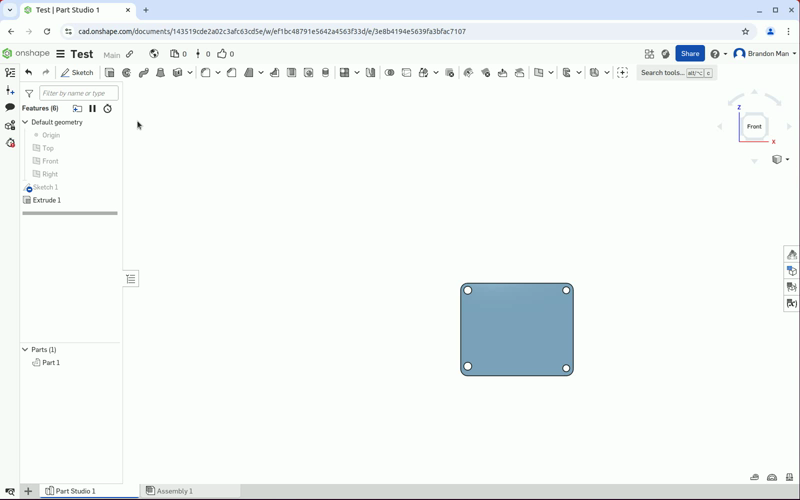
key(shift+h)
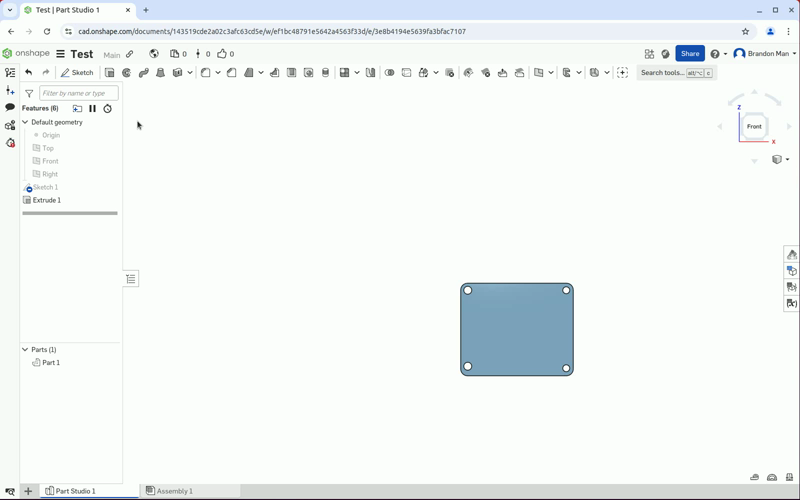
mouse_move(73, 189)
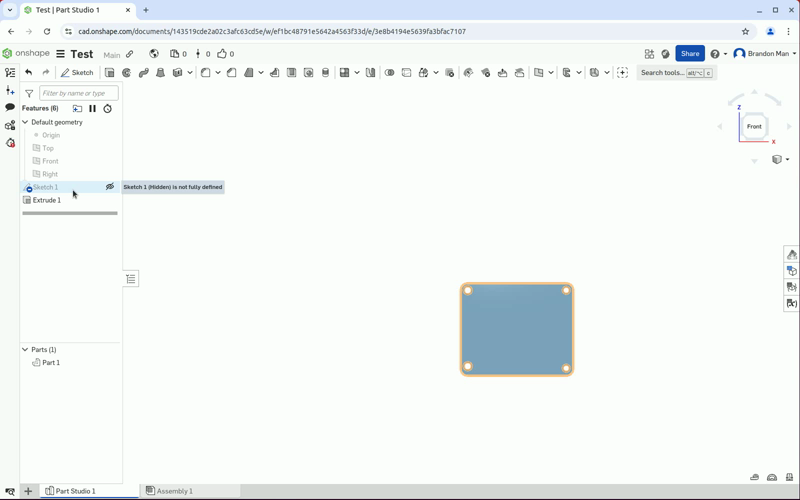
click(73, 189)
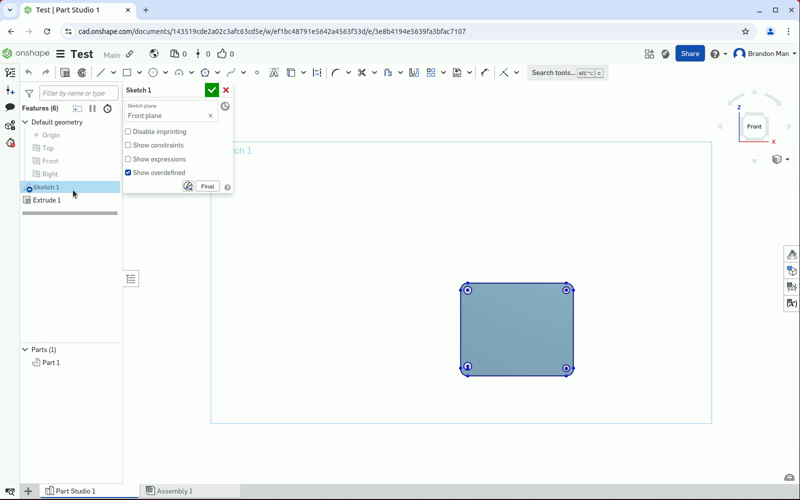
mouse_move(229, 92)
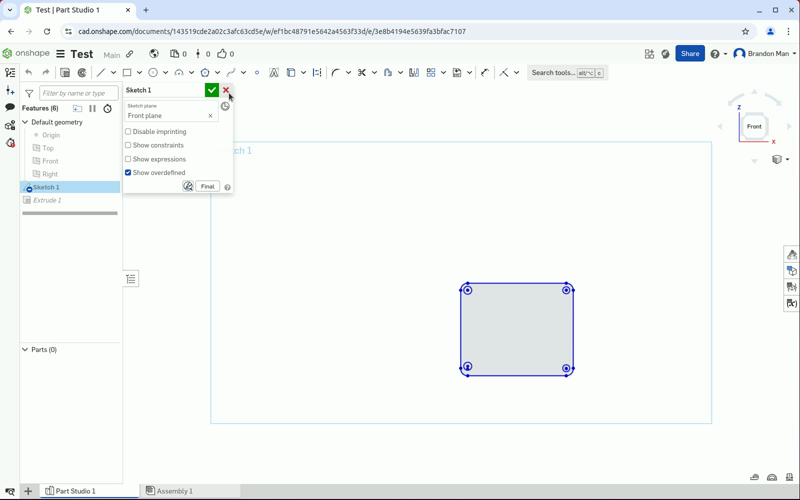
click(229, 92)
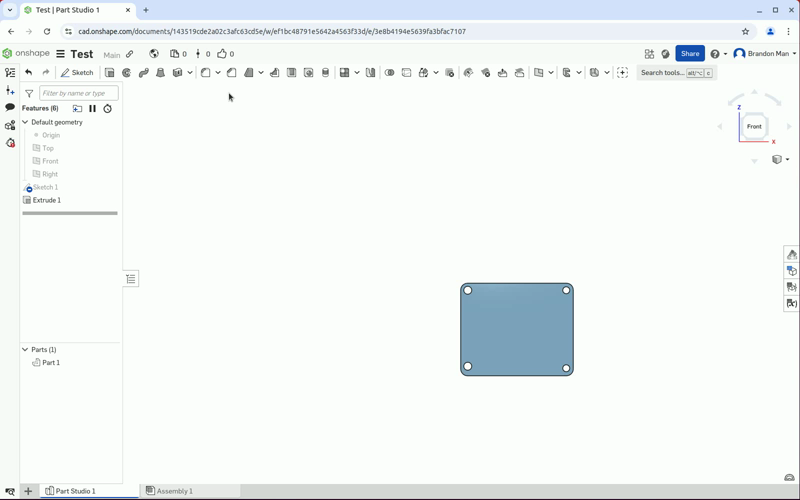
mouse_move(73, 352)
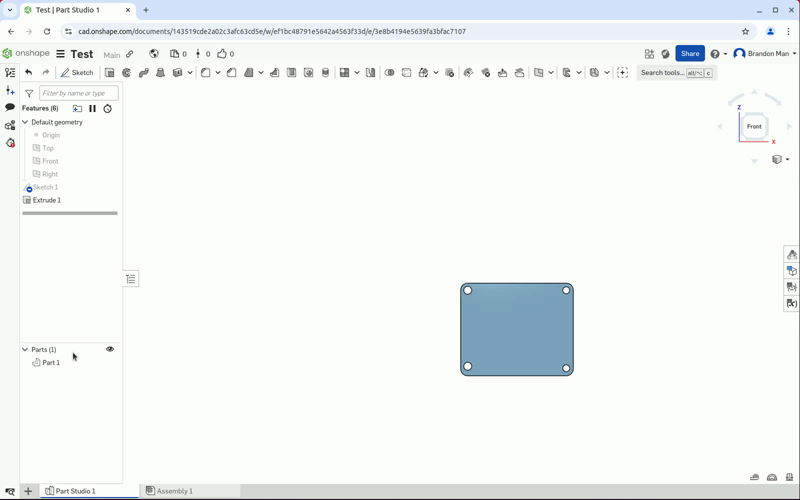
key(y)
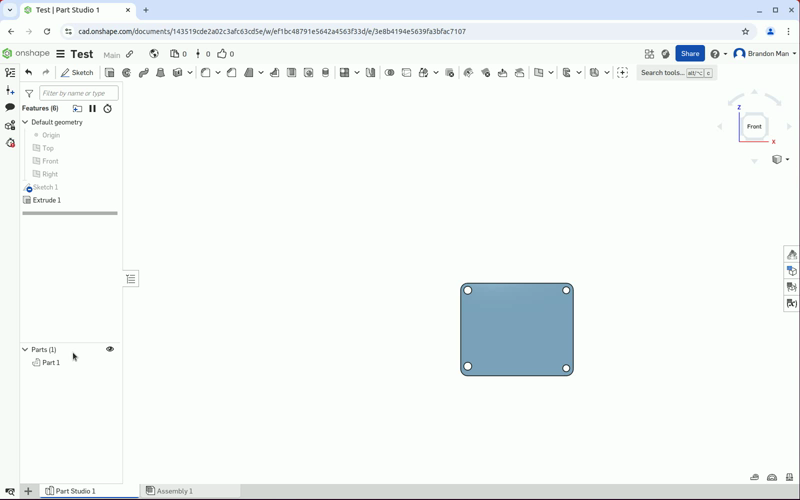
key(shift+p)
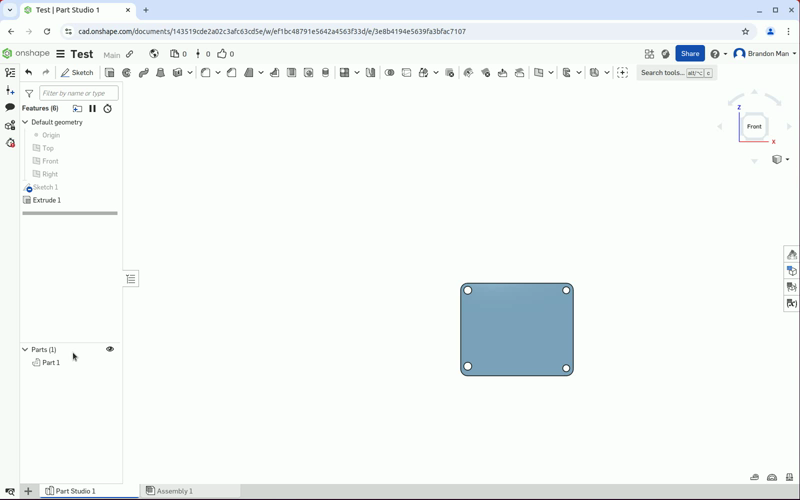
key(space)
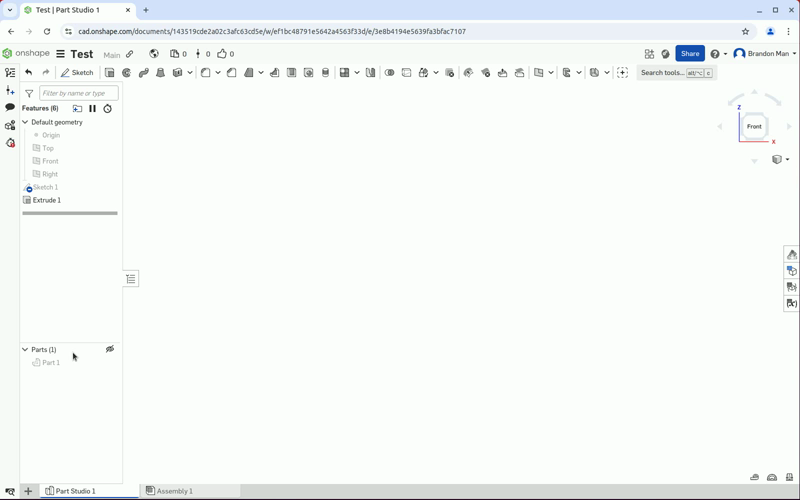
key_down(shift)
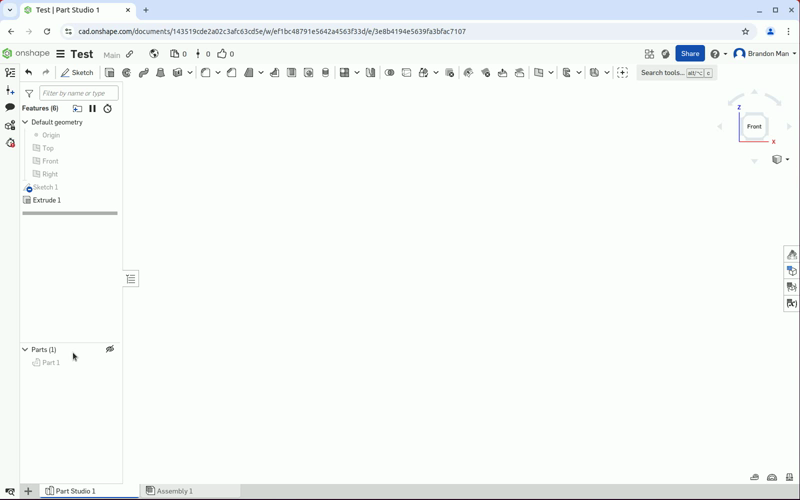
key(down)
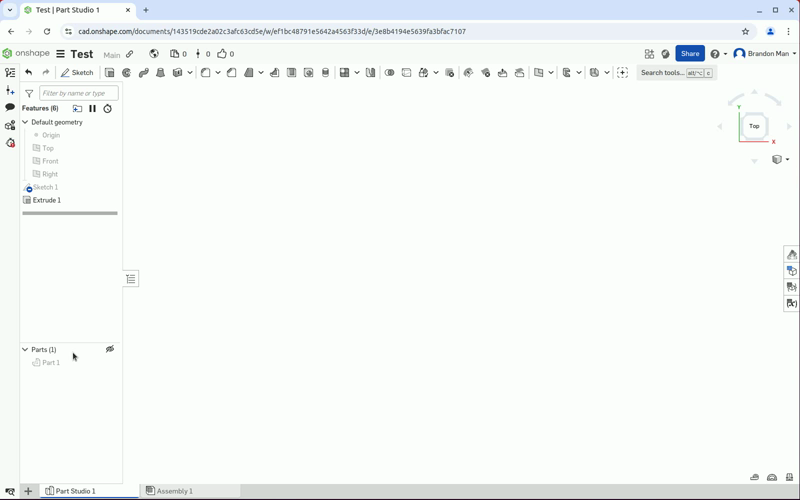
key_up(shift)
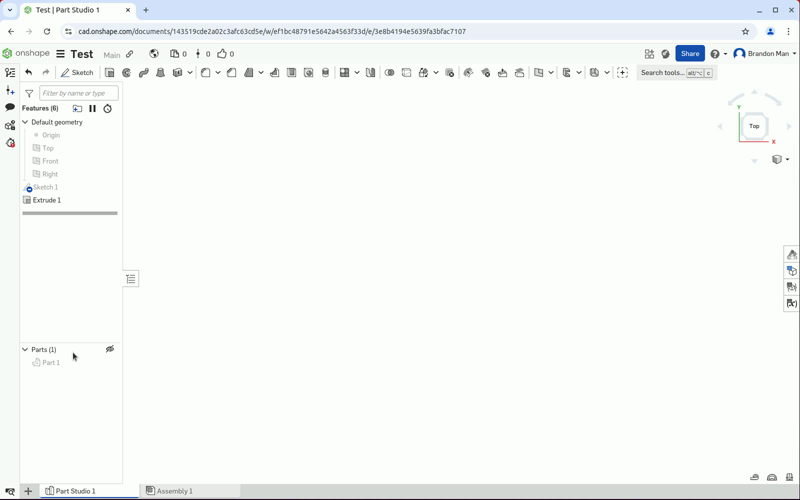
mouse_move(73, 352)
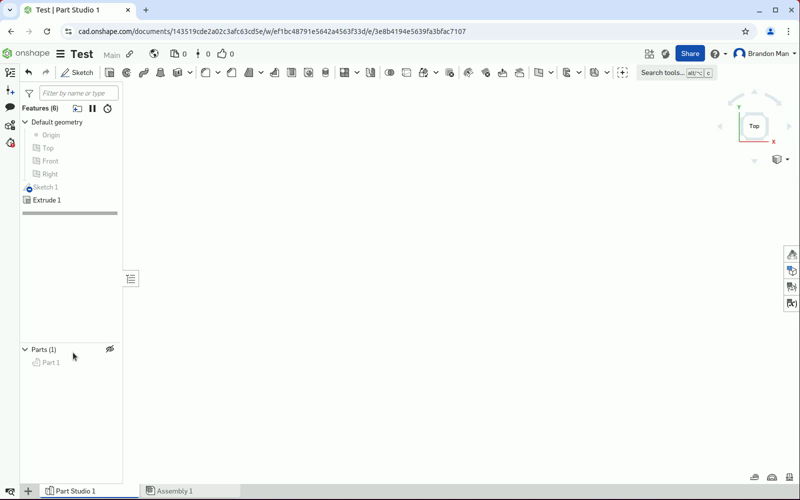
key(shift+y)
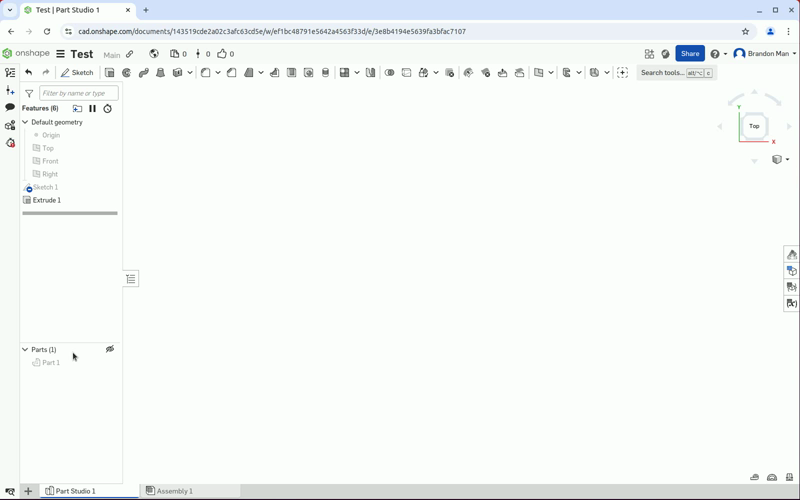
key(shift+s)
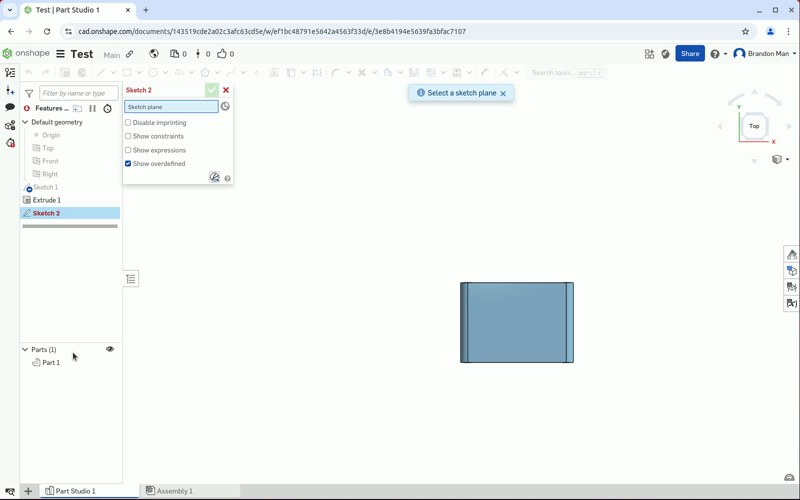
mouse_move(73, 150)
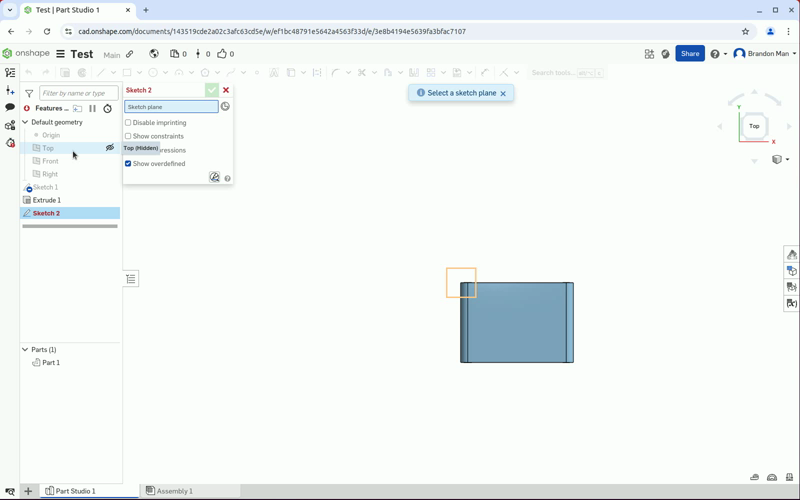
click(73, 150)
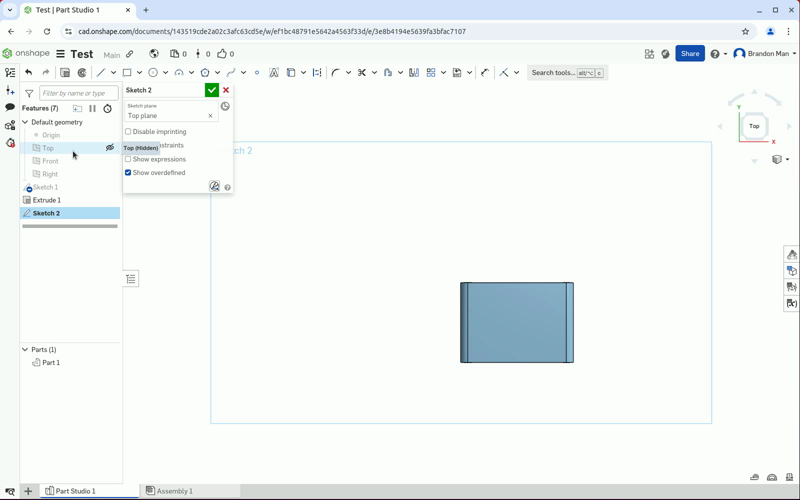
mouse_move(73, 352)
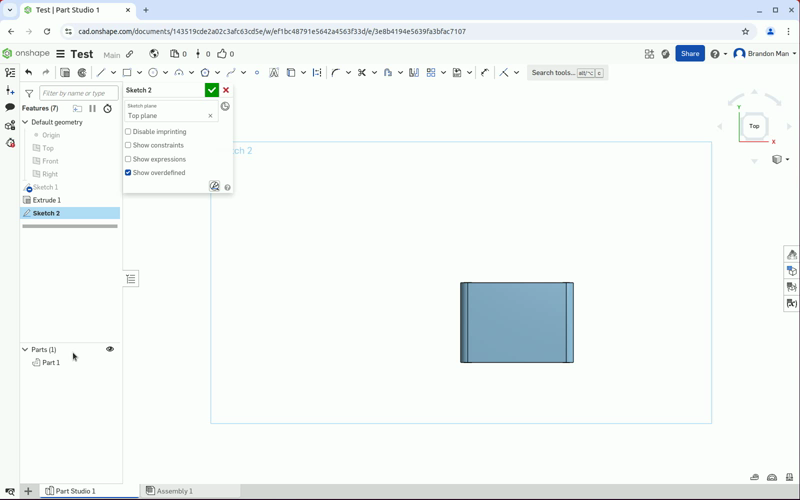
key(y)
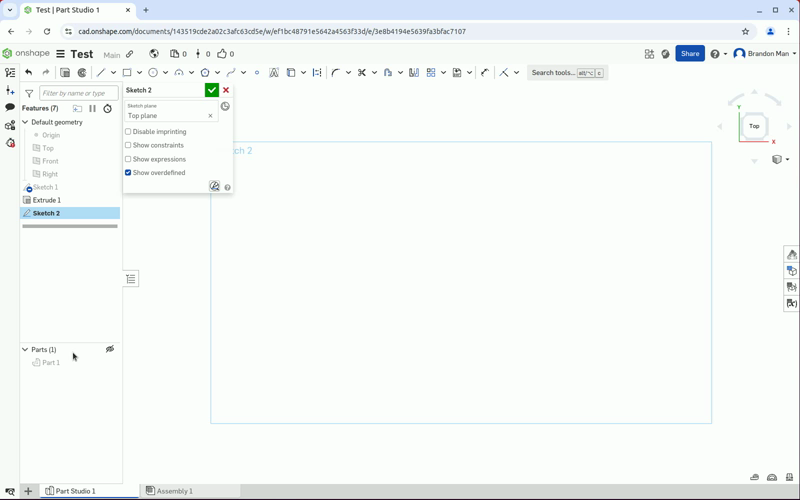
key(l)
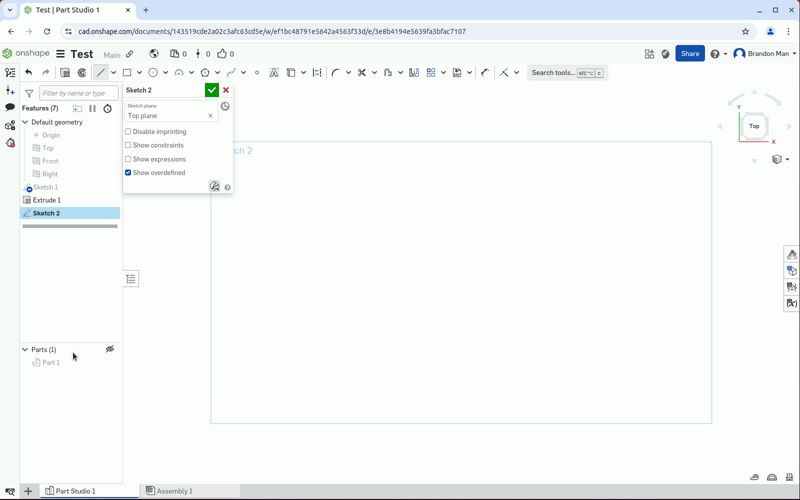
key_down(shift)
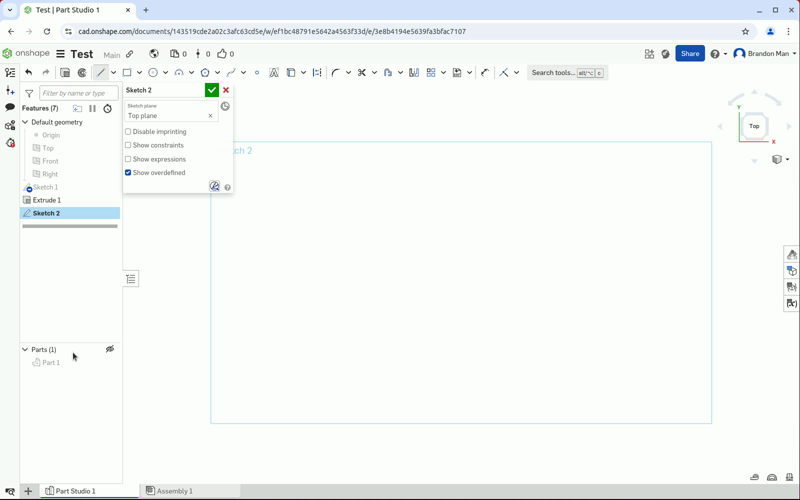
mouse_move(460, 363)
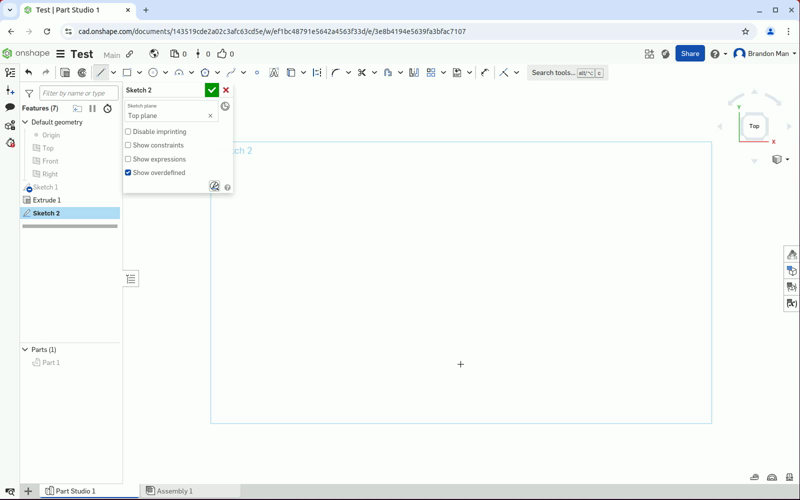
click(460, 363)
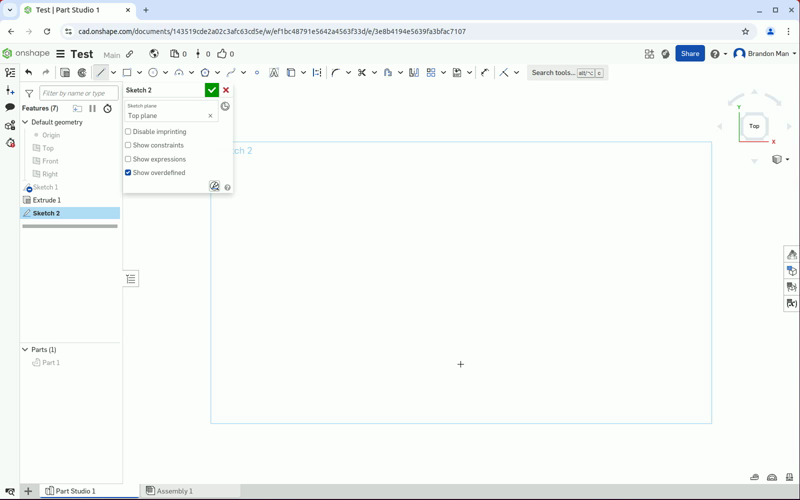
key_up(shift)
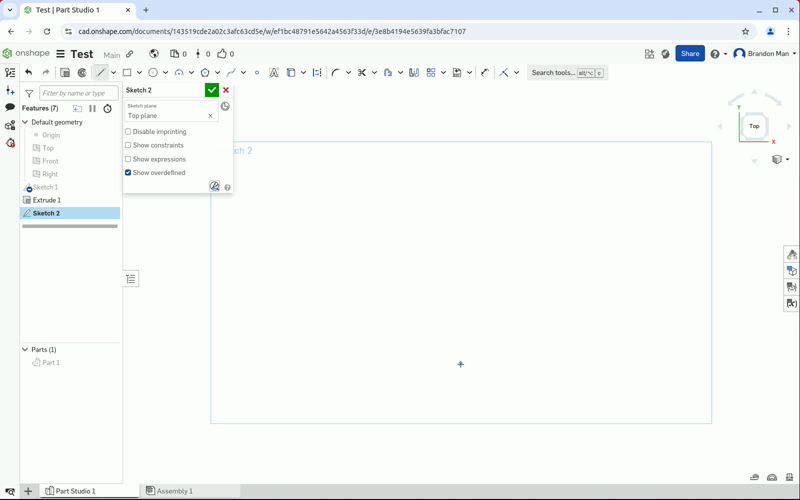
key_down(shift)
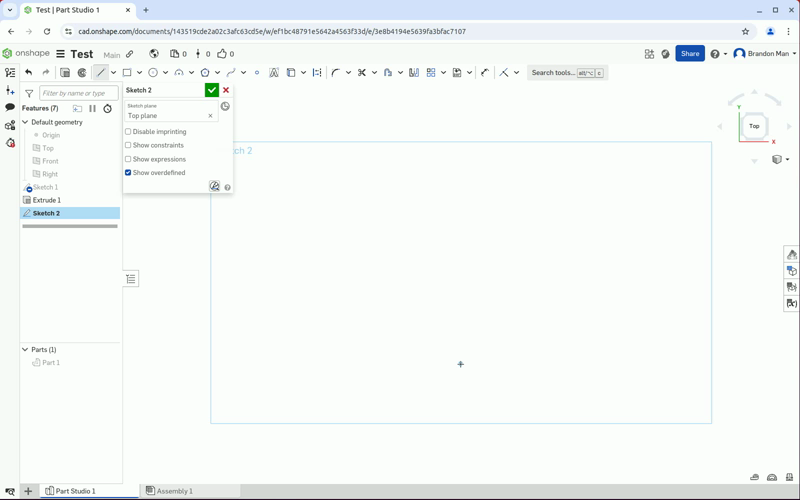
mouse_move(490, 363)
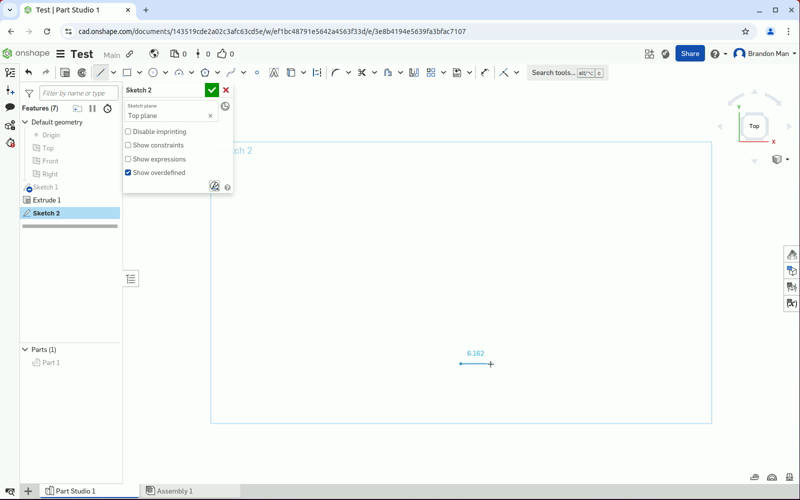
mouse_move(478, 363)
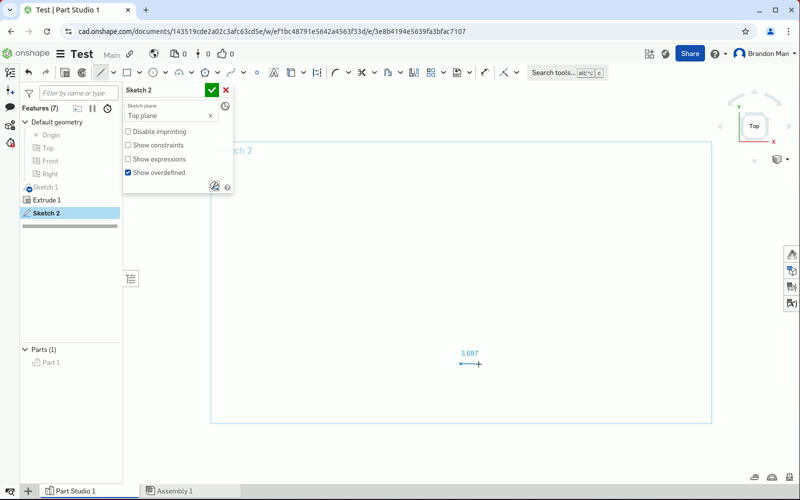
click(478, 363)
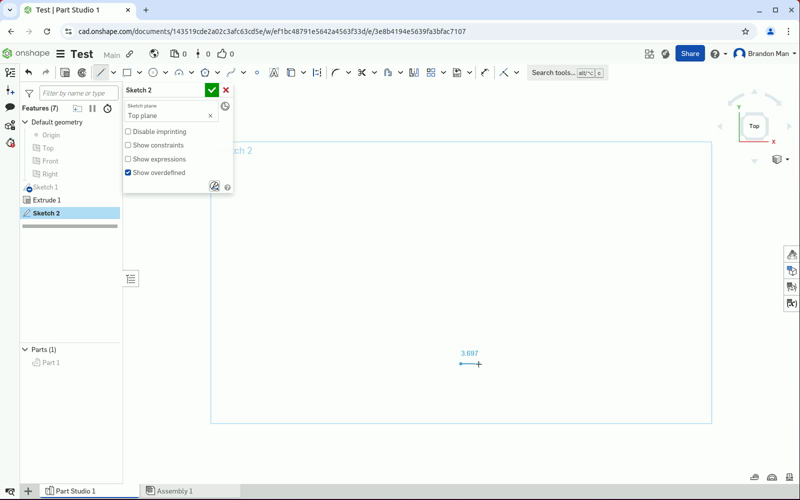
key_up(shift)
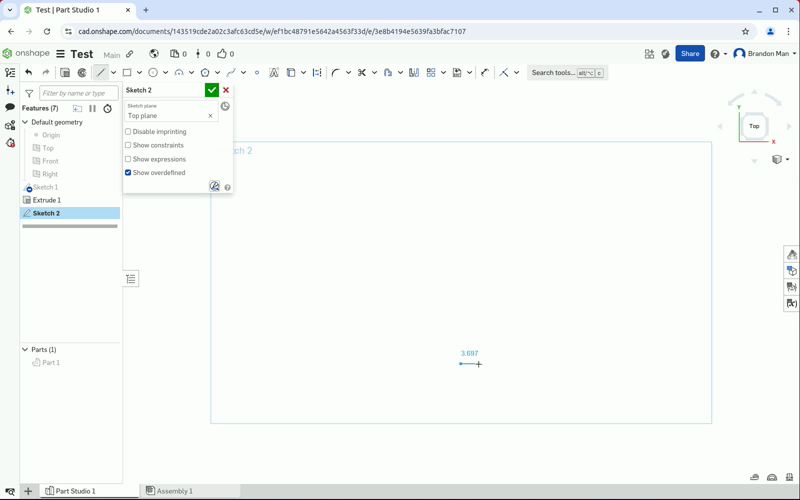
key_down(shift)
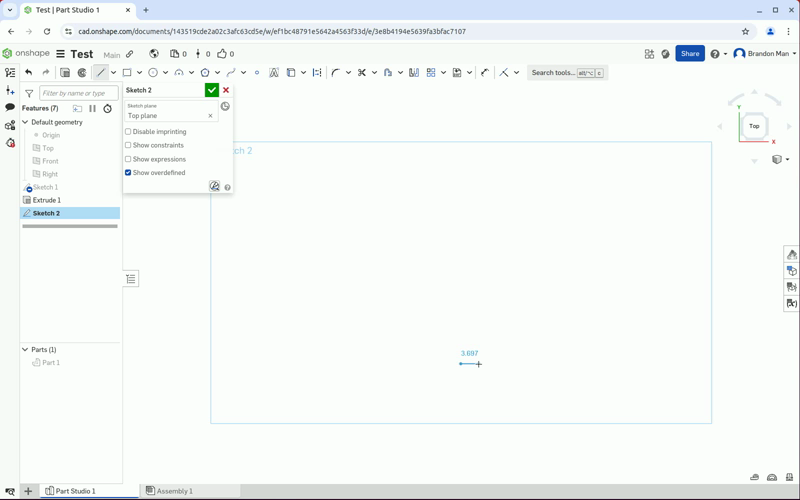
mouse_move(478, 303)
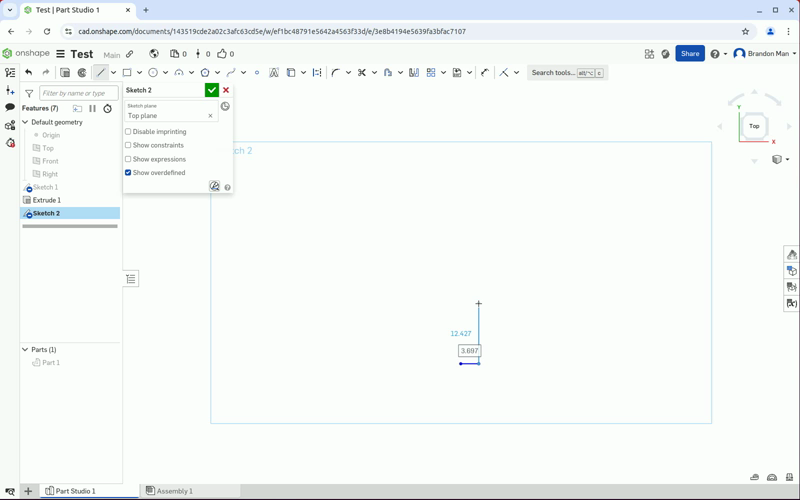
click(478, 303)
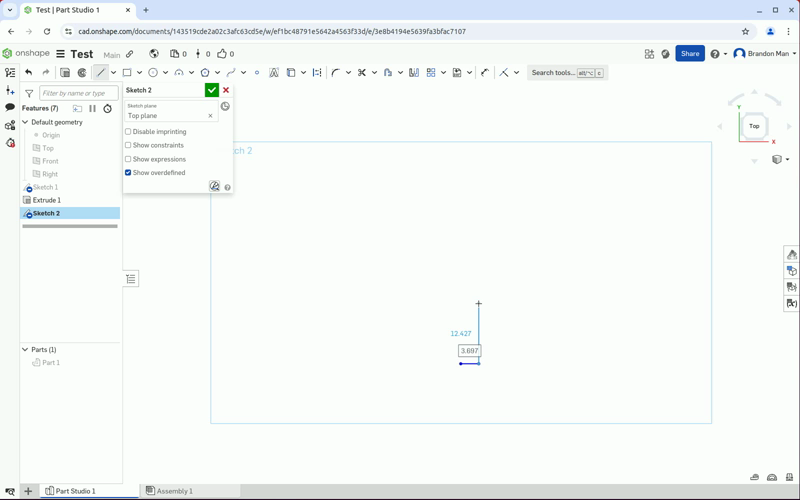
key_up(shift)
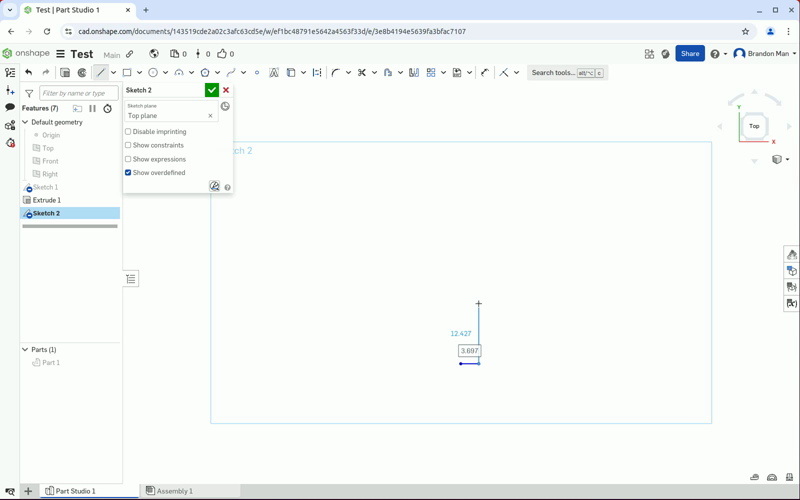
key_down(shift)
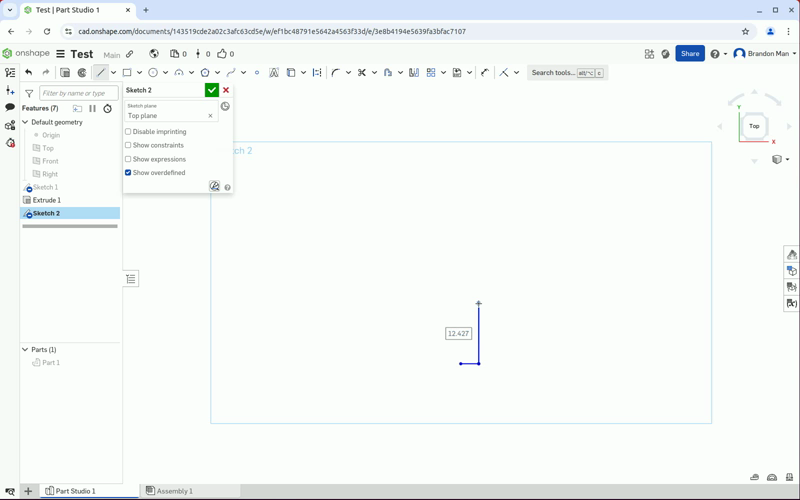
mouse_move(508, 303)
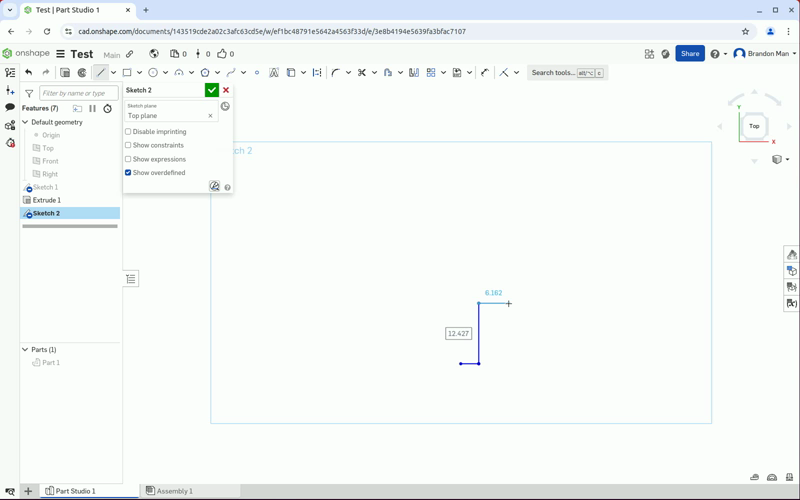
mouse_move(460, 303)
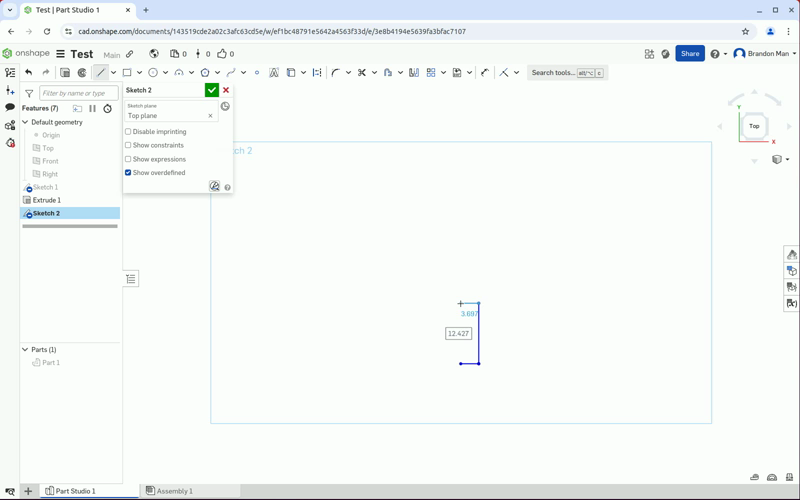
click(460, 303)
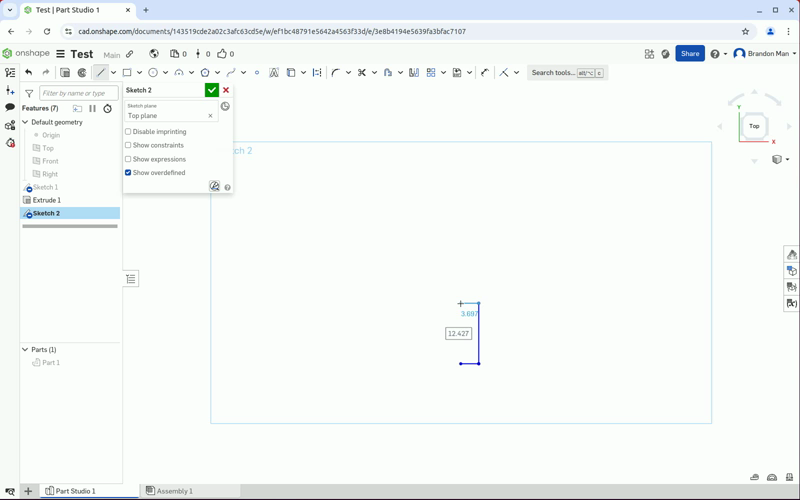
key_up(shift)
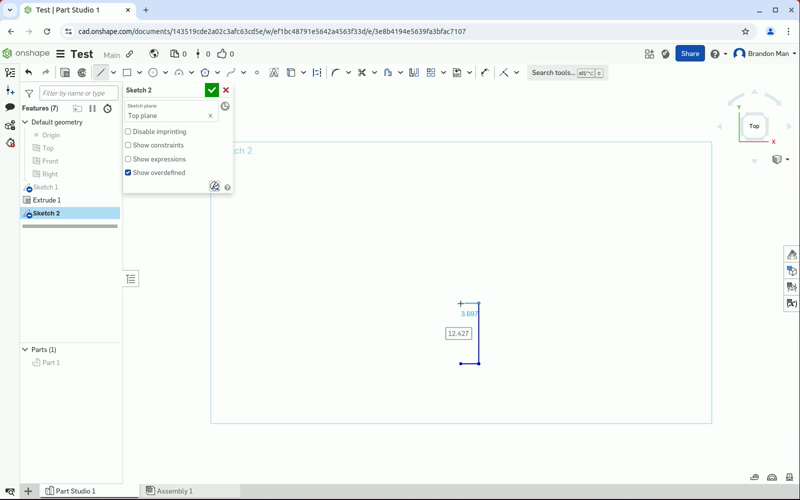
key_down(shift)
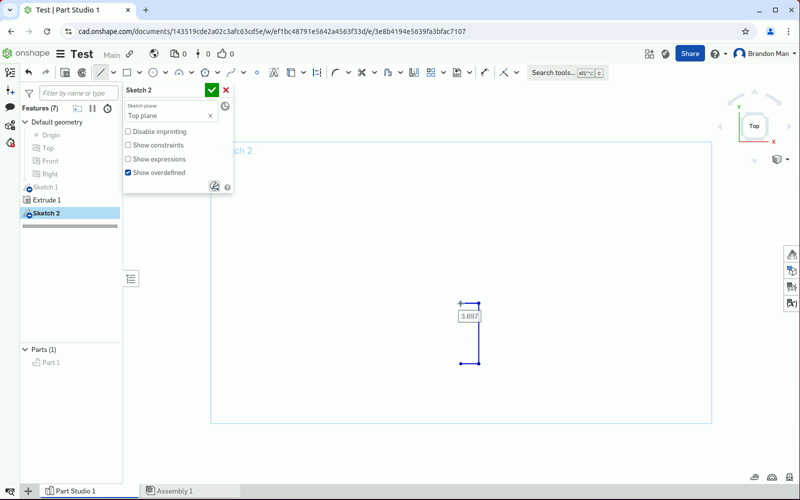
mouse_move(460, 363)
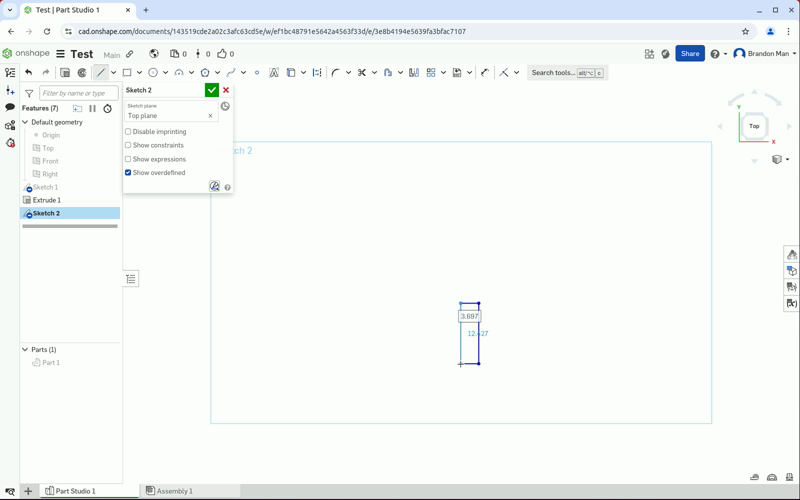
key_up(shift)
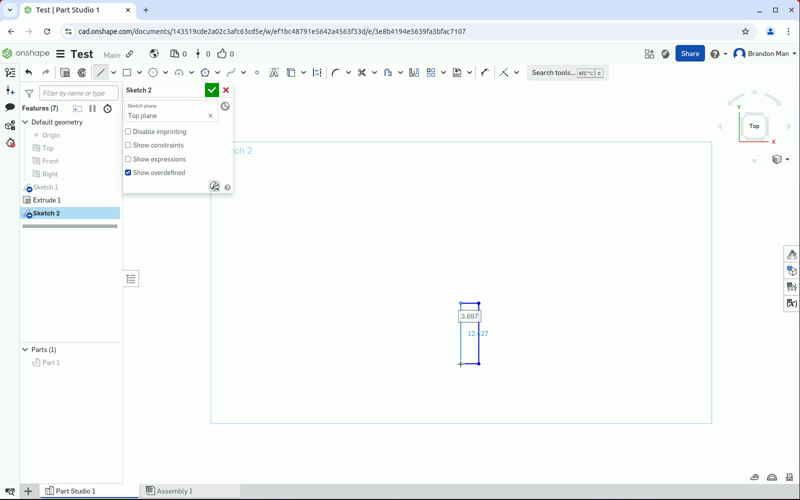
click(460, 363)
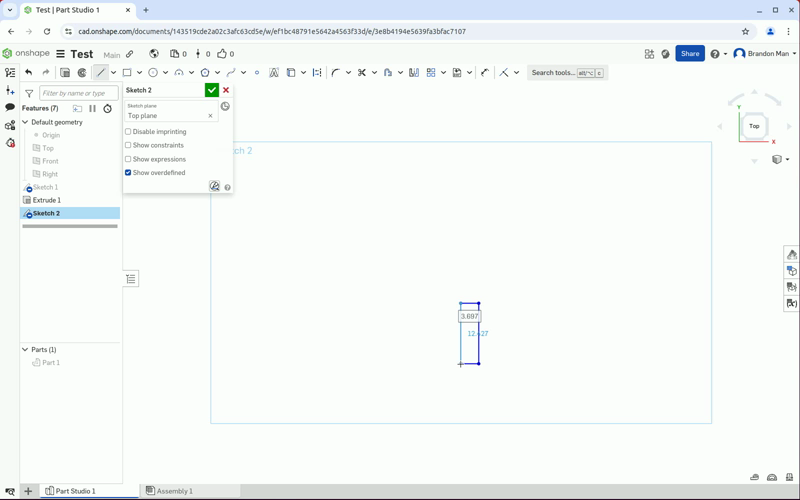
key(esc)
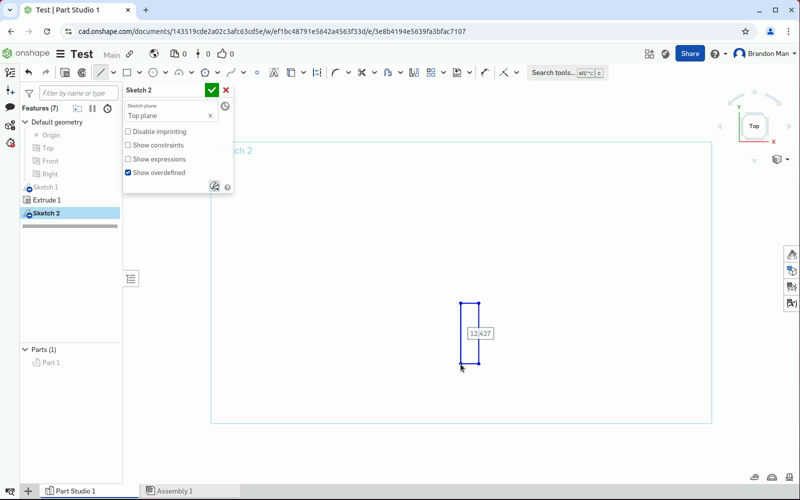
mouse_move(463, 323)
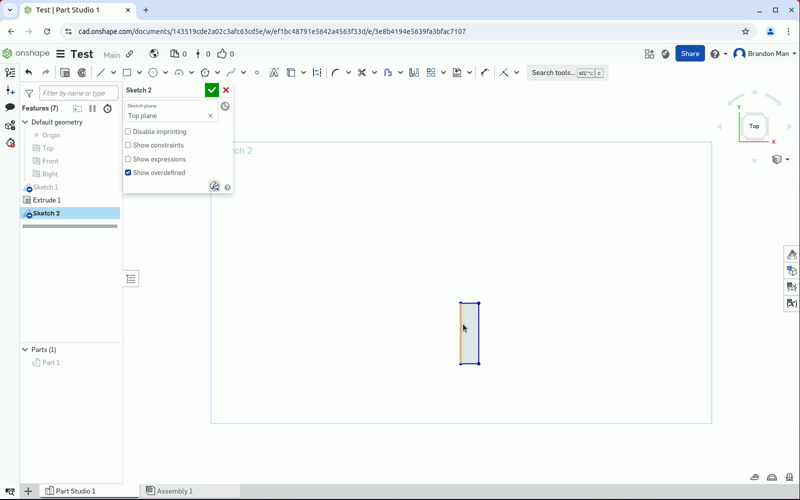
scroll(6)
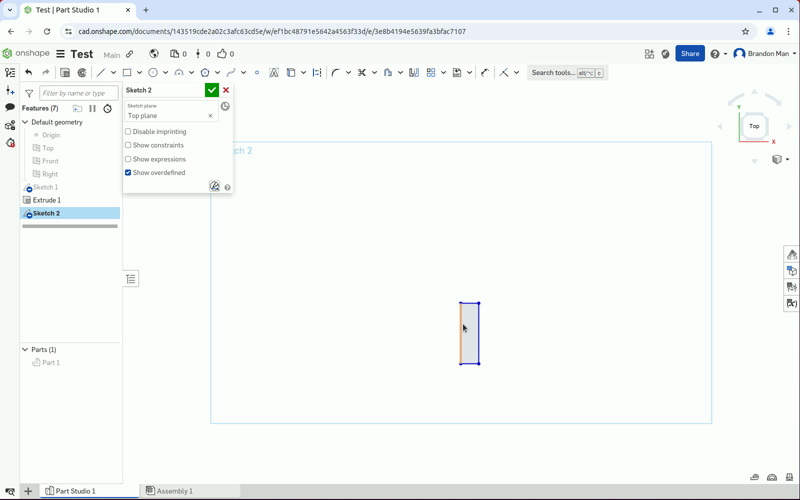
scroll(6)
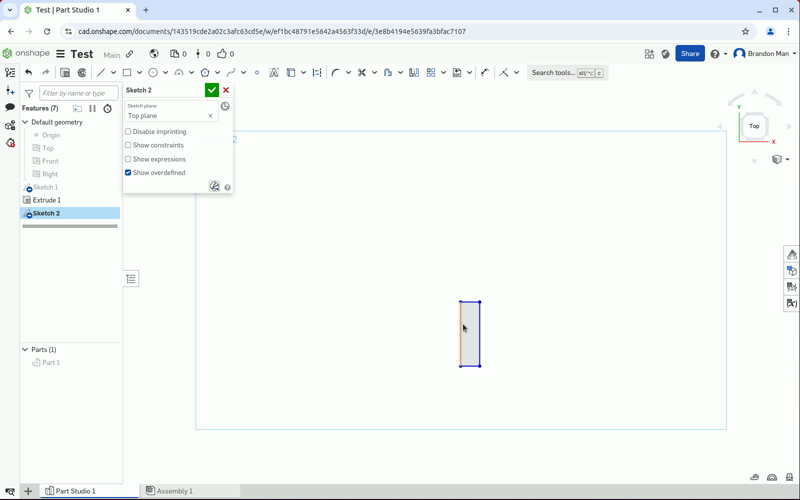
scroll(6)
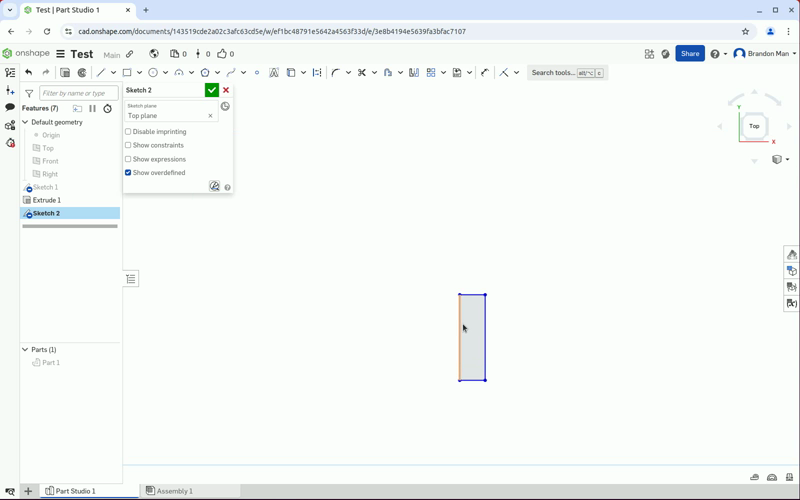
scroll(6)
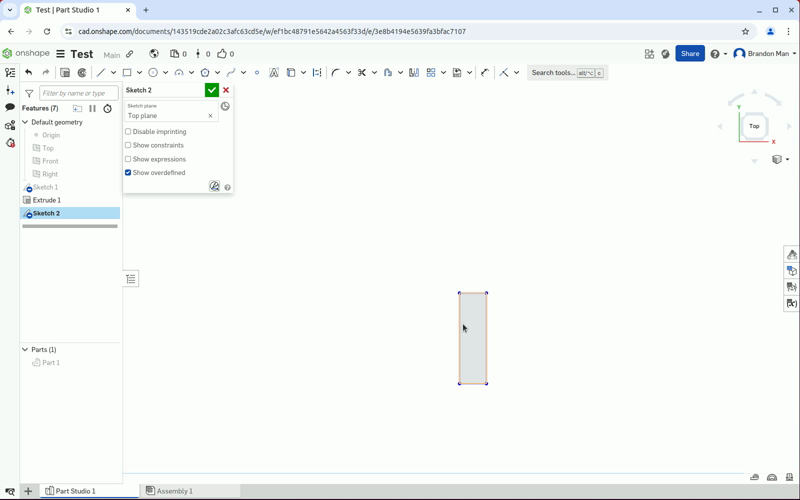
scroll(6)
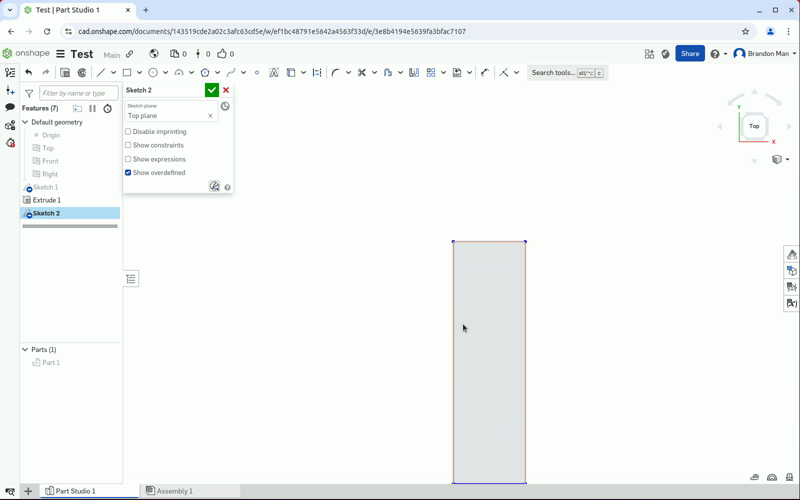
scroll(6)
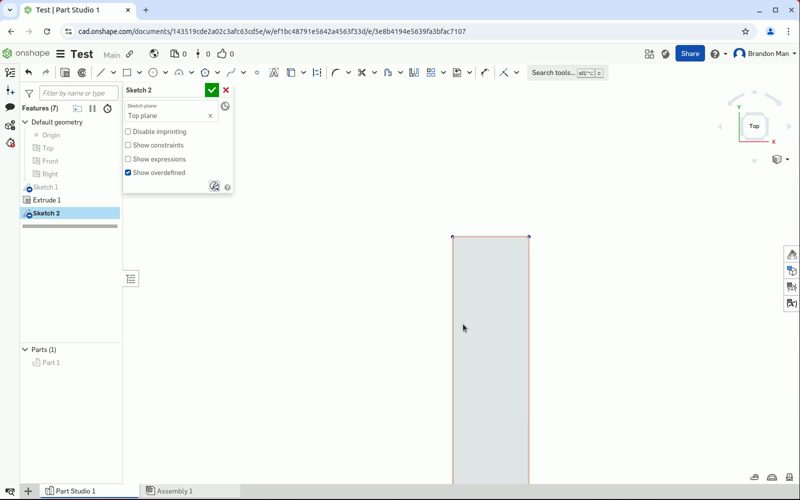
scroll(6)
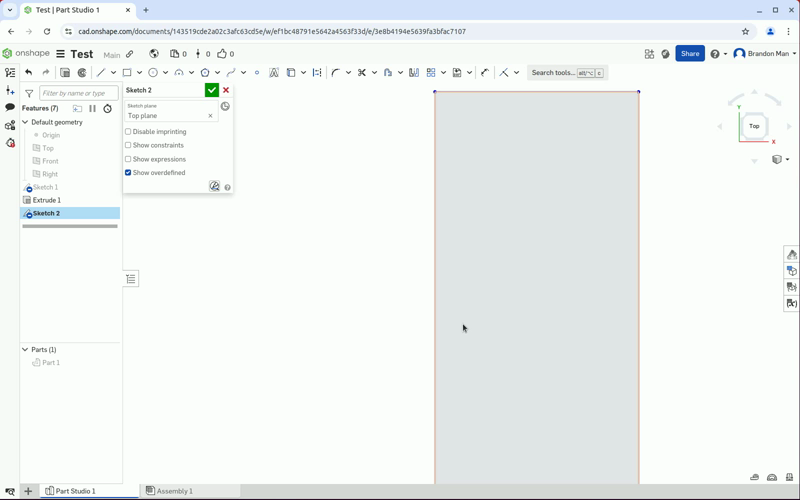
click(463, 323)
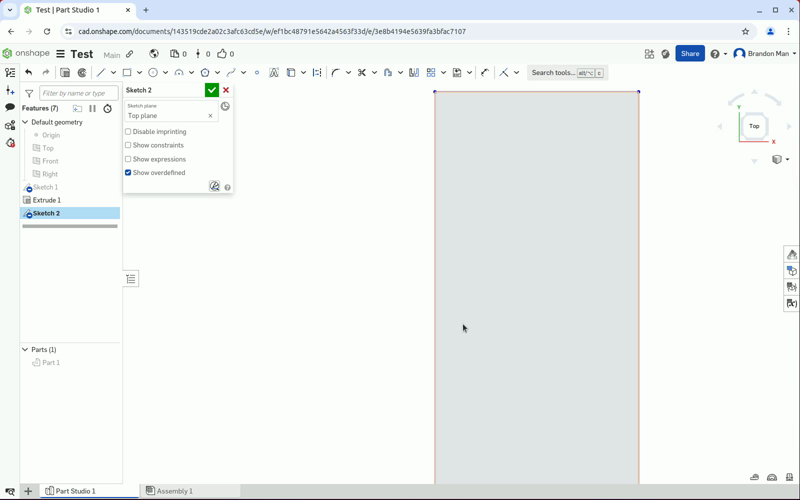
scroll(-6)
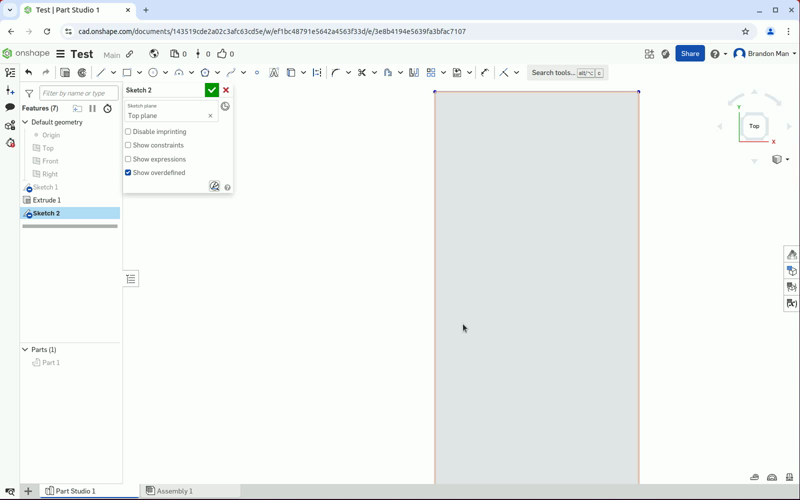
scroll(-6)
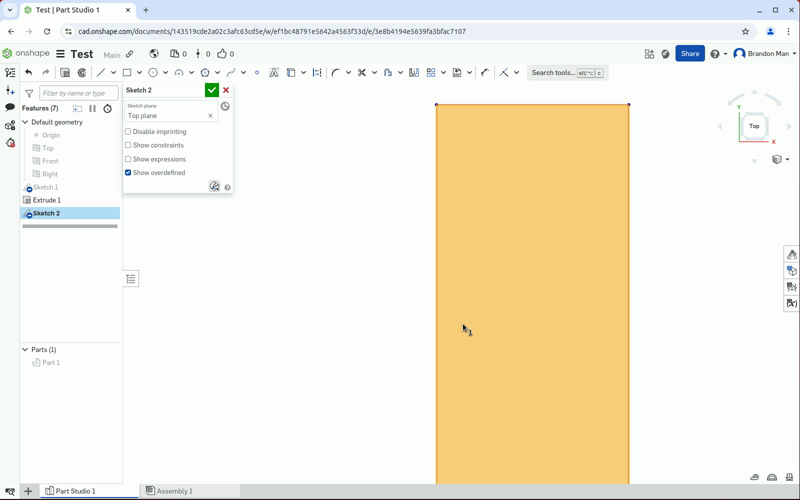
scroll(-6)
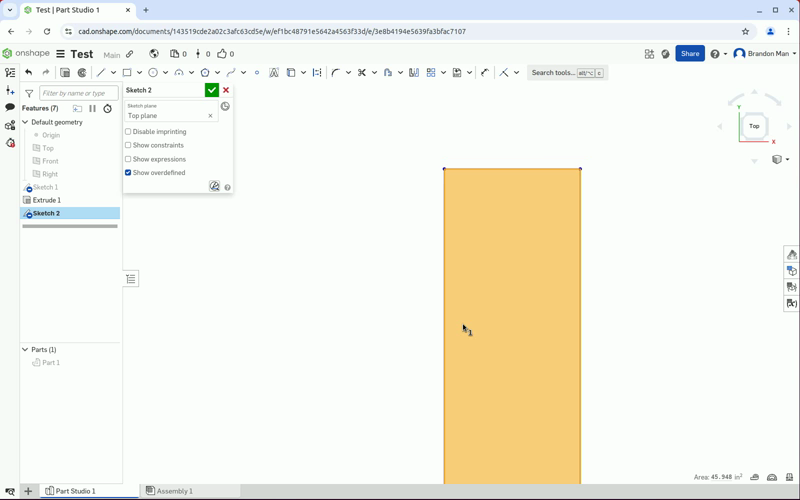
scroll(-6)
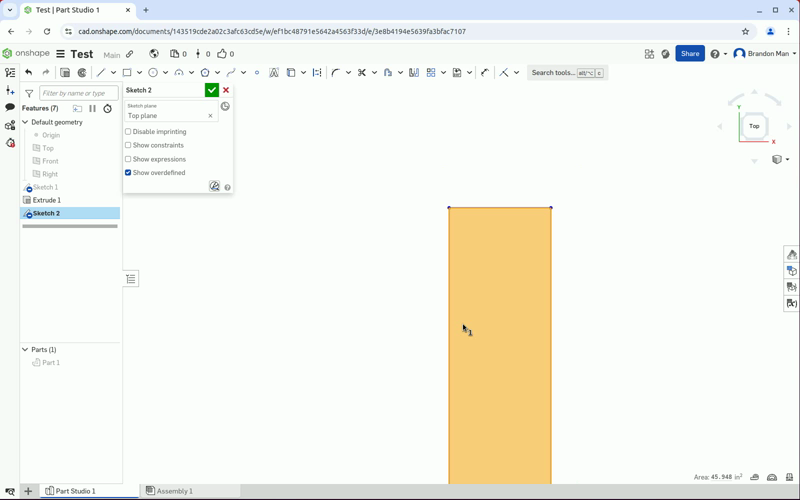
scroll(-6)
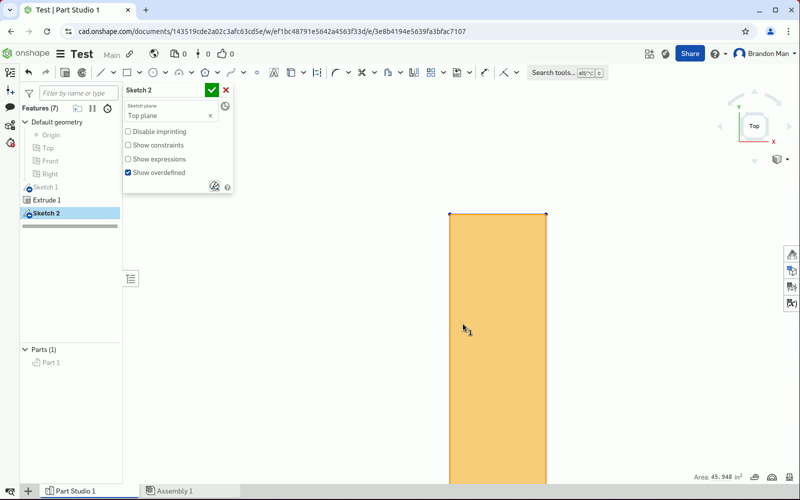
scroll(-6)
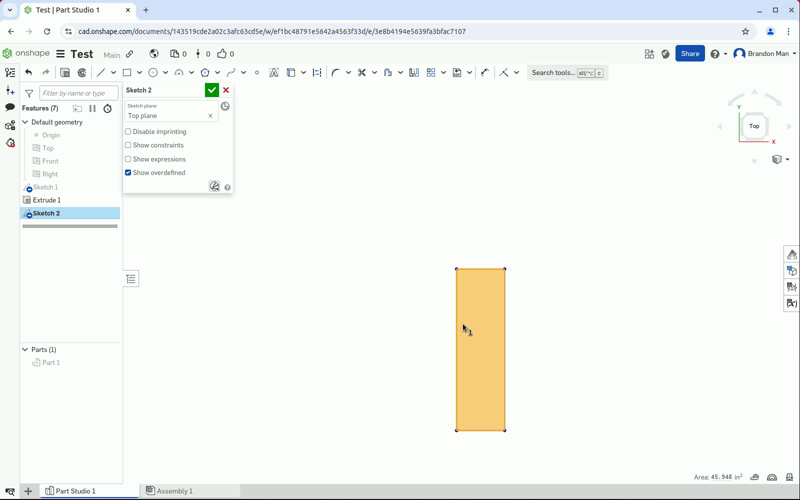
scroll(-6)
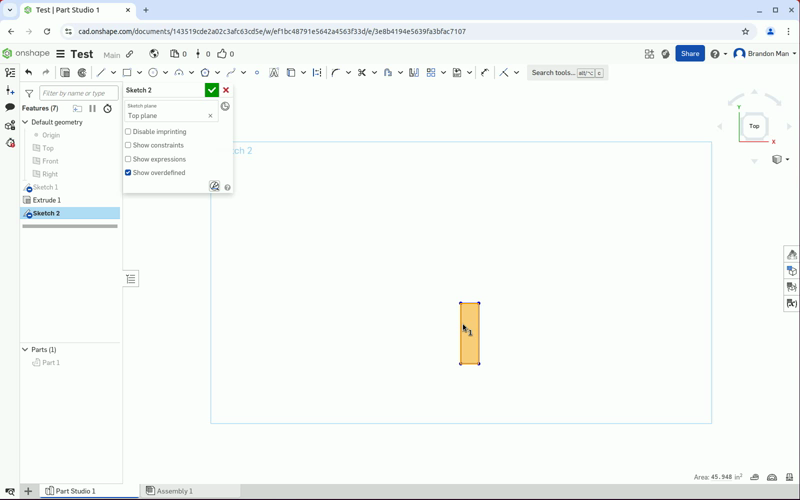
mouse_move(73, 352)
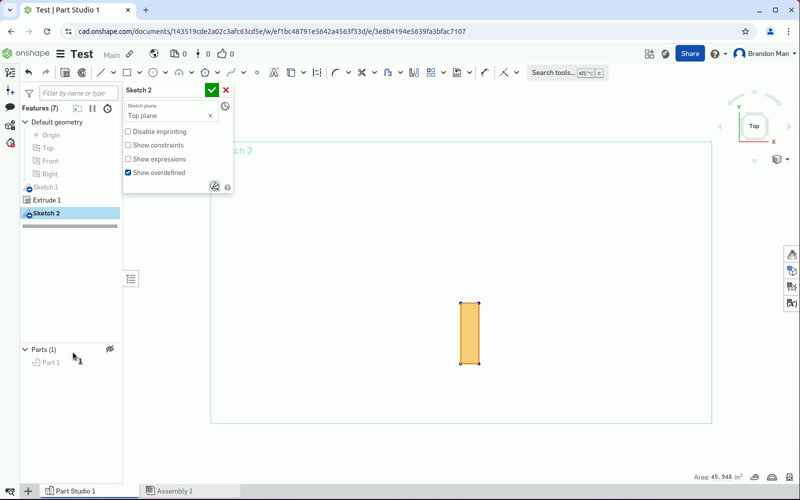
key(shift+y)
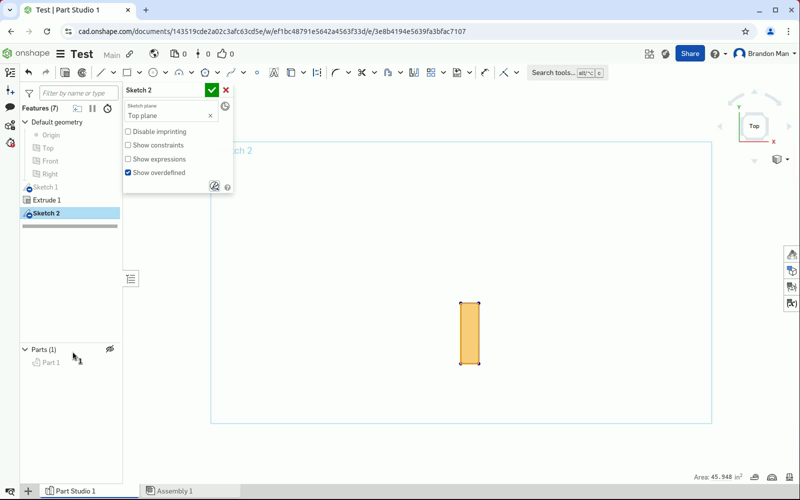
key(shift+e)
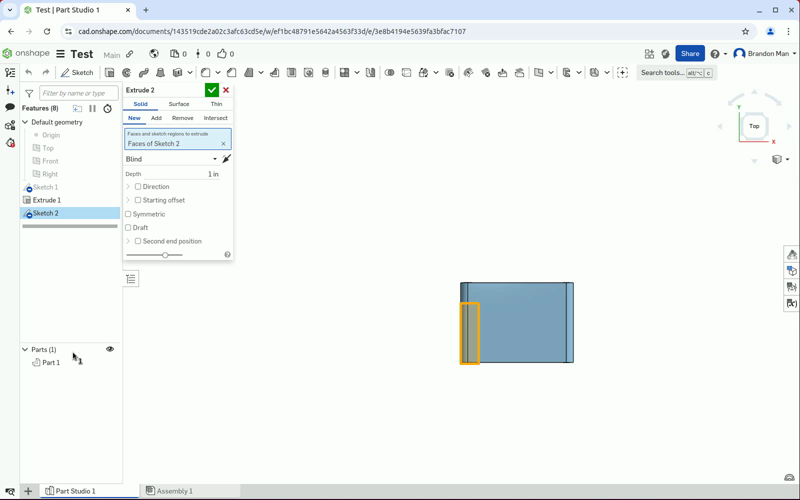
mouse_move(143, 106)
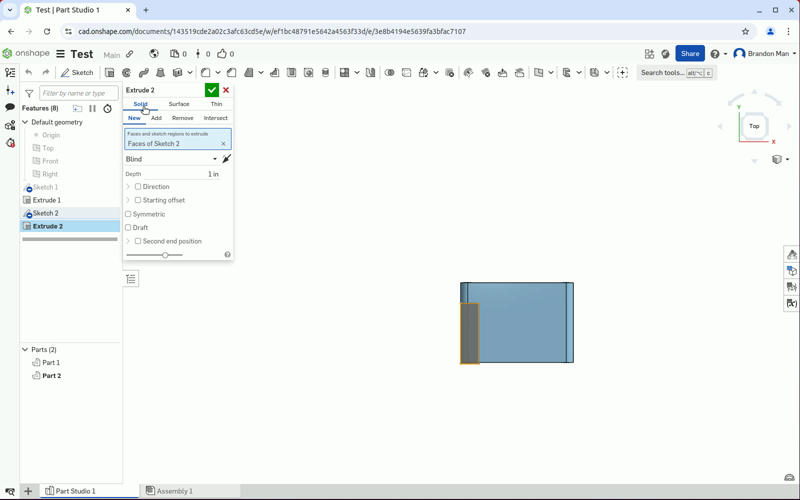
click(143, 106)
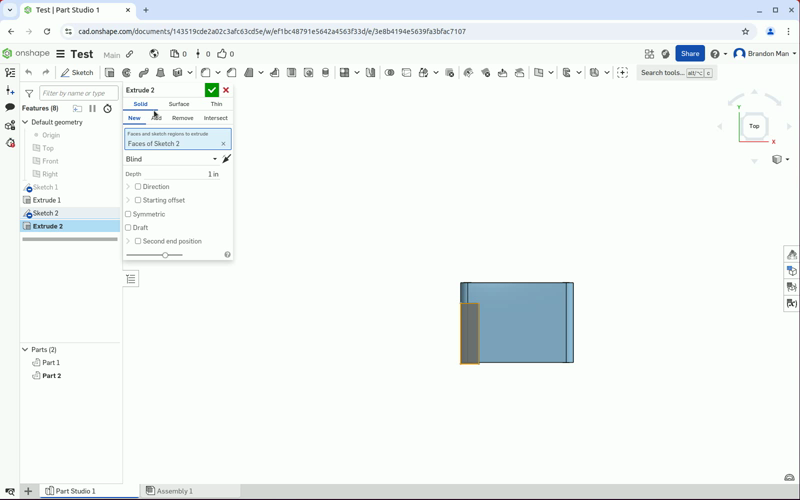
mouse_move(186, 120)
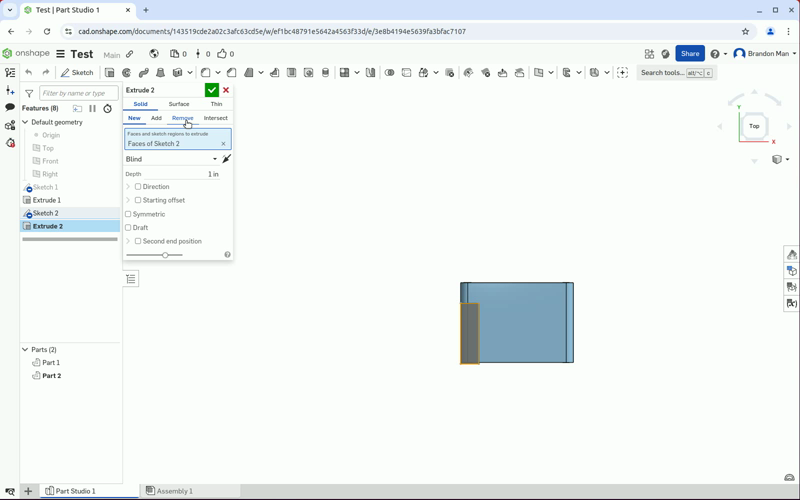
click(186, 120)
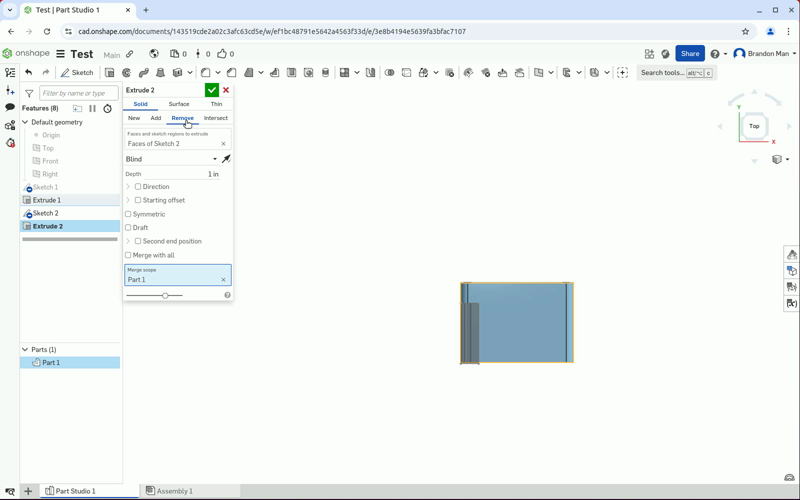
key(tab, 4)
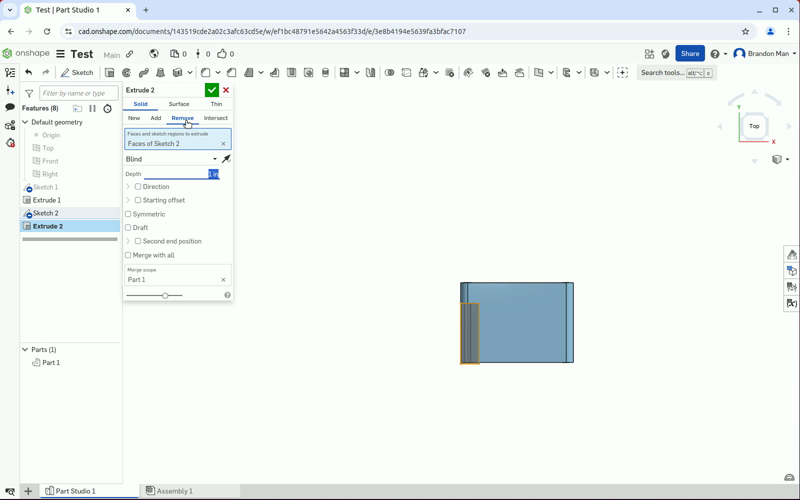
text(19.738)
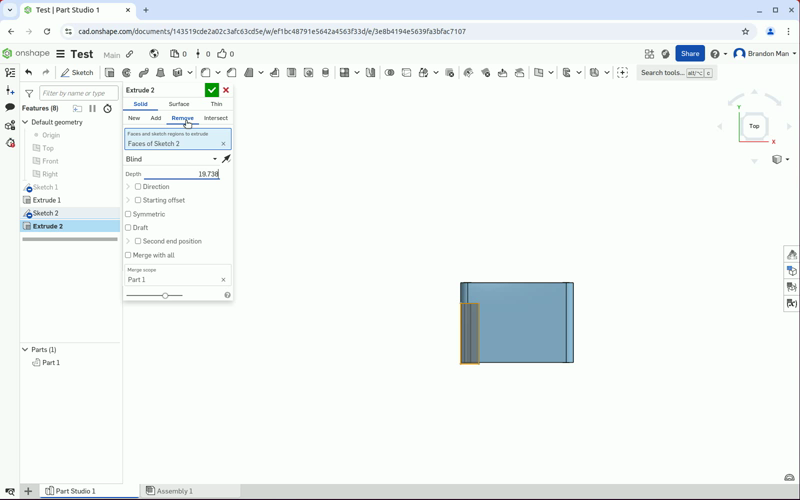
key(tab, 6)
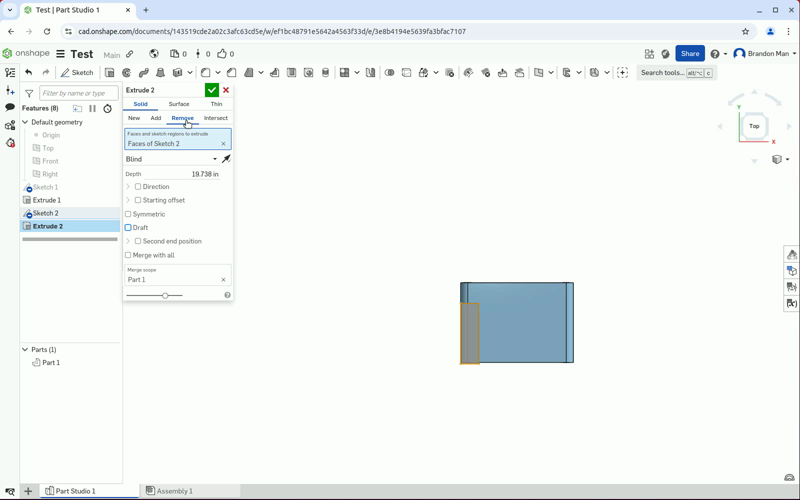
key(space)
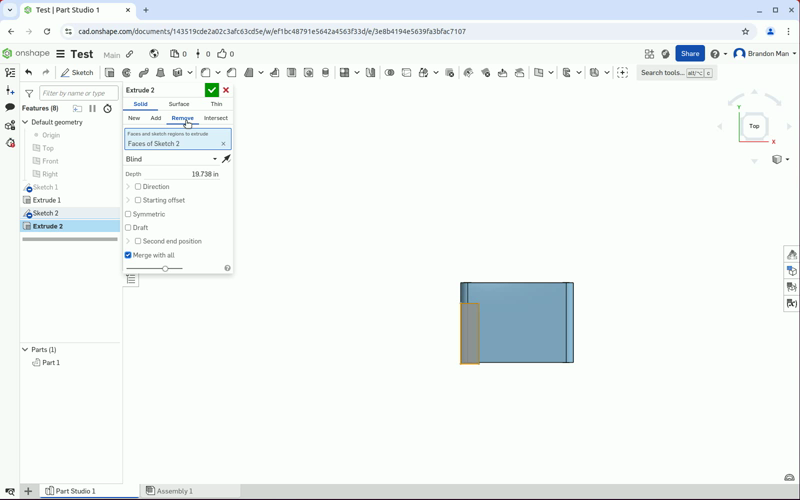
key(enter)
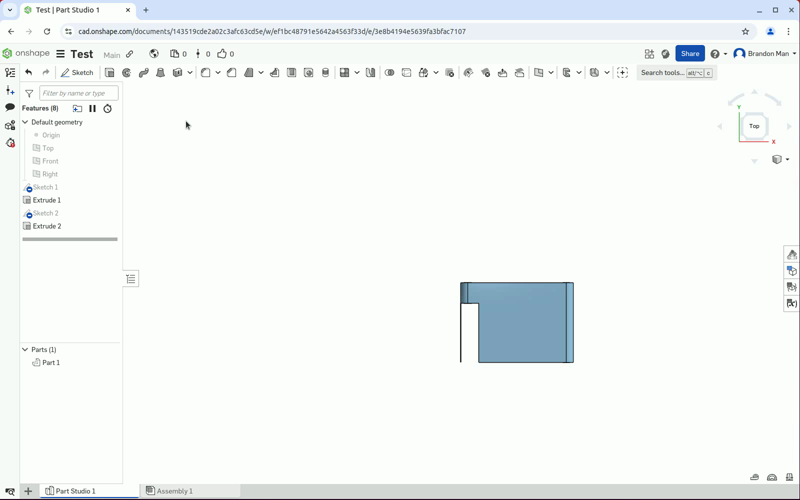
key(shift+h)
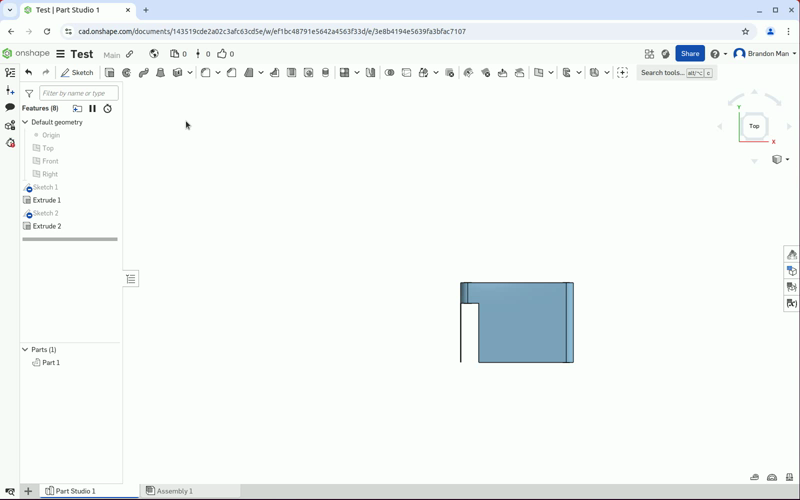
key(shift+h)
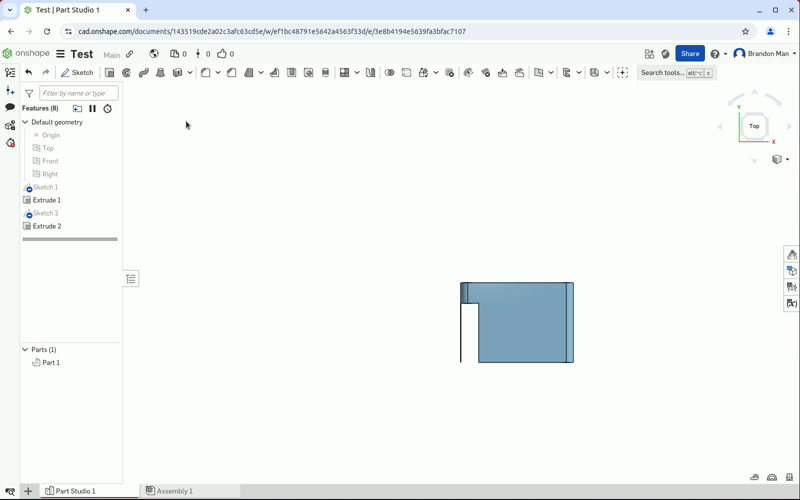
mouse_move(73, 189)
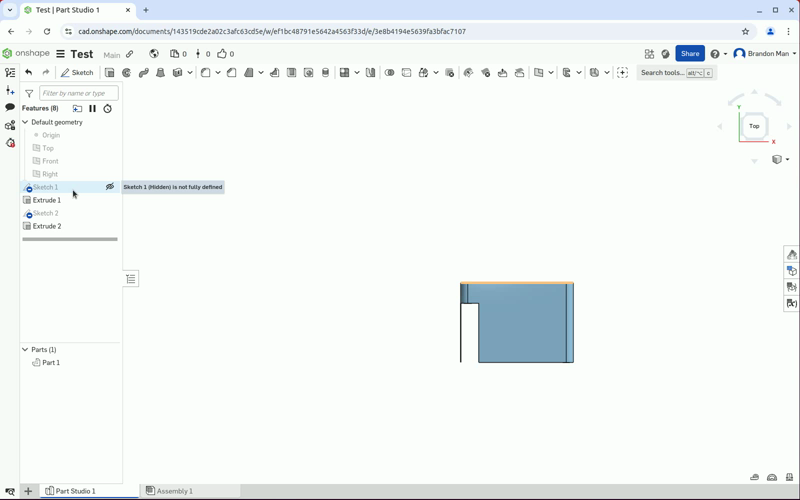
click(73, 189)
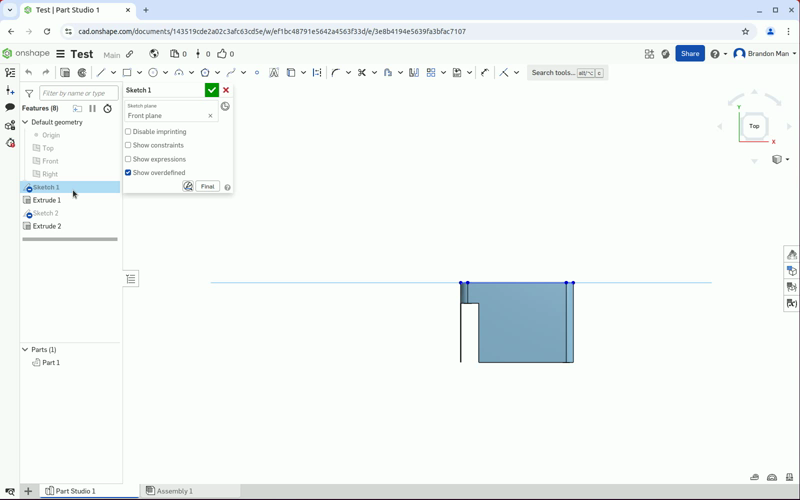
mouse_move(229, 92)
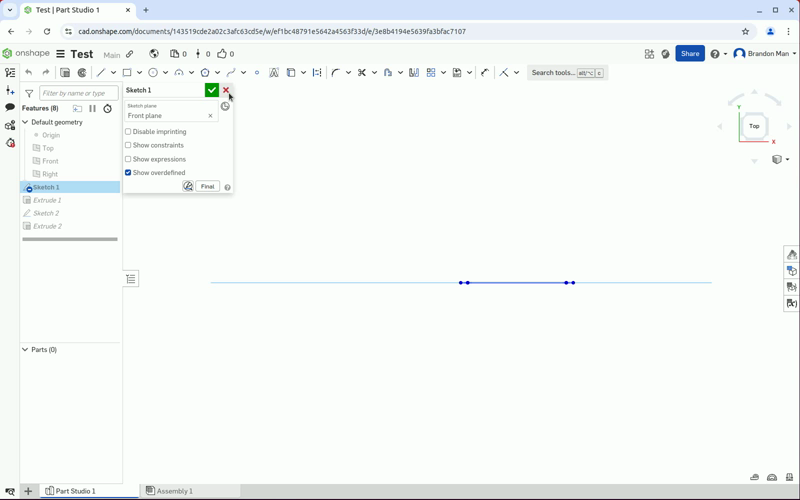
click(229, 92)
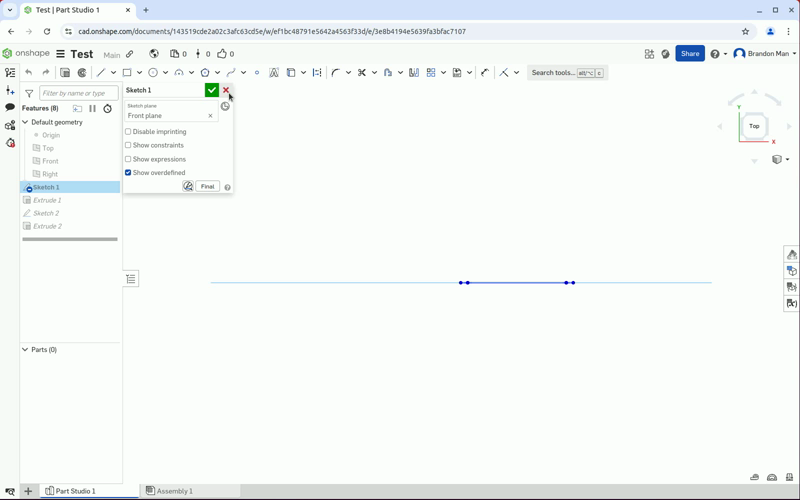
key(shift+s)
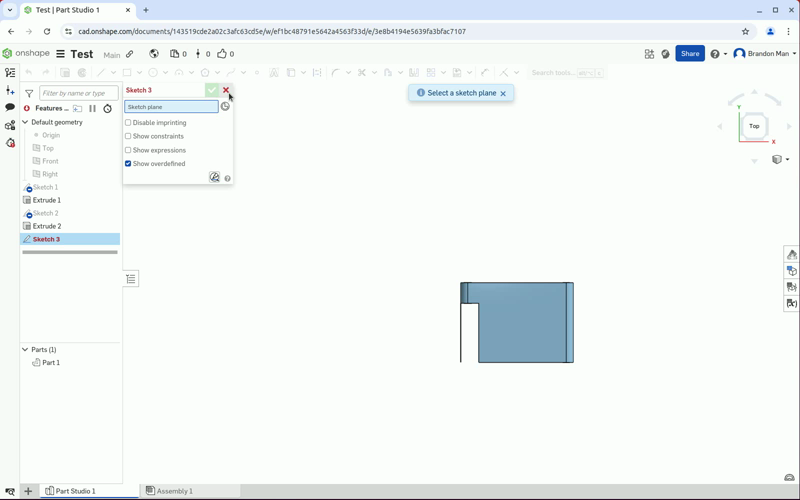
mouse_move(73, 150)
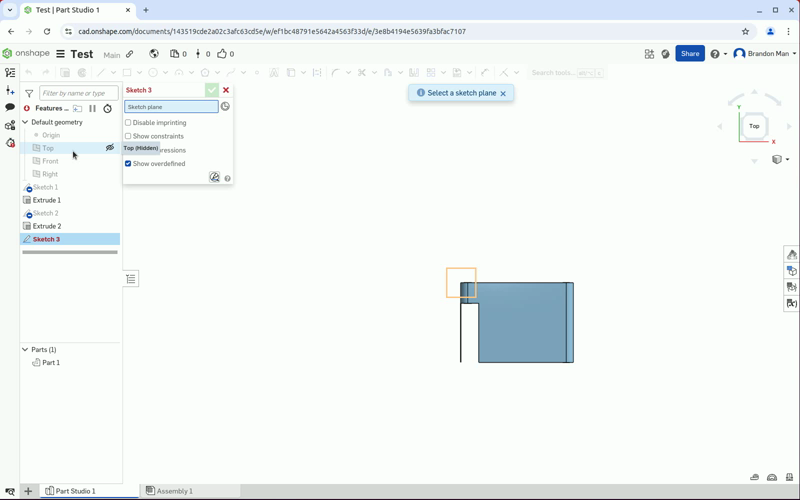
click(73, 150)
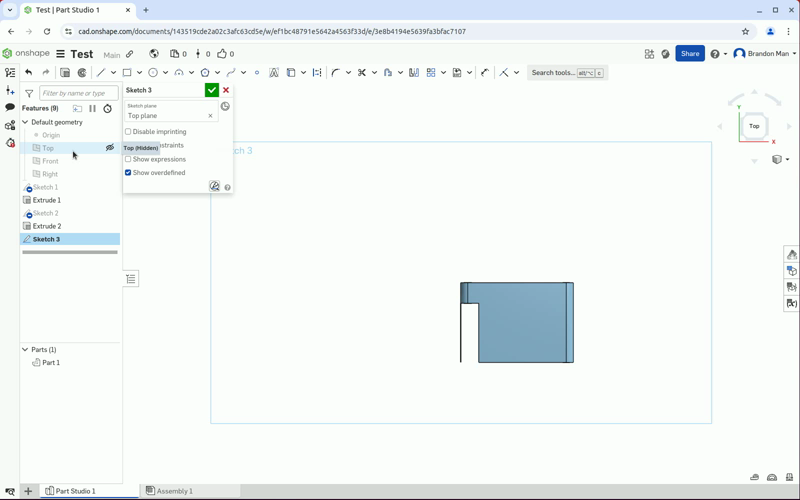
mouse_move(73, 352)
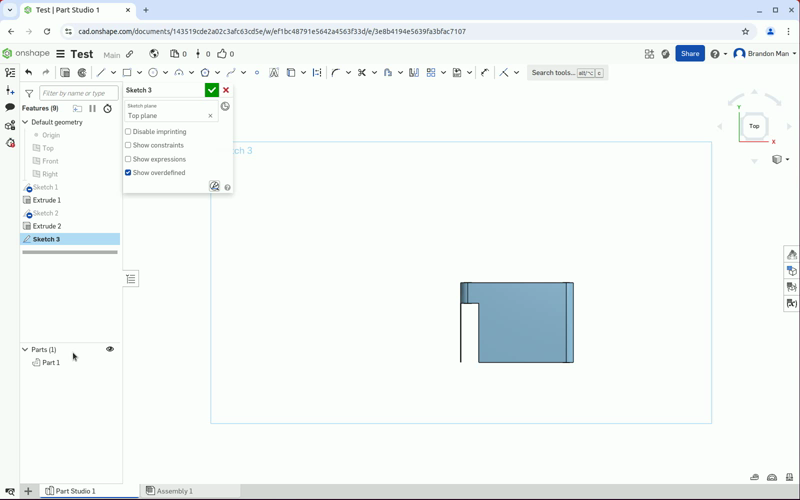
key(y)
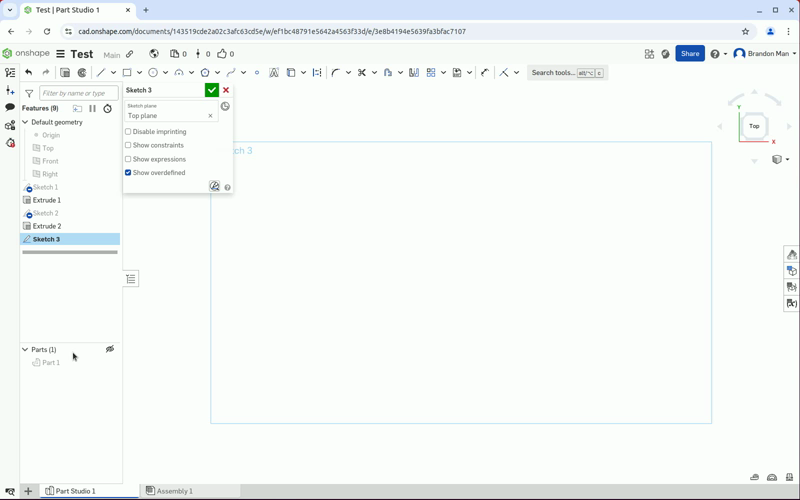
key(l)
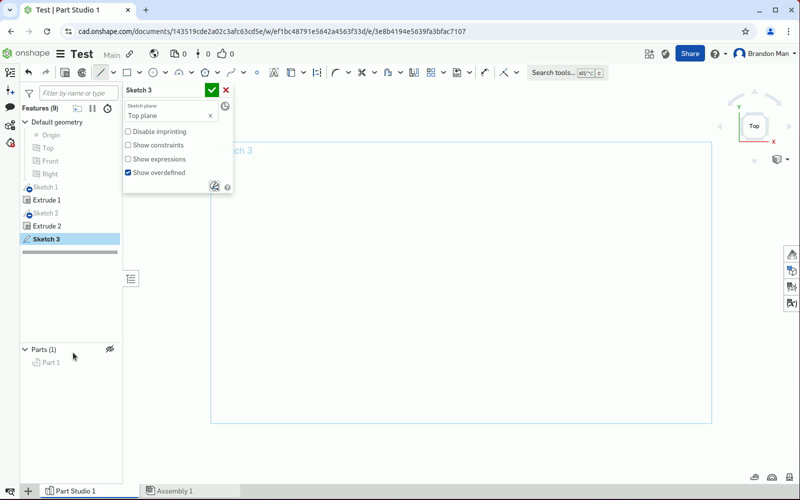
key_down(shift)
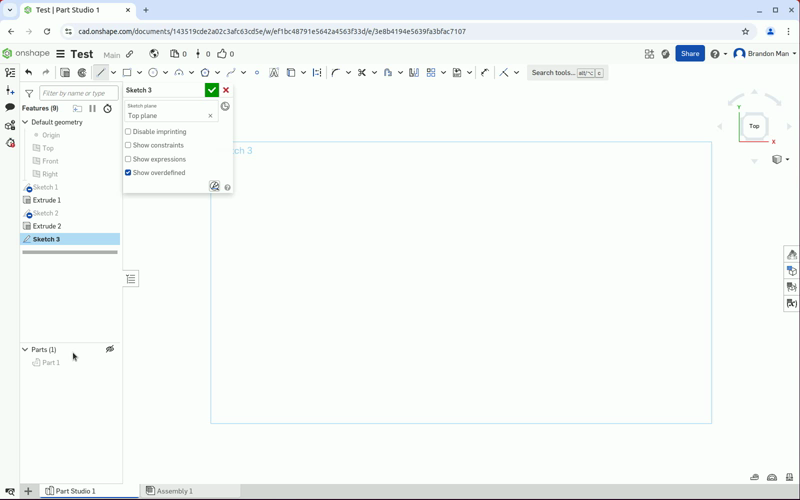
mouse_move(555, 362)
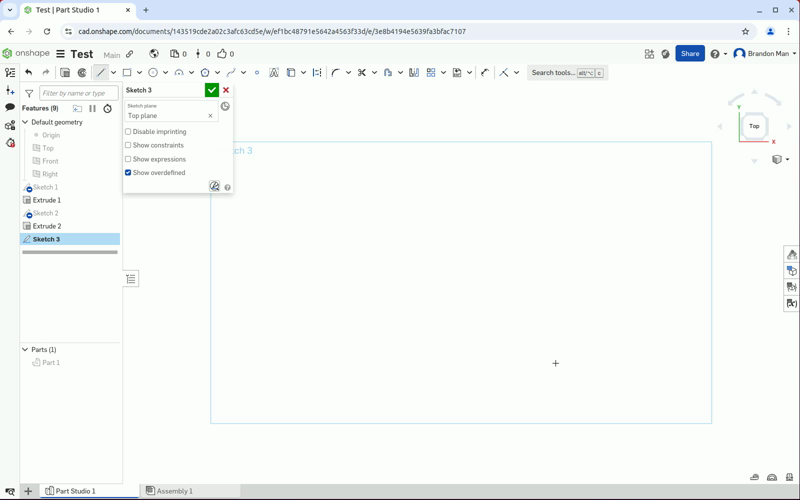
click(555, 362)
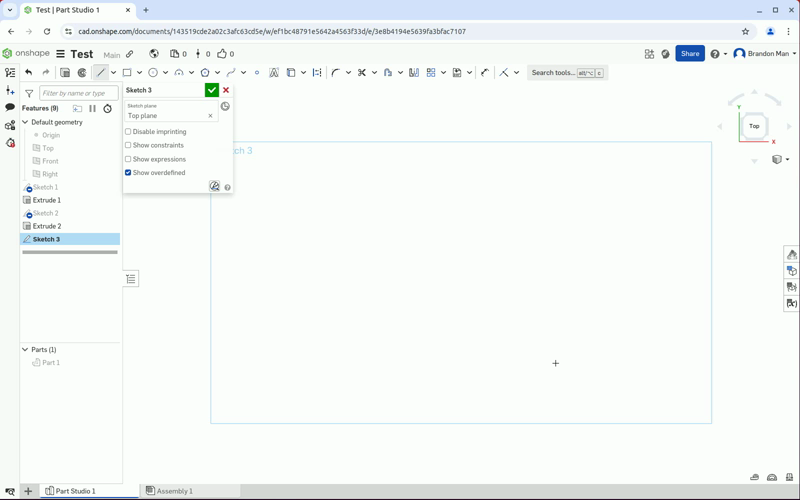
key_up(shift)
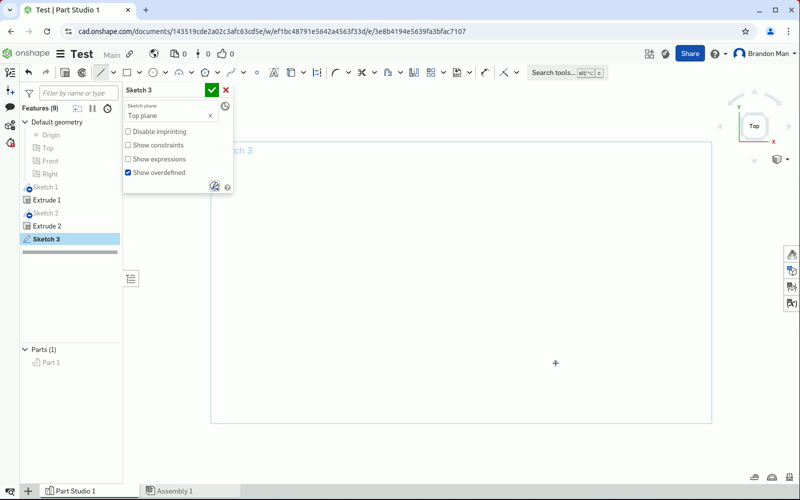
key_down(shift)
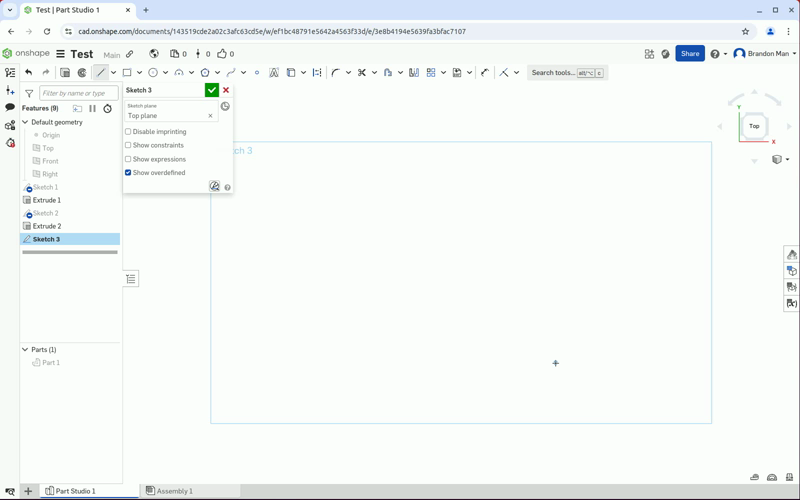
mouse_move(585, 362)
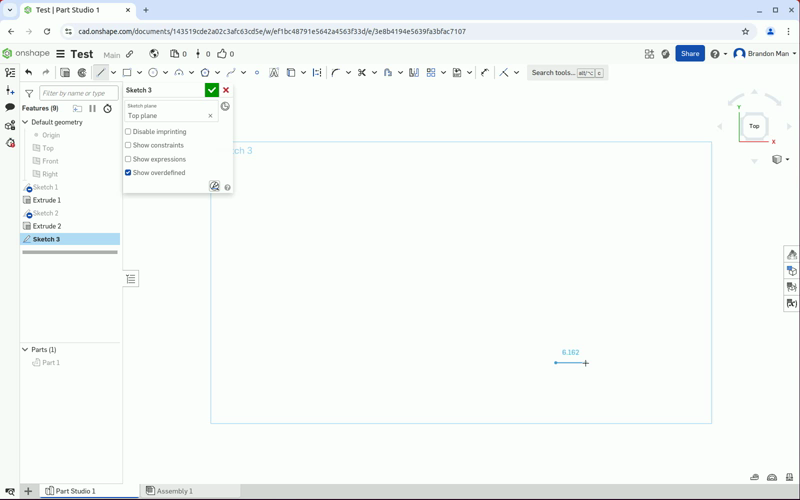
mouse_move(573, 362)
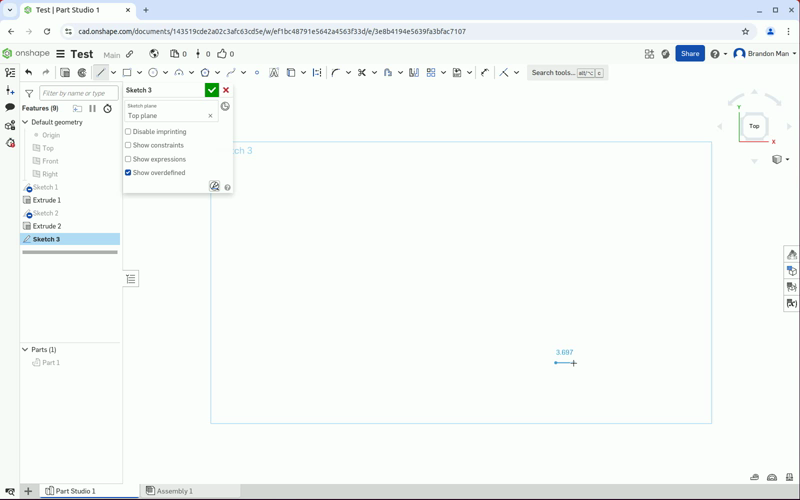
click(573, 362)
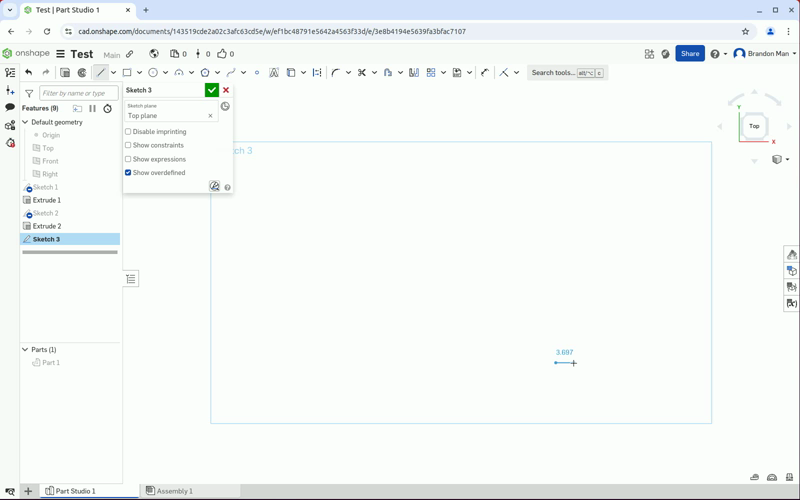
key_up(shift)
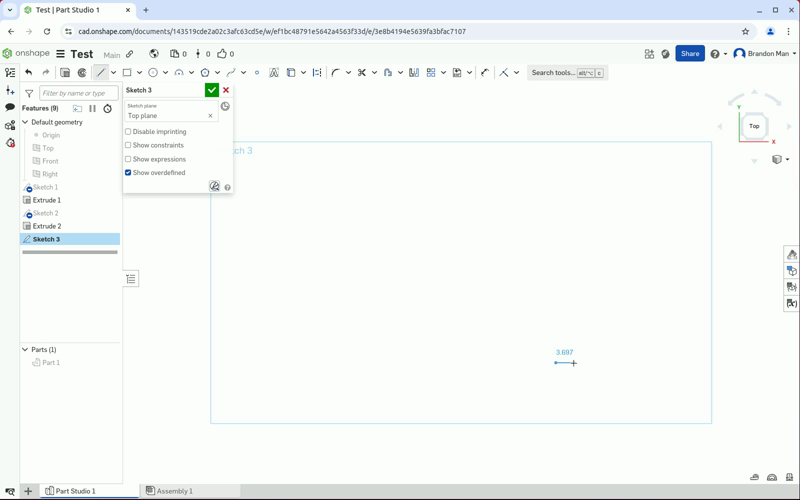
key_down(shift)
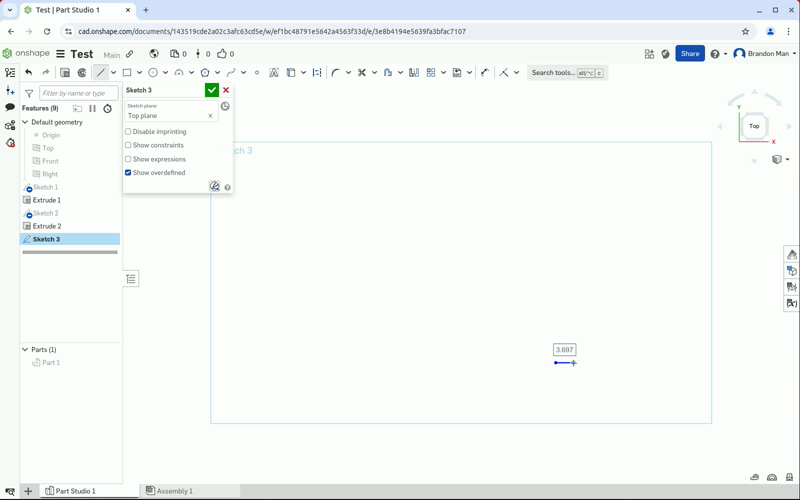
mouse_move(573, 301)
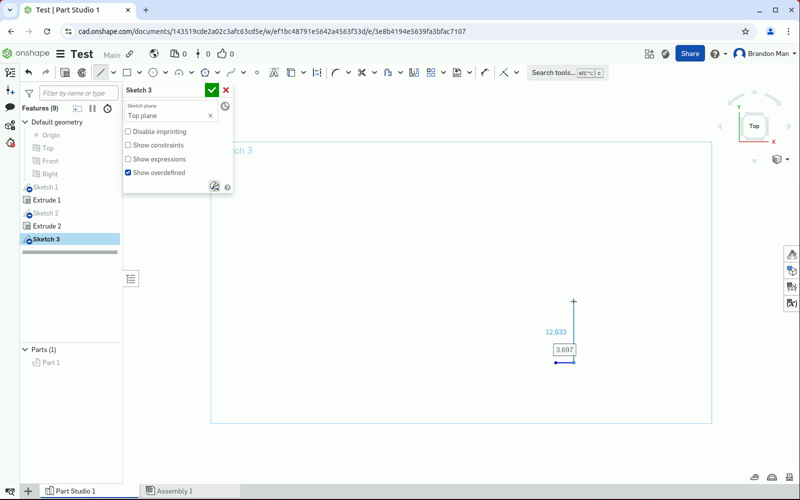
click(573, 301)
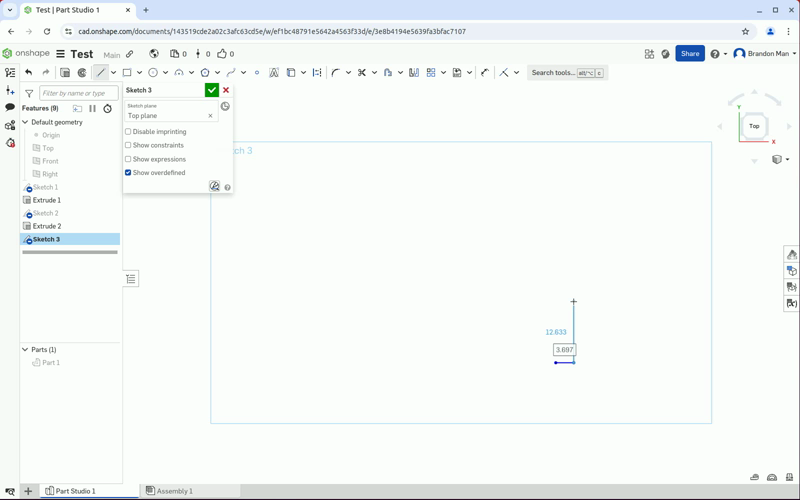
key_up(shift)
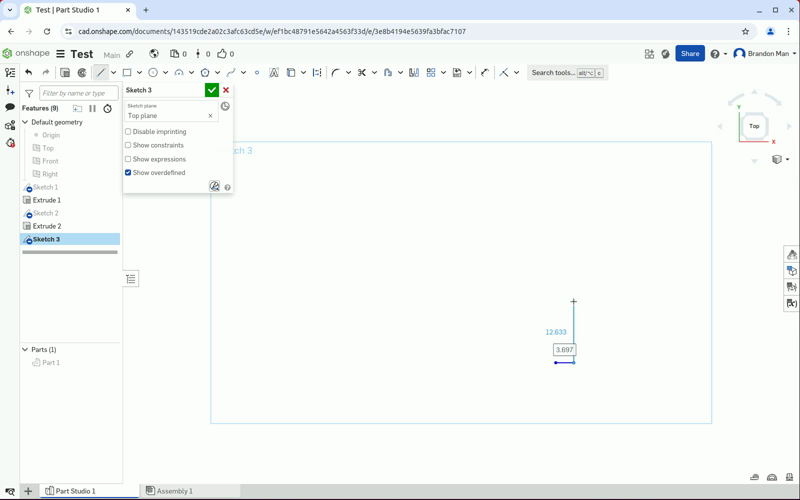
key_down(shift)
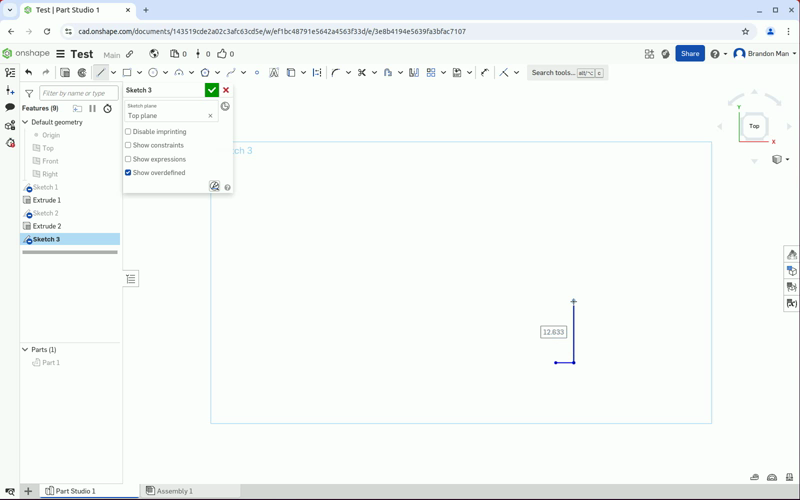
mouse_move(589, 301)
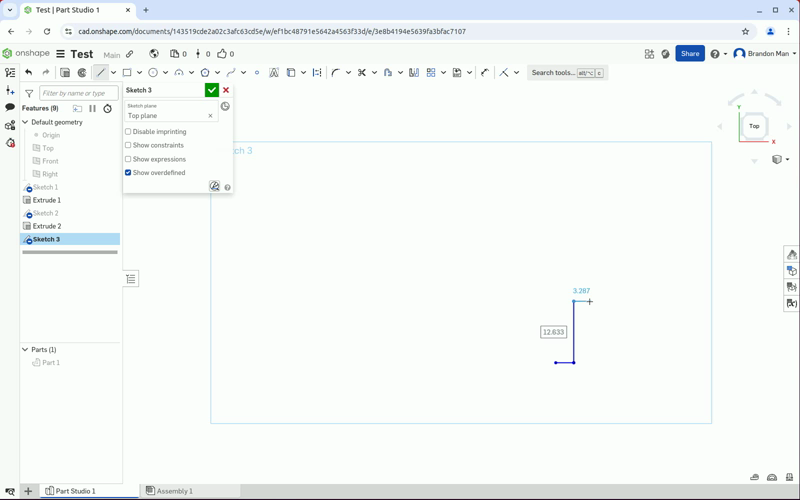
mouse_move(555, 301)
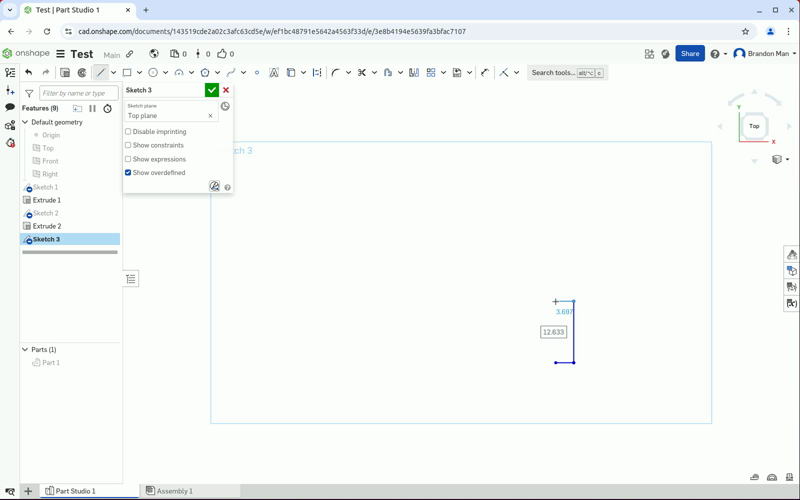
click(555, 301)
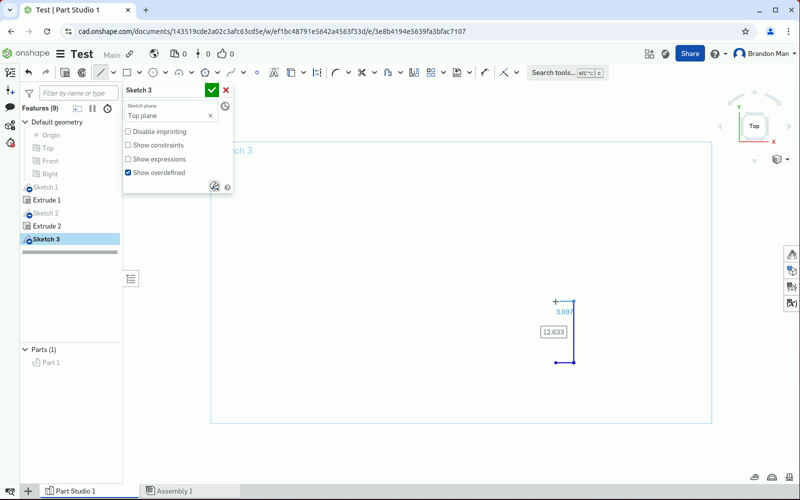
key_up(shift)
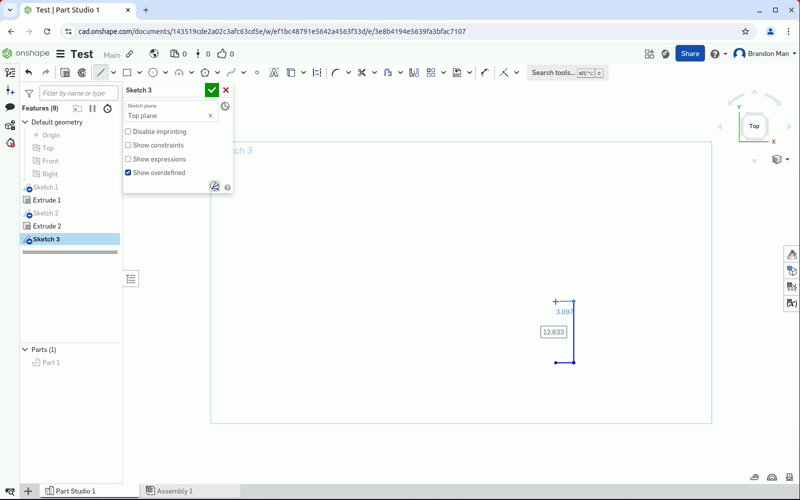
key_down(shift)
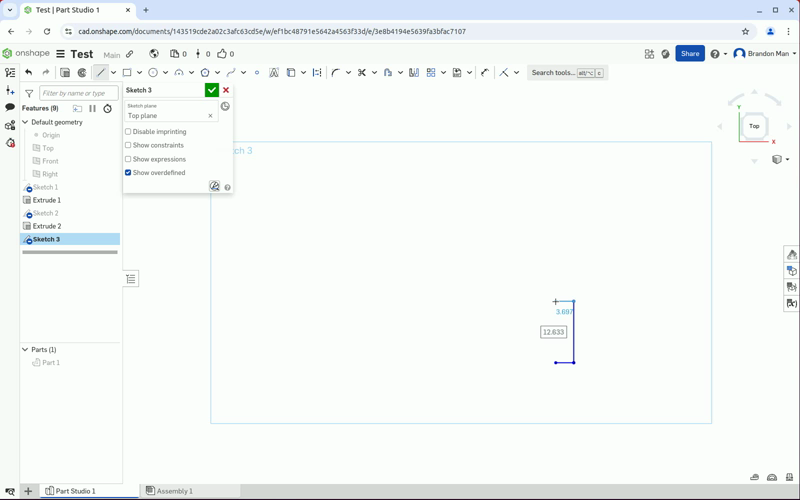
mouse_move(555, 362)
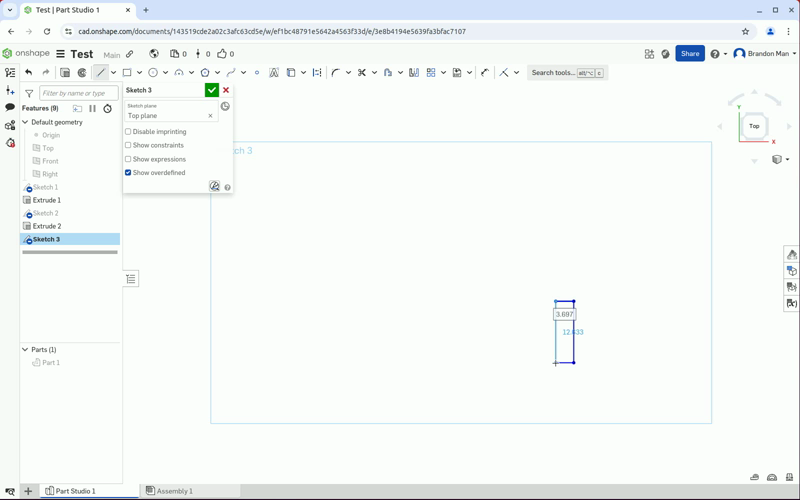
key_up(shift)
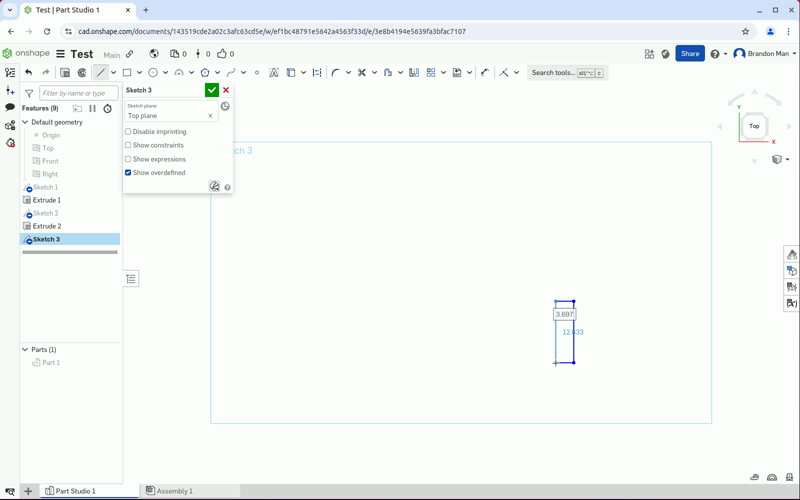
click(555, 362)
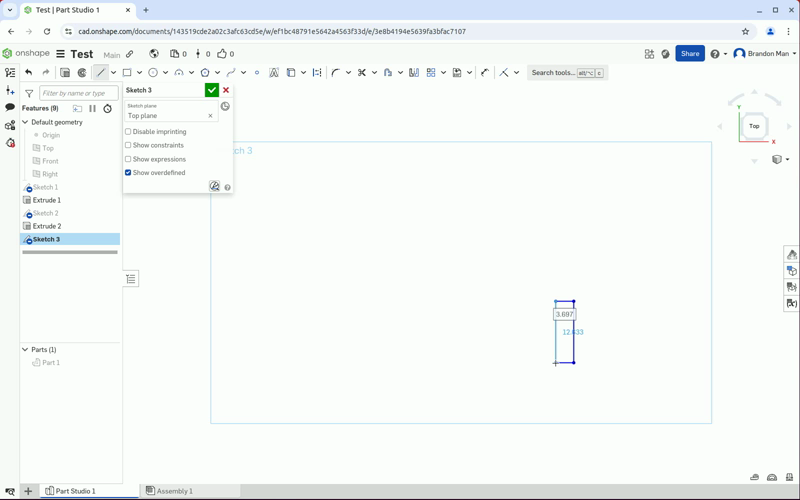
key(esc)
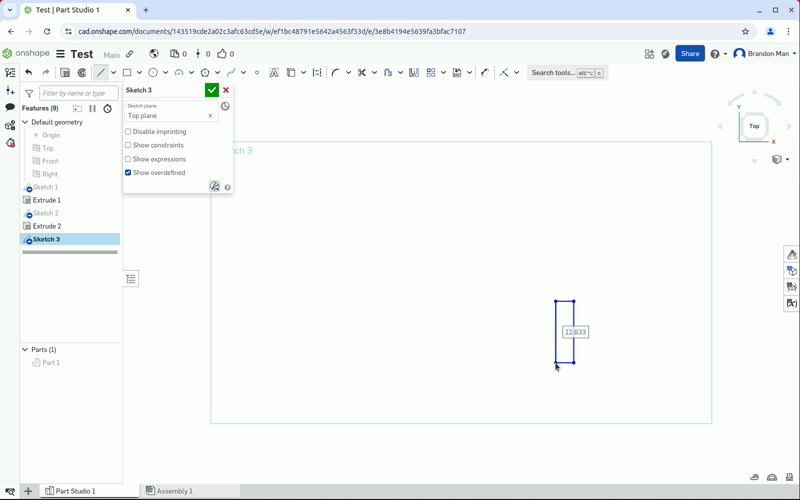
mouse_move(564, 309)
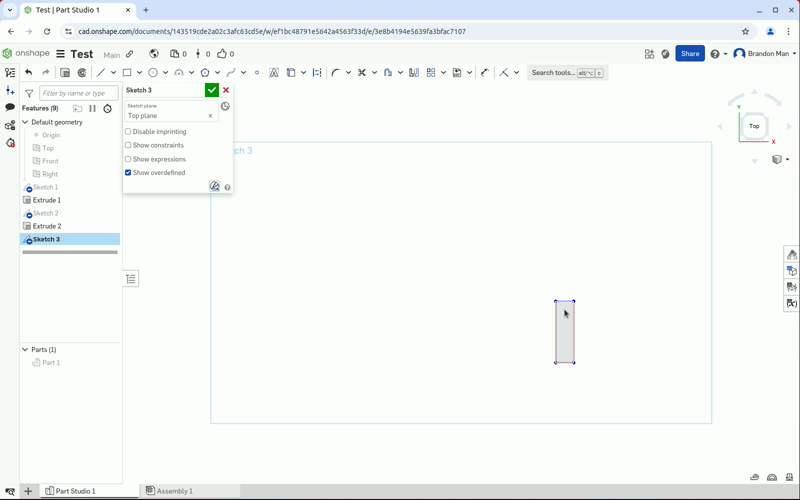
scroll(6)
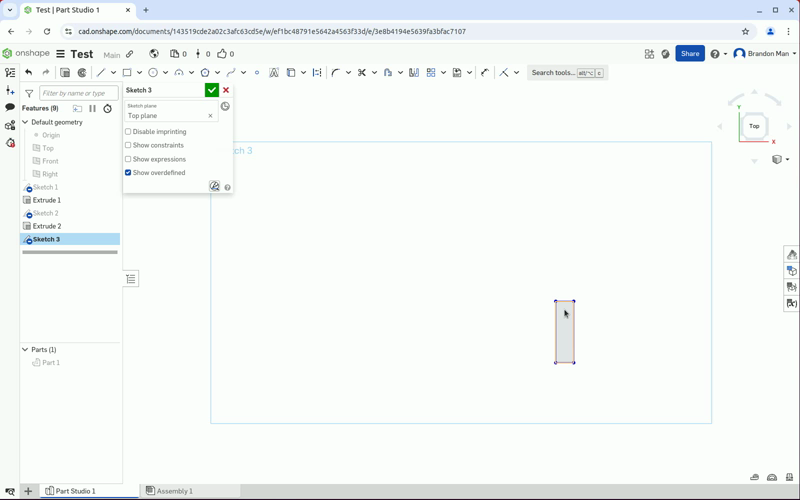
scroll(6)
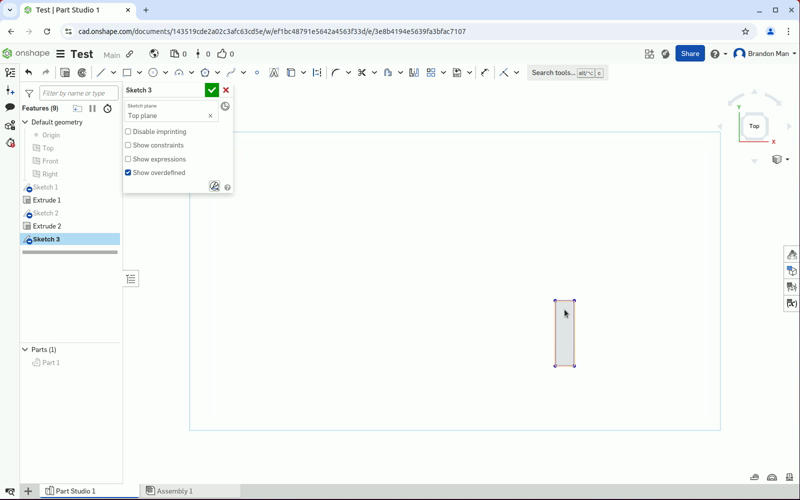
scroll(6)
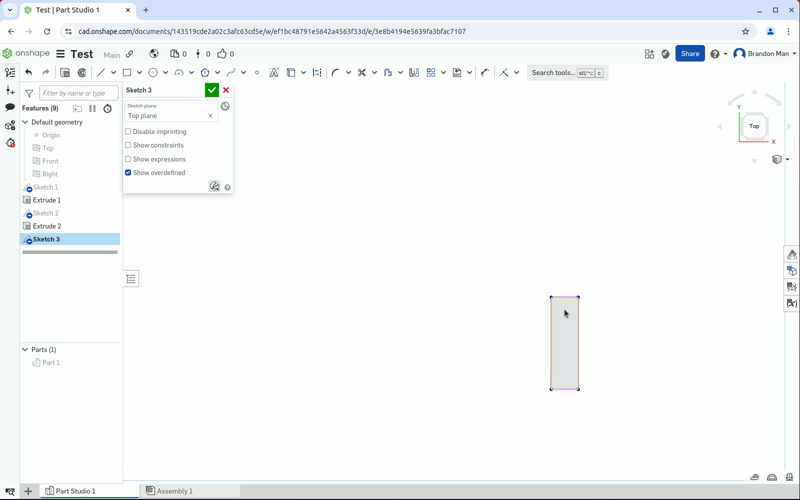
scroll(6)
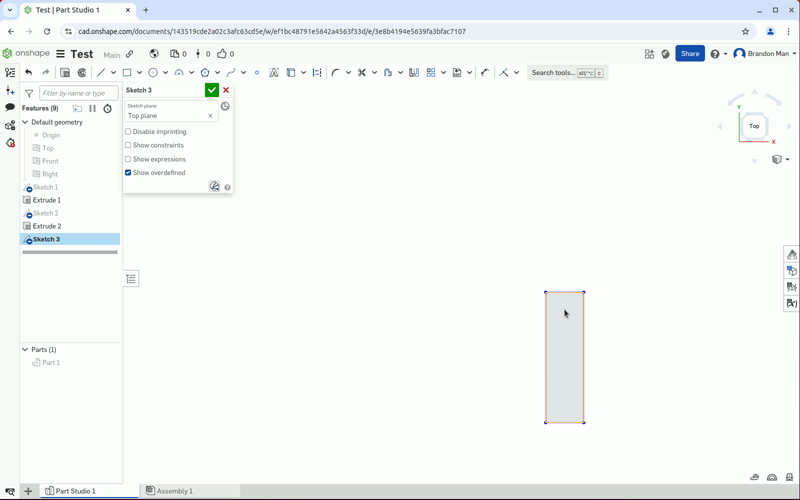
scroll(6)
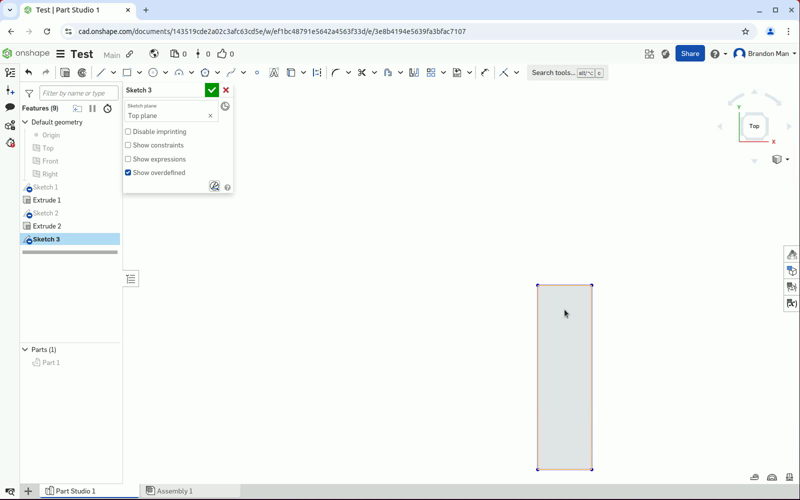
scroll(6)
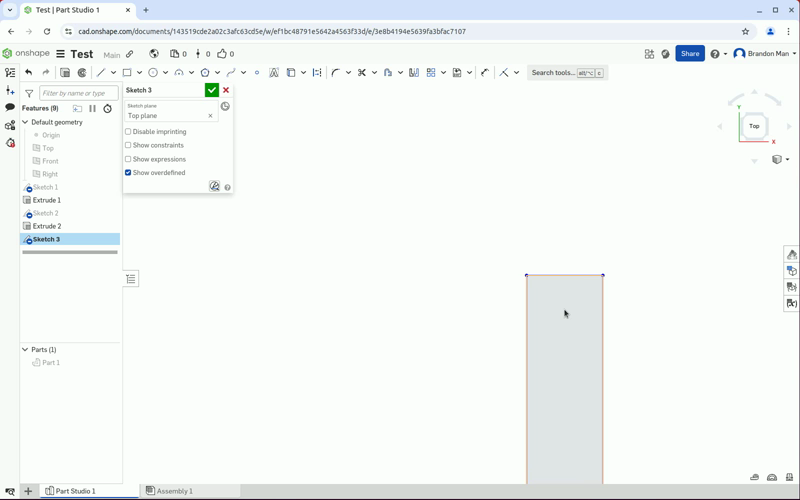
scroll(6)
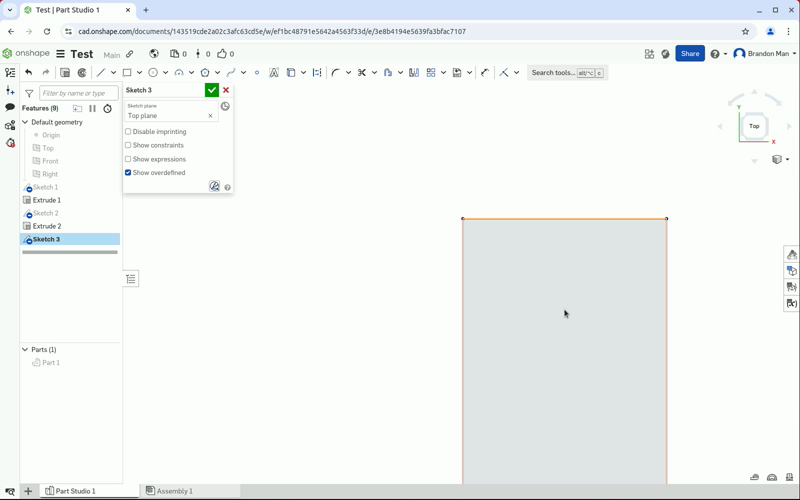
click(564, 309)
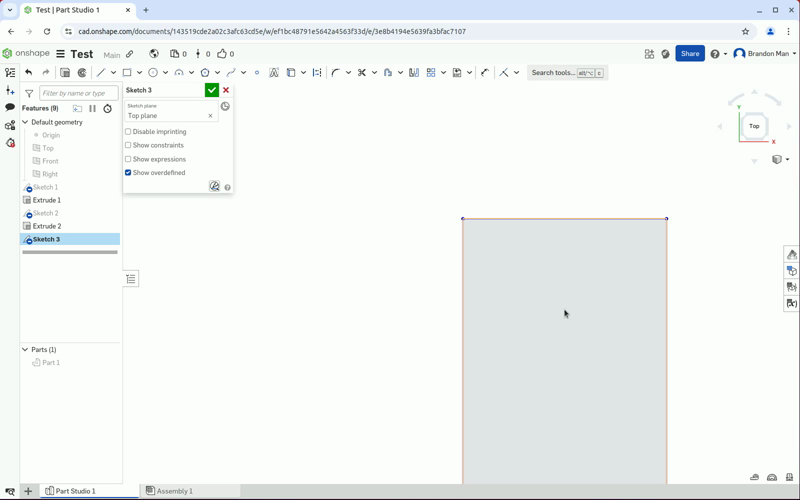
scroll(-6)
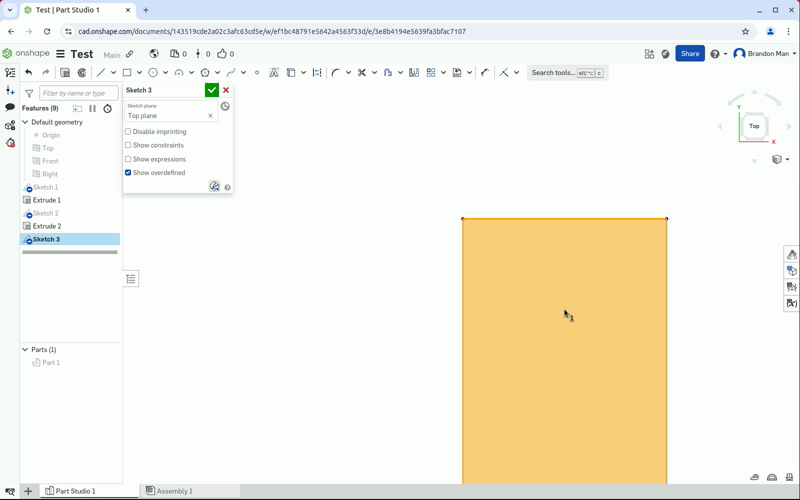
scroll(-6)
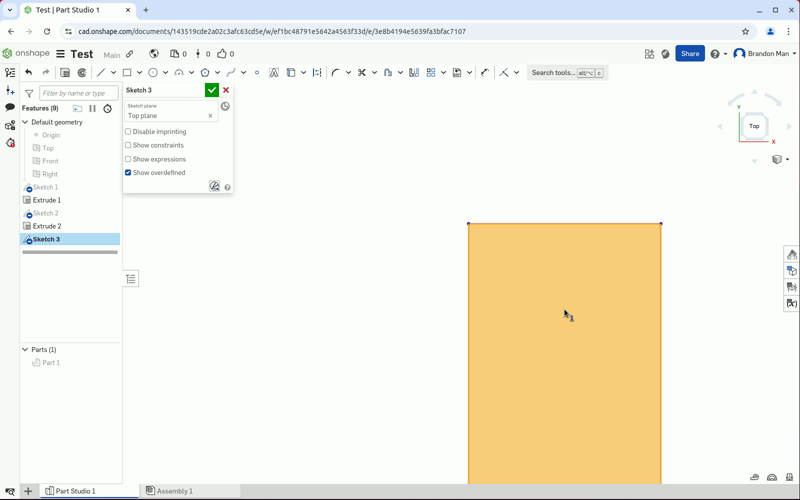
scroll(-6)
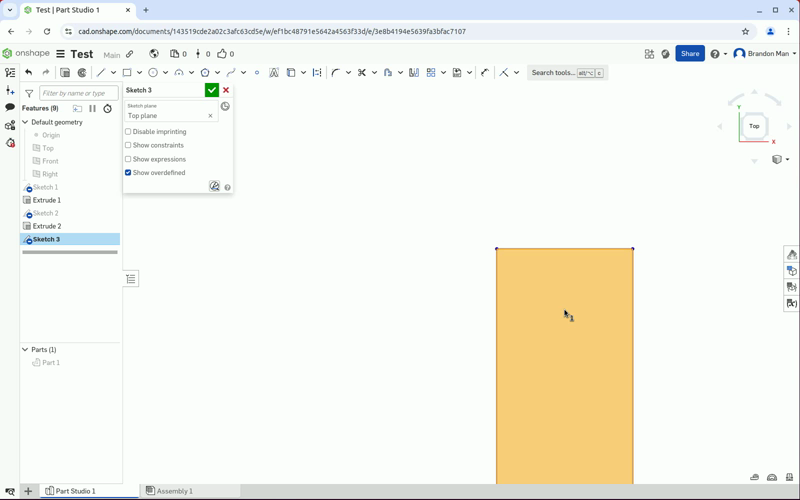
scroll(-6)
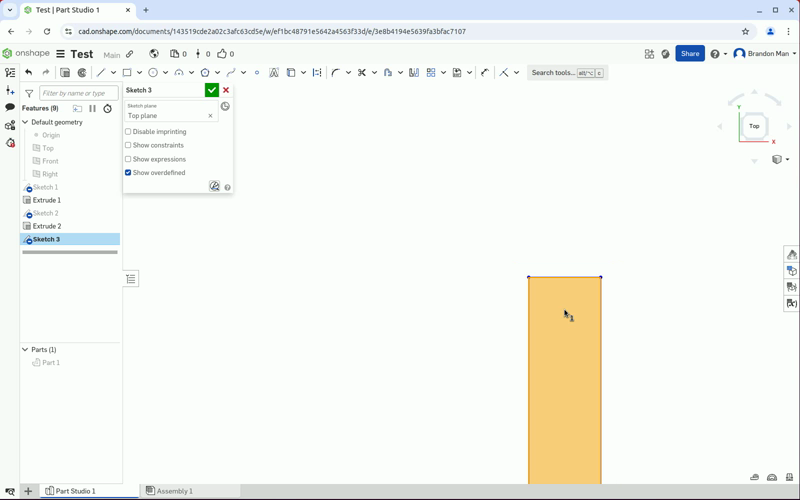
scroll(-6)
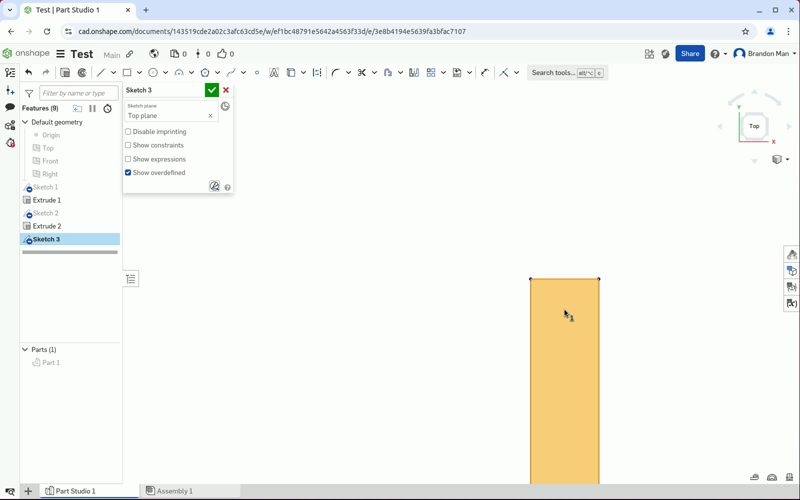
scroll(-6)
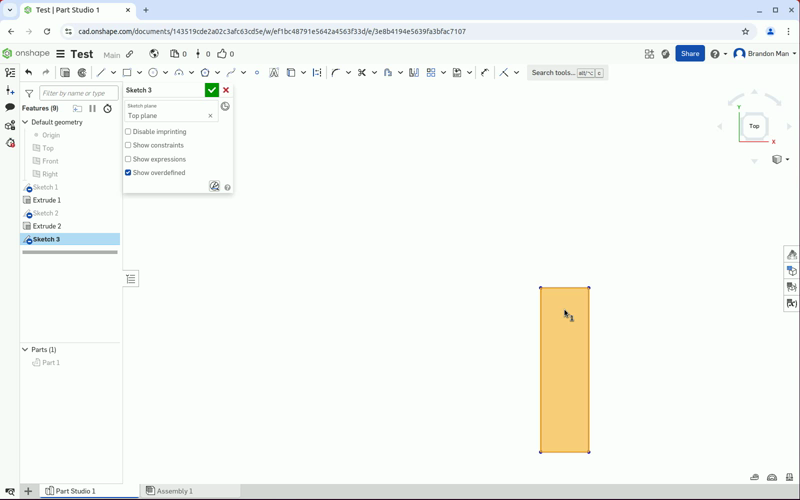
scroll(-6)
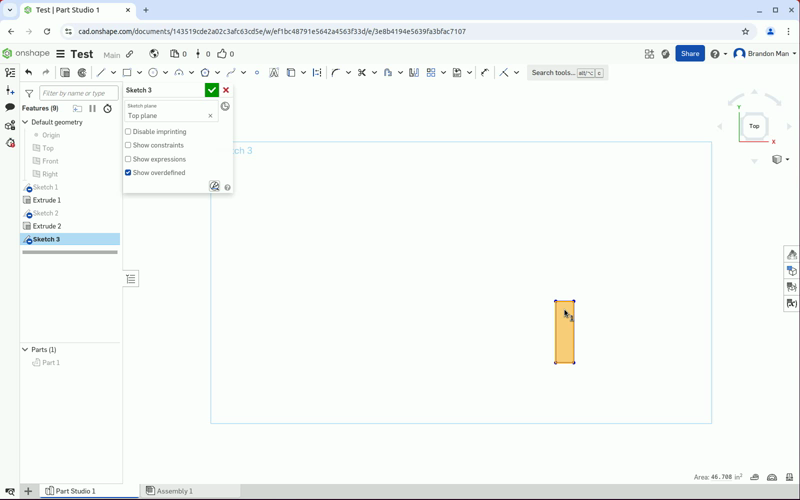
mouse_move(73, 352)
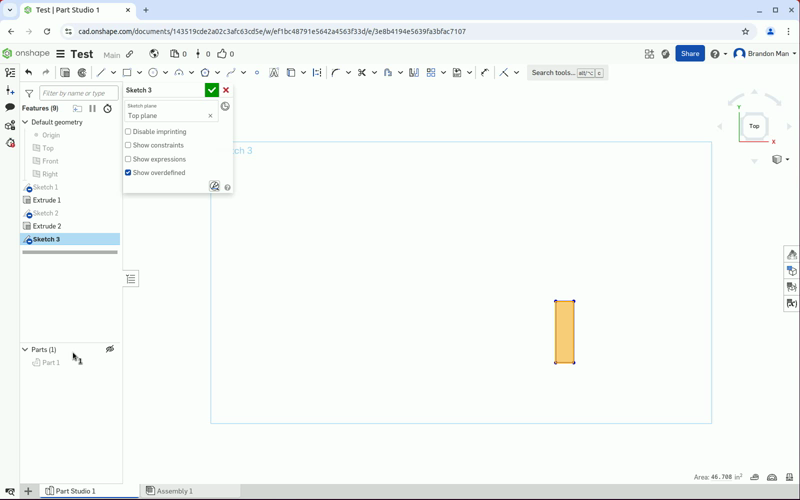
key(shift+y)
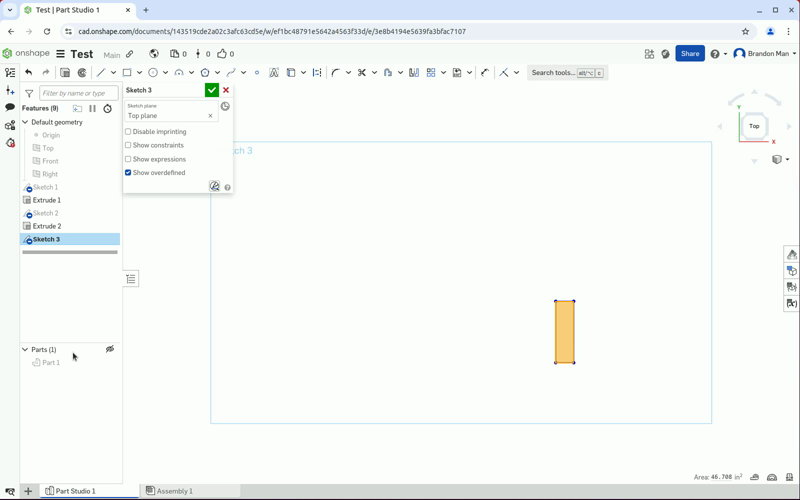
key(shift+e)
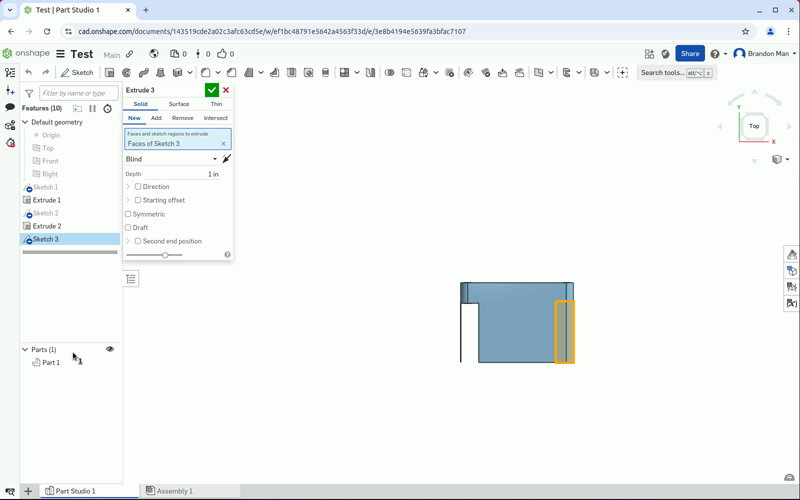
mouse_move(143, 106)
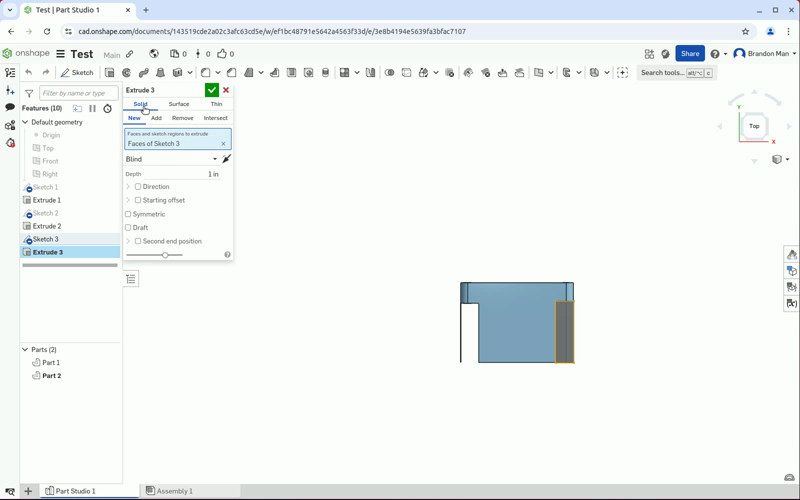
click(143, 106)
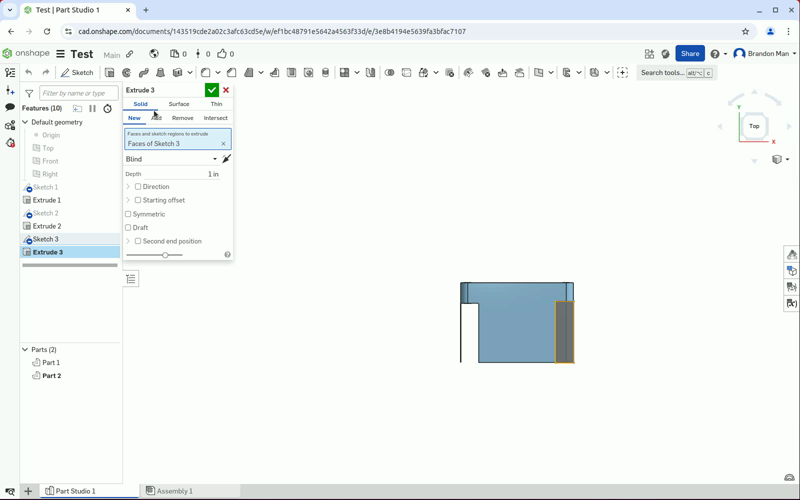
mouse_move(186, 120)
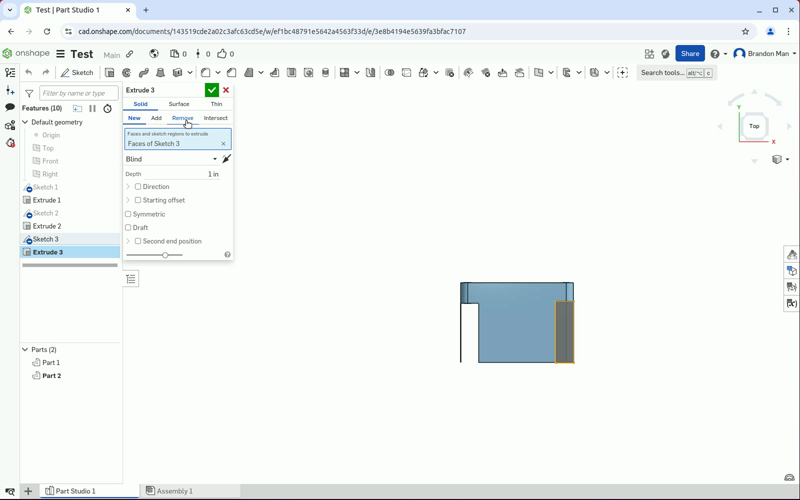
click(186, 120)
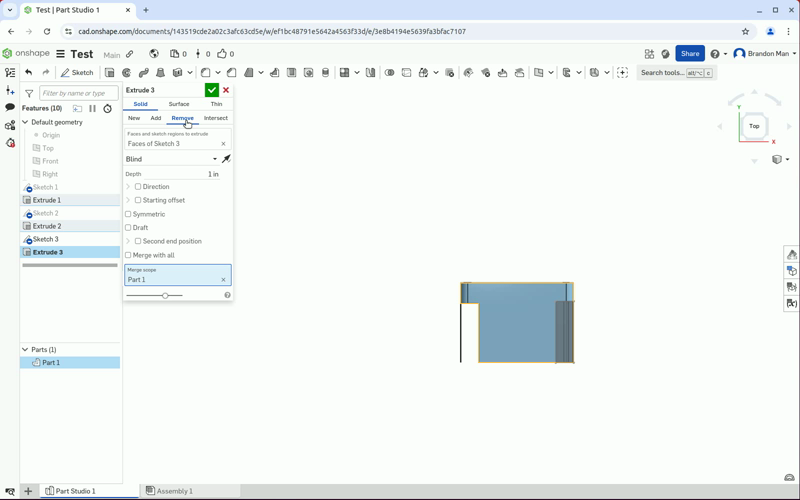
key(tab, 4)
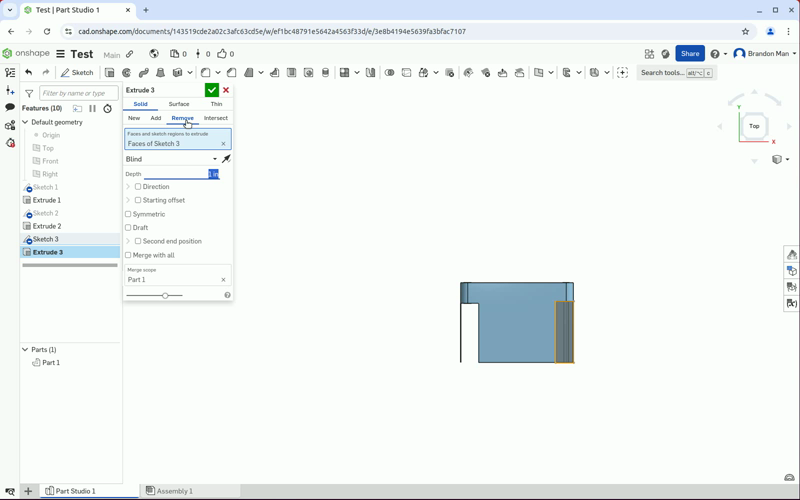
text(19.738)
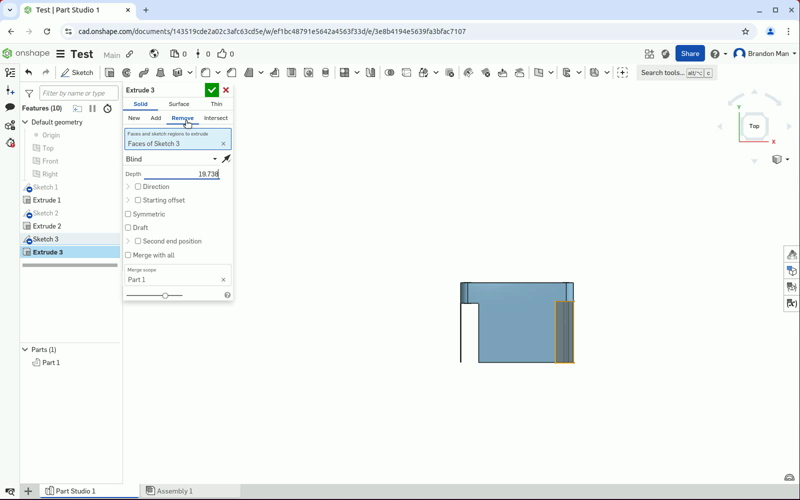
key(tab, 6)
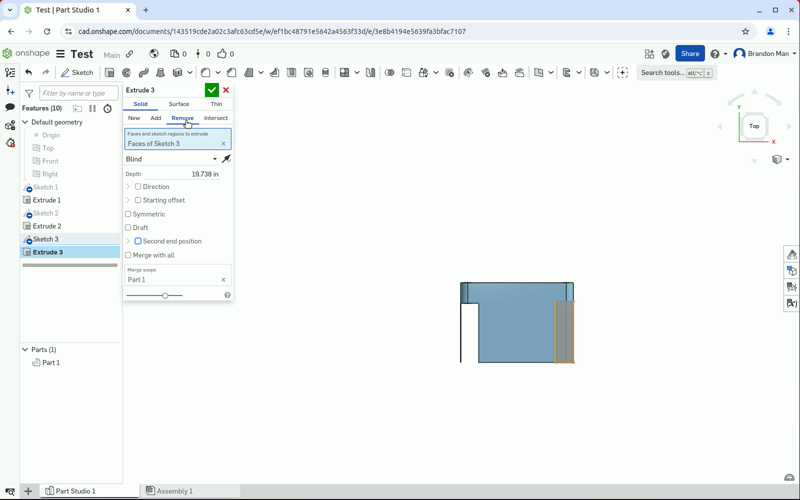
key(space)
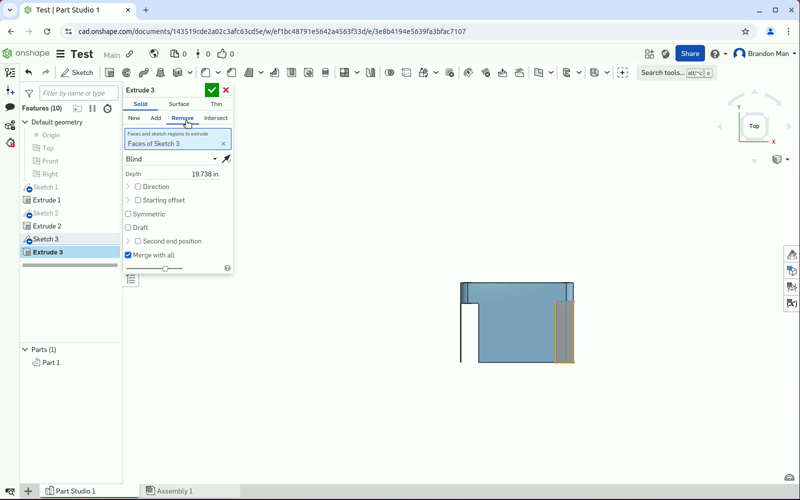
key(enter)
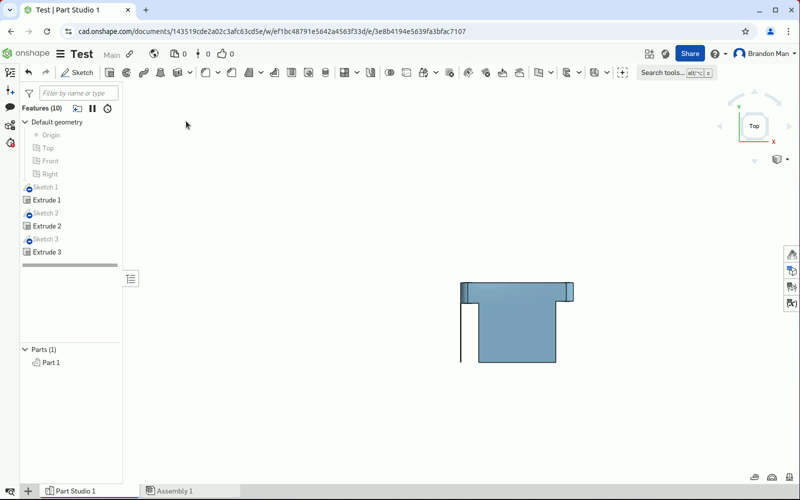
key(shift+h)
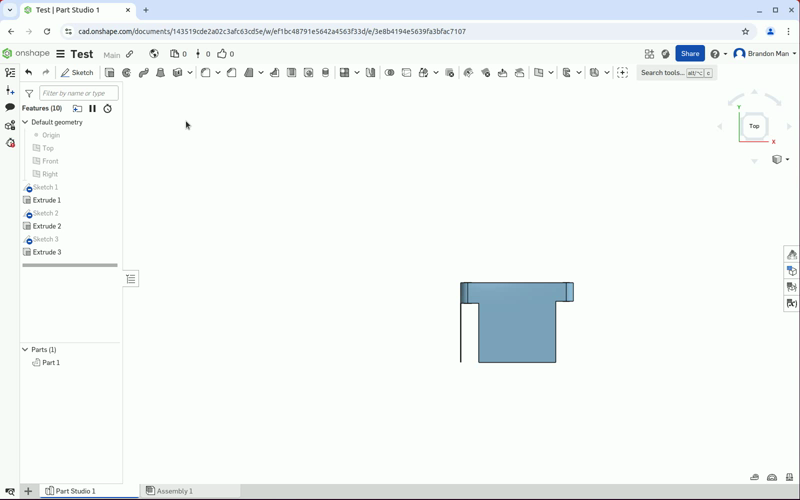
key(shift+h)
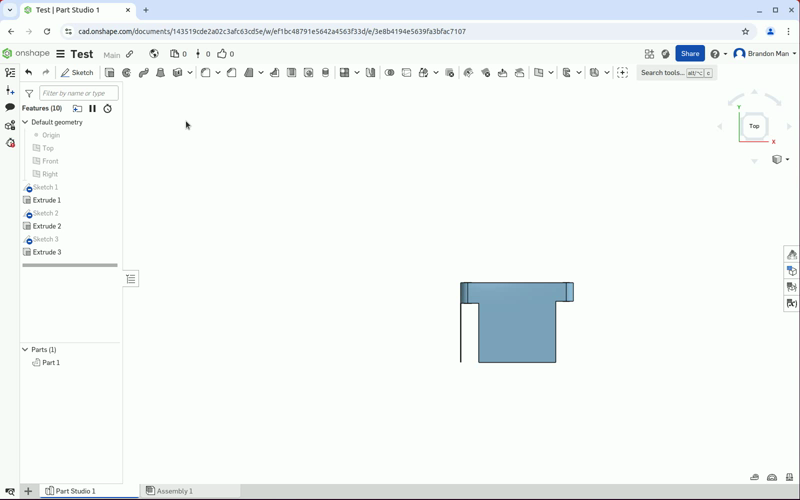
mouse_move(73, 189)
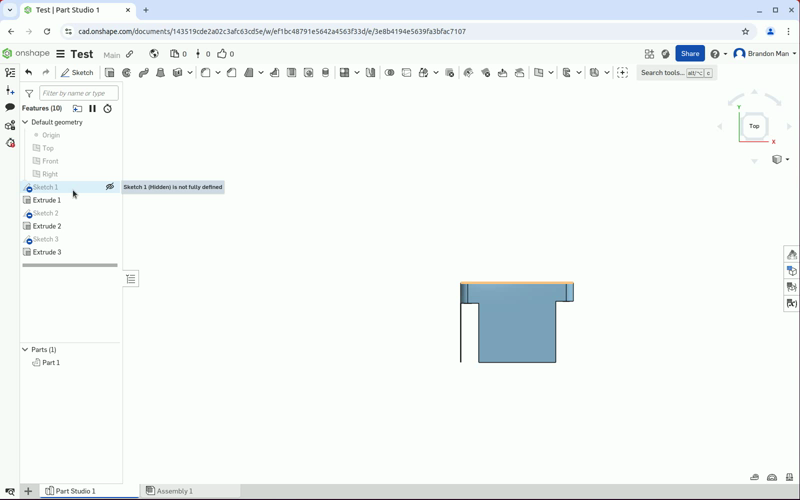
click(73, 189)
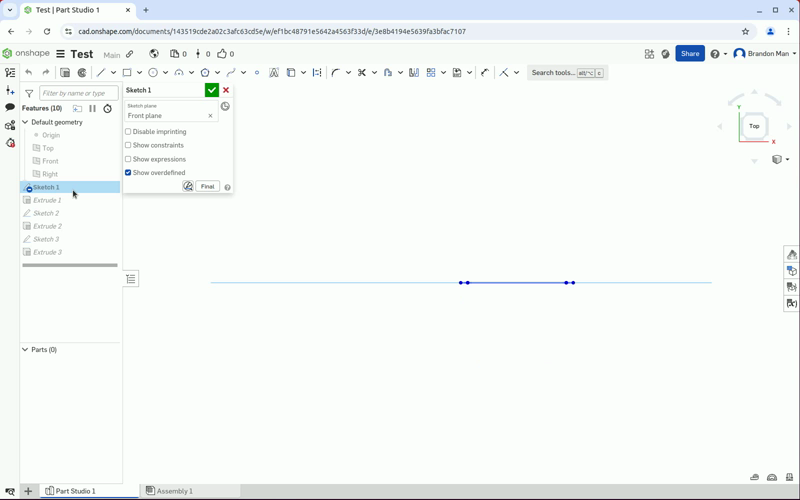
mouse_move(229, 92)
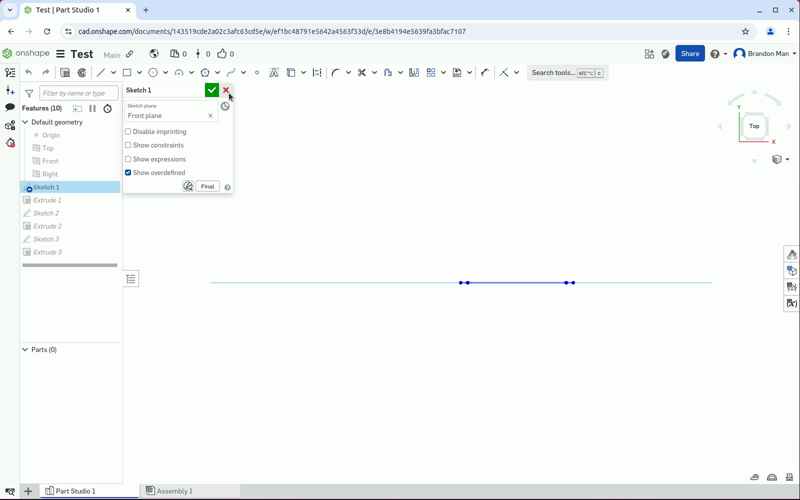
click(229, 92)
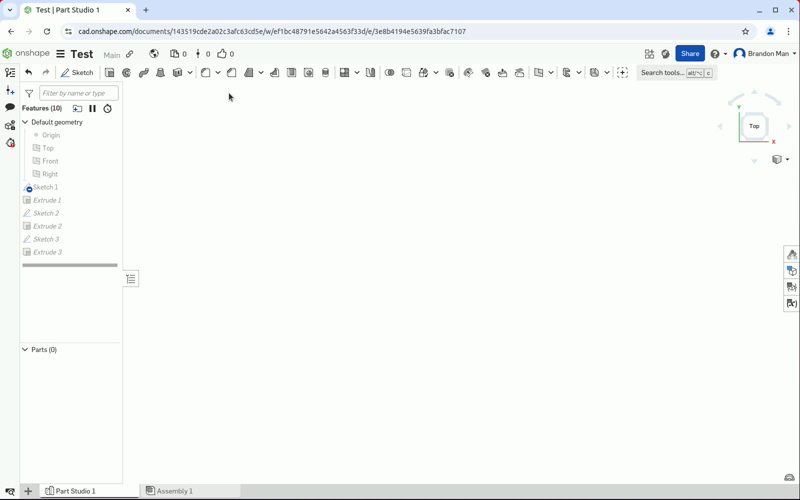
mouse_move(73, 352)
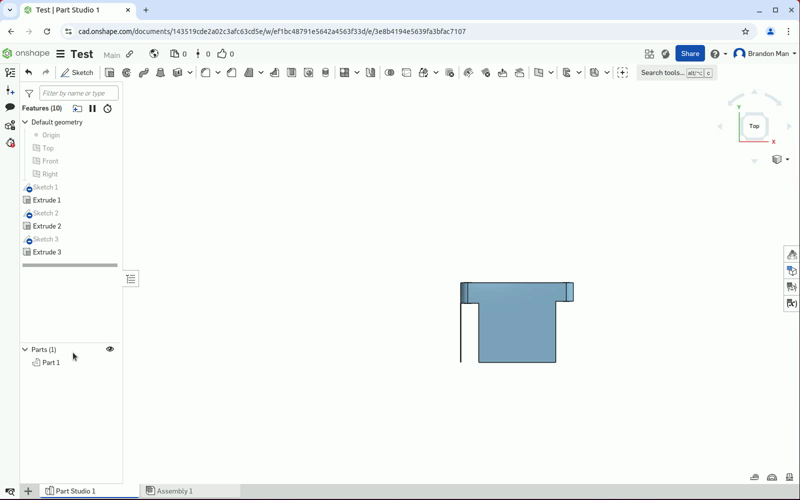
key(y)
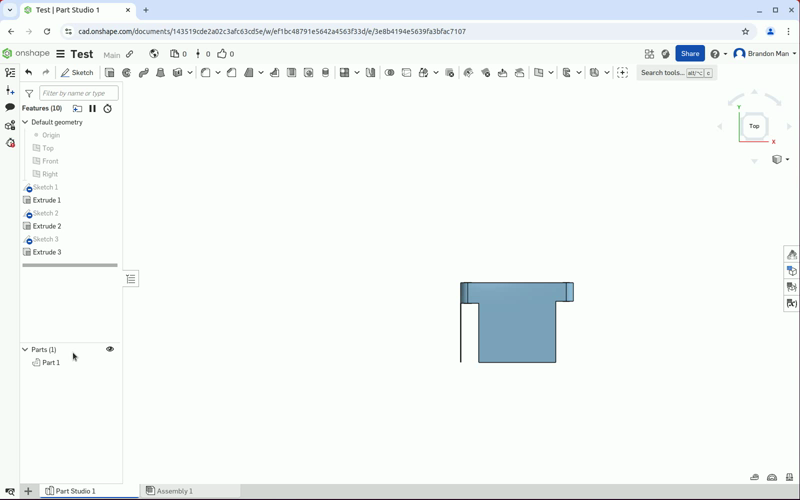
key(shift+p)
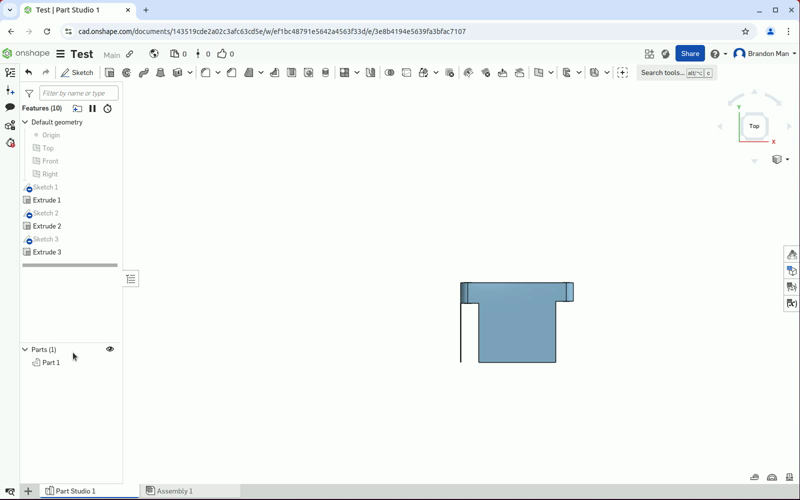
key(space)
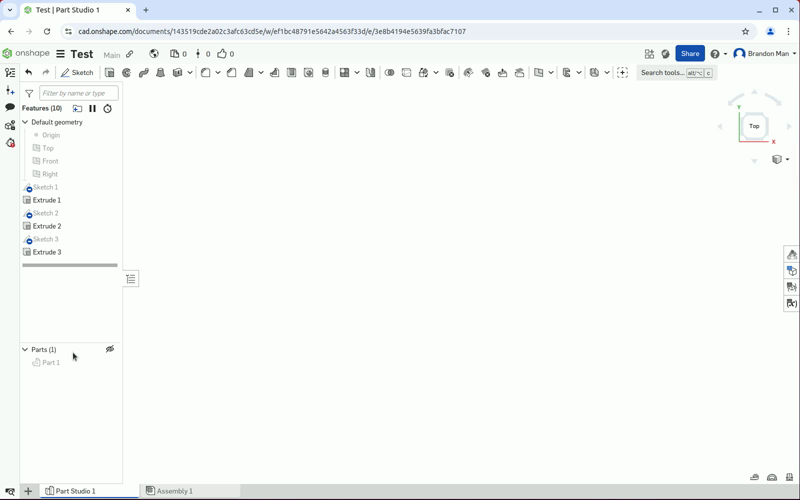
key_down(shift)
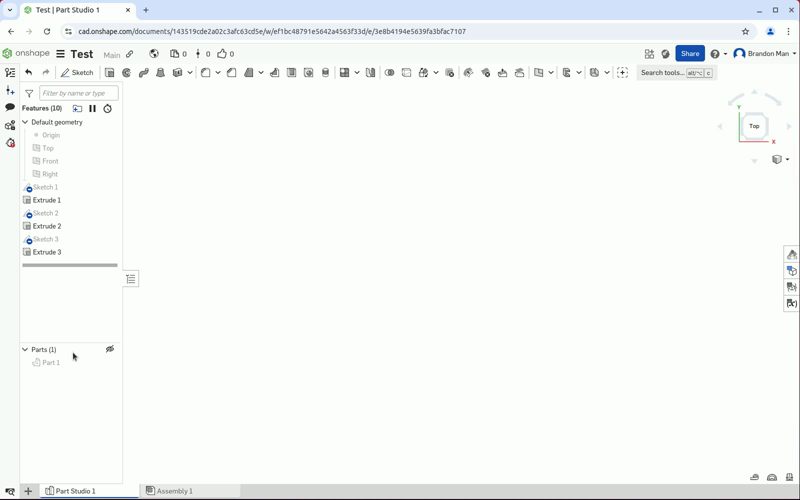
key(up)
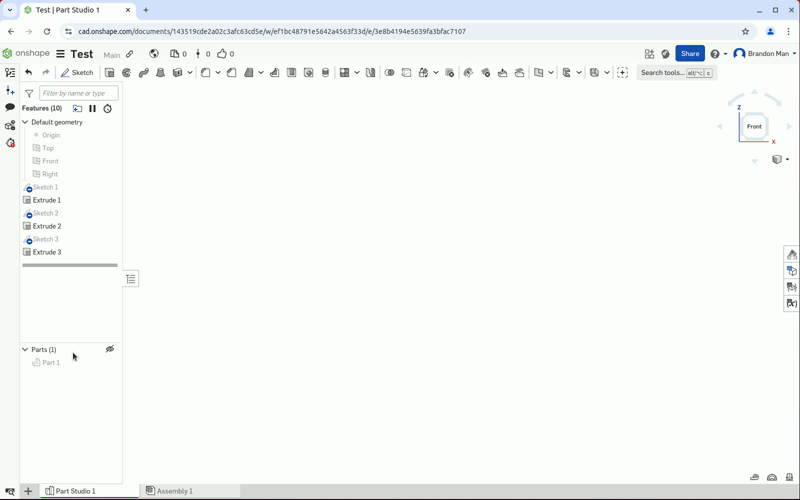
key_up(shift)
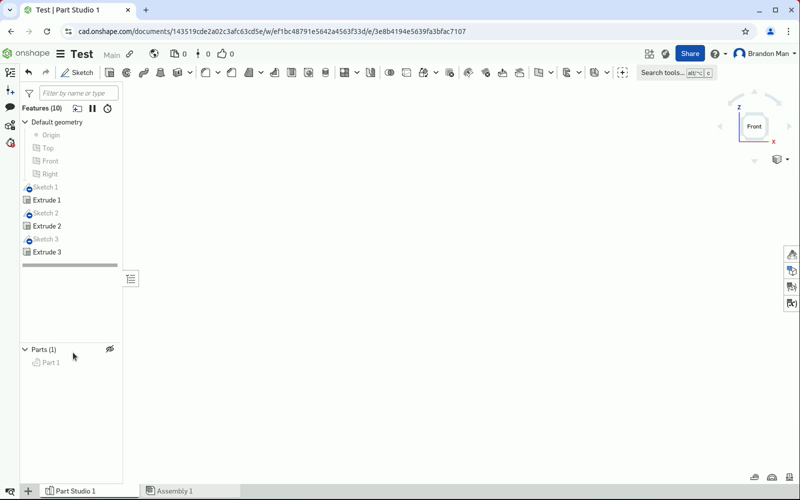
key(space)
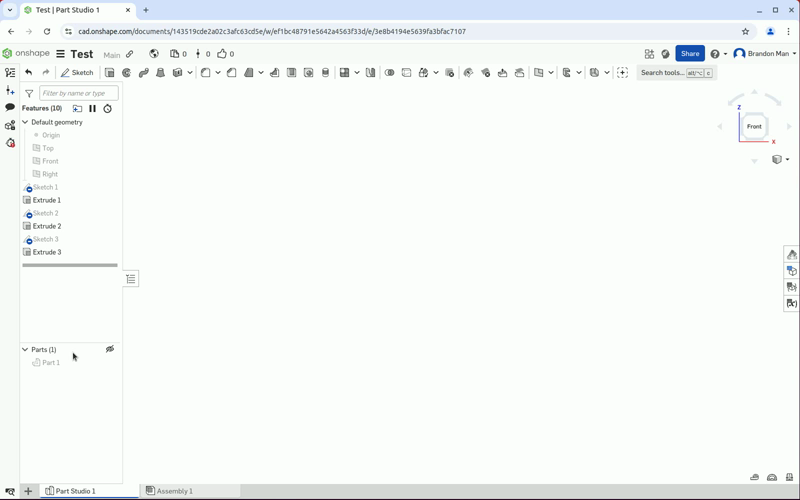
key_down(shift)
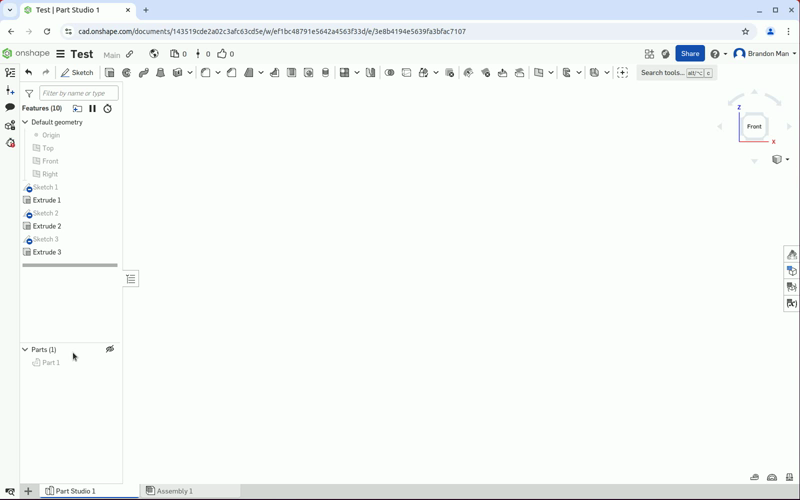
key(left)
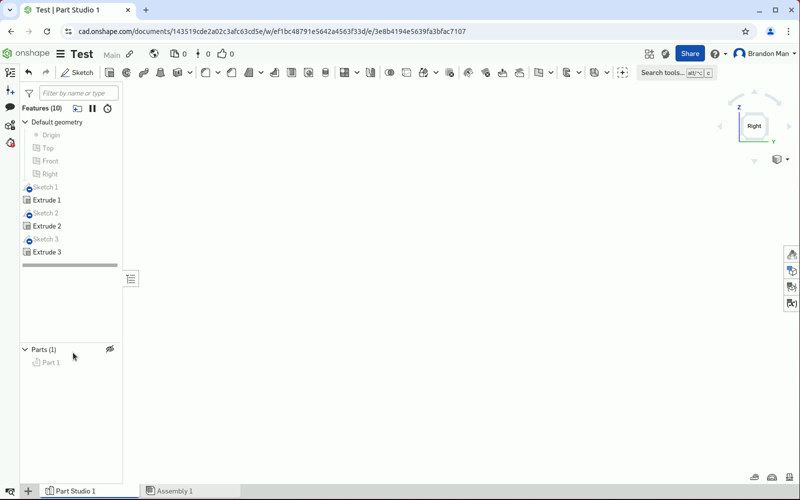
key_up(shift)
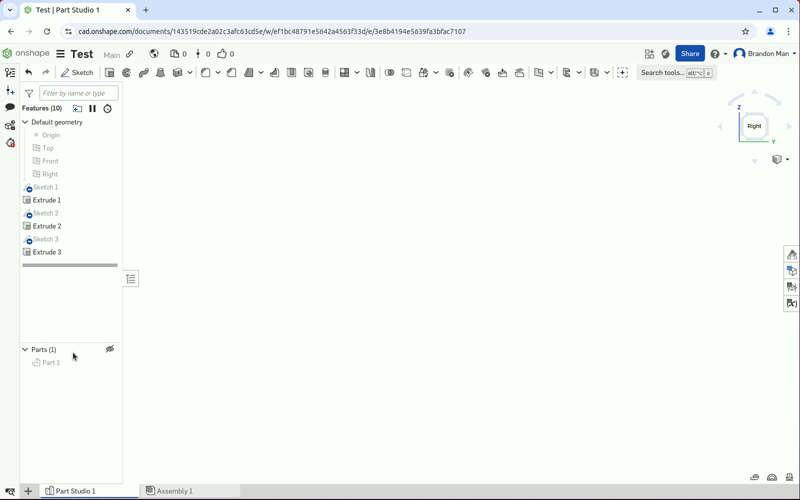
mouse_move(73, 352)
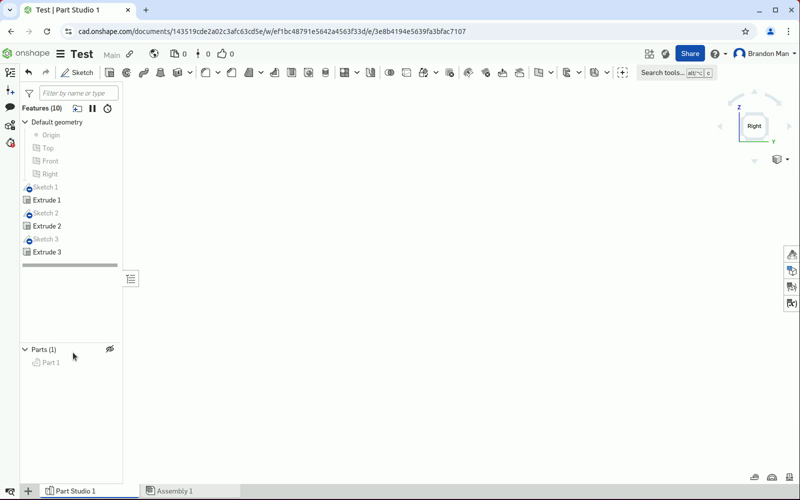
key(shift+y)
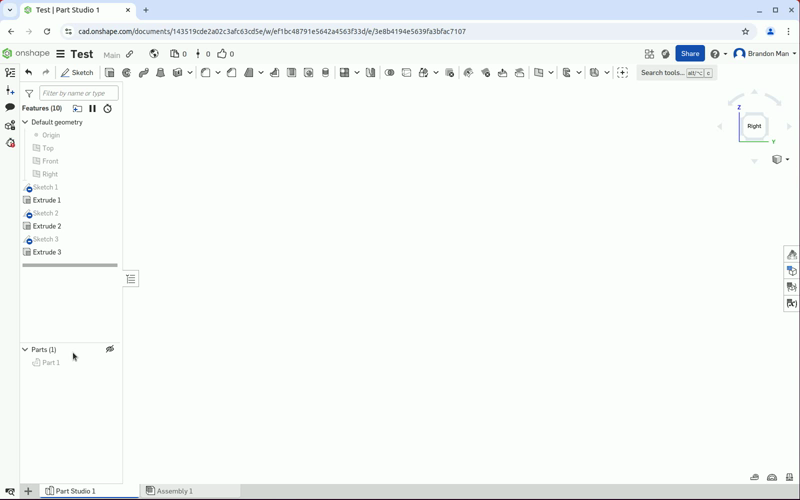
key(shift+s)
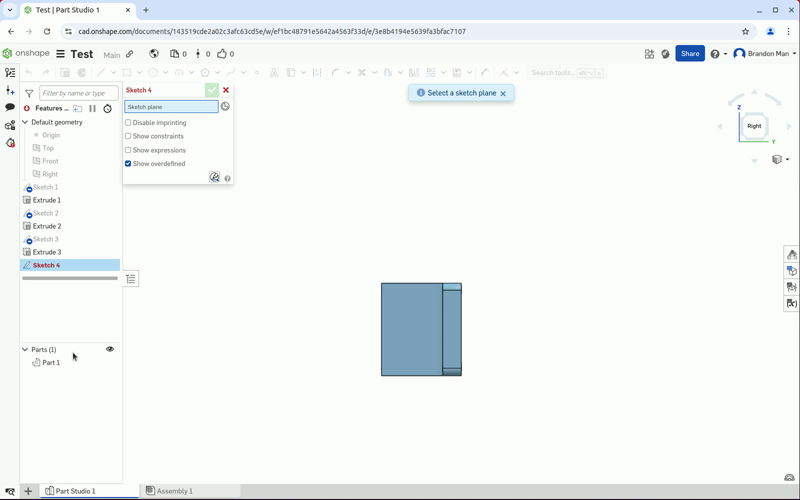
mouse_move(73, 176)
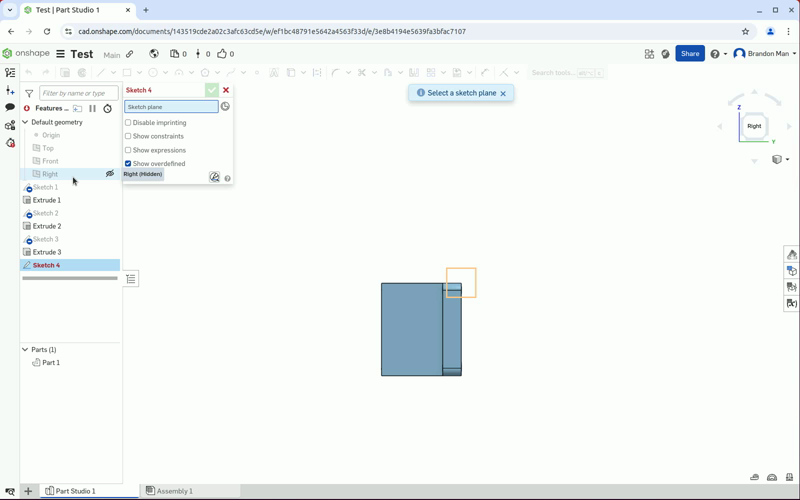
click(73, 176)
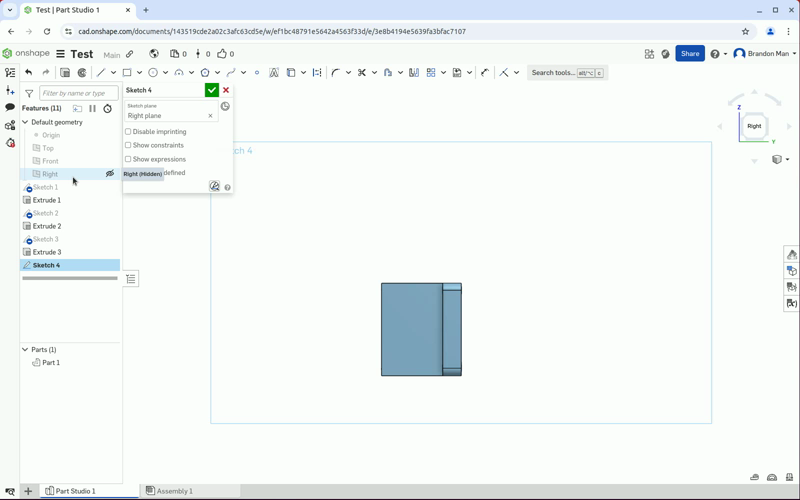
mouse_move(73, 352)
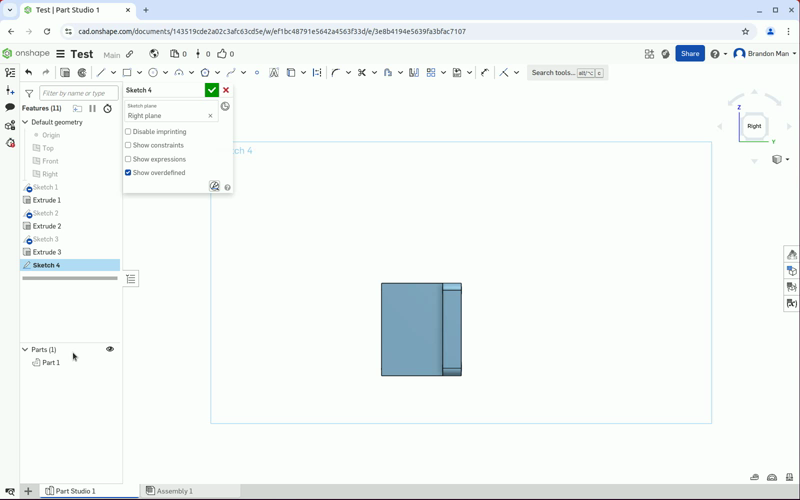
key(y)
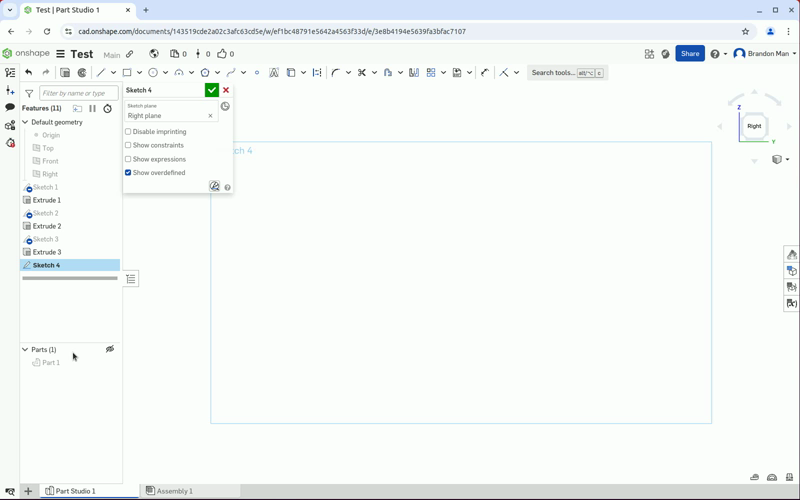
key(c)
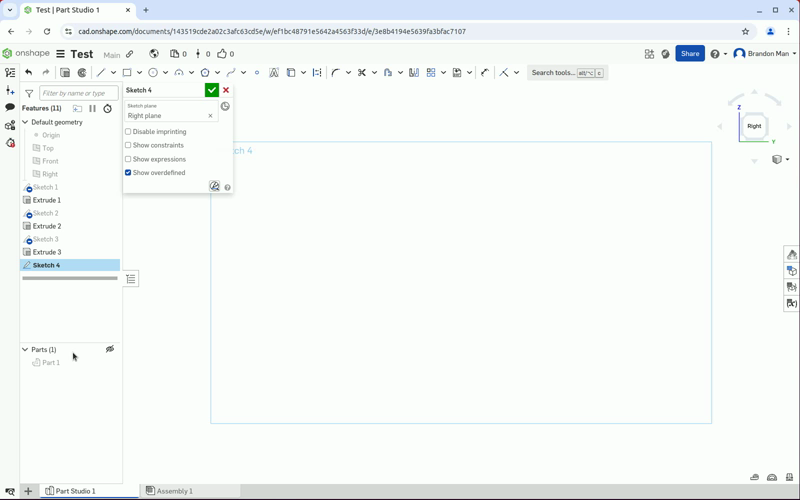
key_down(shift)
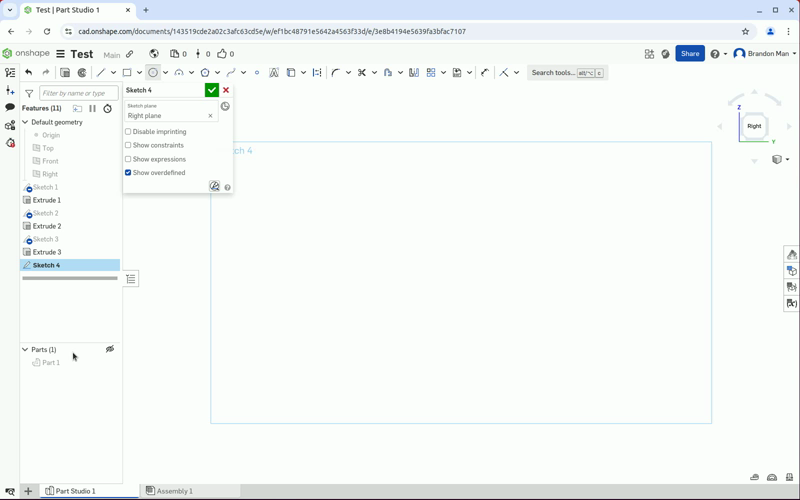
mouse_move(413, 329)
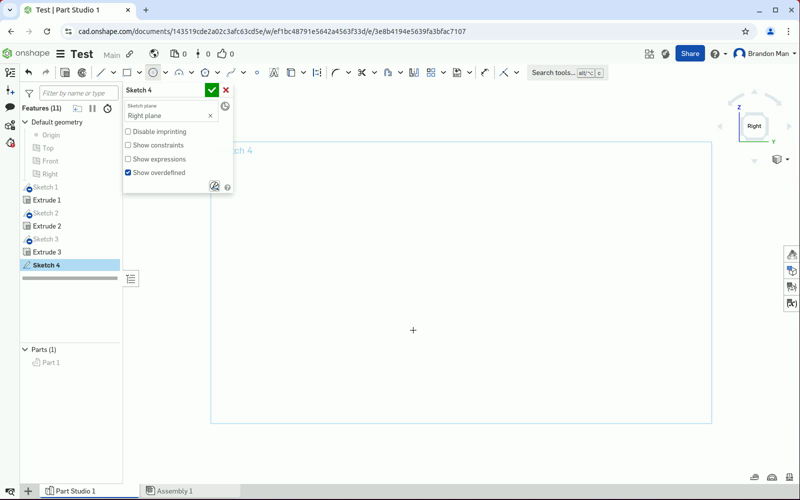
click(413, 329)
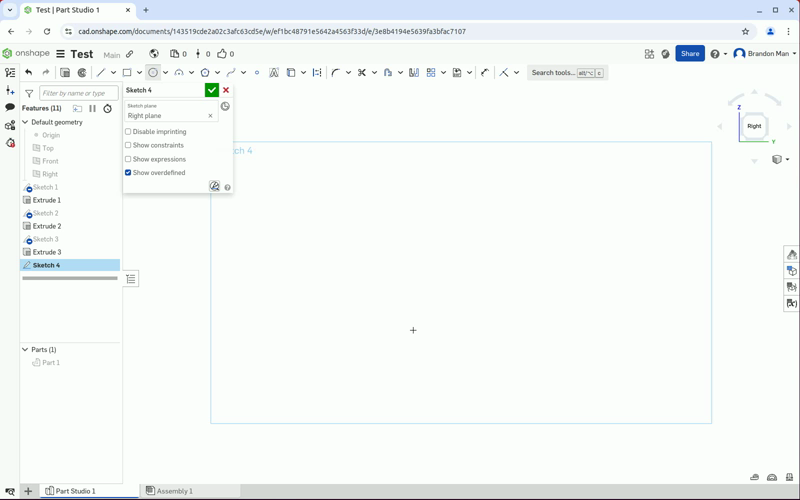
key_up(shift)
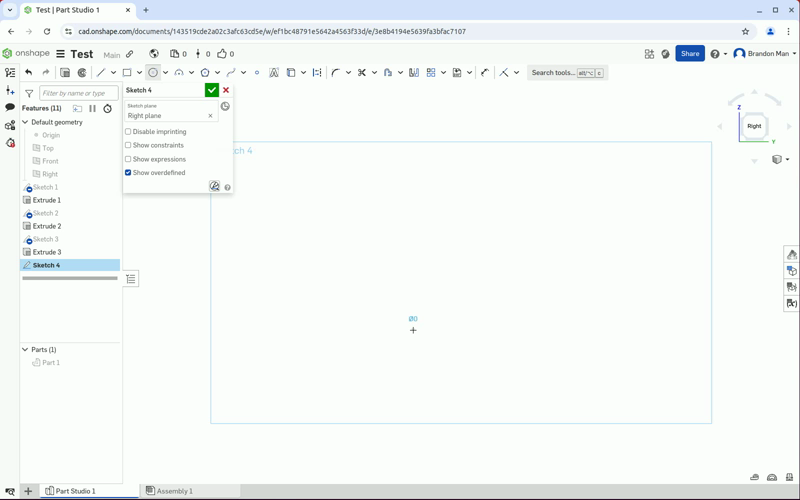
mouse_move(434, 329)
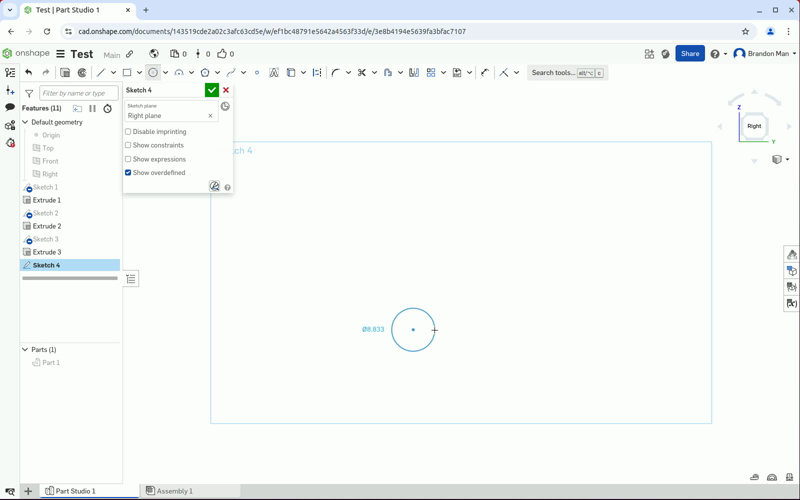
click(434, 329)
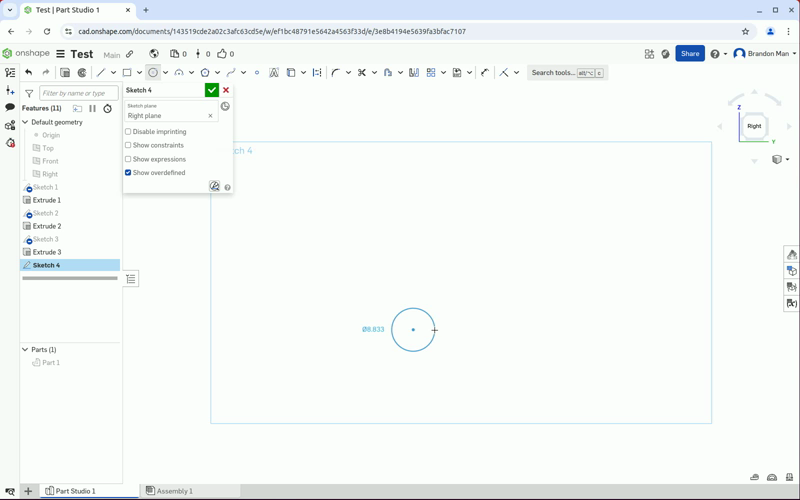
key(esc)
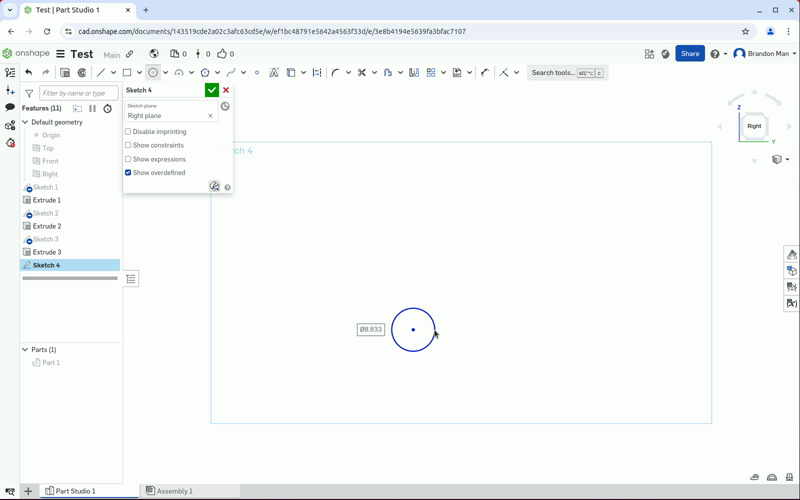
mouse_move(395, 323)
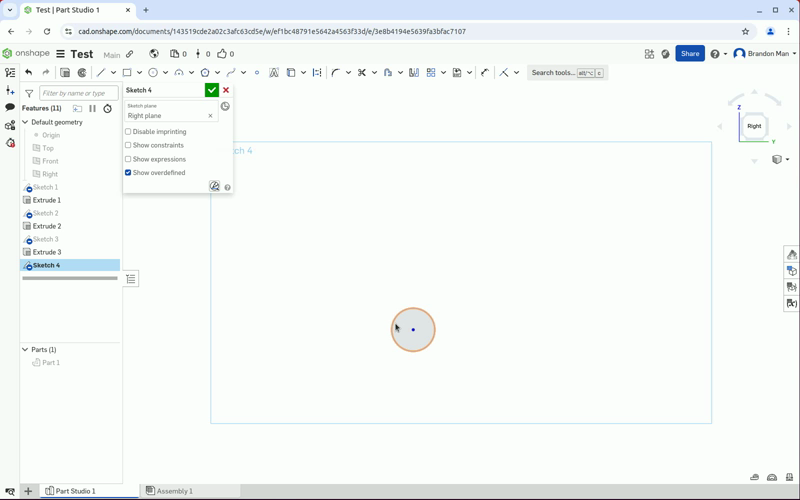
scroll(6)
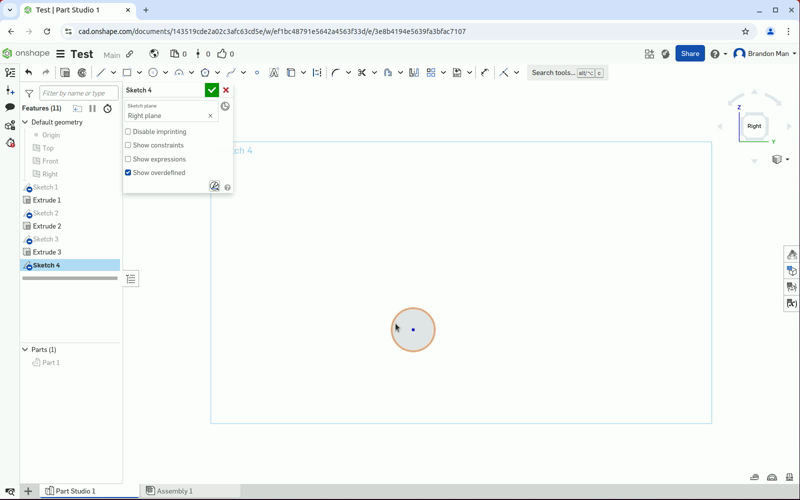
scroll(6)
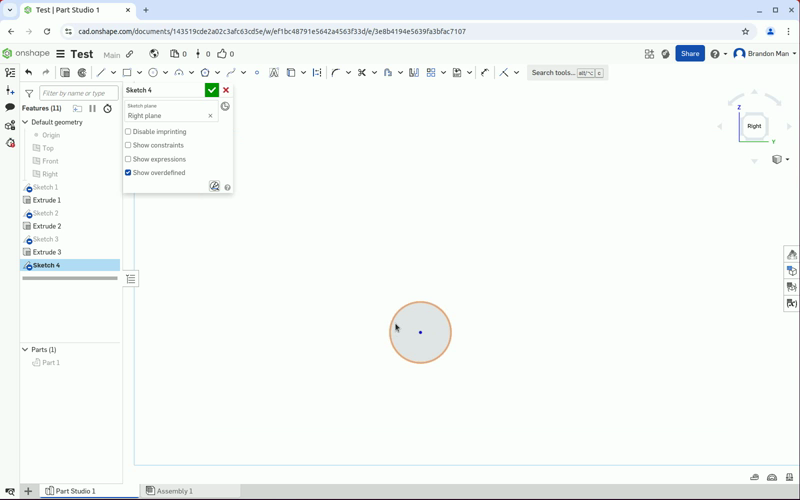
scroll(6)
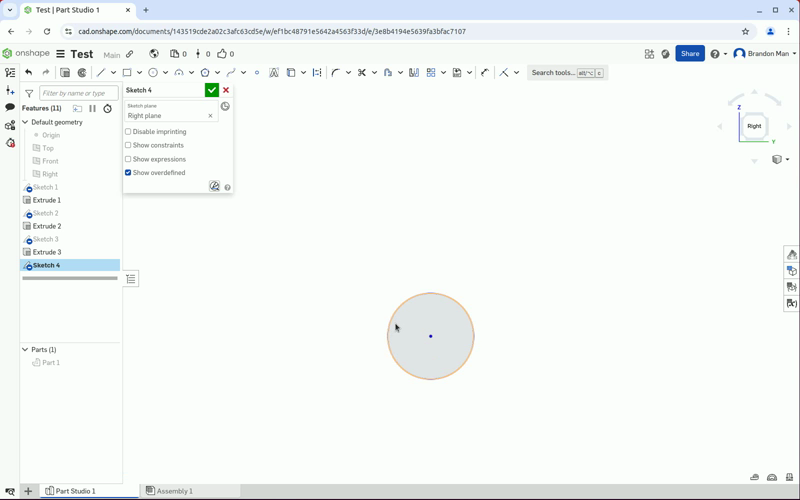
scroll(6)
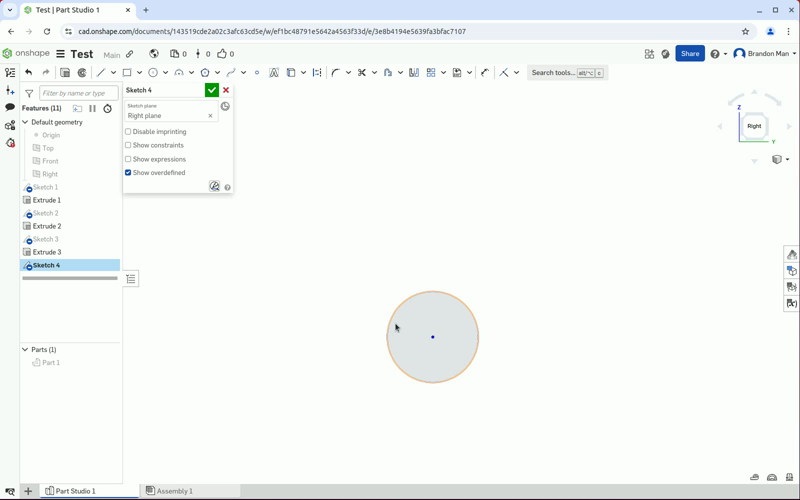
scroll(6)
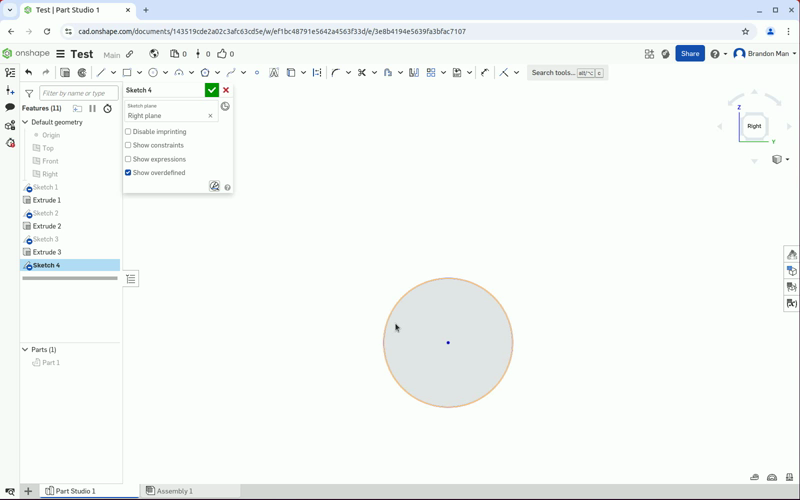
scroll(6)
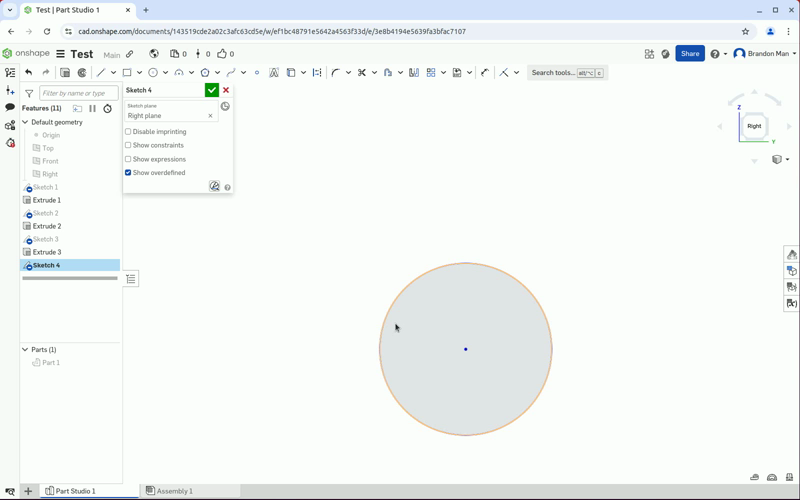
scroll(6)
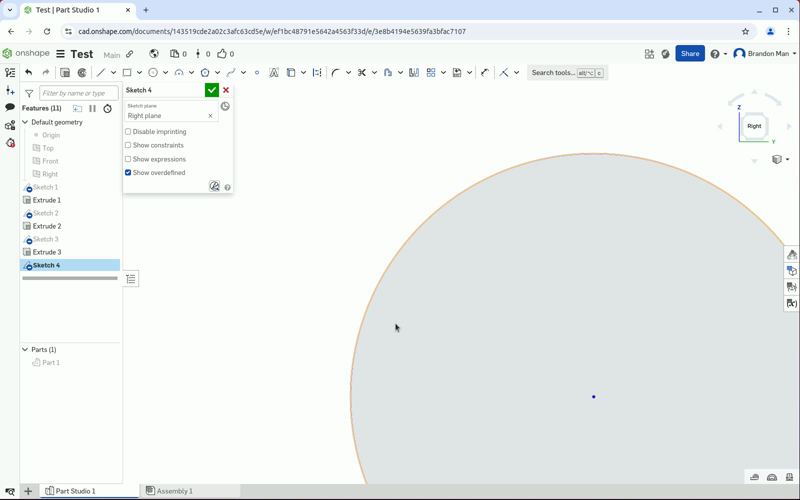
click(395, 323)
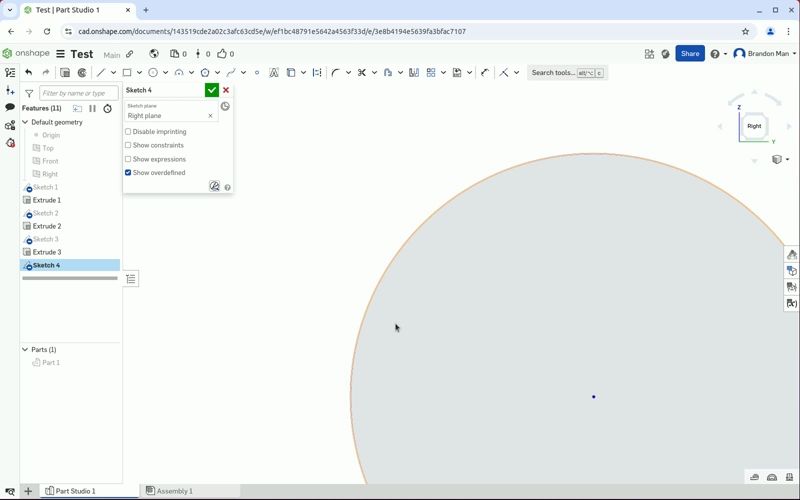
scroll(-6)
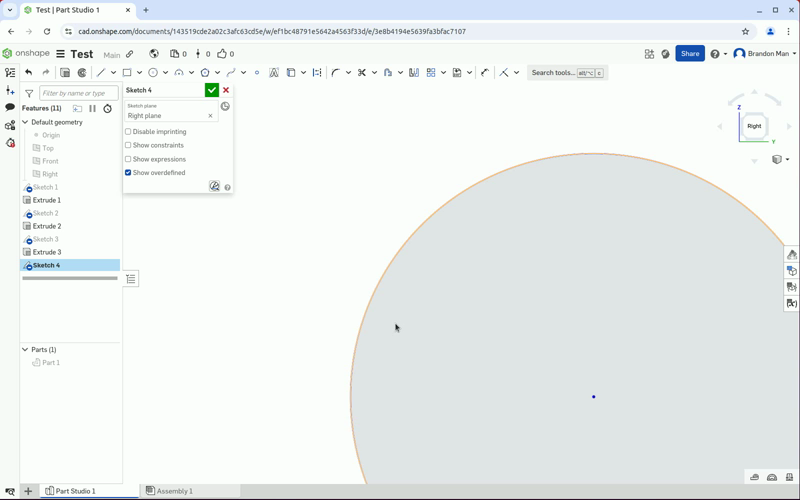
scroll(-6)
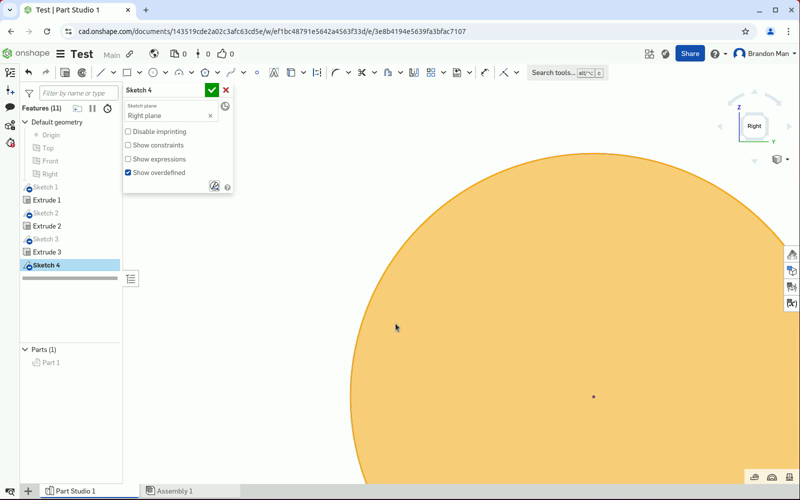
scroll(-6)
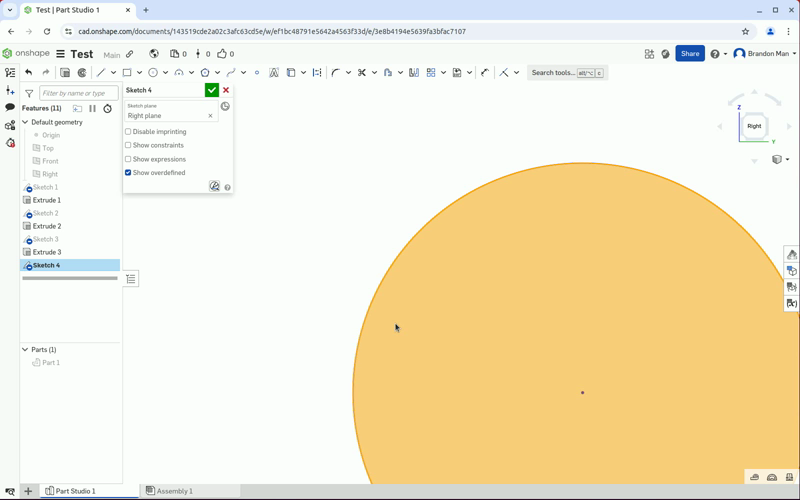
scroll(-6)
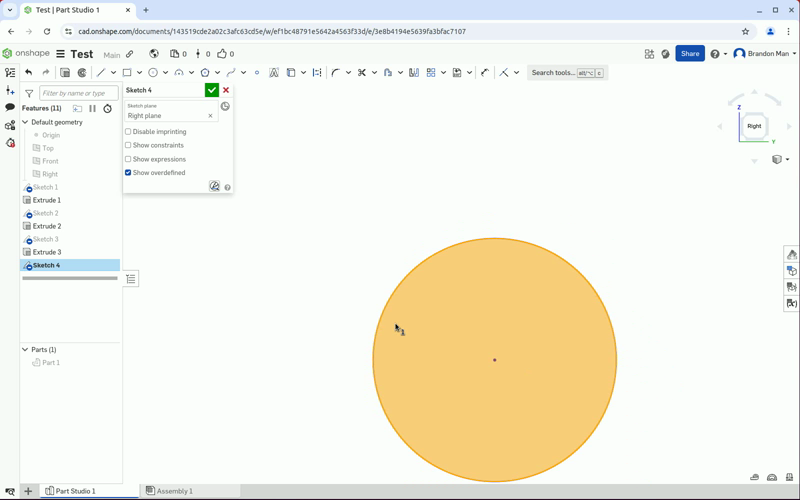
scroll(-6)
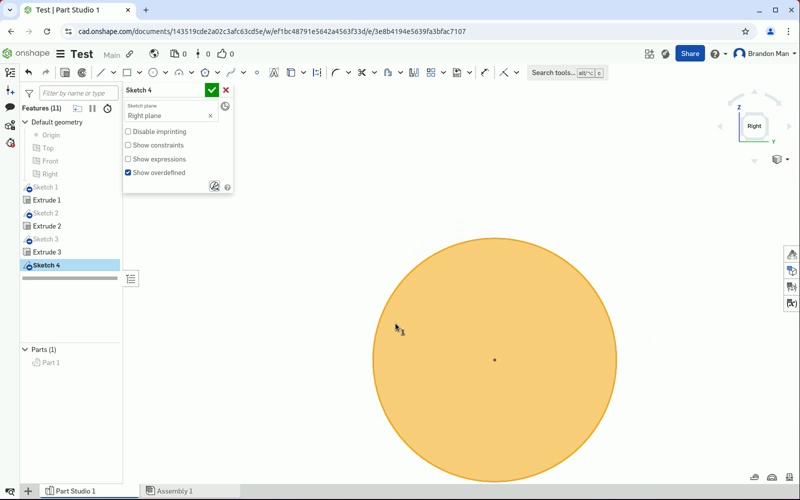
scroll(-6)
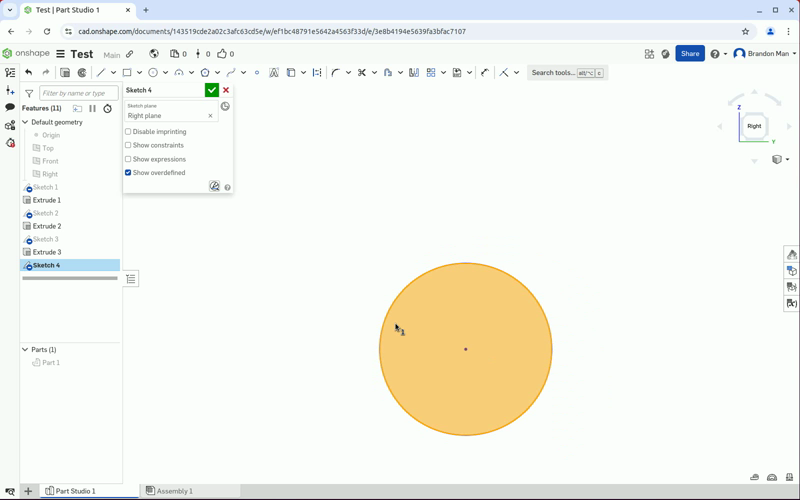
scroll(-6)
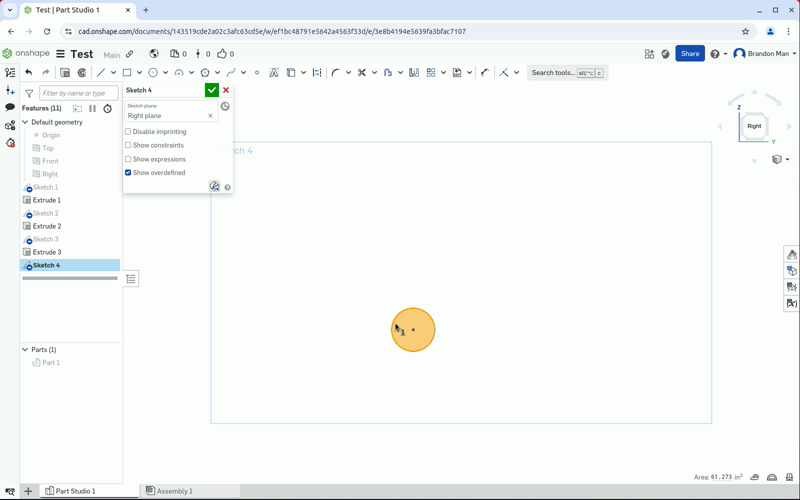
mouse_move(73, 352)
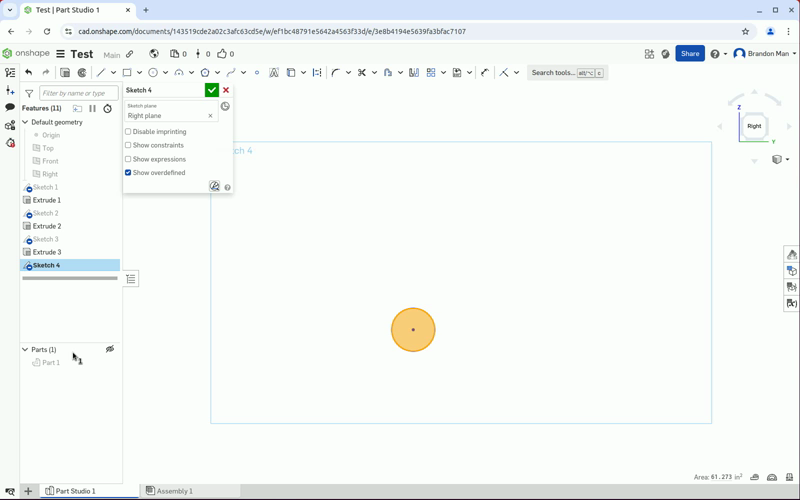
key(shift+y)
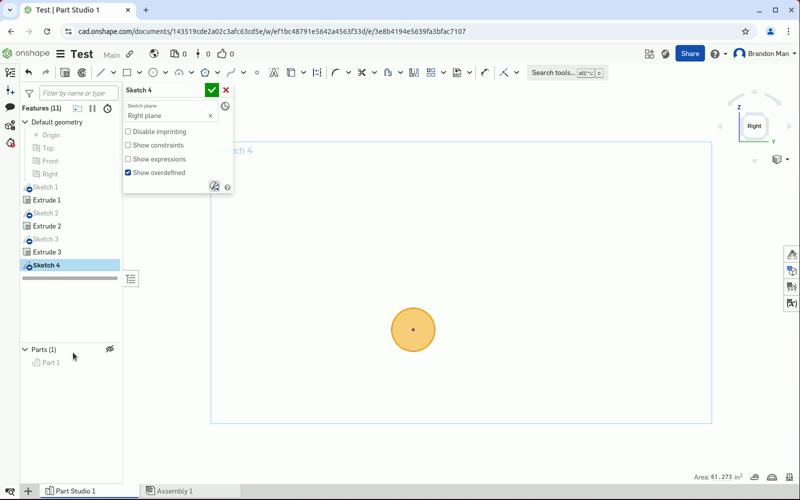
key(shift+e)
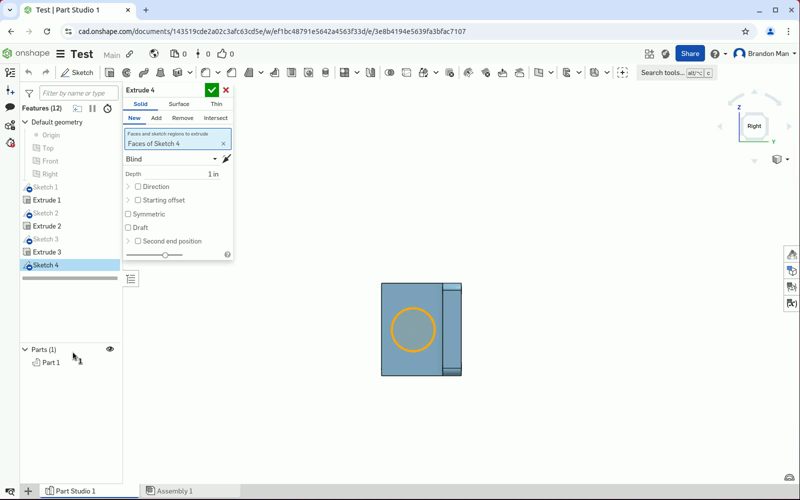
mouse_move(143, 106)
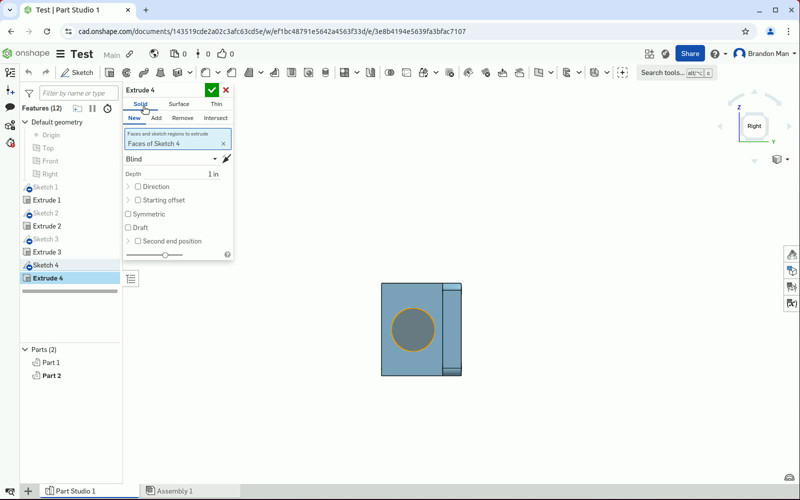
click(143, 106)
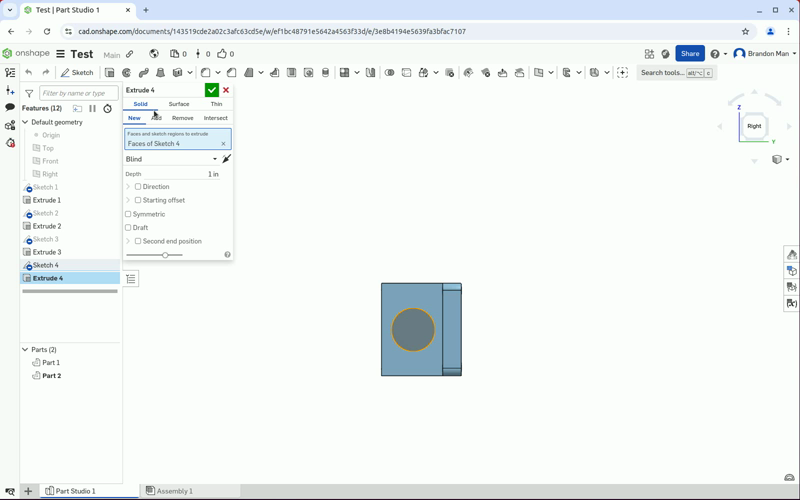
mouse_move(186, 120)
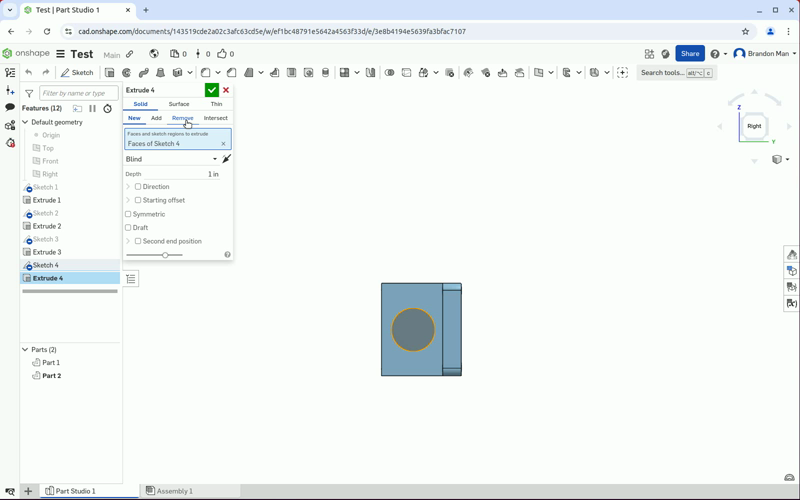
click(186, 120)
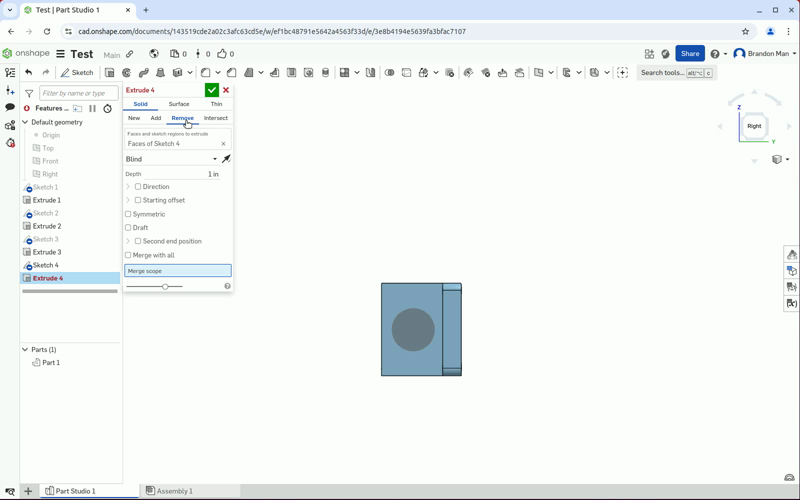
key(tab, 4)
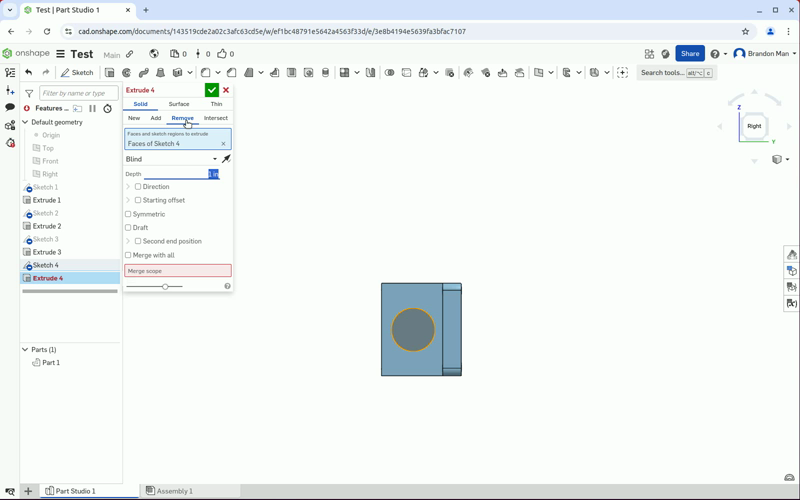
text(-30.33)
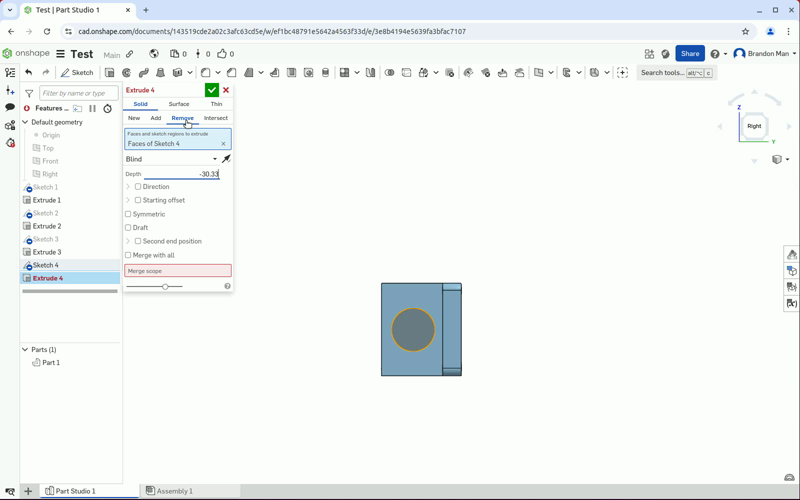
key(tab, 6)
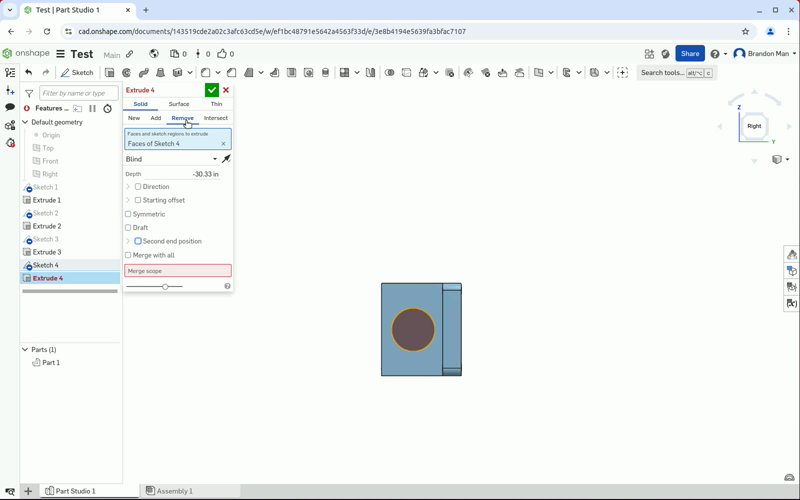
key(space)
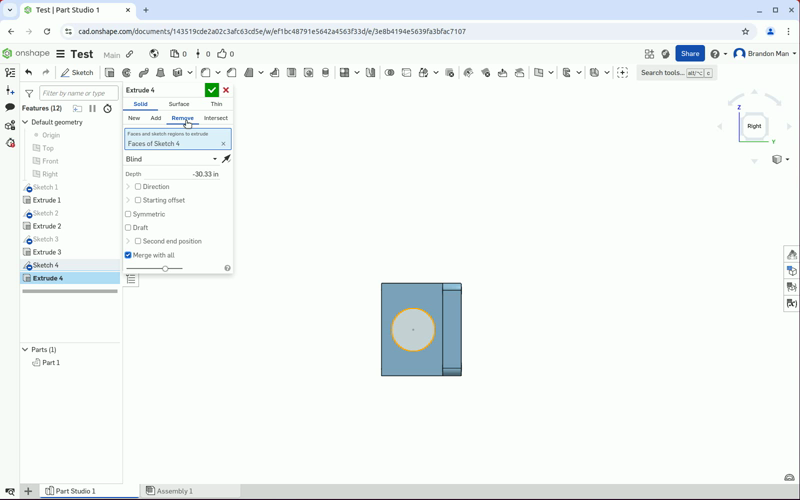
key(enter)
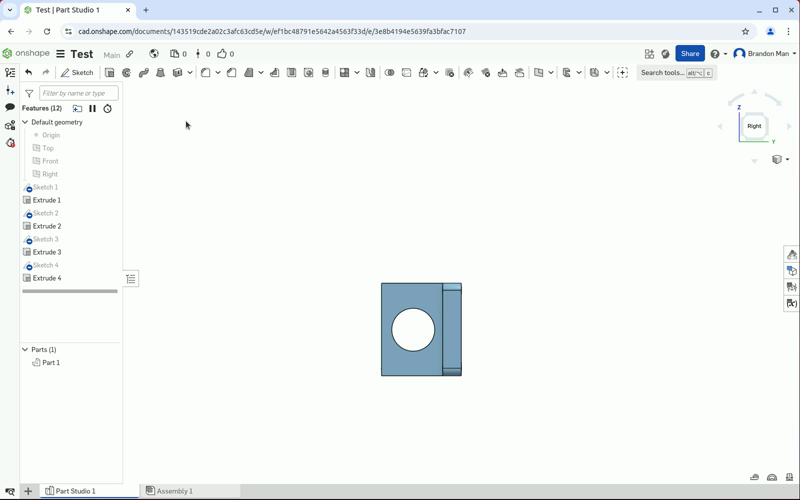
key(shift+h)
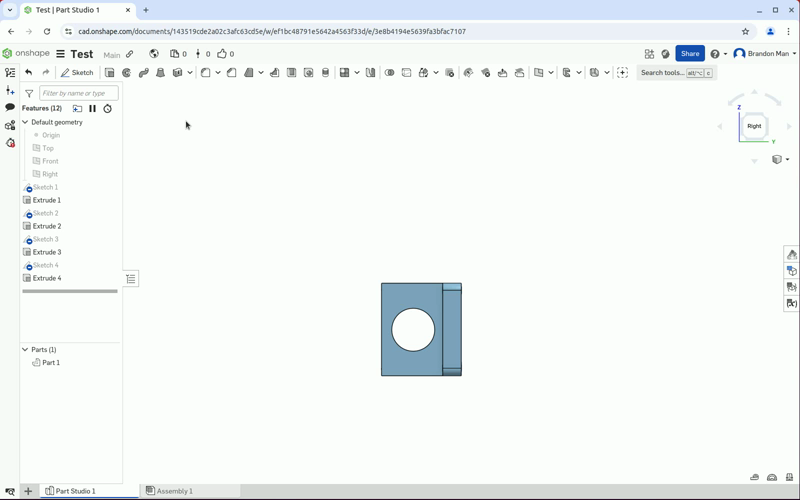
key(shift+h)
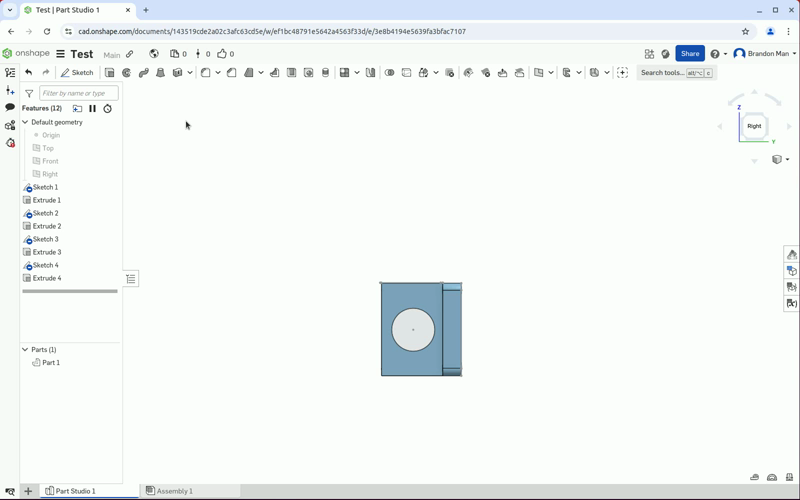
key(shift+7)
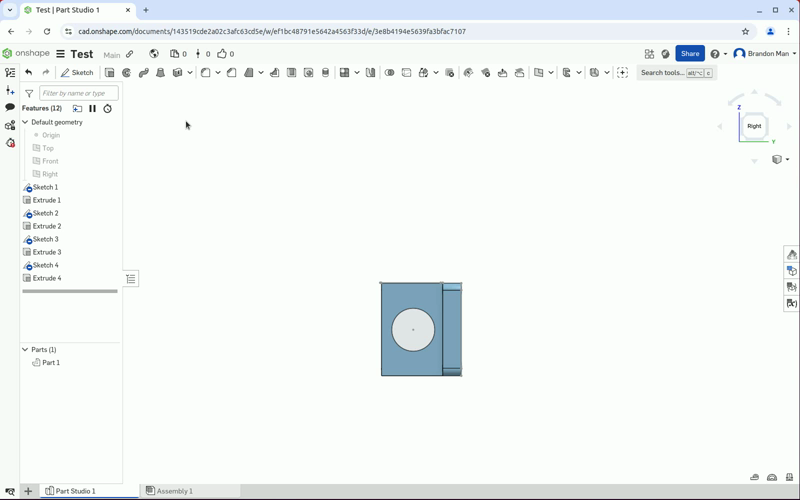
key(right, 2)
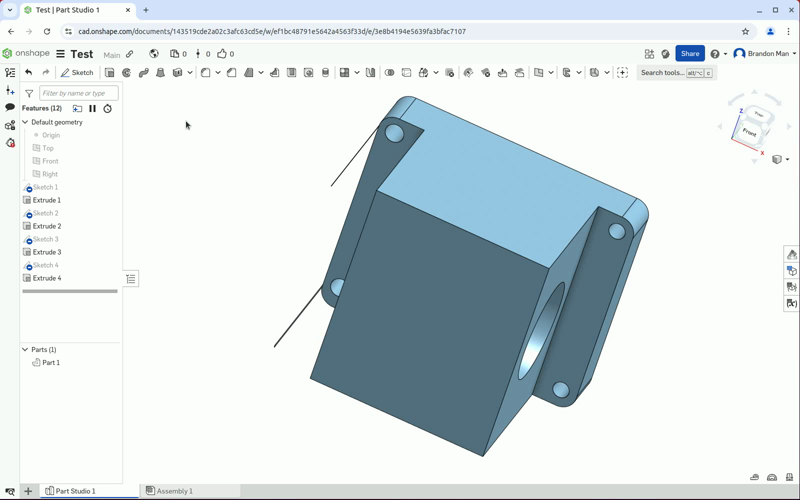
key(down, 2)
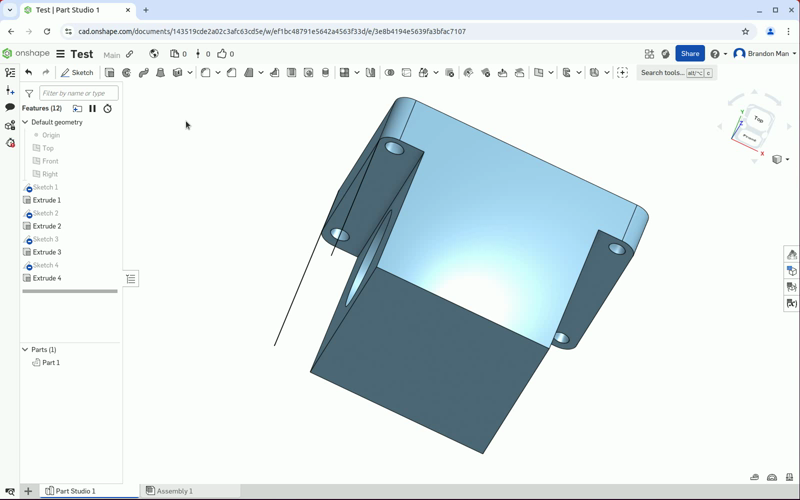
key(up, 2)
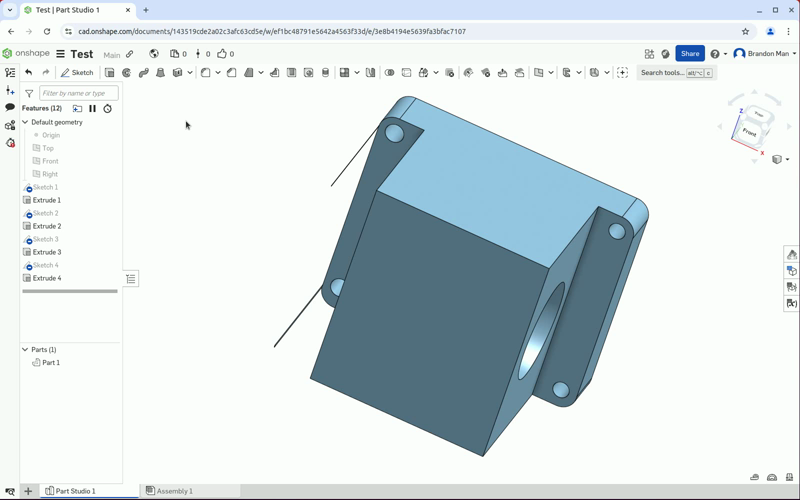
key(left, 2)
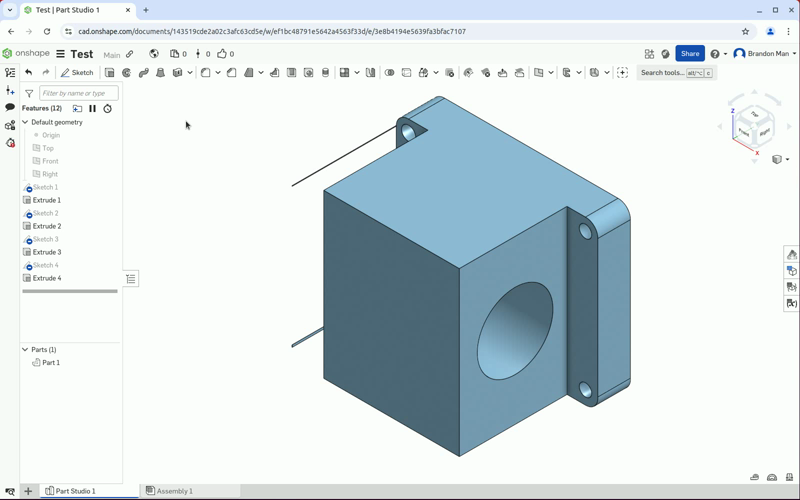
mouse_move(73, 189)
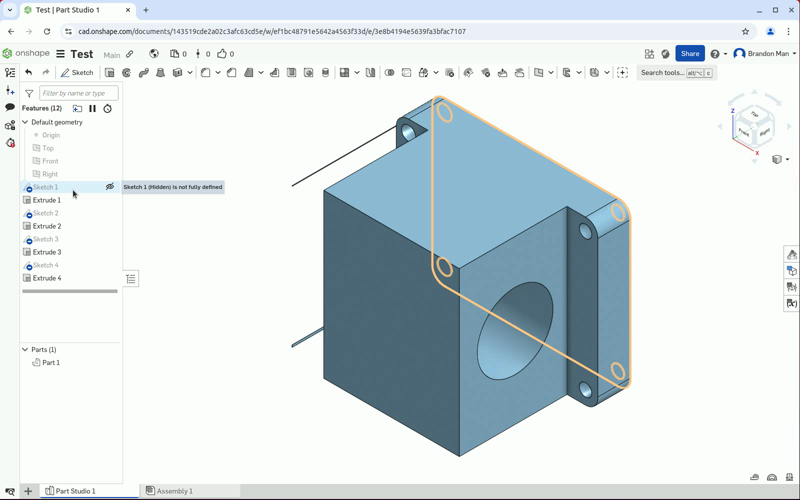
click(73, 189)